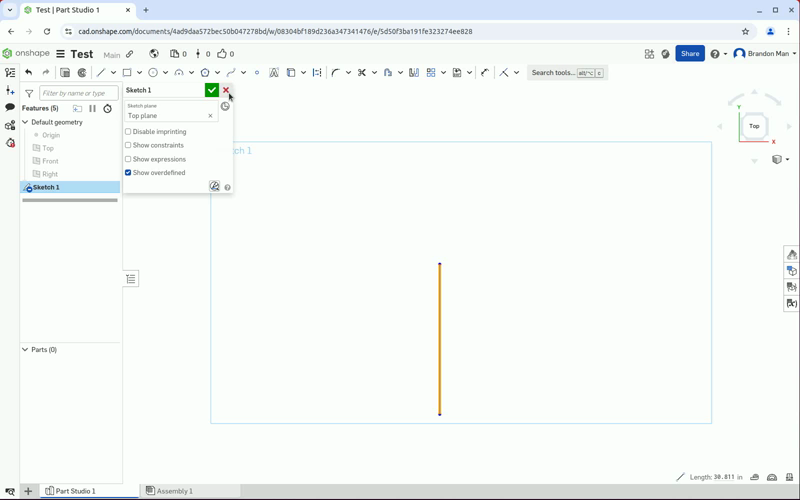
key(shift+h)
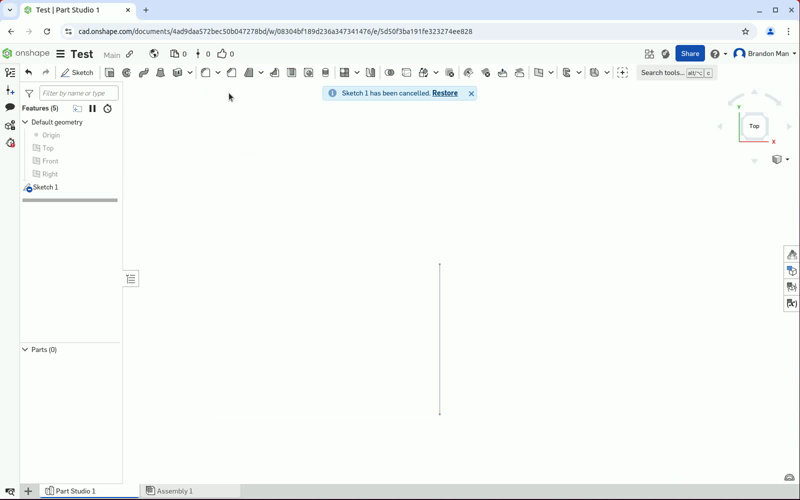
key(shift+s)
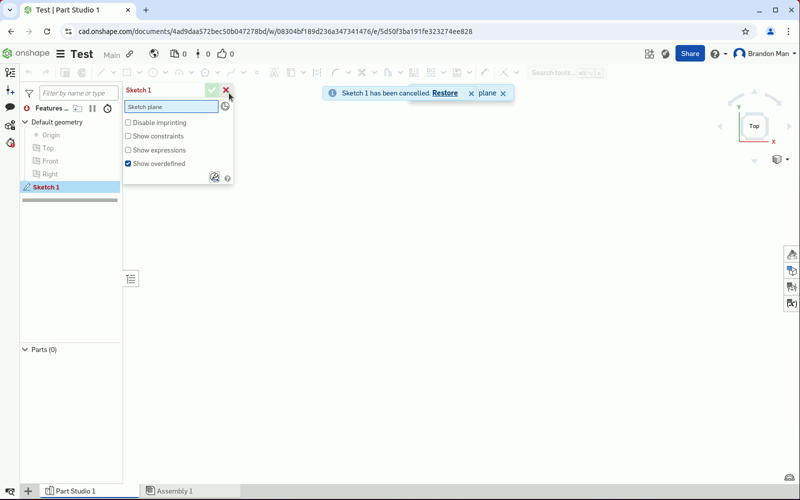
mouse_move(73, 150)
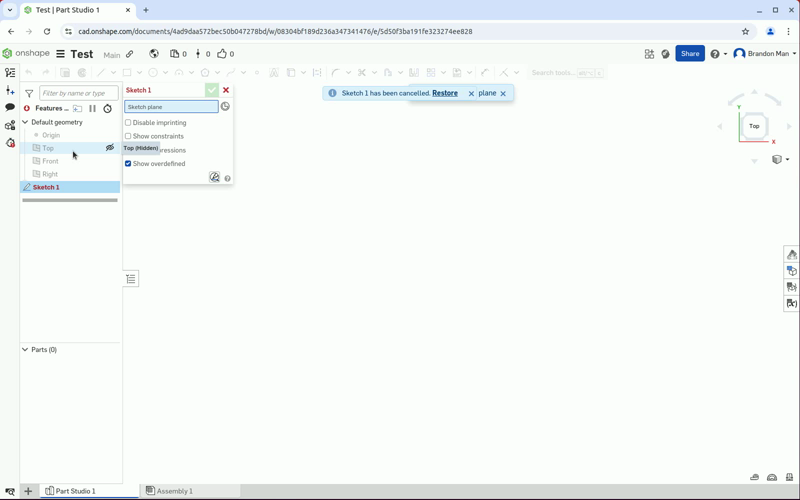
click(73, 150)
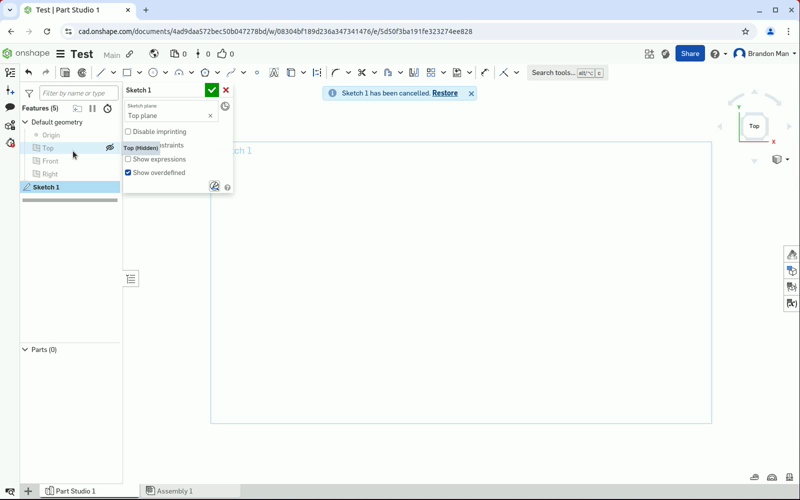
mouse_move(73, 352)
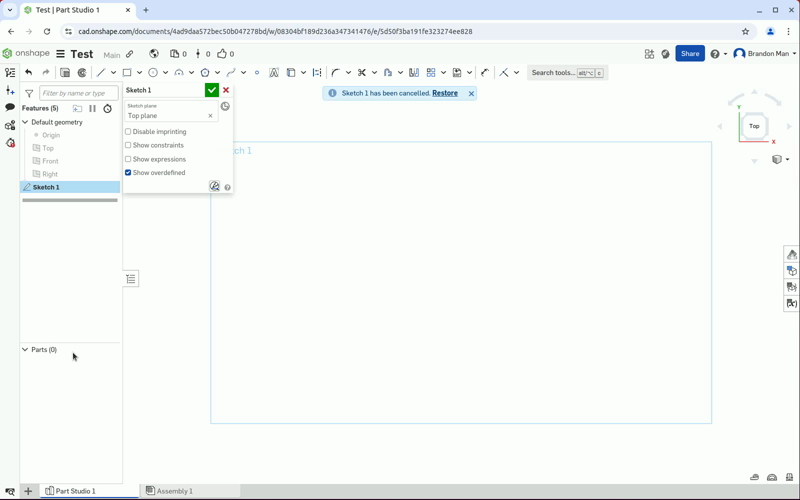
key(y)
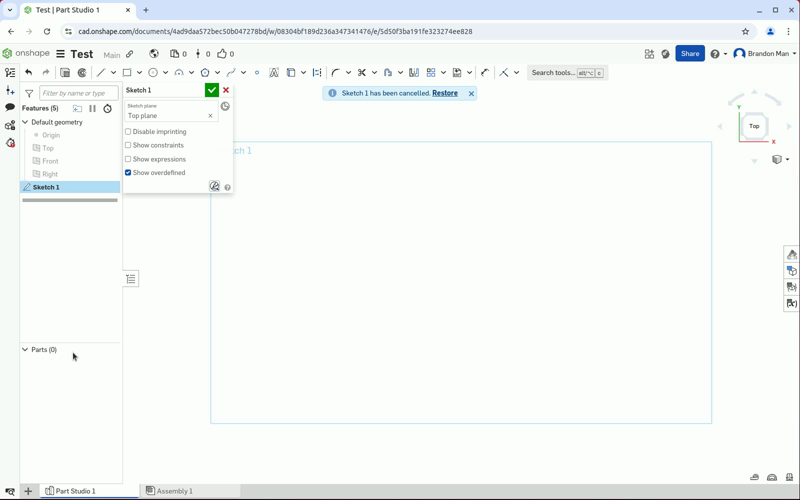
key(a)
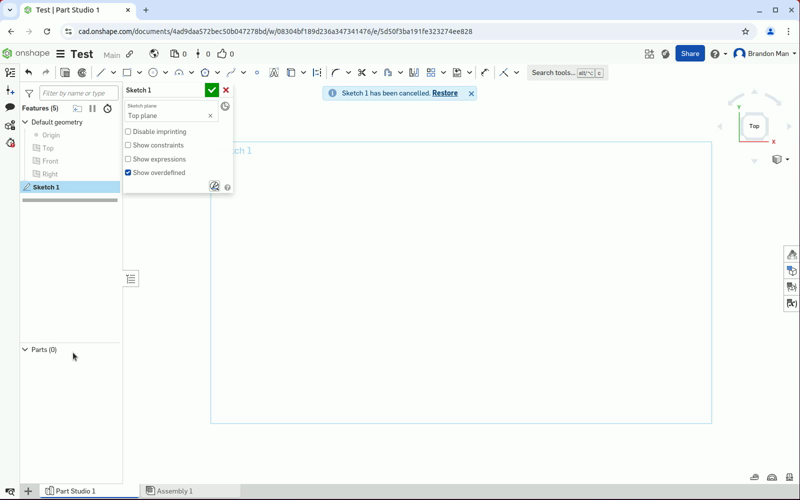
key_down(shift)
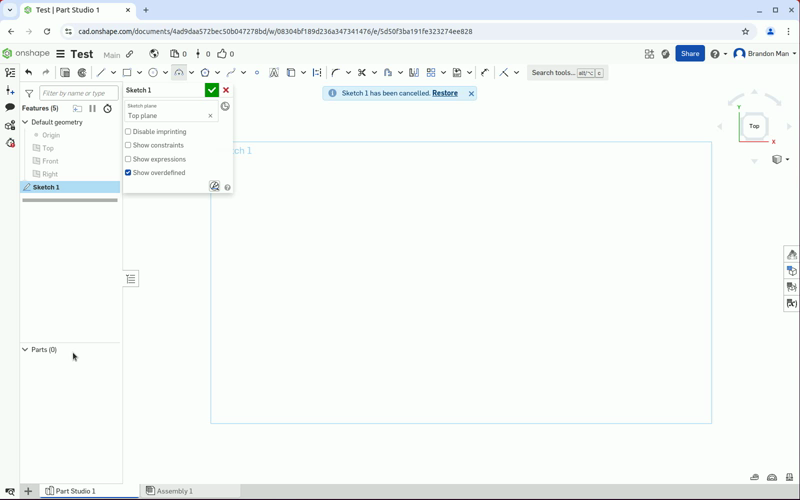
mouse_move(412, 334)
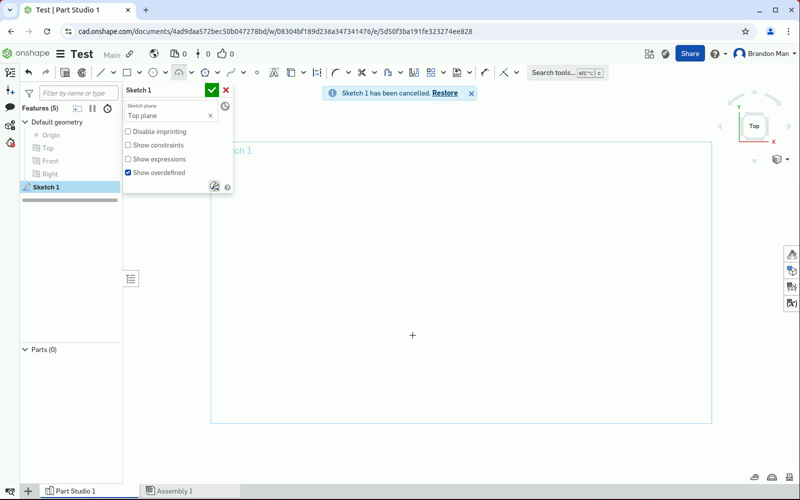
click(412, 334)
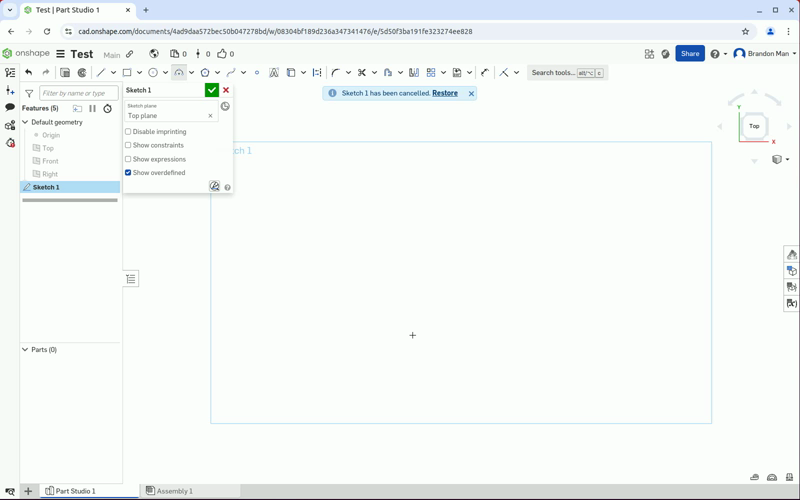
key_up(shift)
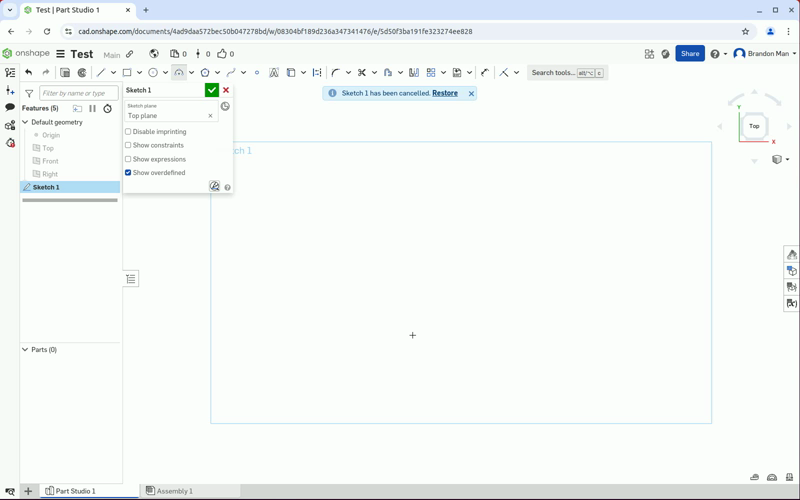
key_down(shift)
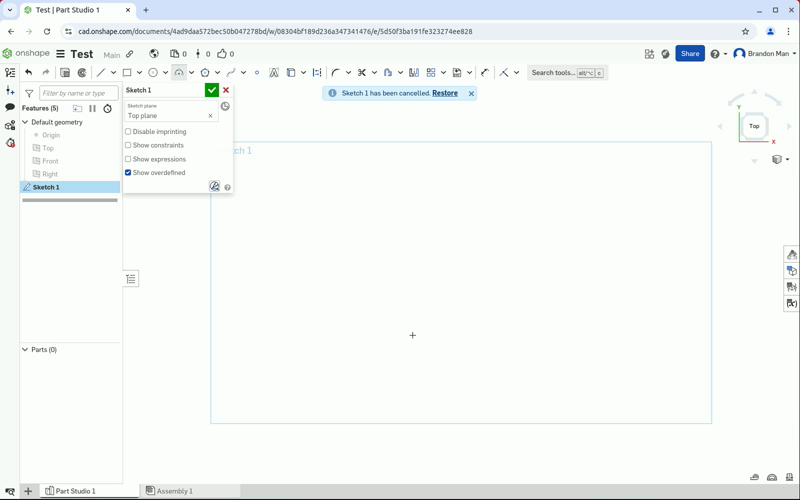
mouse_move(416, 337)
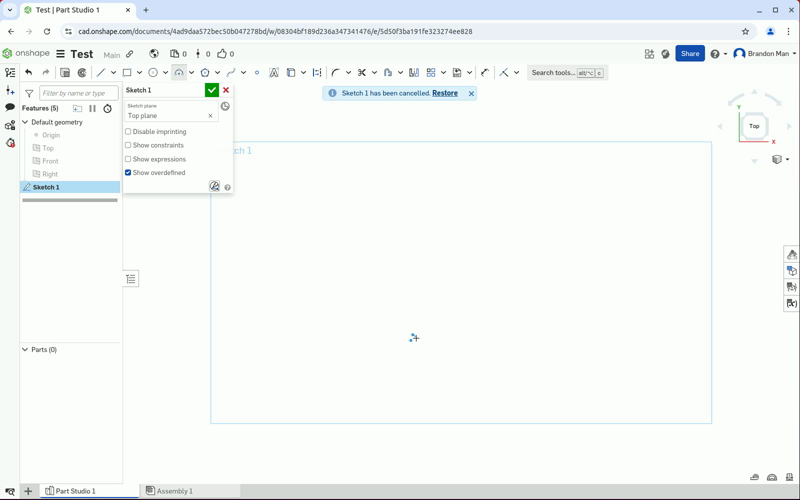
scroll(6)
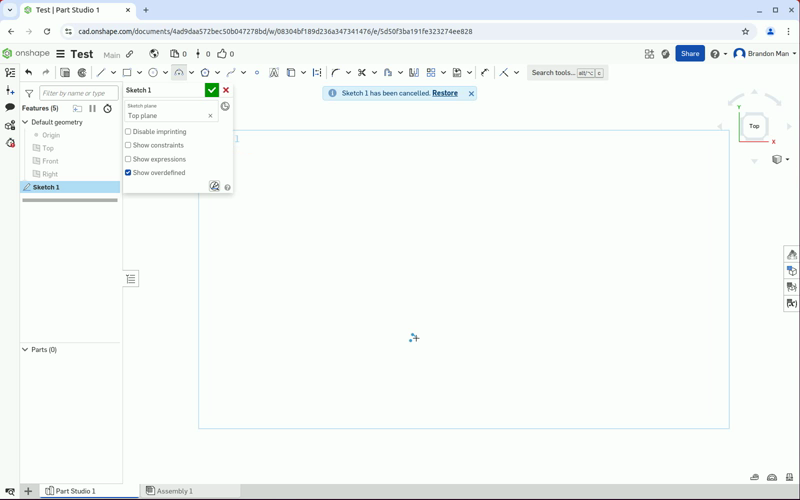
scroll(6)
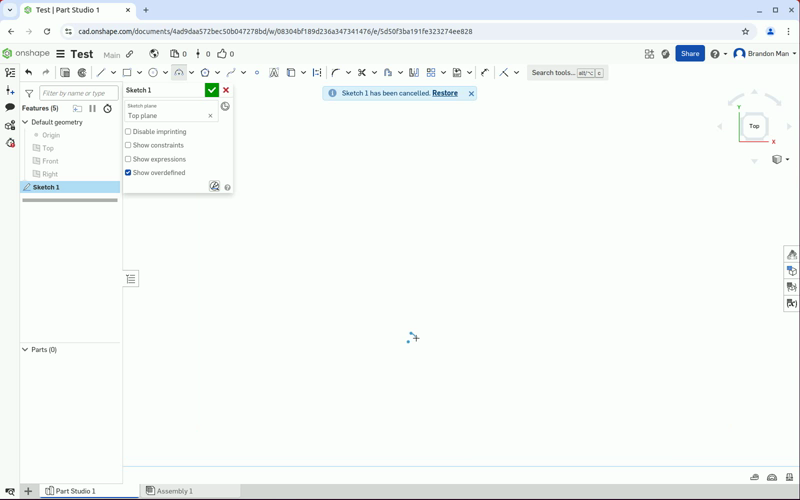
scroll(6)
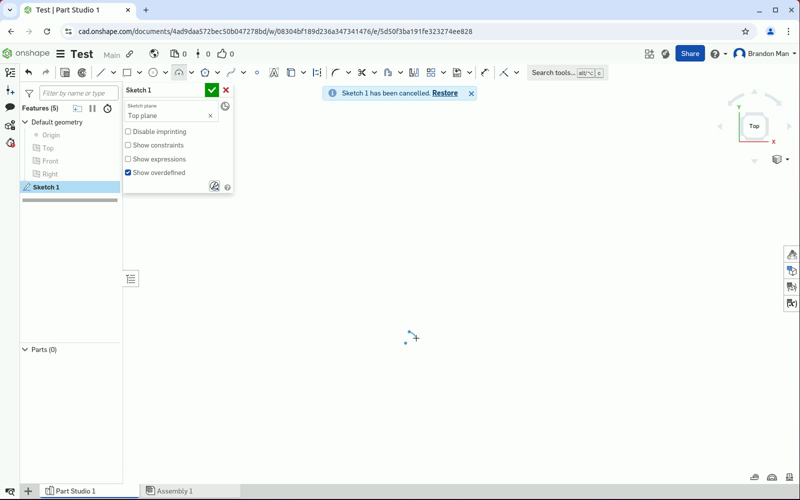
scroll(6)
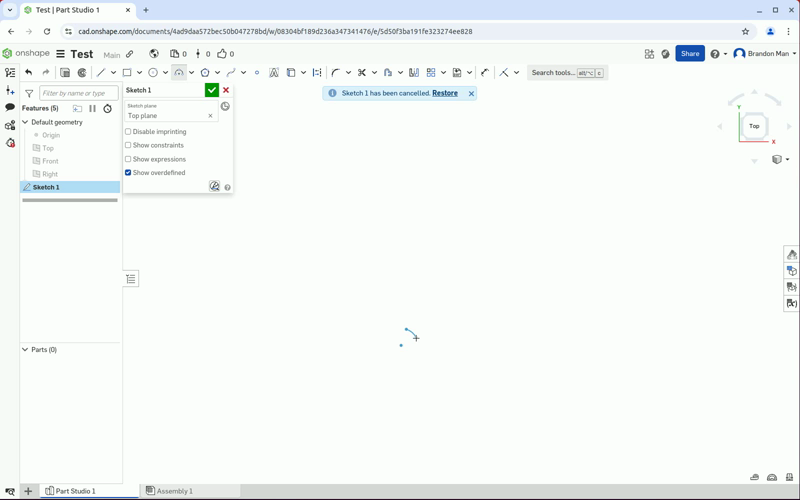
scroll(6)
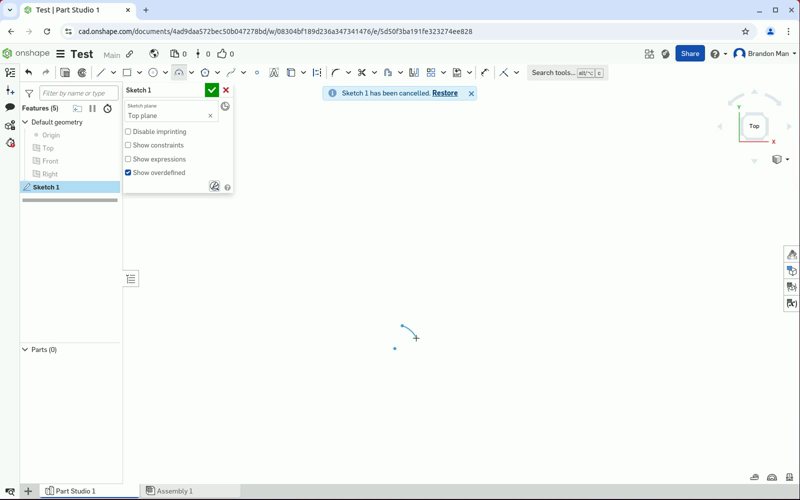
scroll(6)
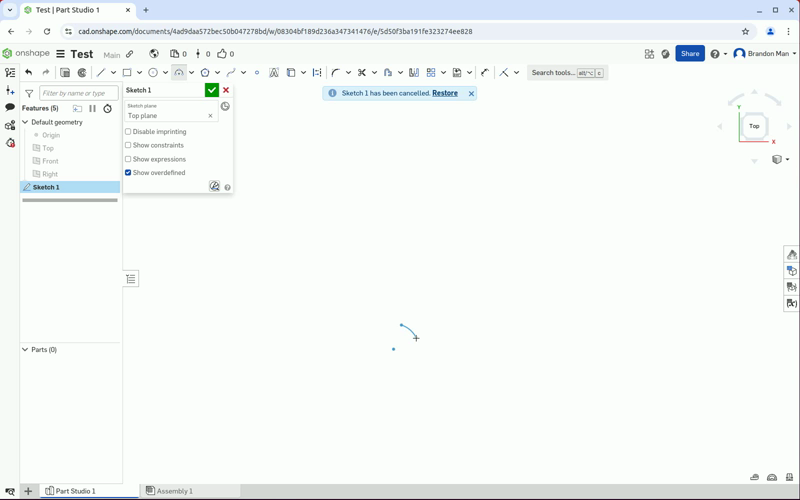
scroll(6)
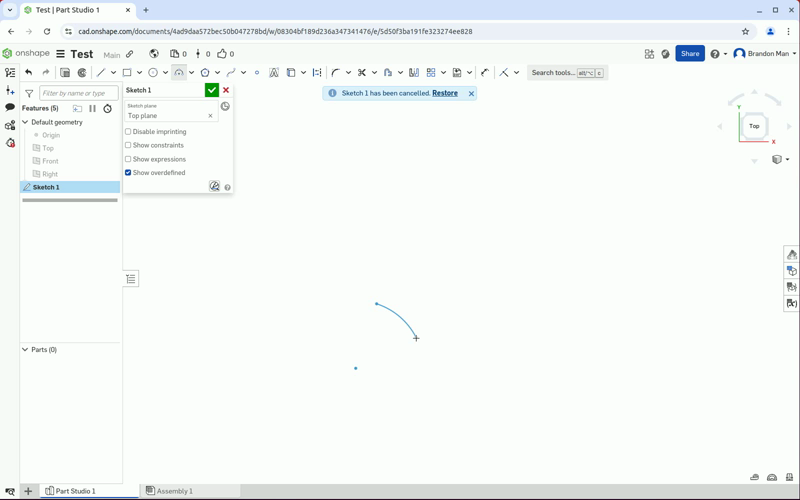
click(416, 337)
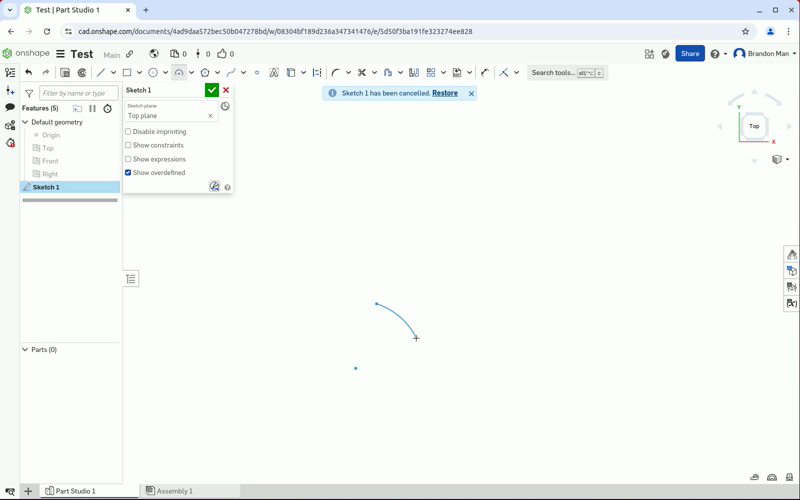
scroll(-6)
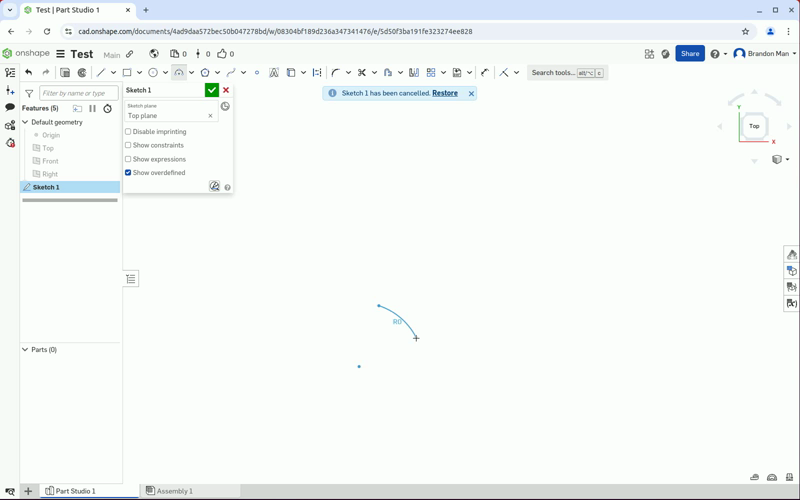
scroll(-6)
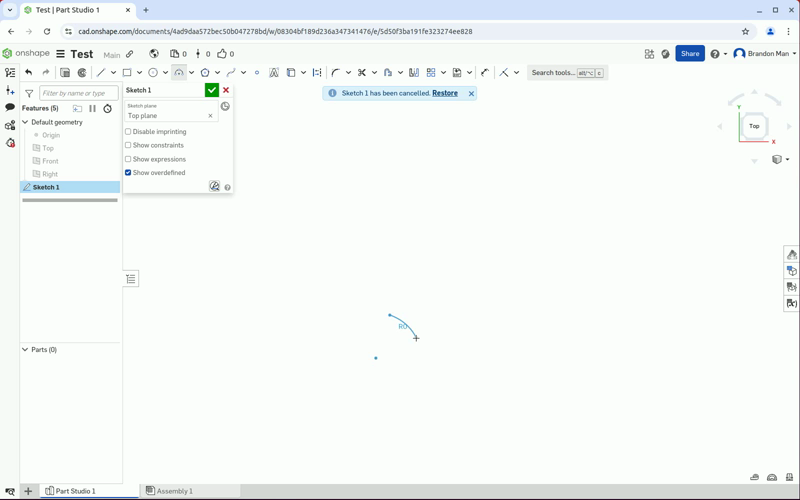
scroll(-6)
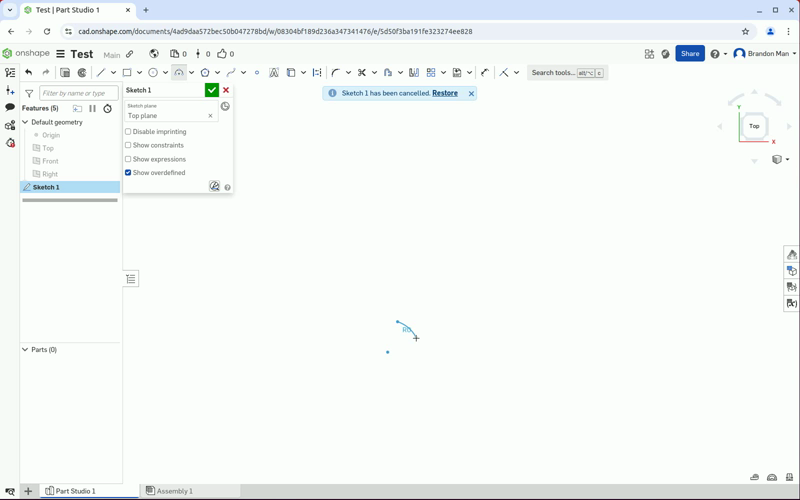
scroll(-6)
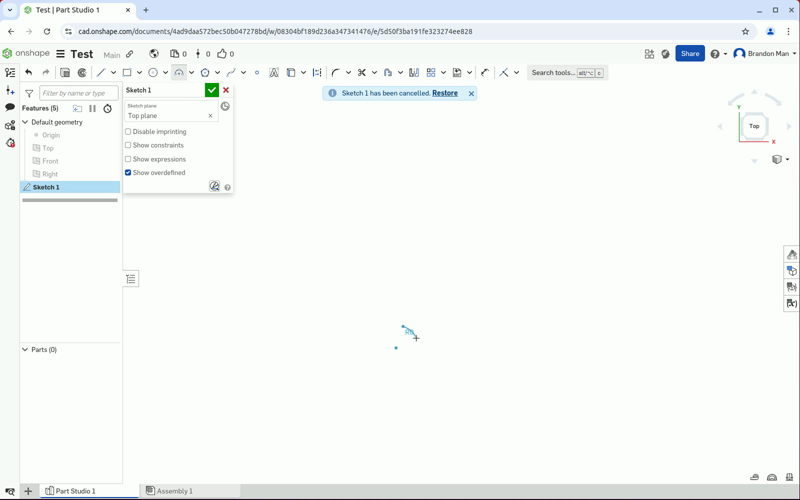
scroll(-6)
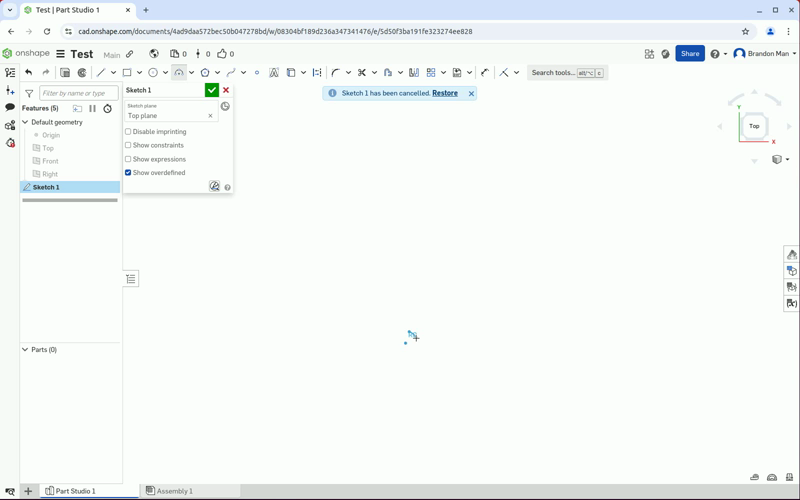
scroll(-6)
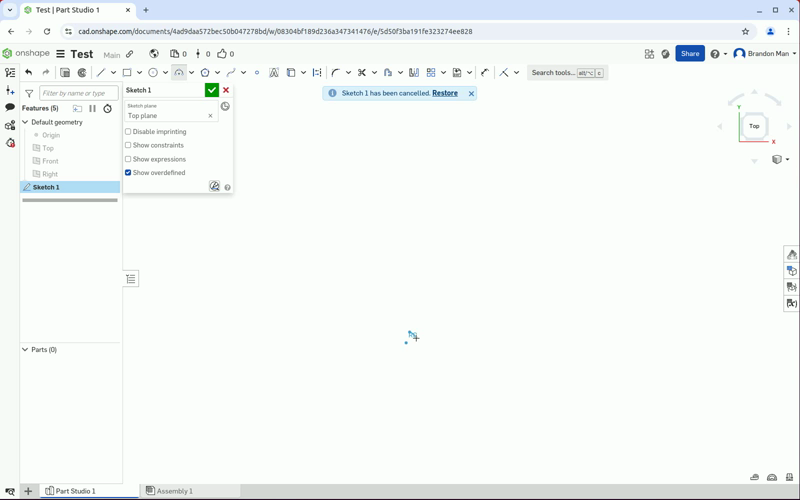
scroll(-6)
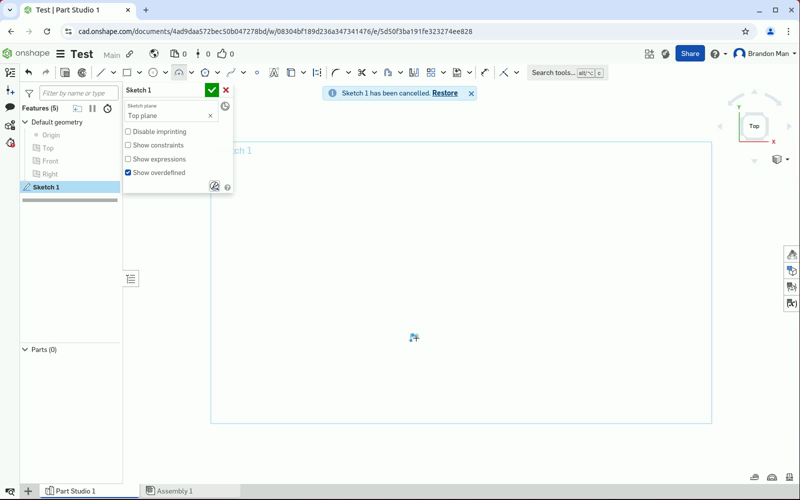
mouse_move(413, 336)
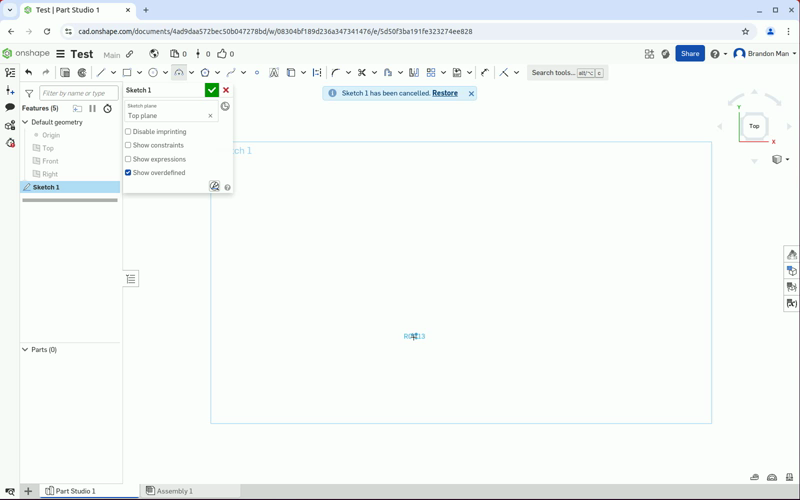
scroll(6)
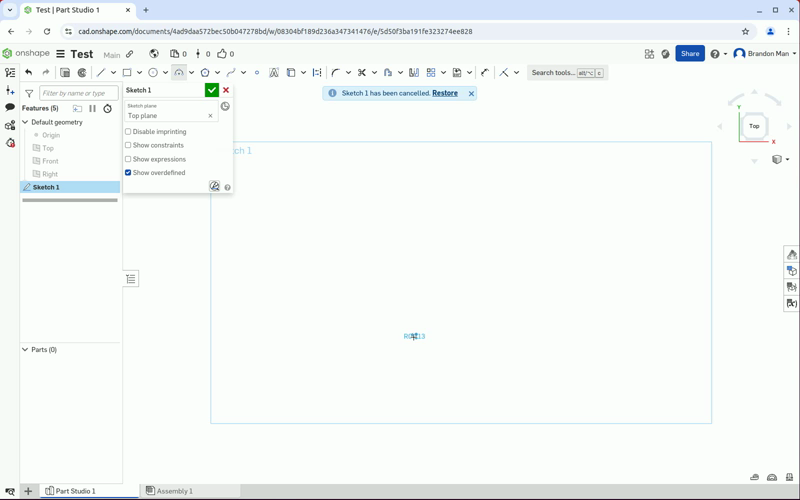
scroll(6)
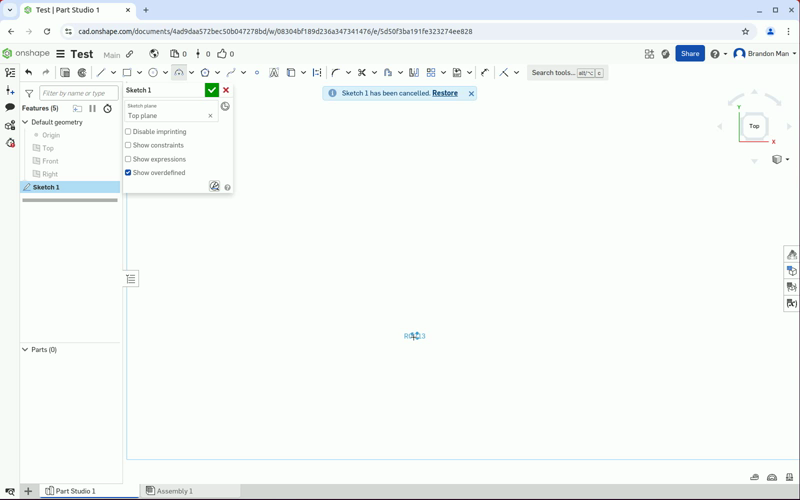
scroll(6)
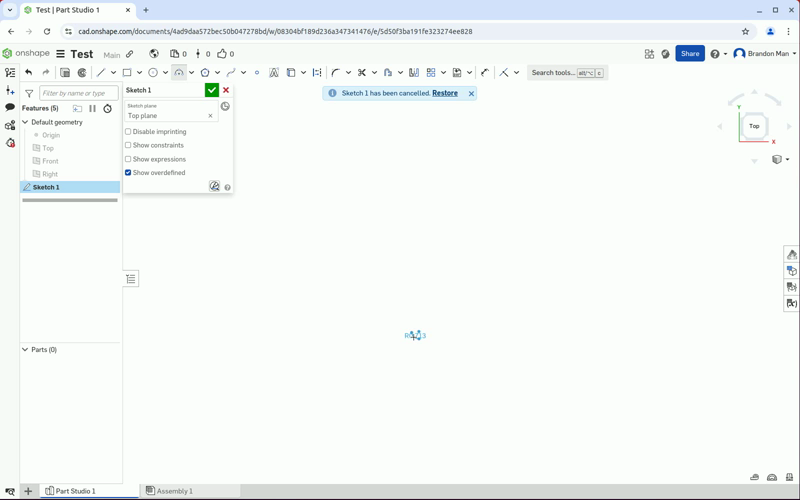
scroll(6)
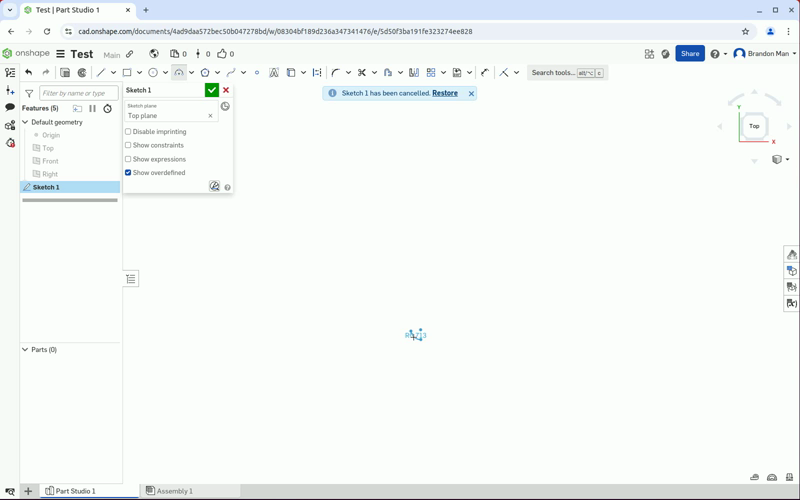
scroll(6)
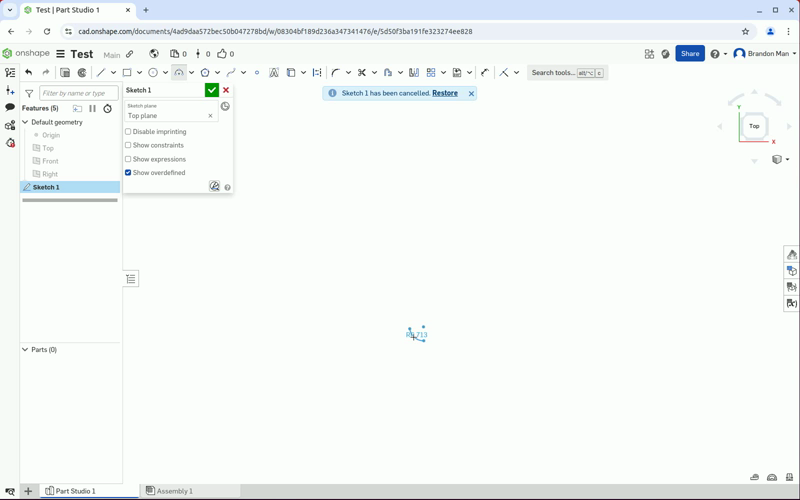
scroll(6)
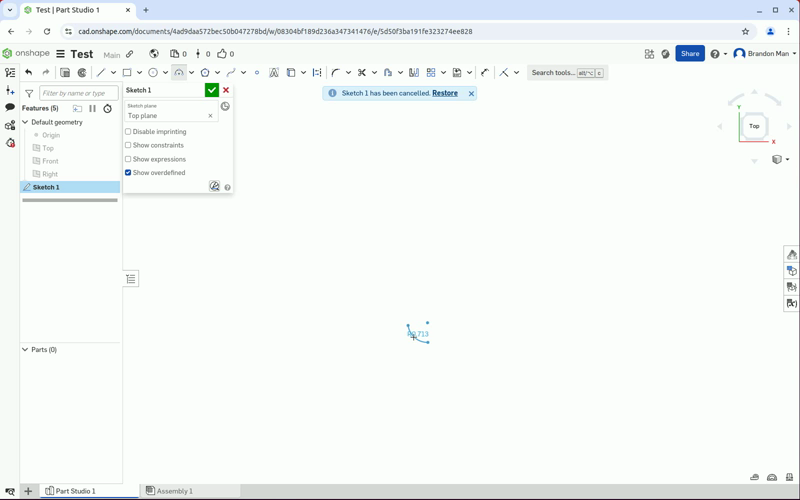
scroll(6)
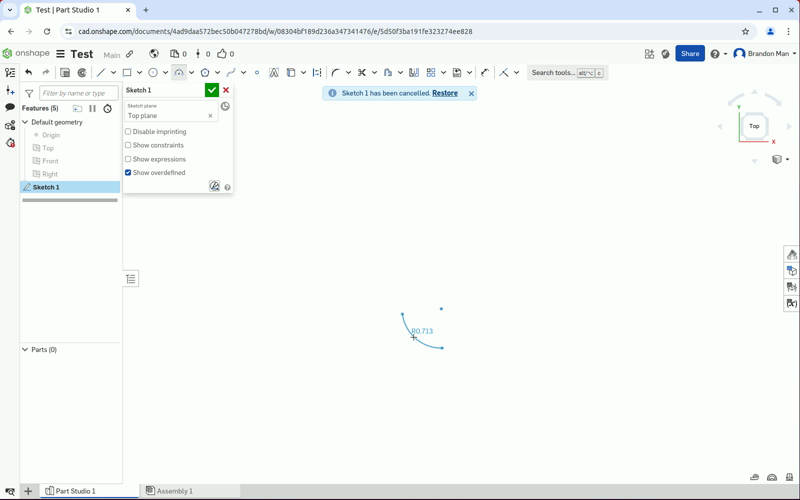
click(413, 336)
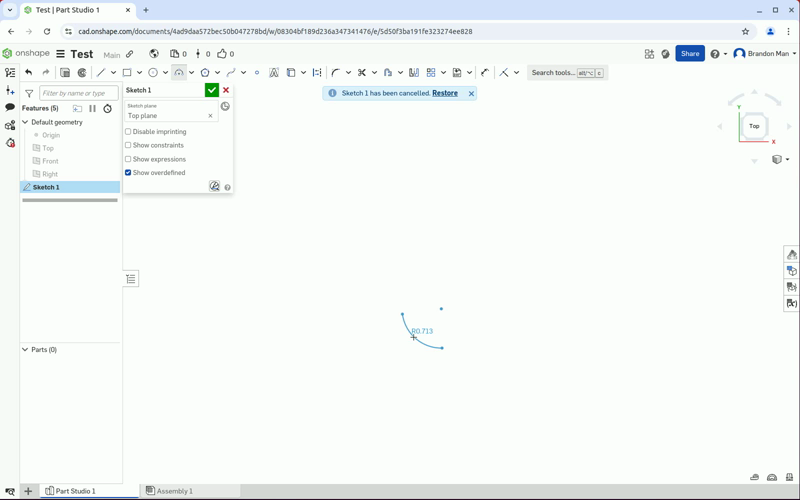
scroll(-6)
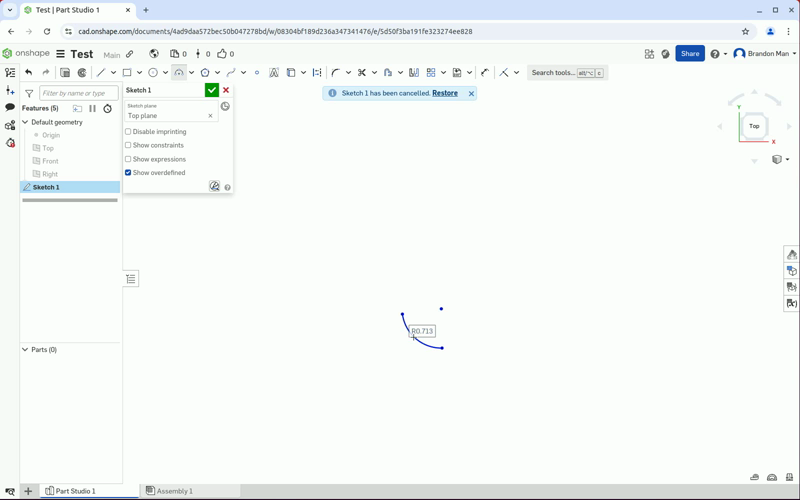
scroll(-6)
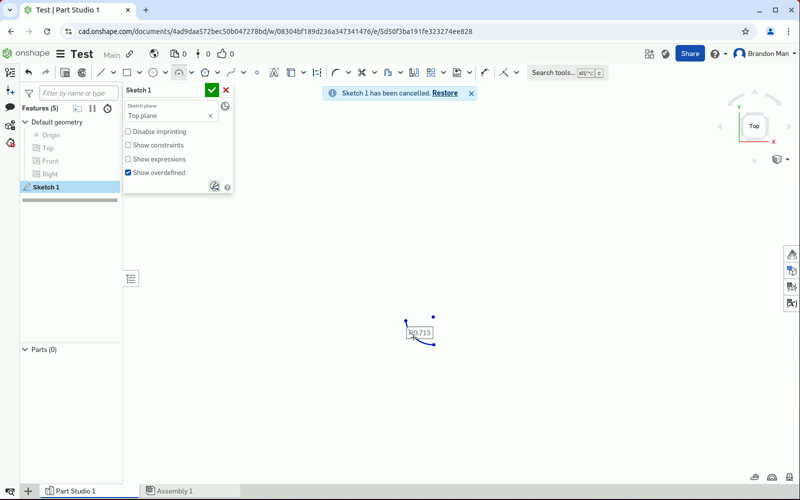
scroll(-6)
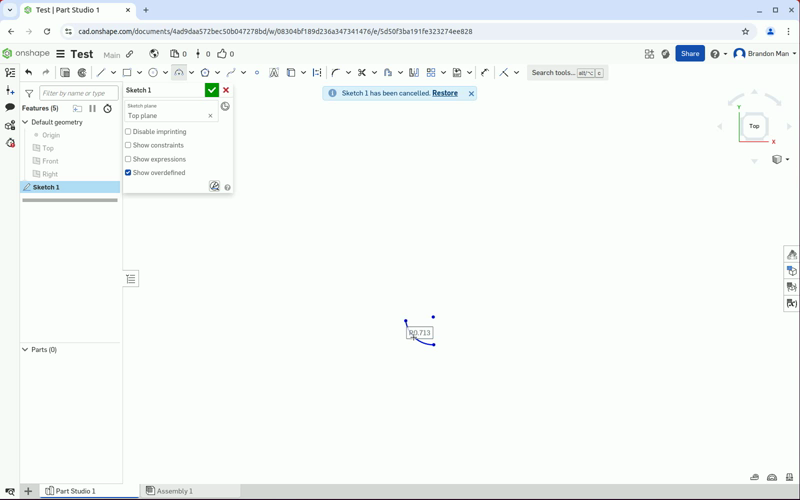
scroll(-6)
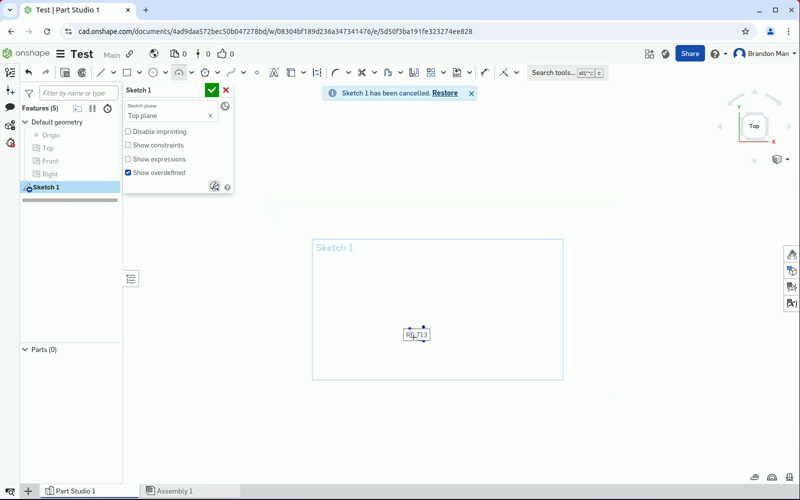
scroll(-6)
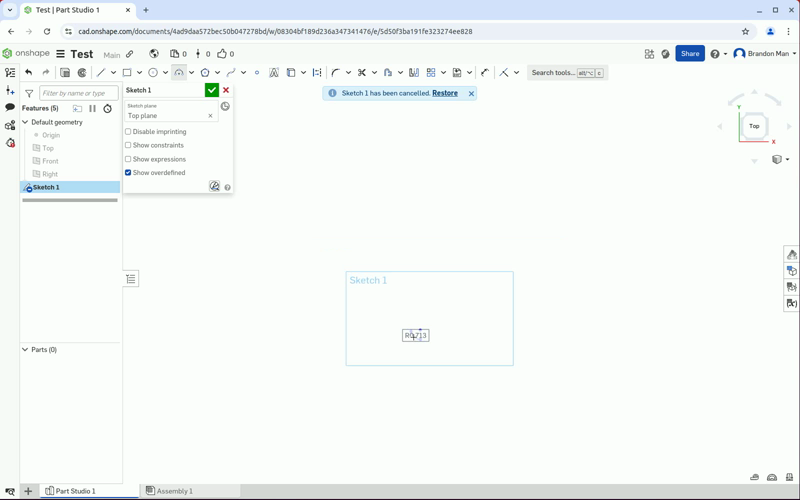
scroll(-6)
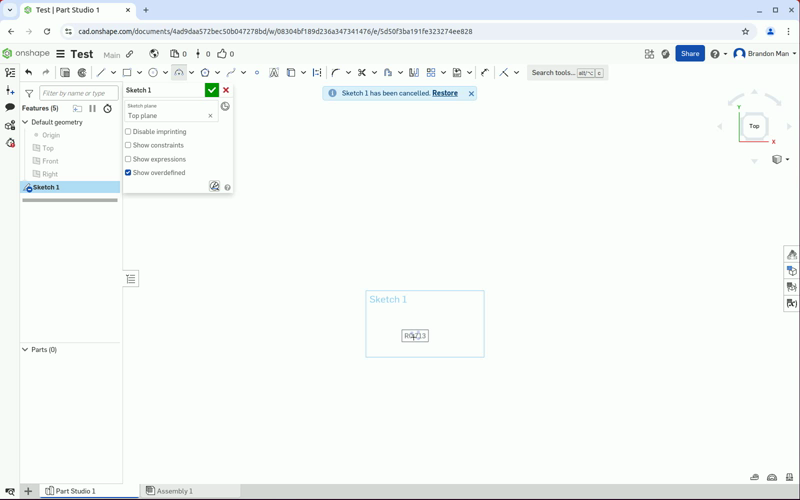
scroll(-6)
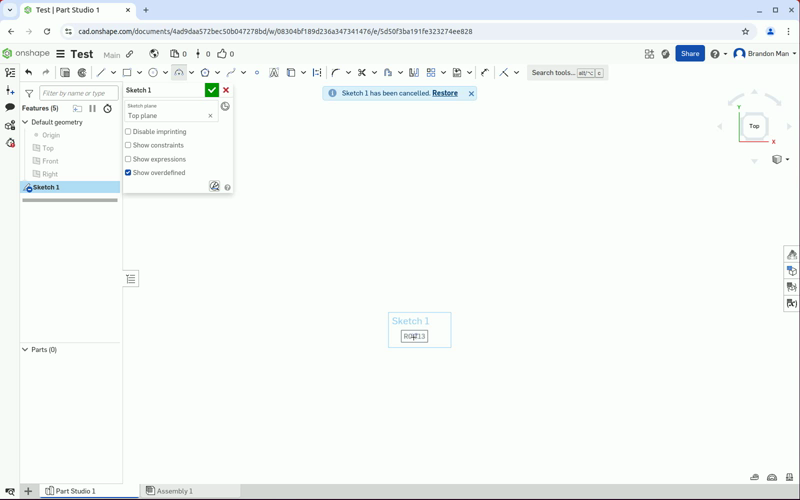
key_up(shift)
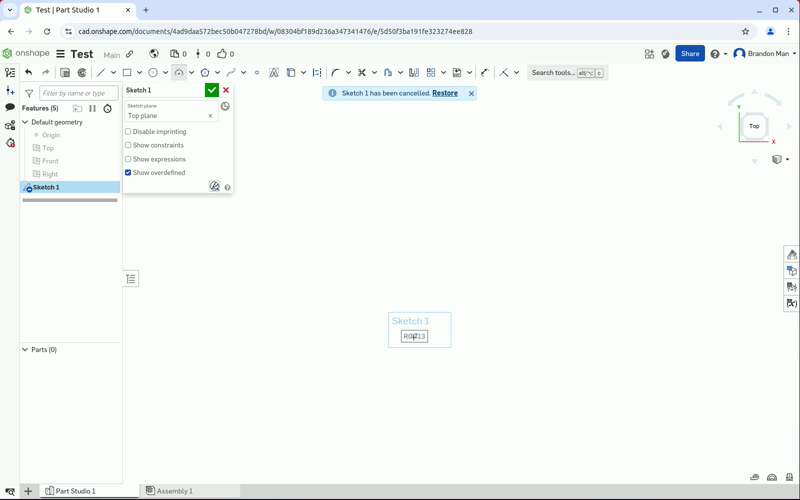
key(esc)
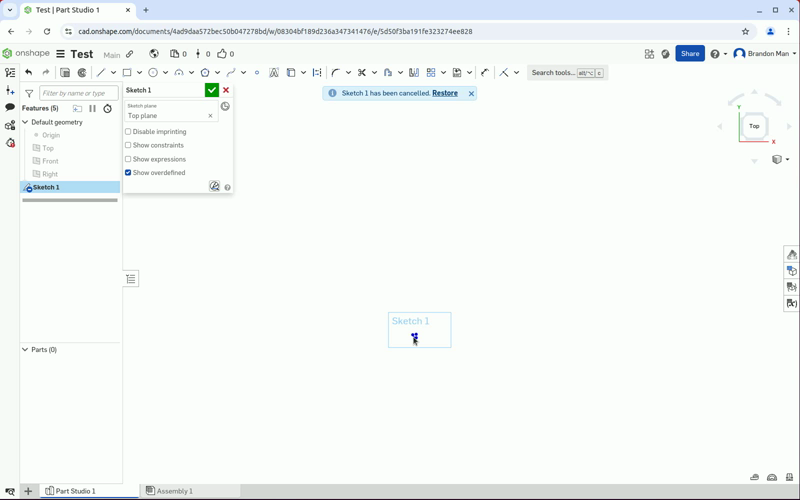
key(l)
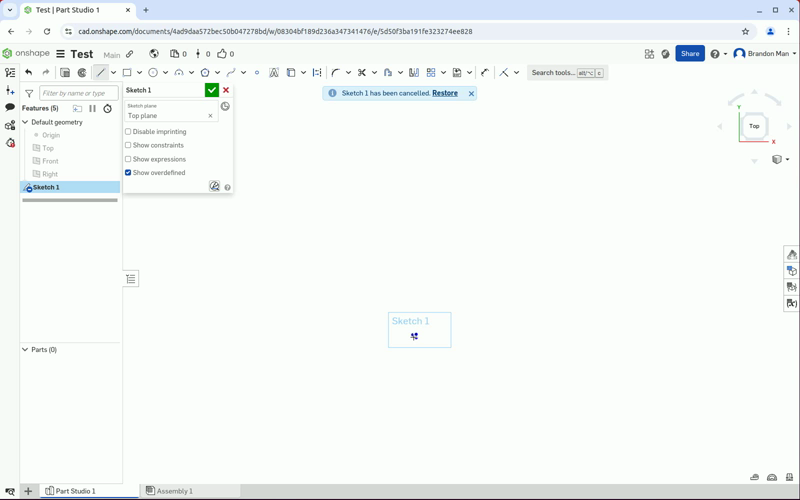
mouse_move(416, 337)
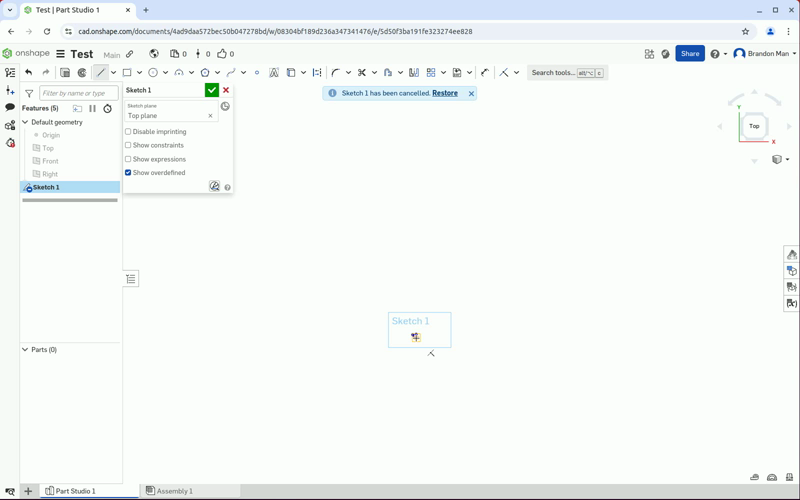
scroll(6)
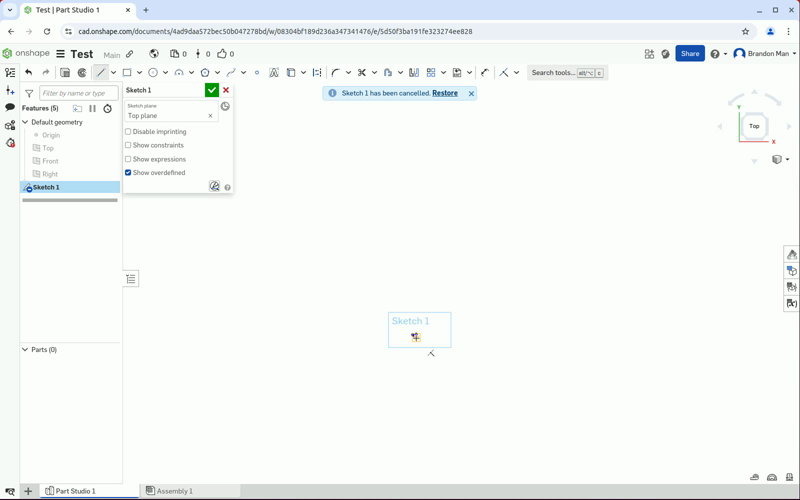
scroll(6)
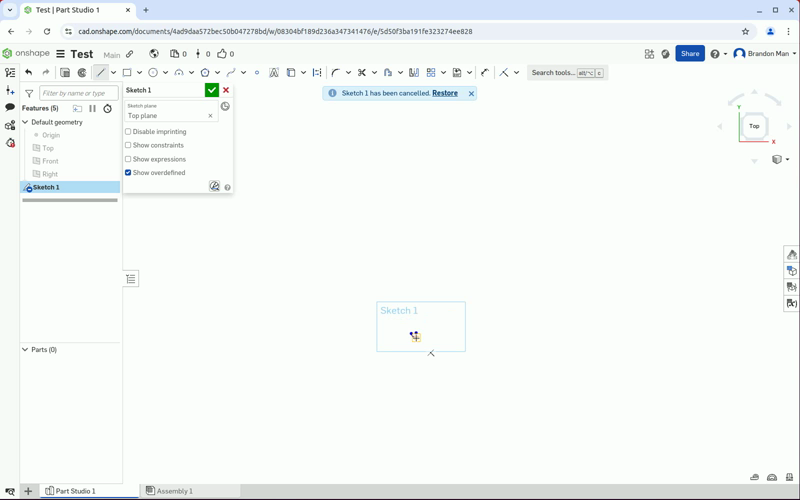
scroll(6)
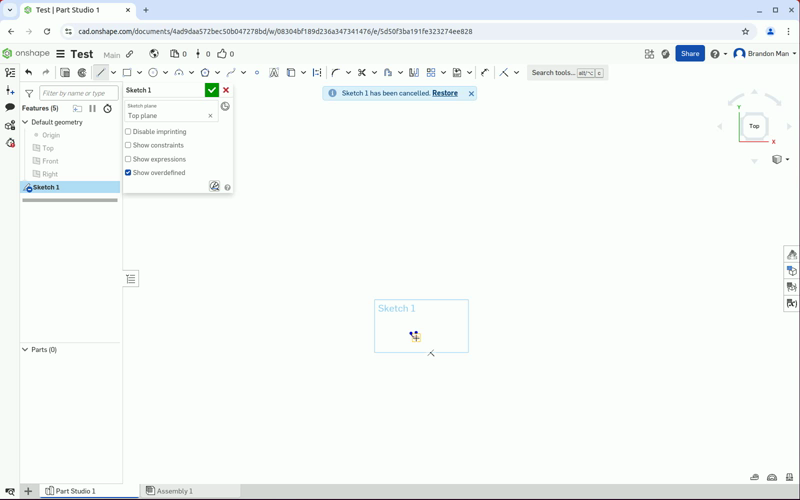
scroll(6)
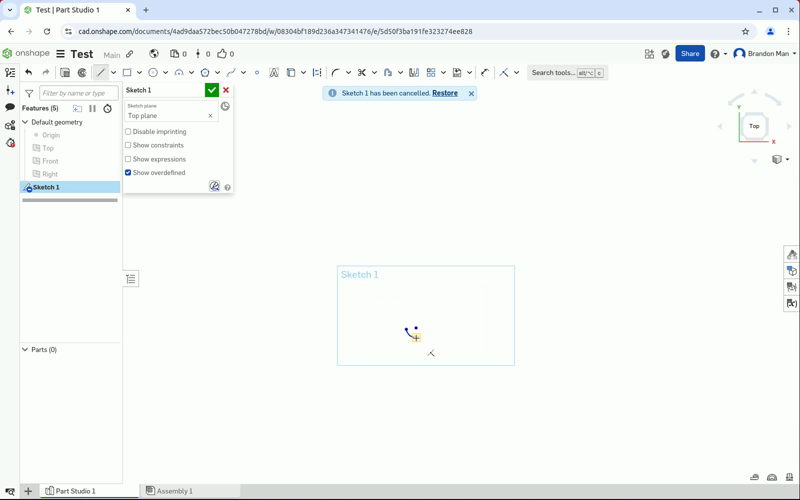
scroll(6)
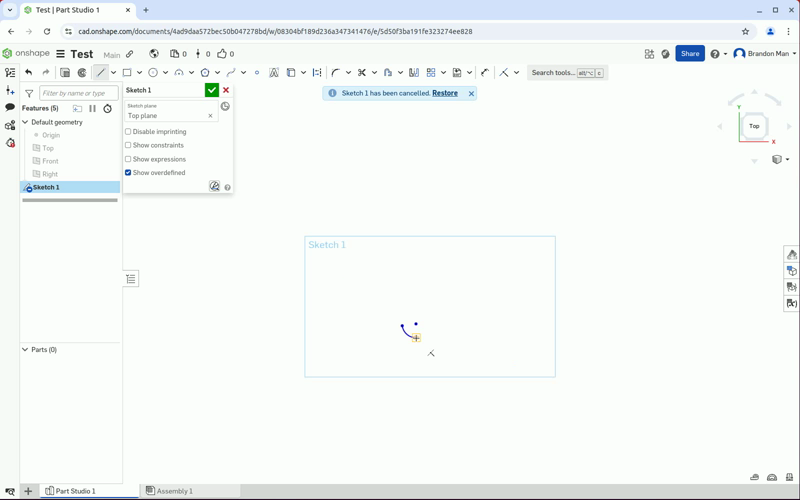
scroll(6)
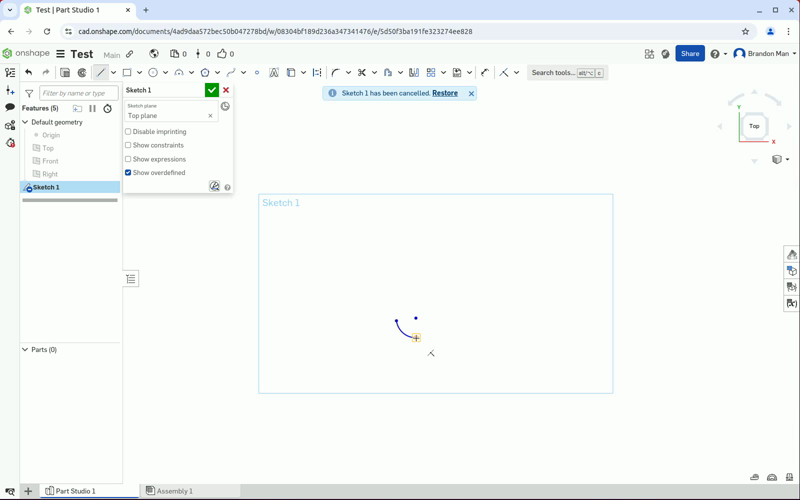
scroll(6)
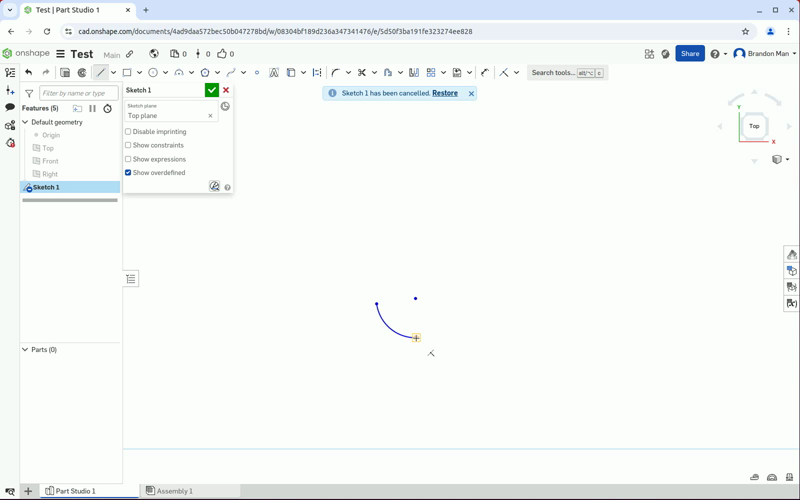
click(416, 337)
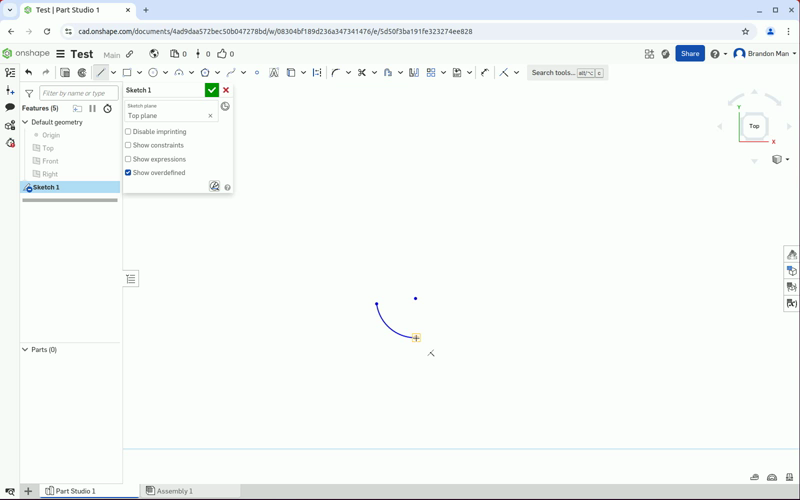
scroll(-6)
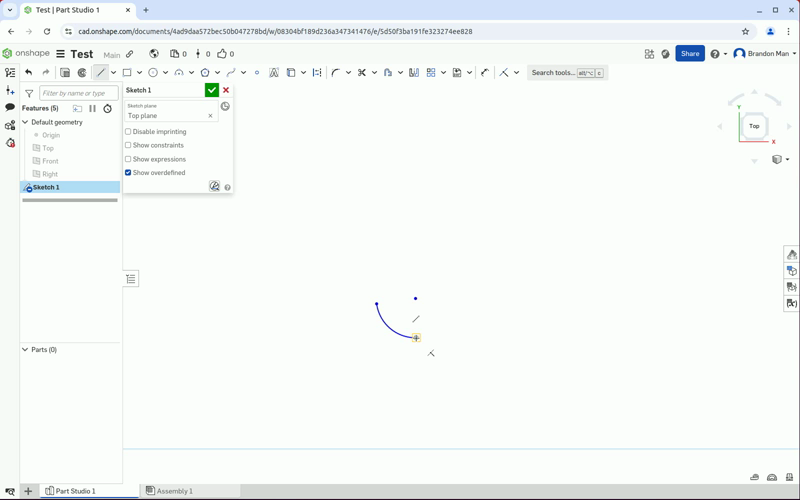
scroll(-6)
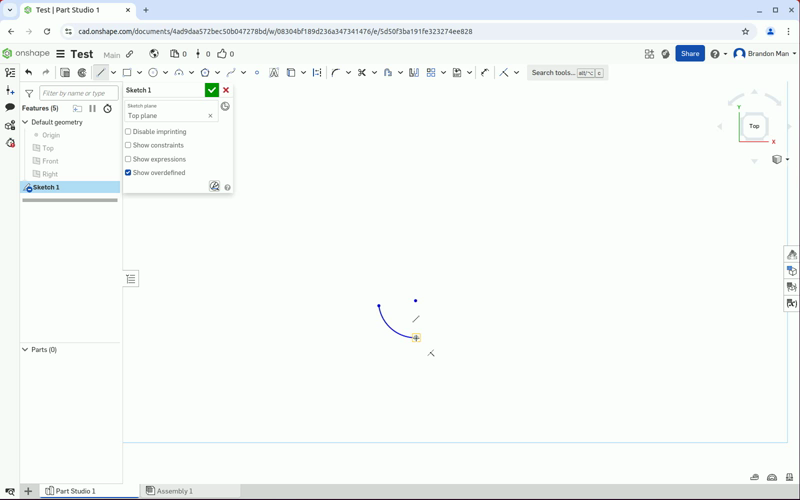
scroll(-6)
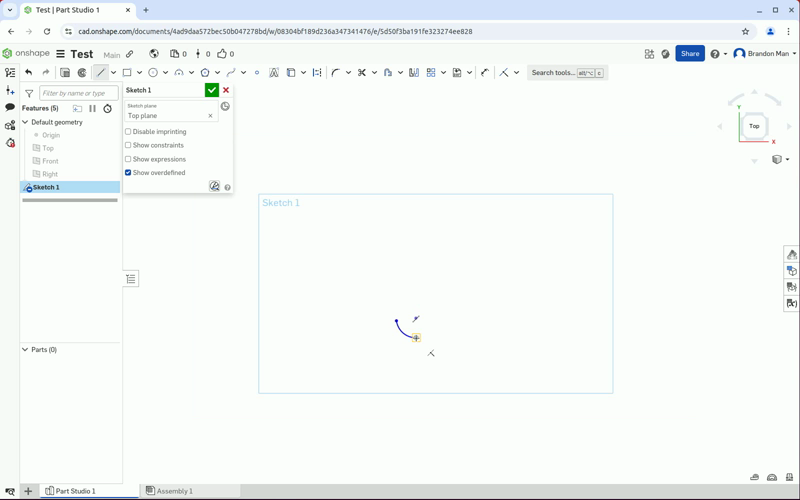
scroll(-6)
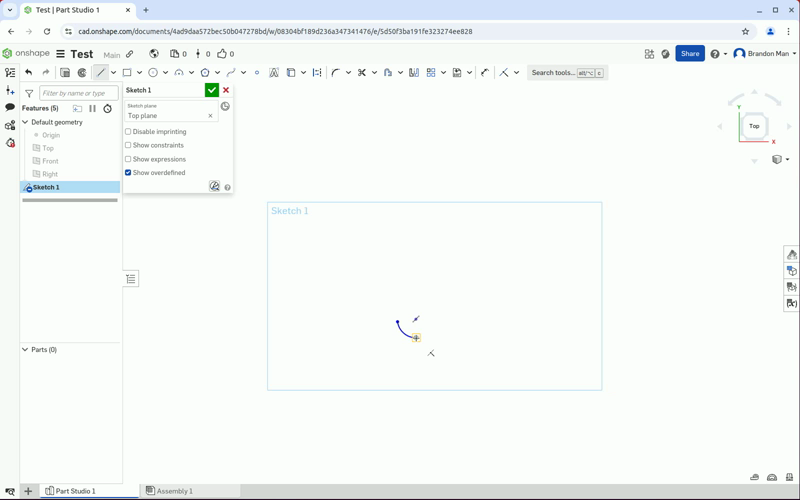
scroll(-6)
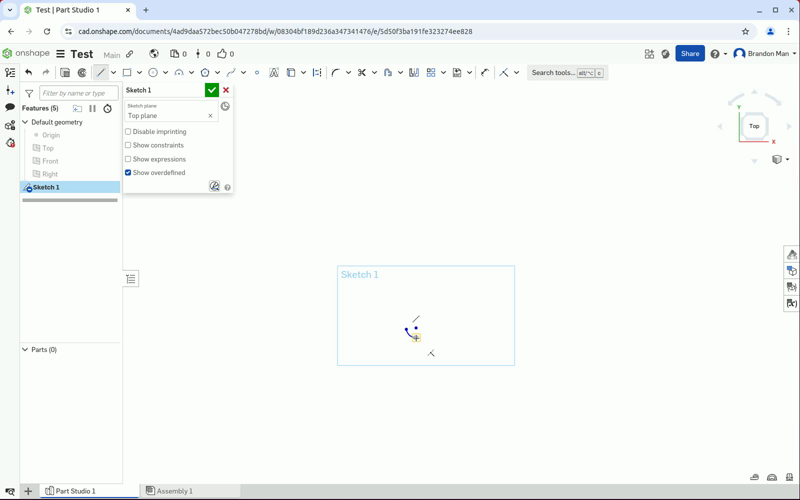
scroll(-6)
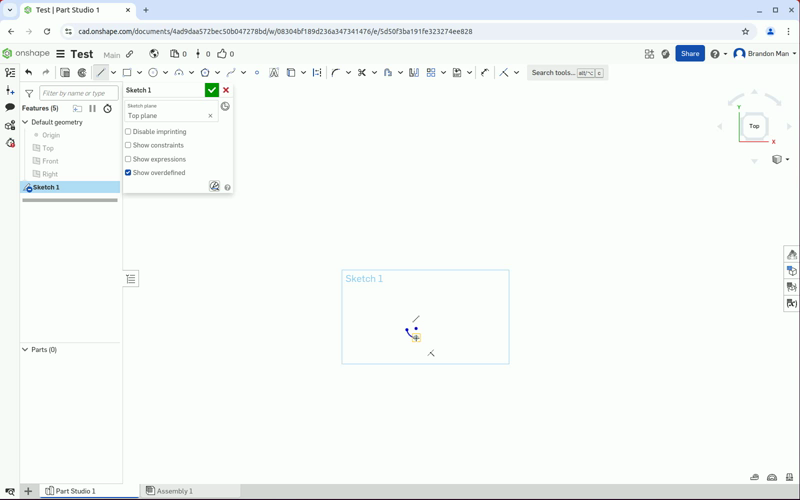
scroll(-6)
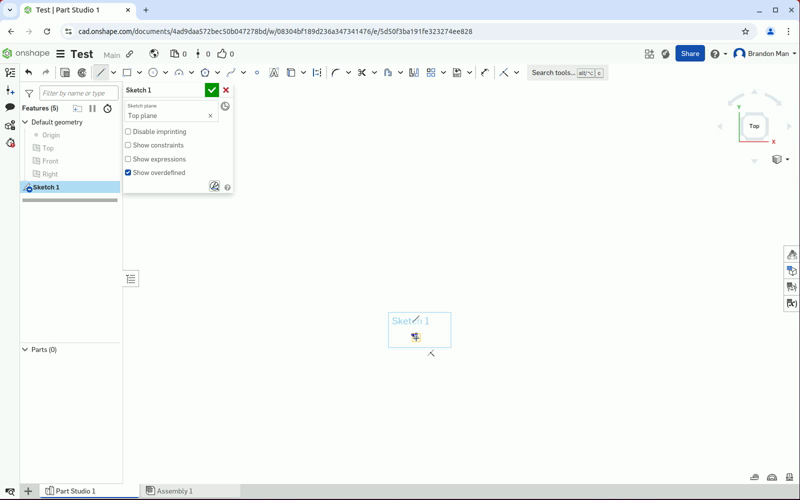
key_down(shift)
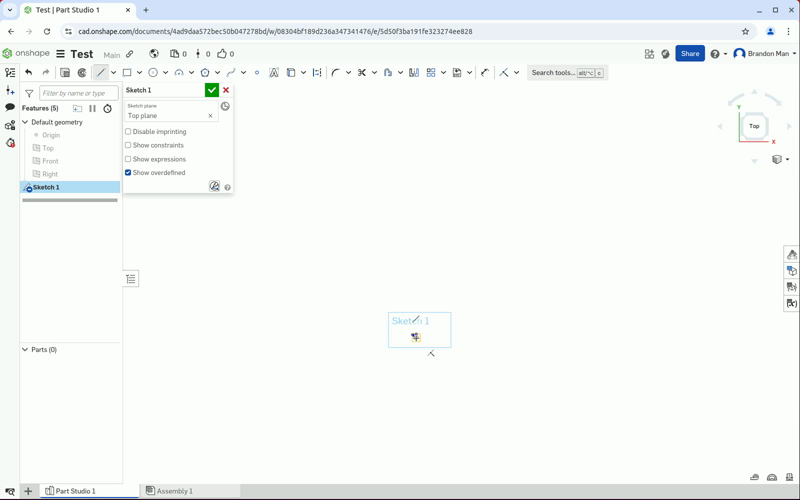
mouse_move(511, 337)
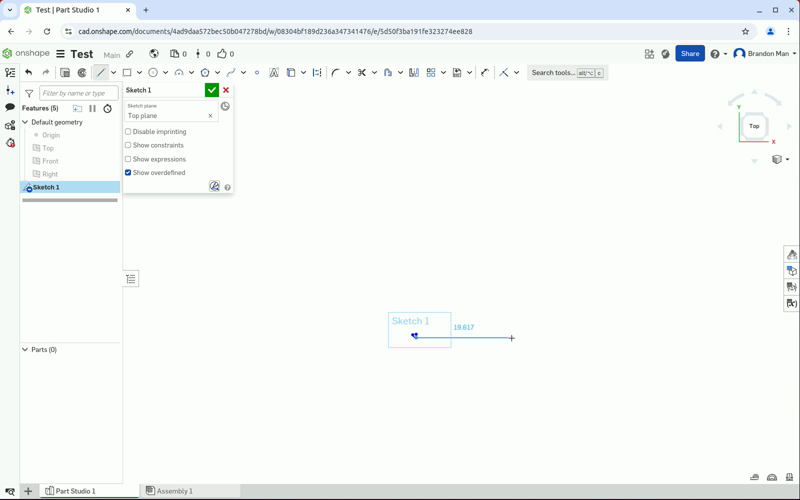
click(511, 337)
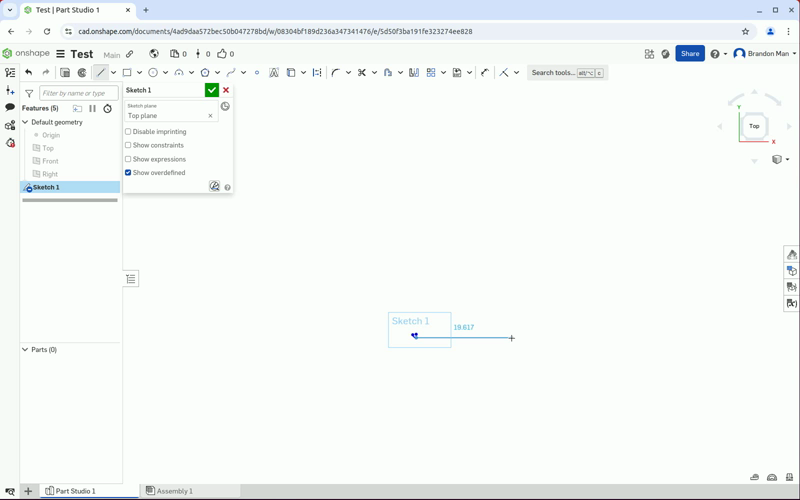
key_up(shift)
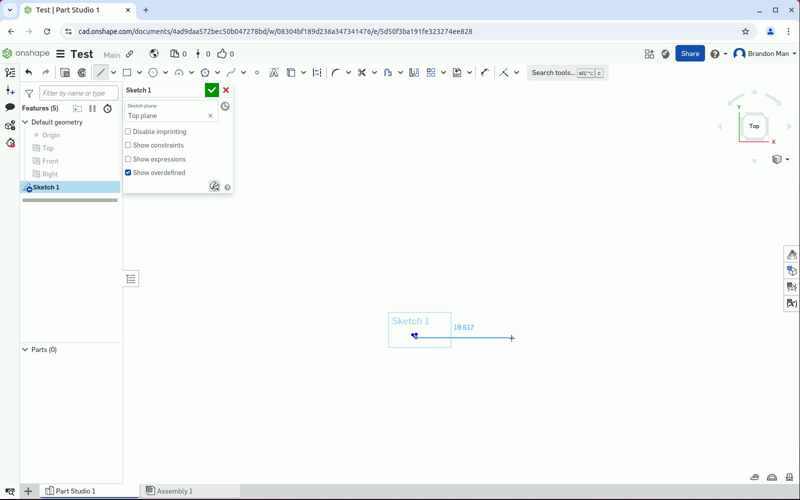
key_down(shift)
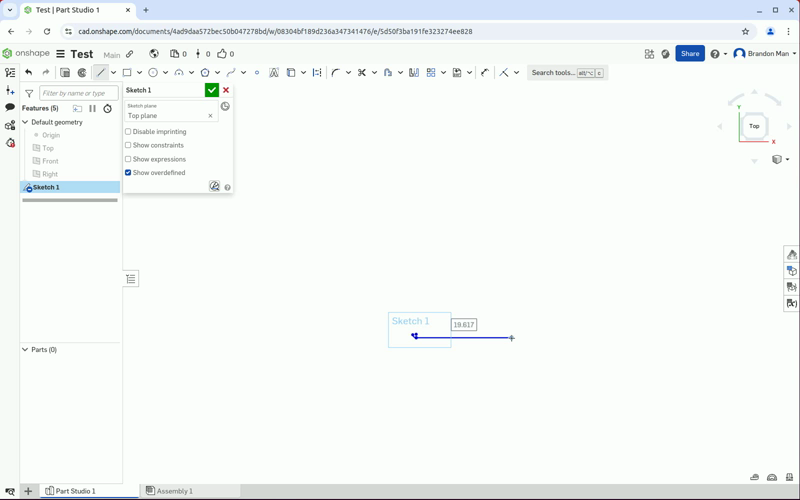
mouse_move(511, 228)
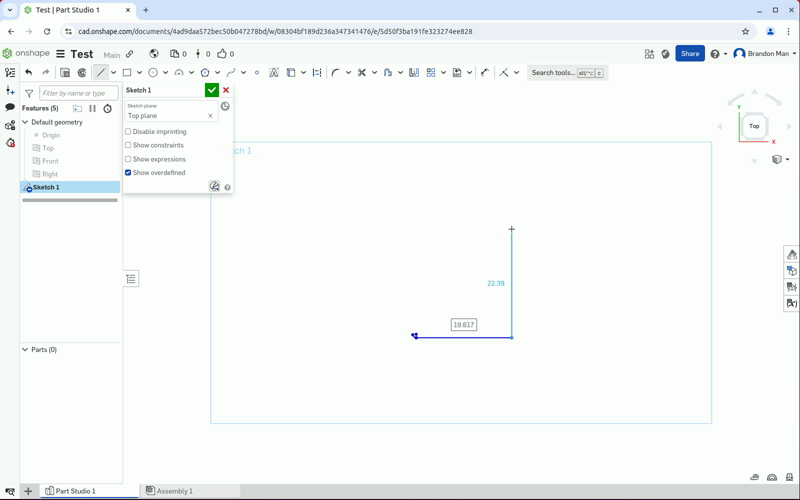
click(511, 228)
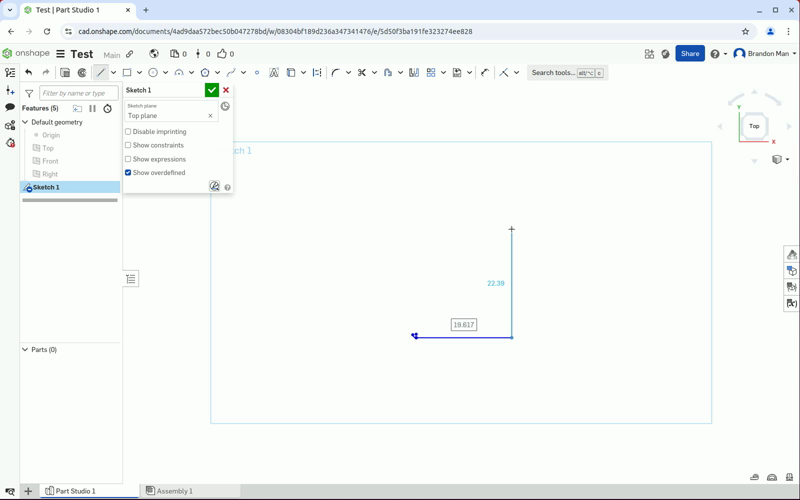
key_up(shift)
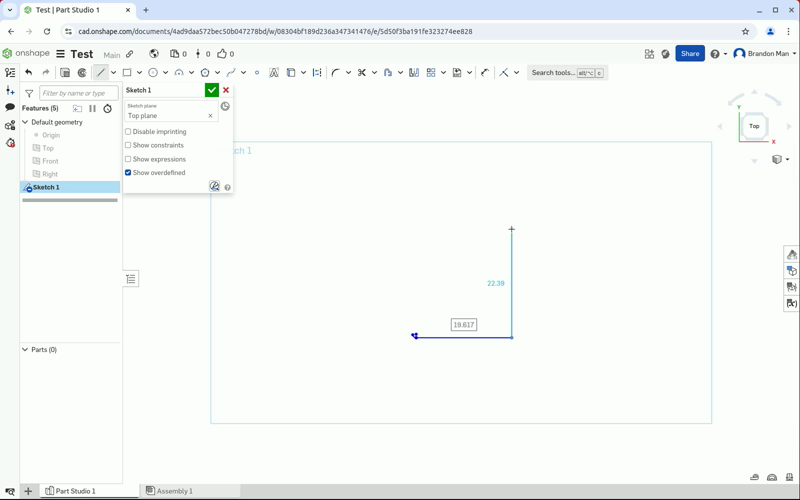
key_down(shift)
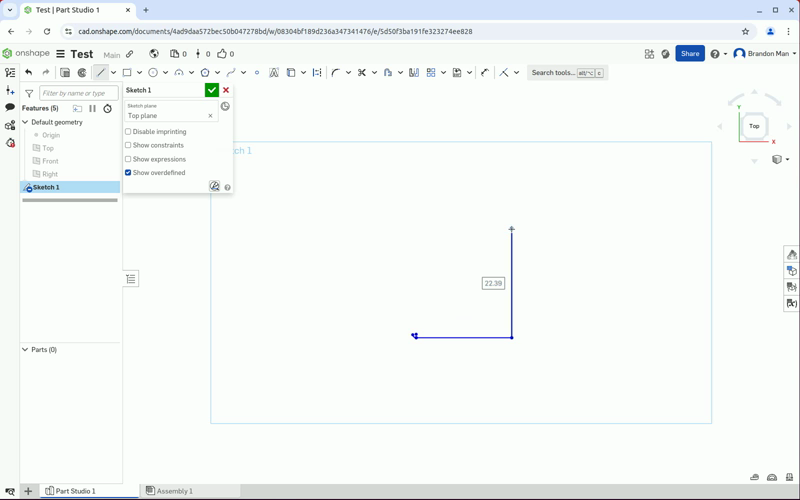
mouse_move(416, 228)
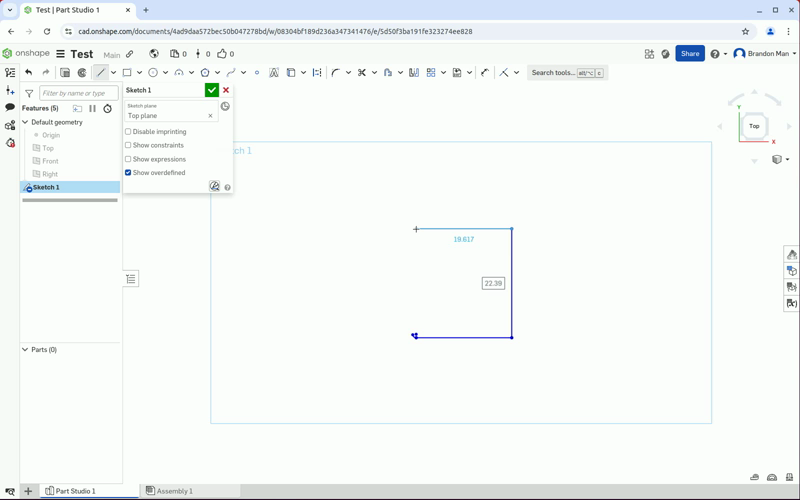
click(416, 228)
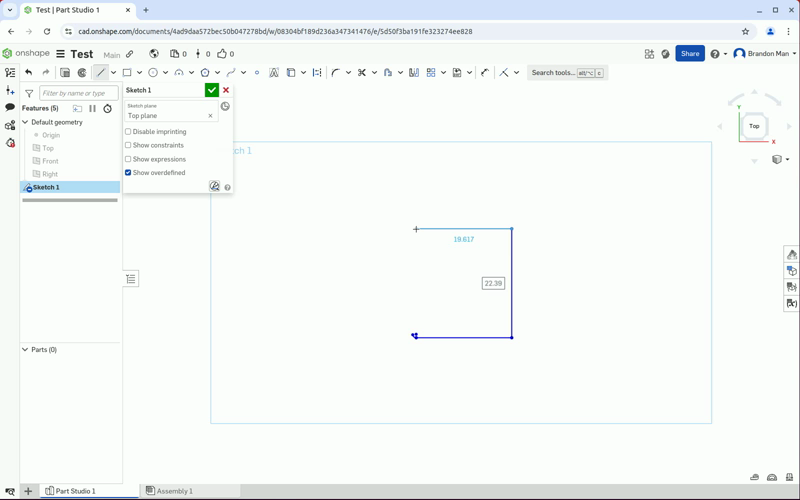
key_up(shift)
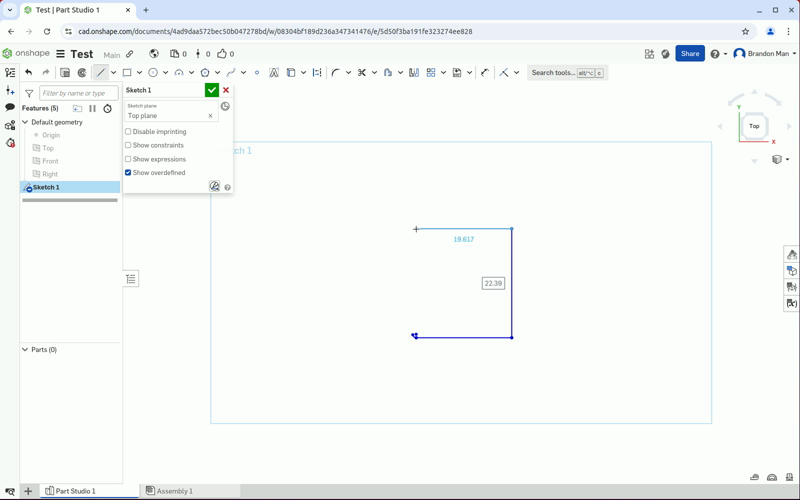
key(esc)
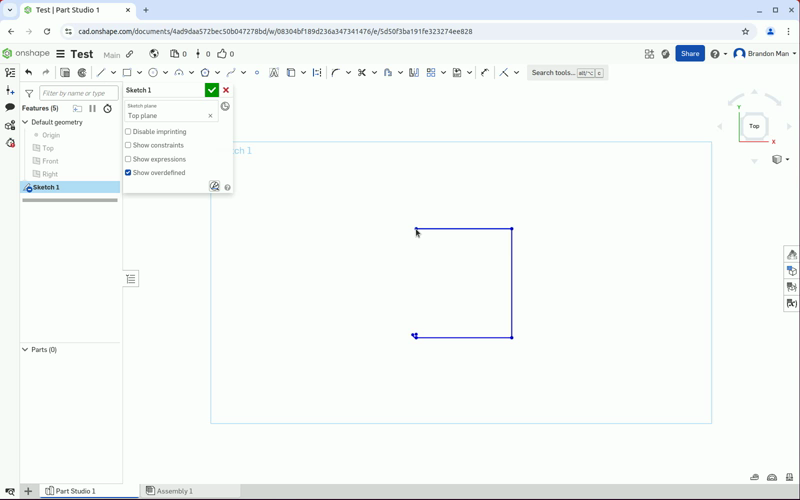
key(a)
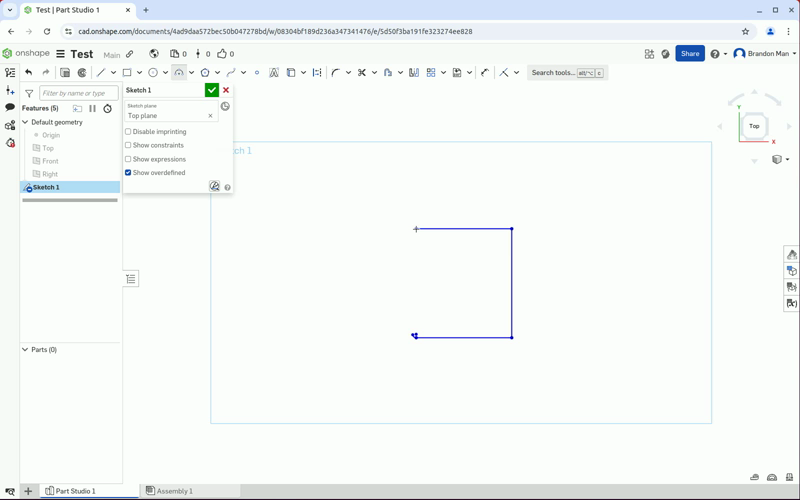
mouse_move(416, 228)
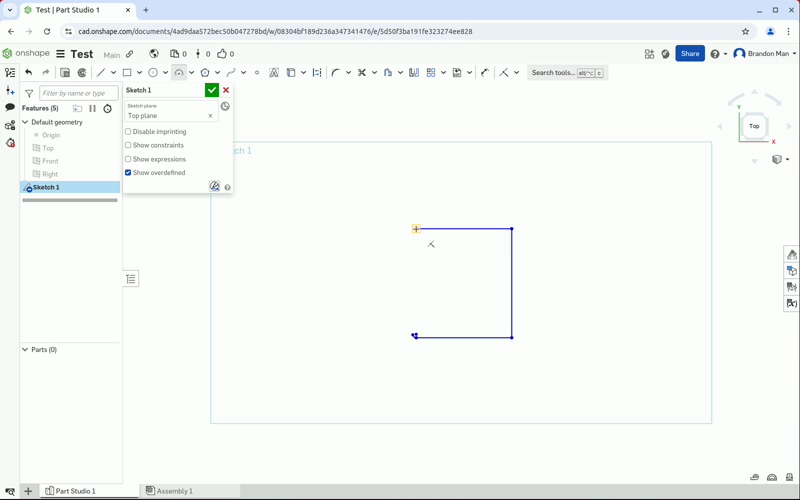
click(416, 228)
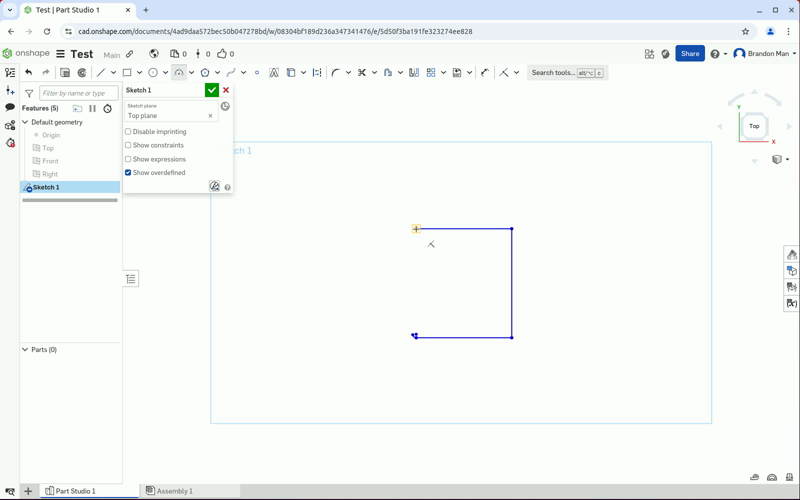
key_down(shift)
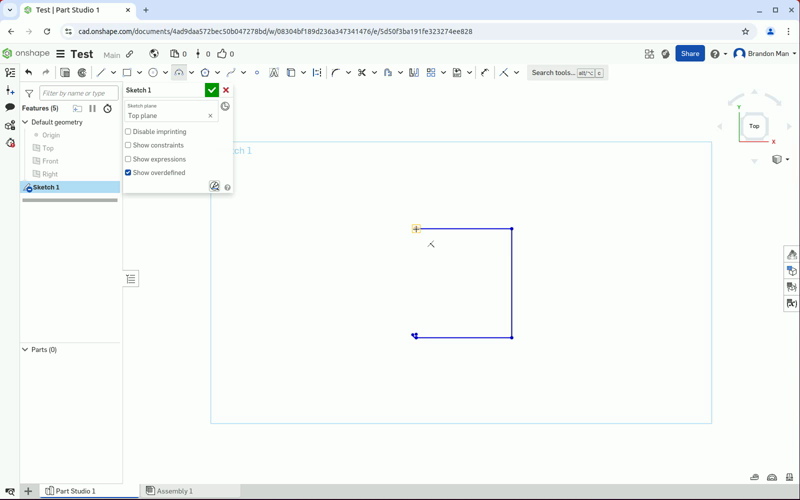
mouse_move(412, 232)
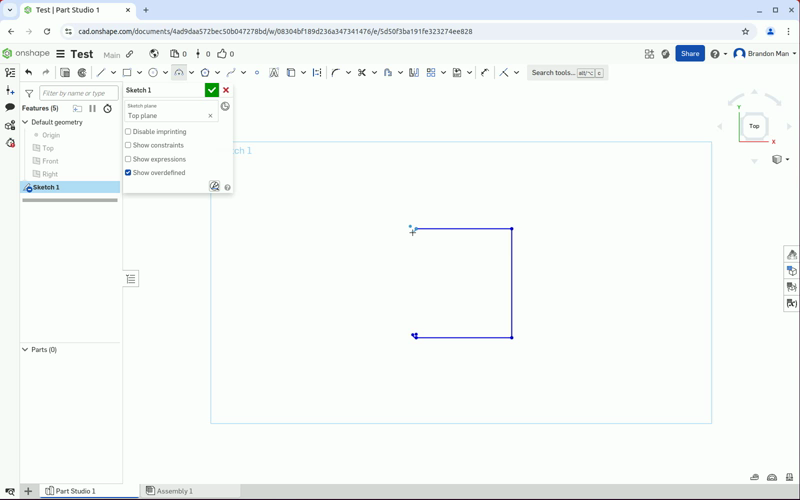
scroll(6)
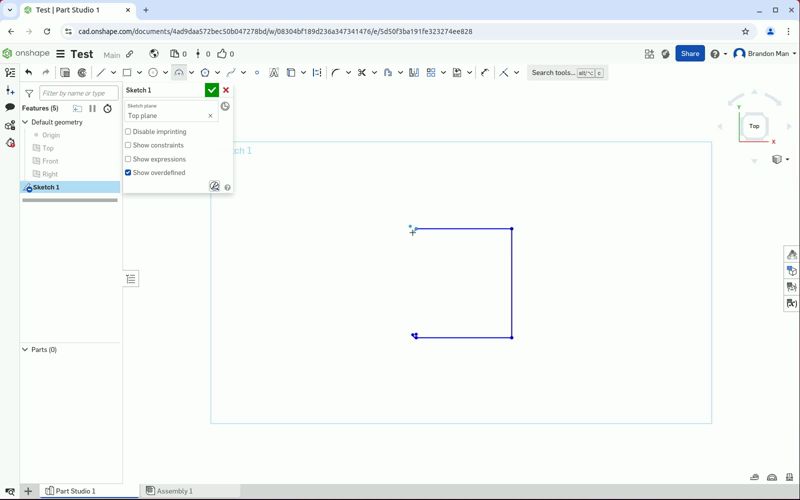
scroll(6)
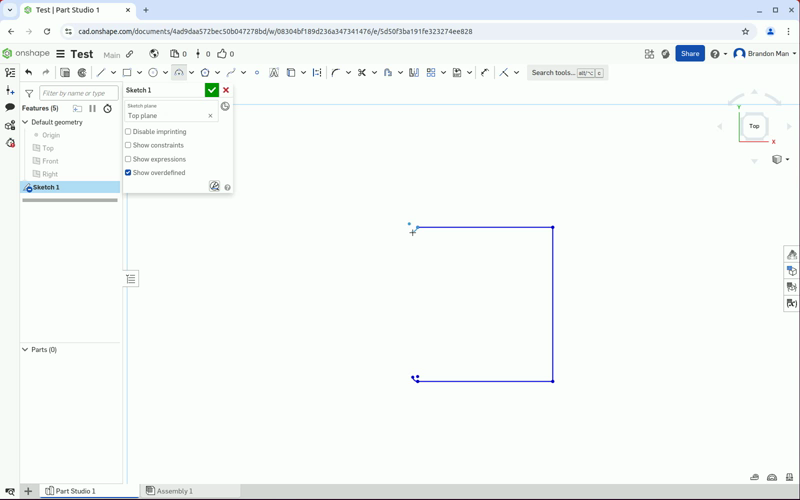
scroll(6)
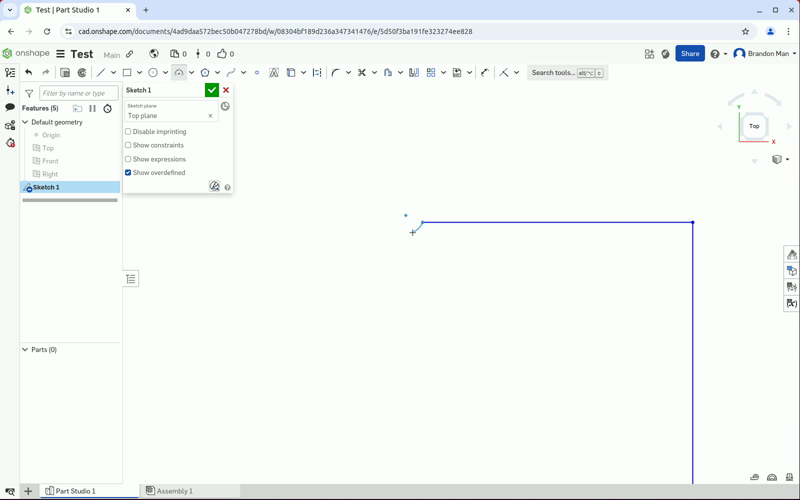
scroll(6)
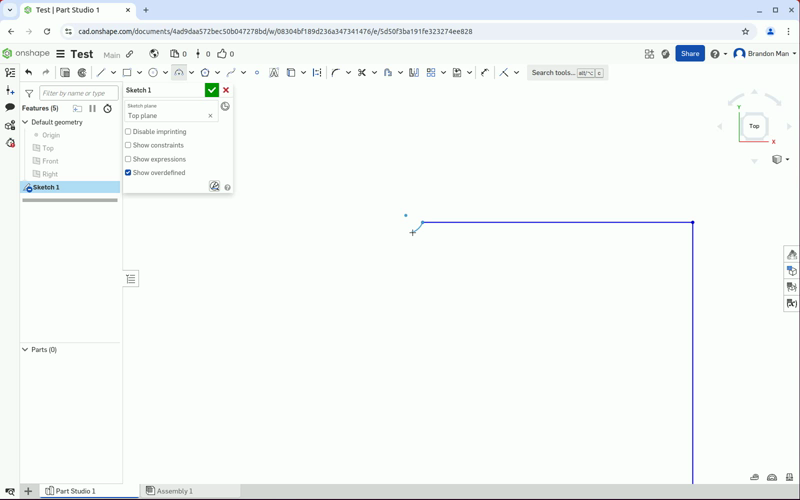
scroll(6)
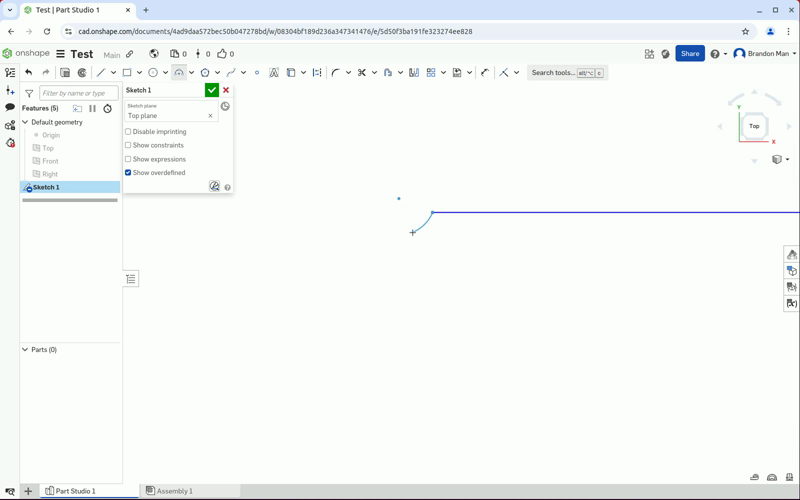
scroll(6)
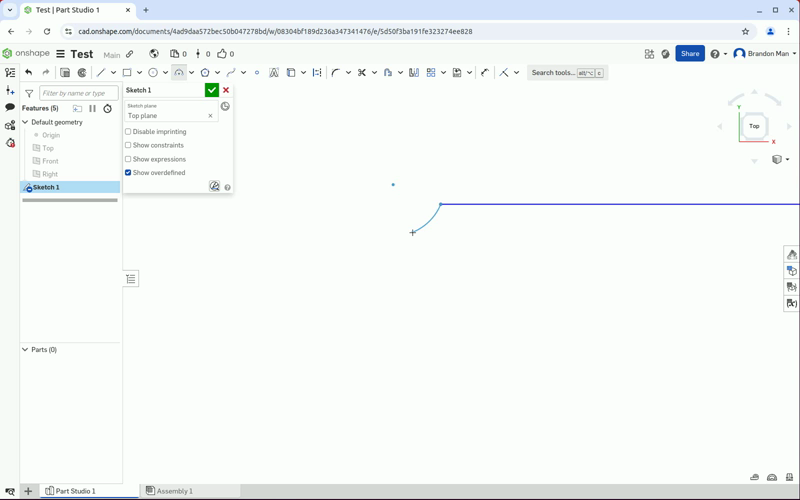
scroll(6)
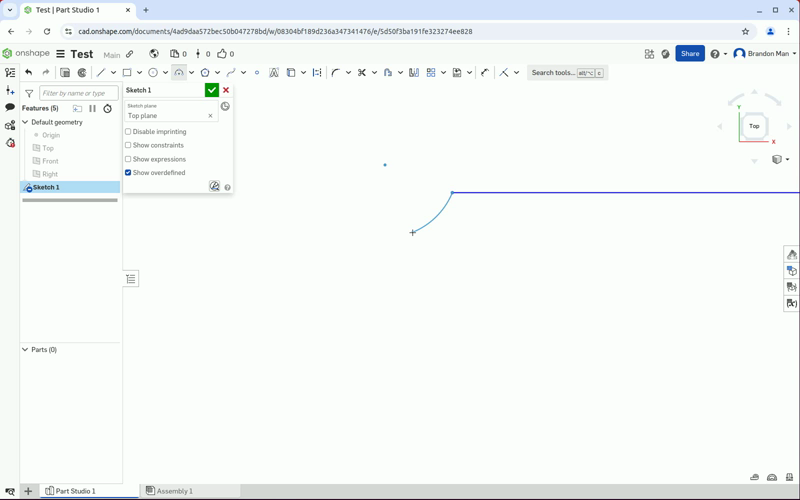
click(412, 232)
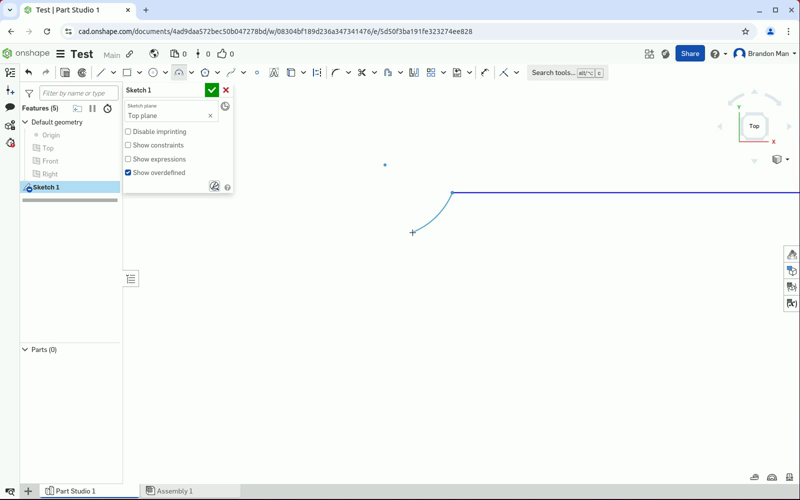
scroll(-6)
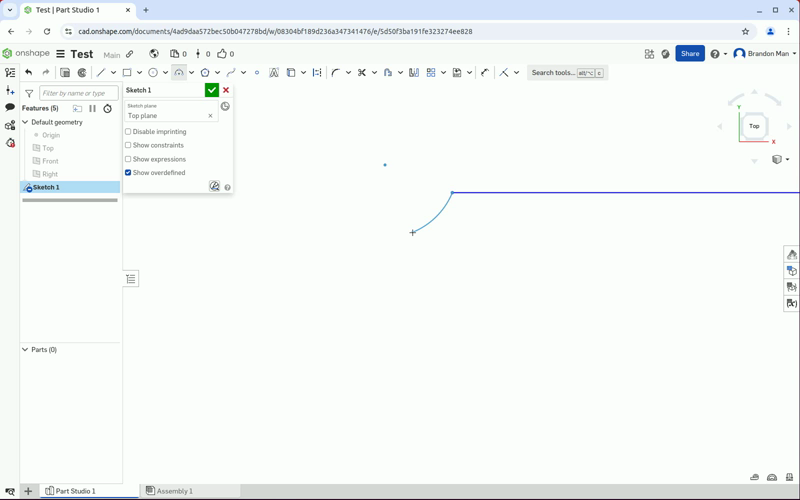
scroll(-6)
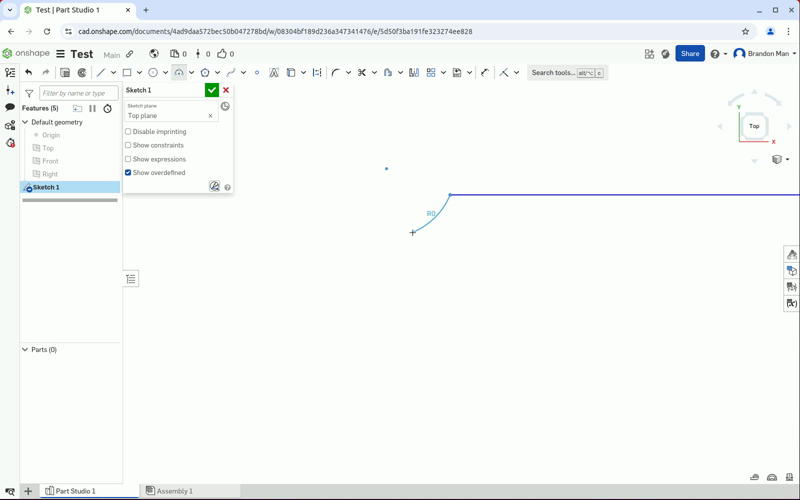
scroll(-6)
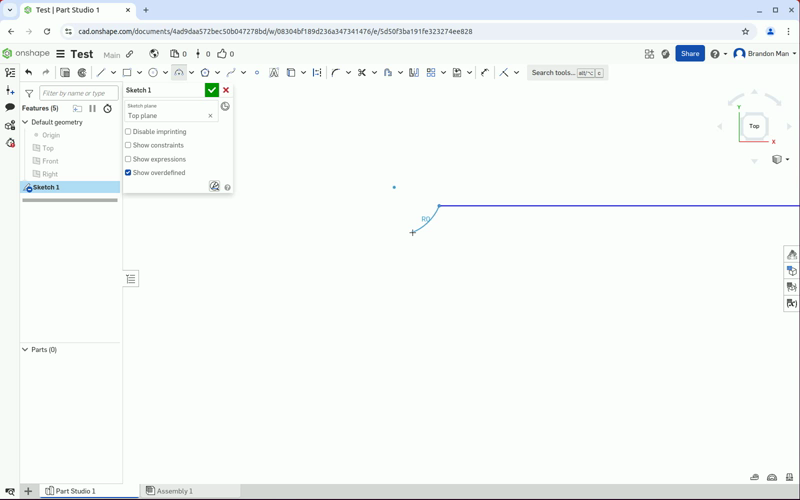
scroll(-6)
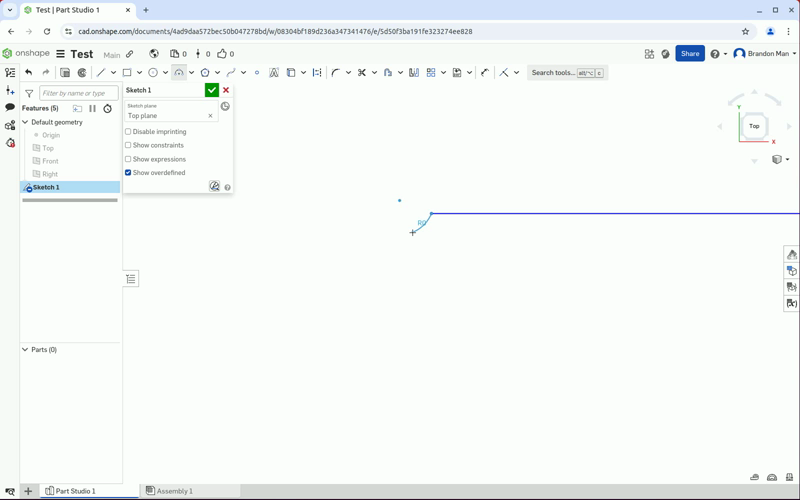
scroll(-6)
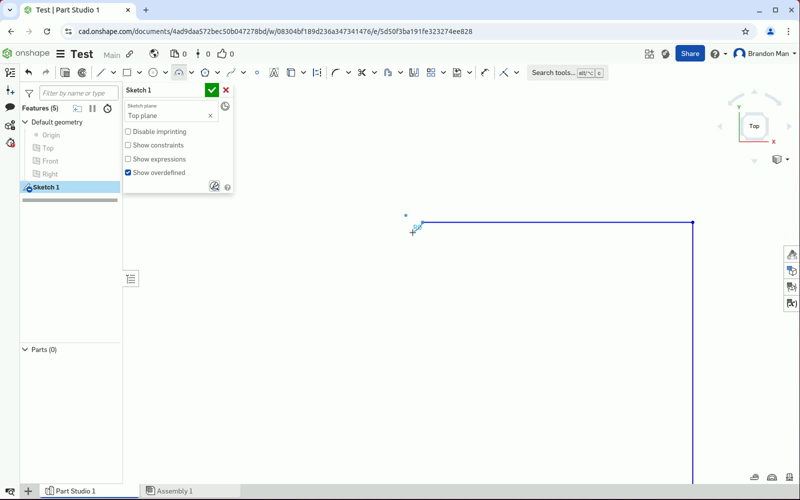
scroll(-6)
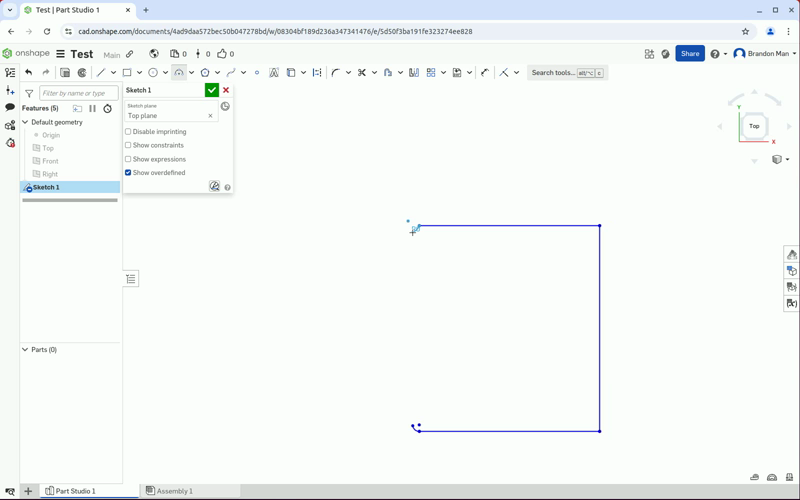
scroll(-6)
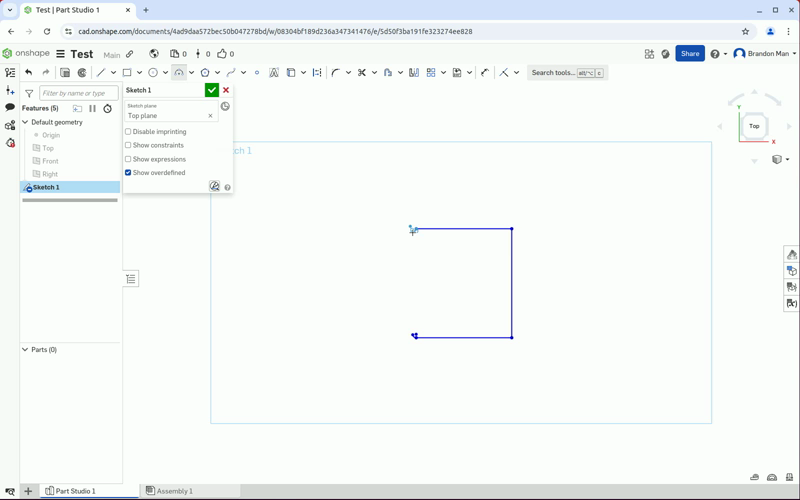
mouse_move(413, 229)
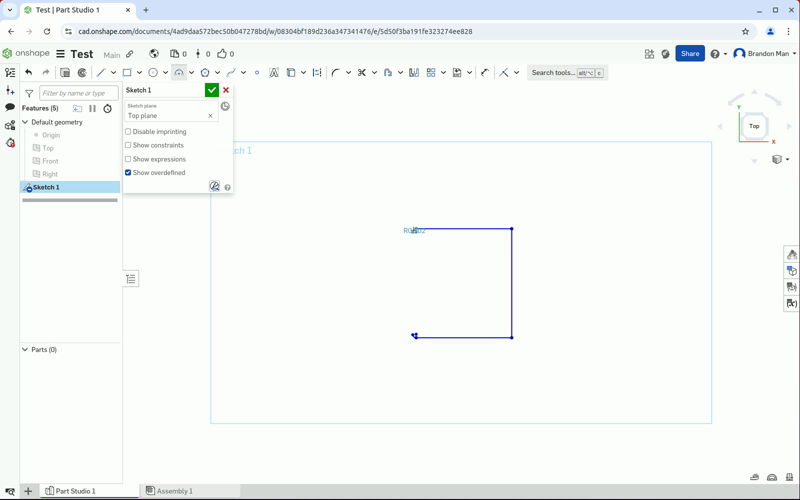
scroll(6)
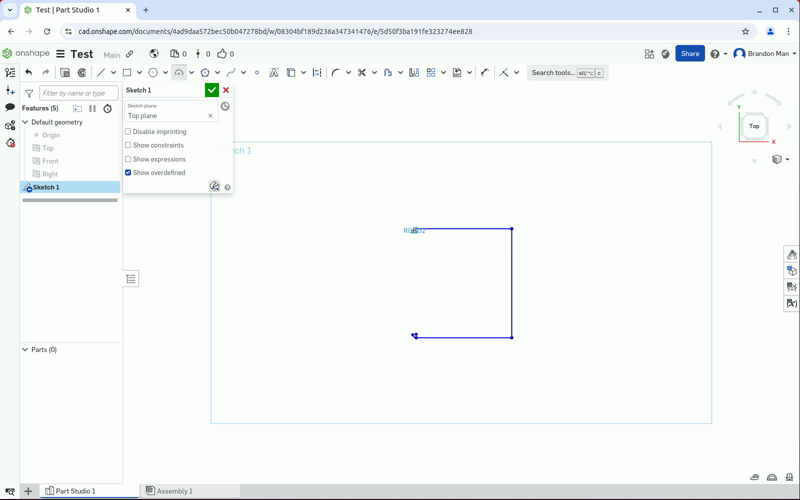
scroll(6)
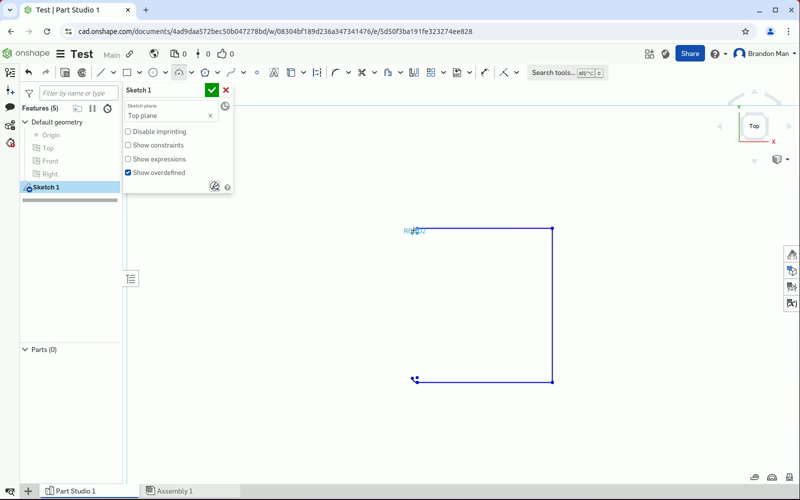
scroll(6)
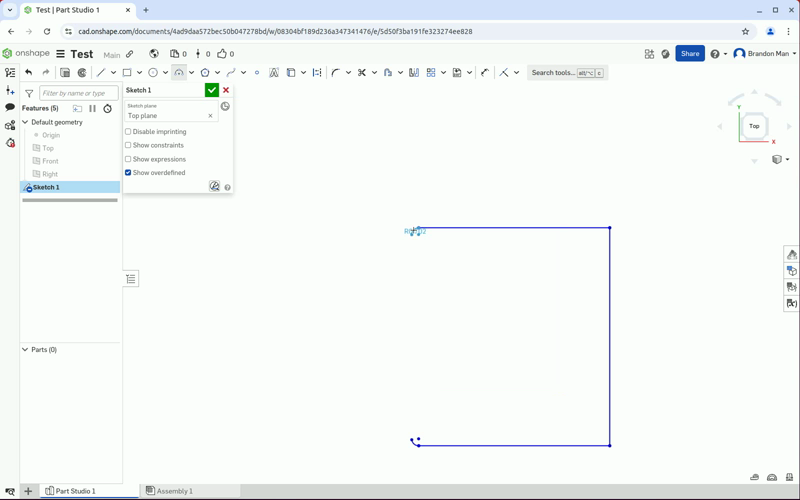
scroll(6)
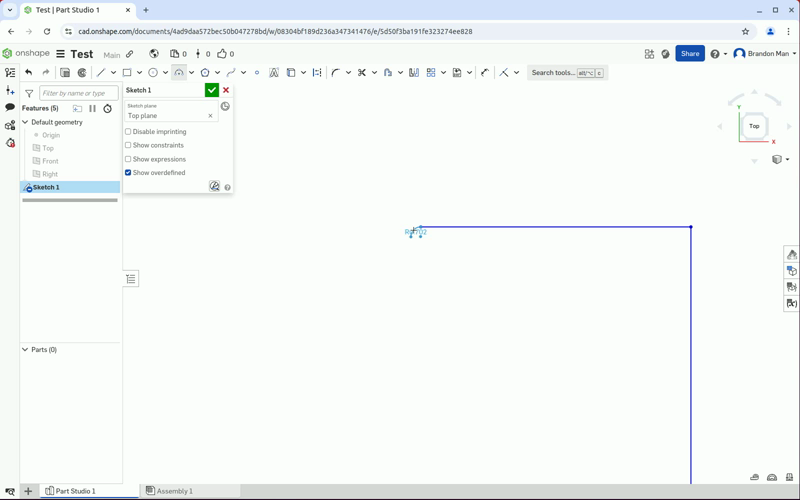
scroll(6)
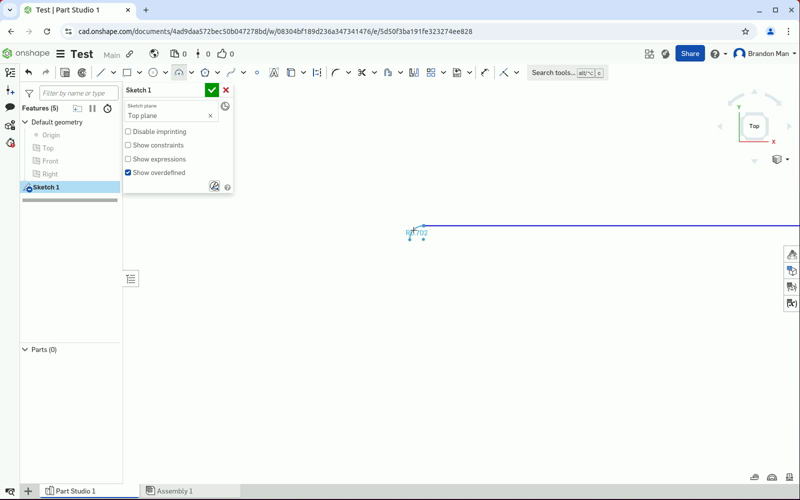
scroll(6)
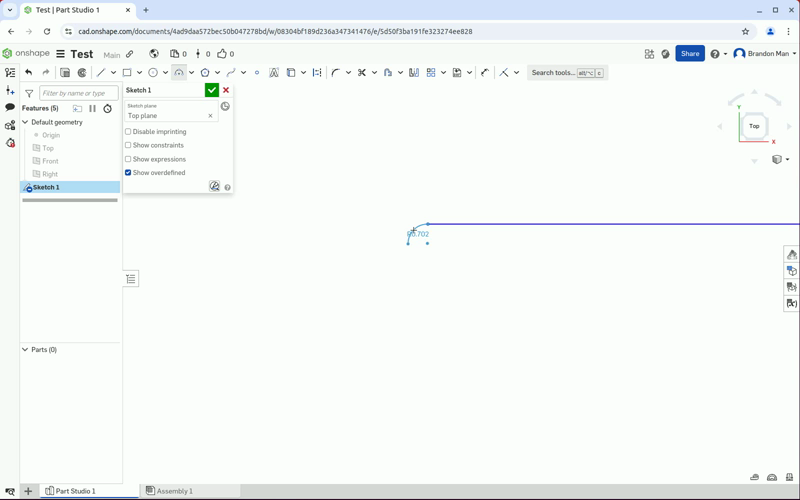
scroll(6)
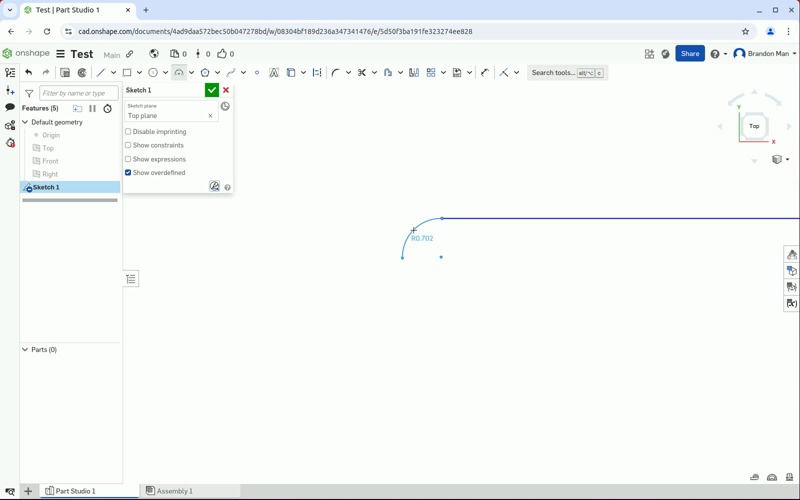
click(413, 229)
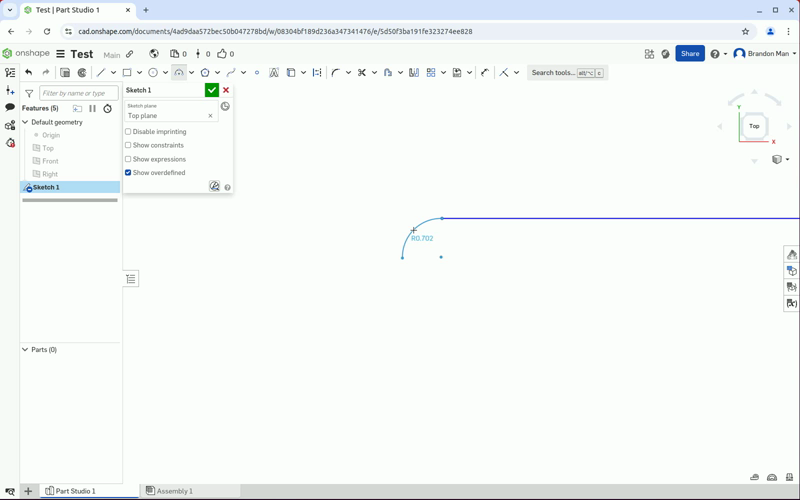
scroll(-6)
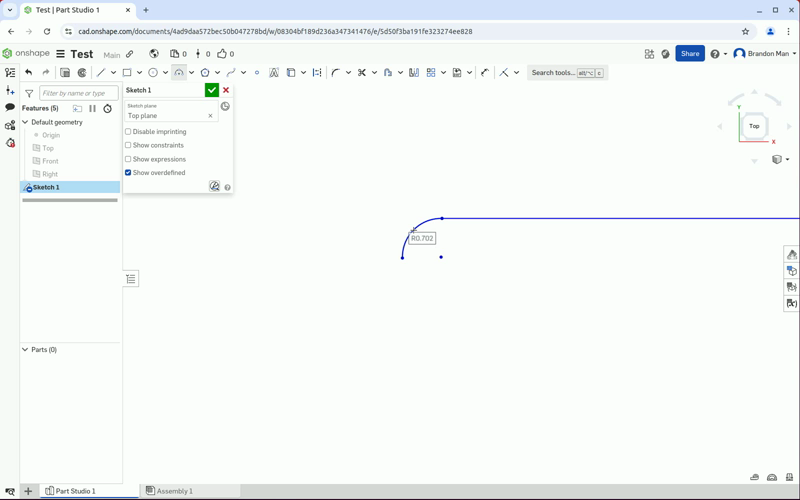
scroll(-6)
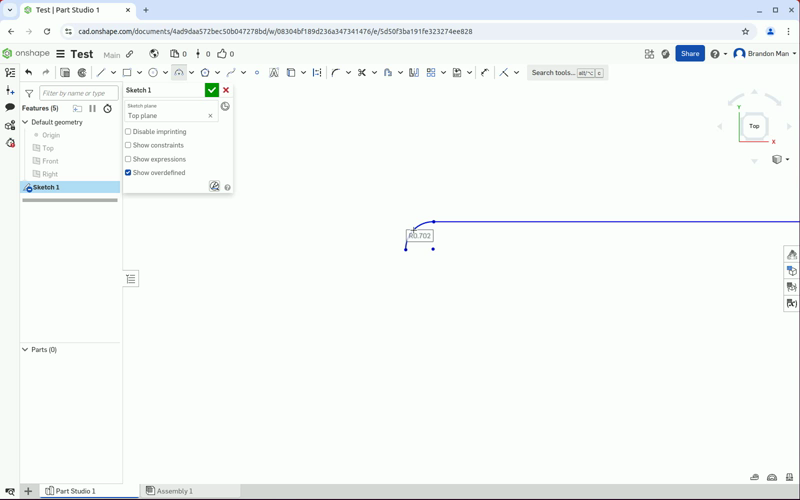
scroll(-6)
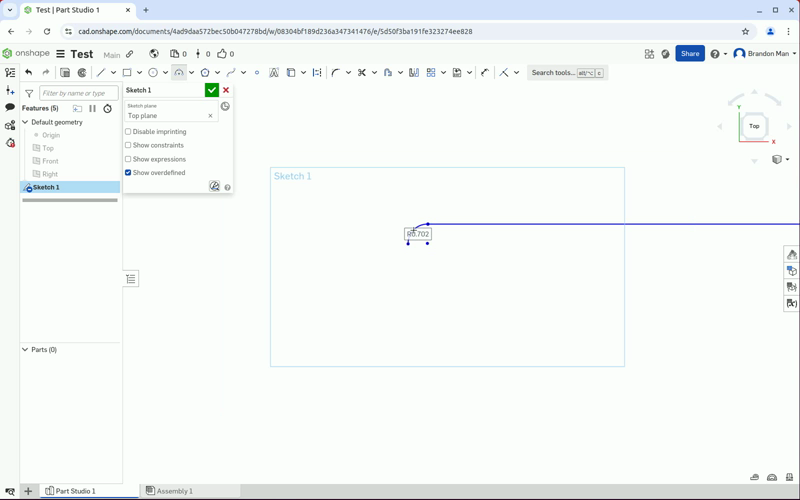
scroll(-6)
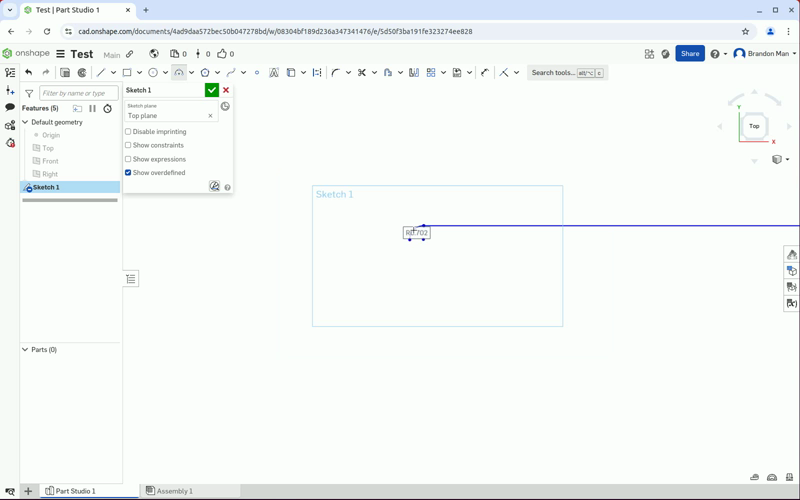
scroll(-6)
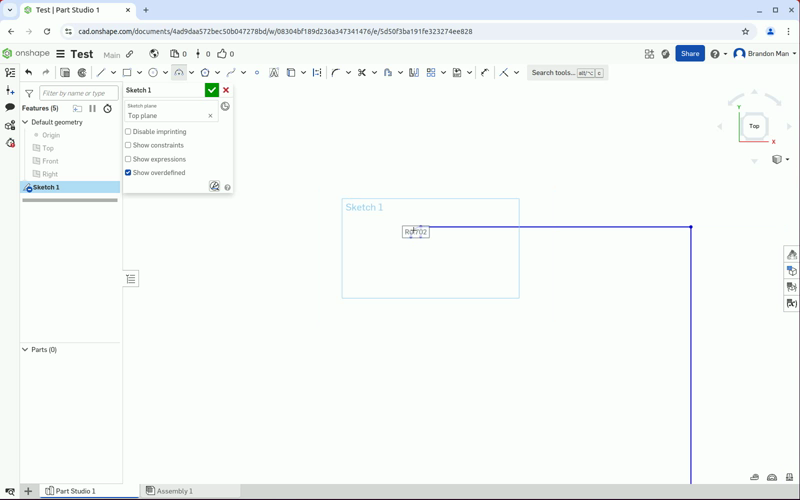
scroll(-6)
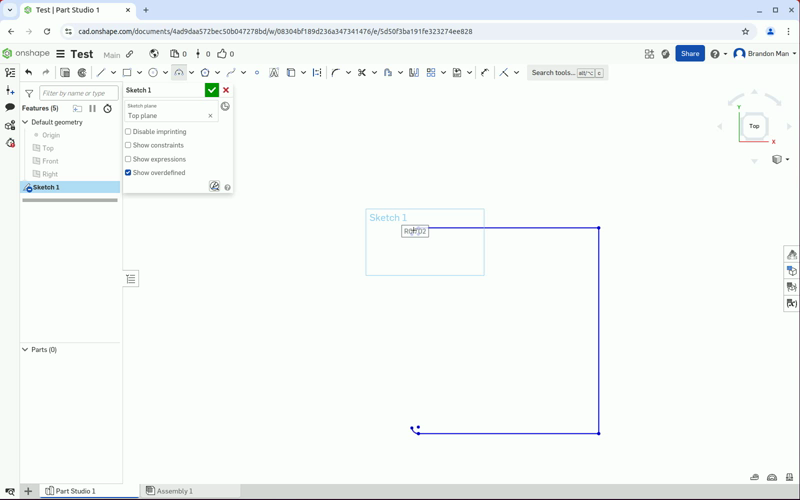
scroll(-6)
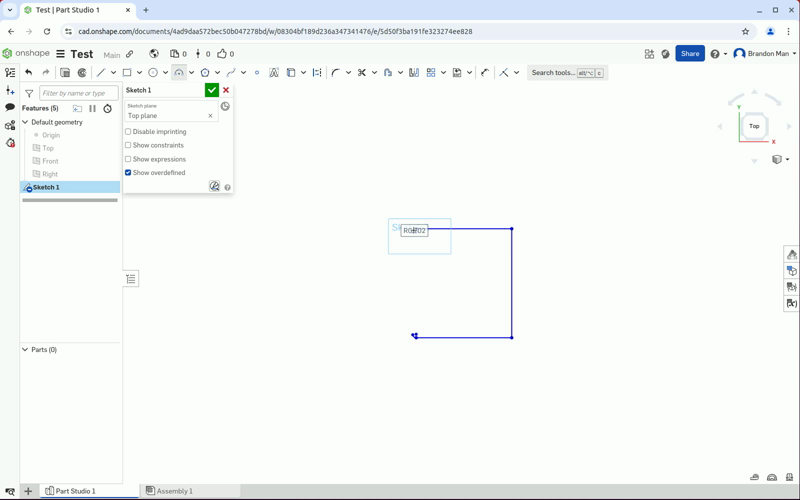
key_up(shift)
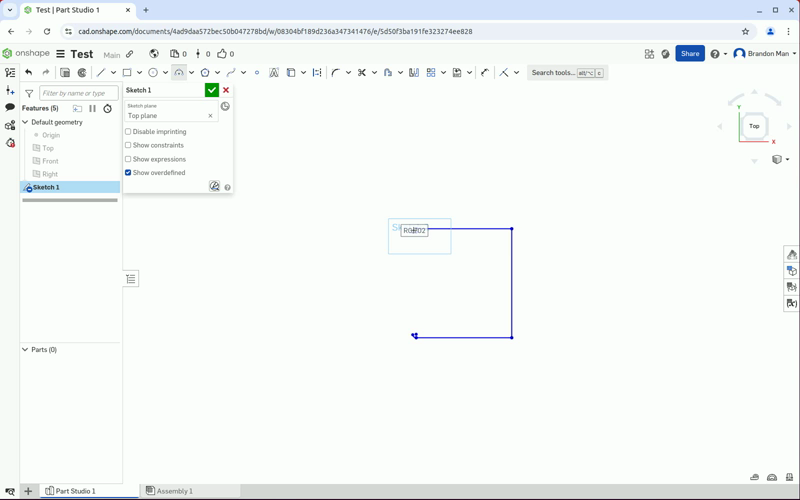
key(esc)
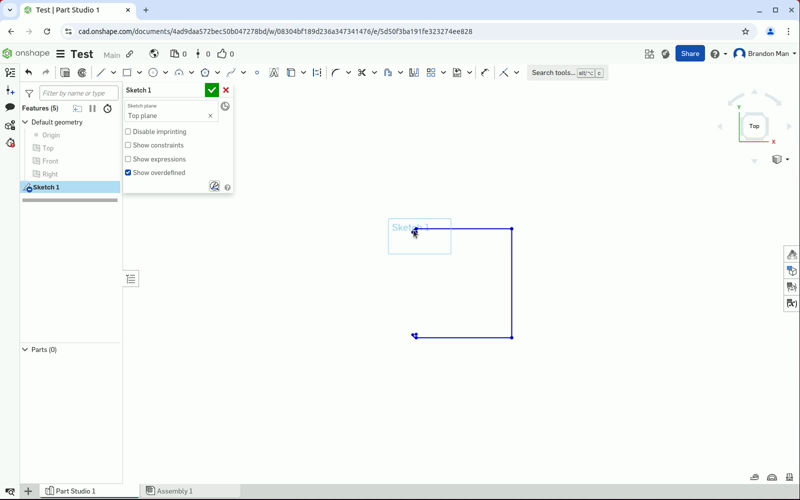
key(l)
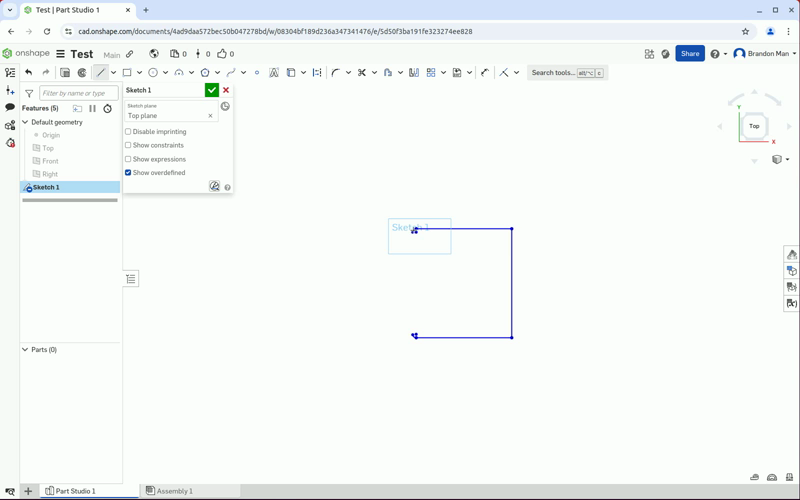
mouse_move(412, 232)
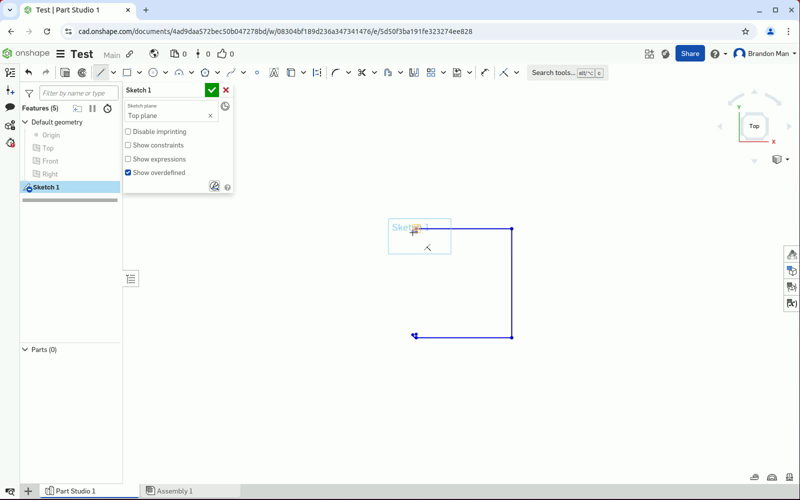
scroll(6)
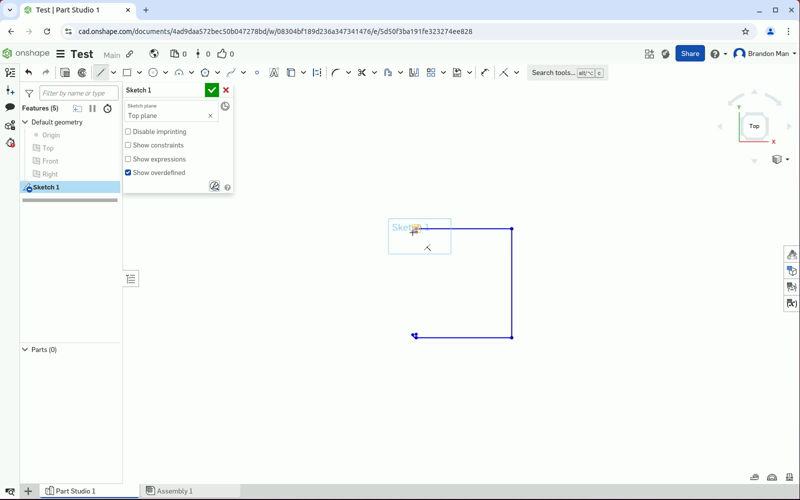
scroll(6)
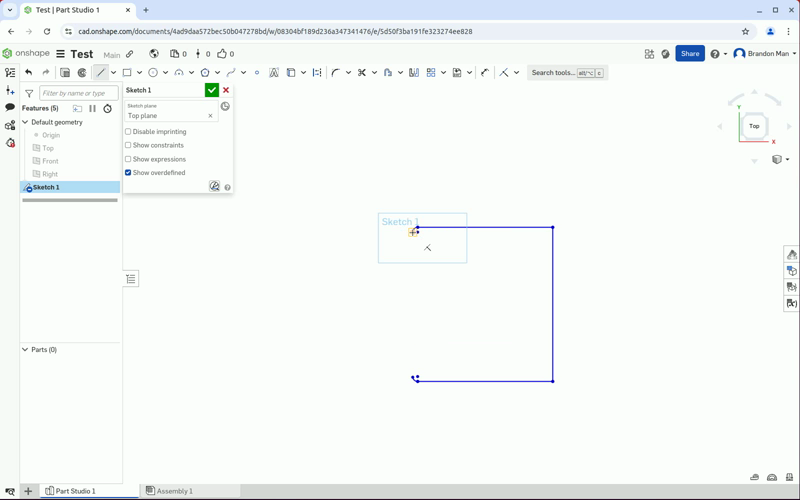
scroll(6)
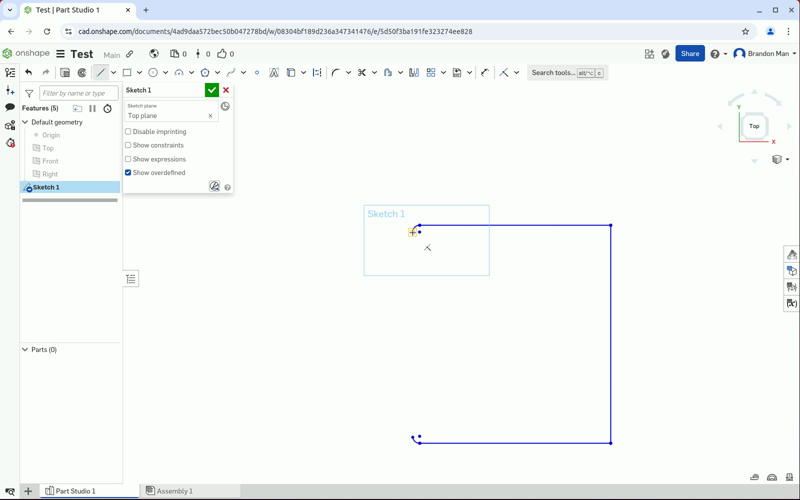
scroll(6)
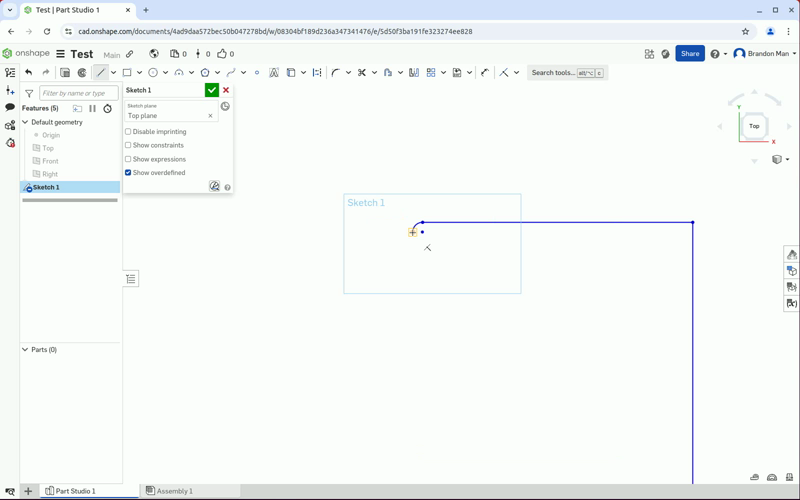
scroll(6)
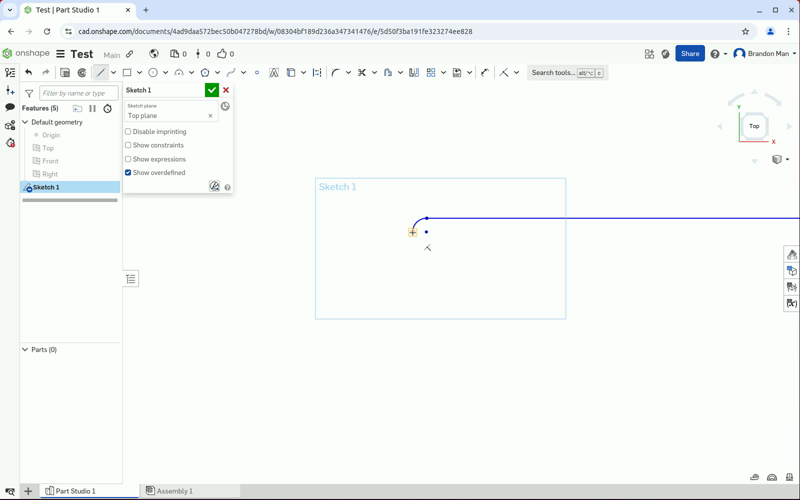
scroll(6)
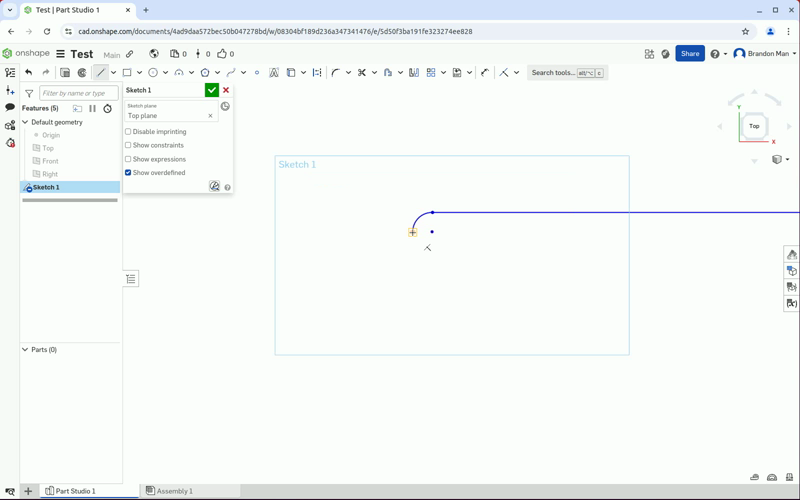
scroll(6)
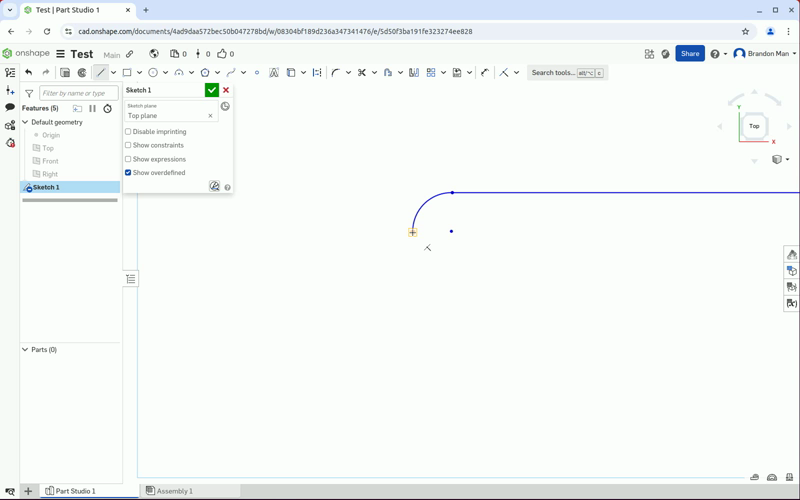
click(412, 232)
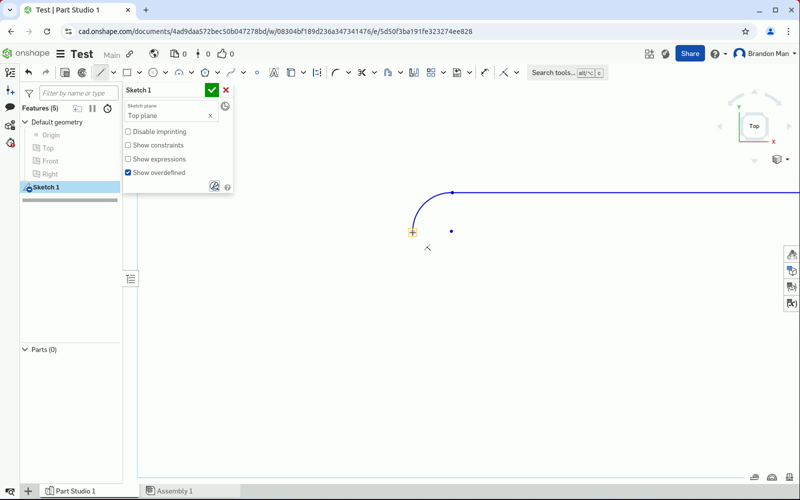
scroll(-6)
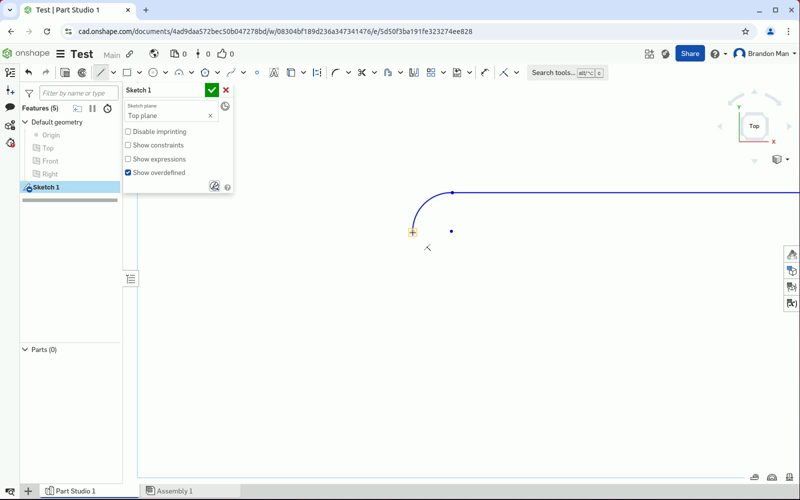
scroll(-6)
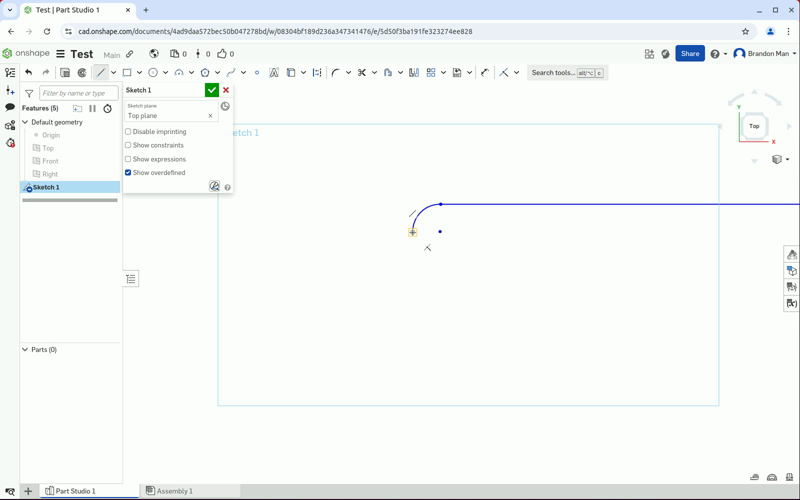
scroll(-6)
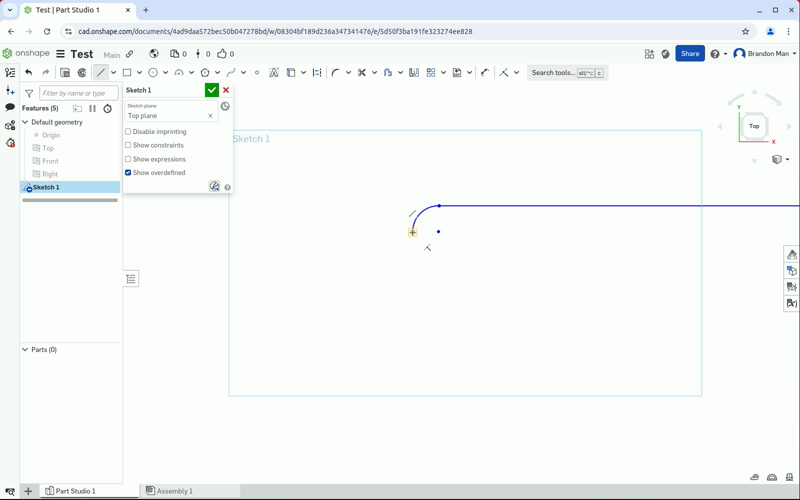
scroll(-6)
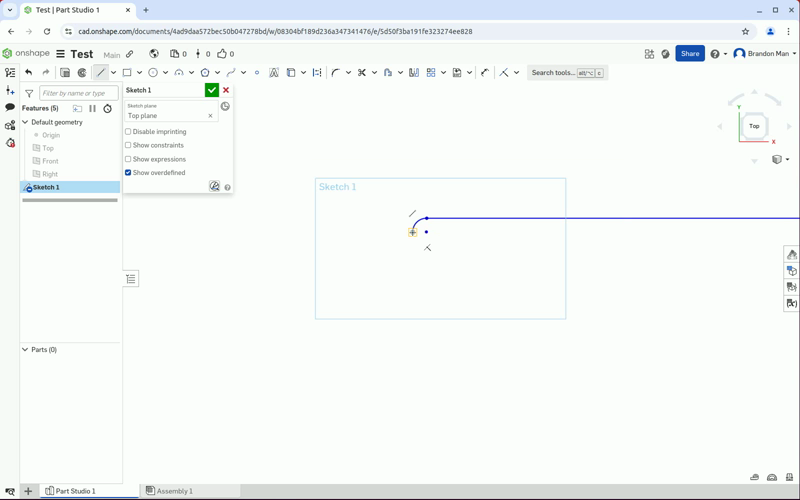
scroll(-6)
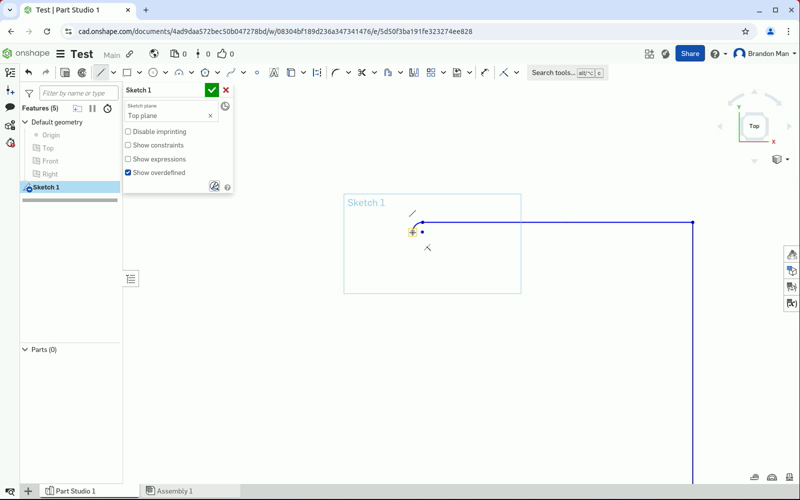
scroll(-6)
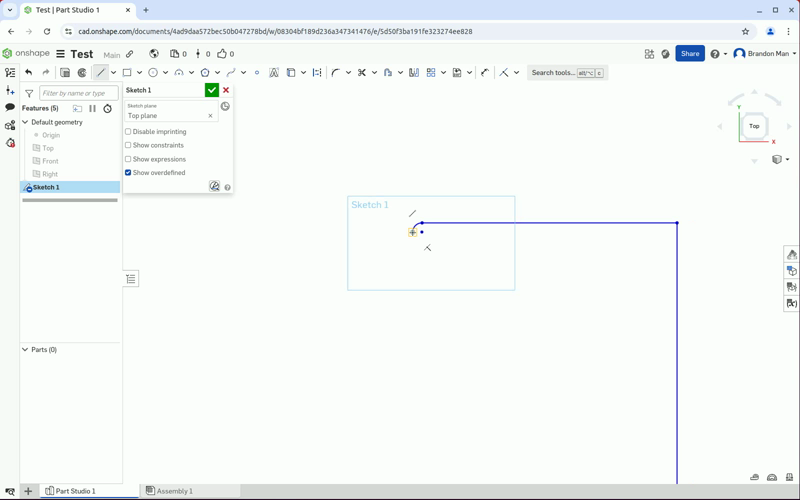
scroll(-6)
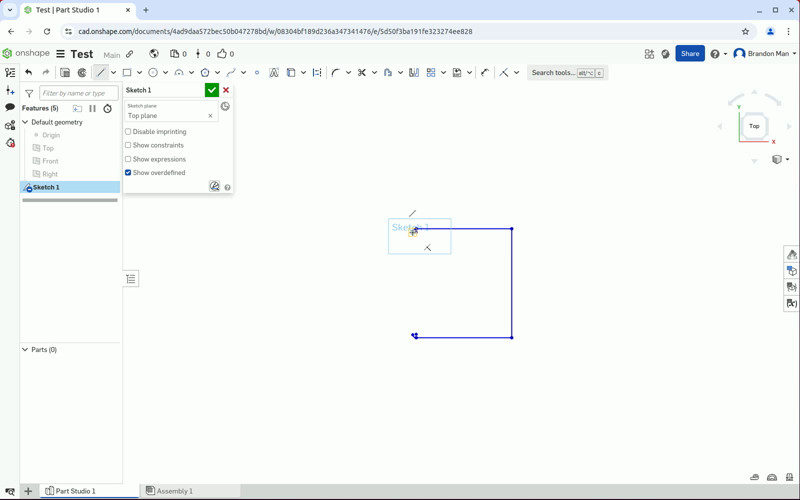
key_down(shift)
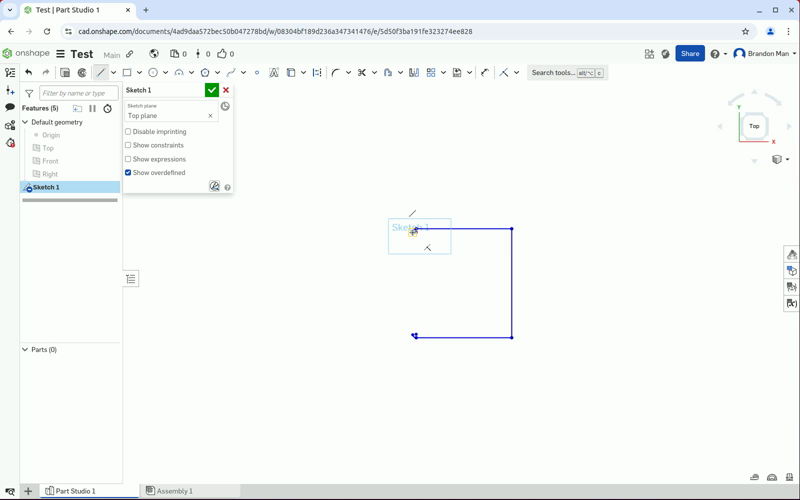
mouse_move(412, 334)
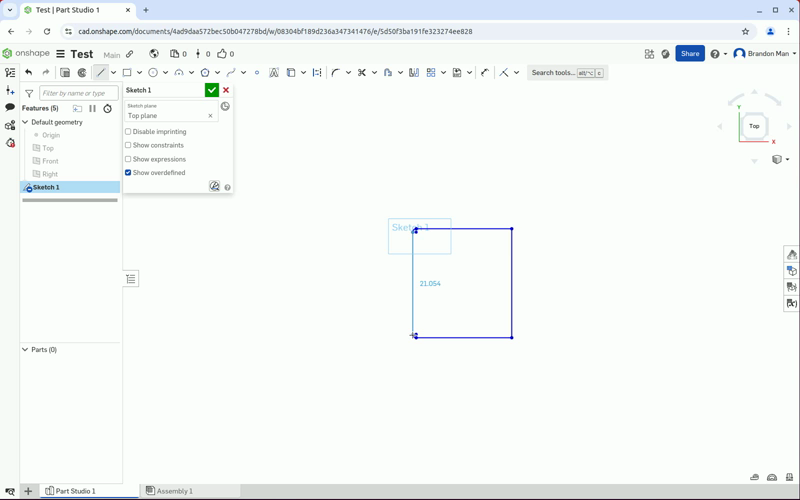
scroll(6)
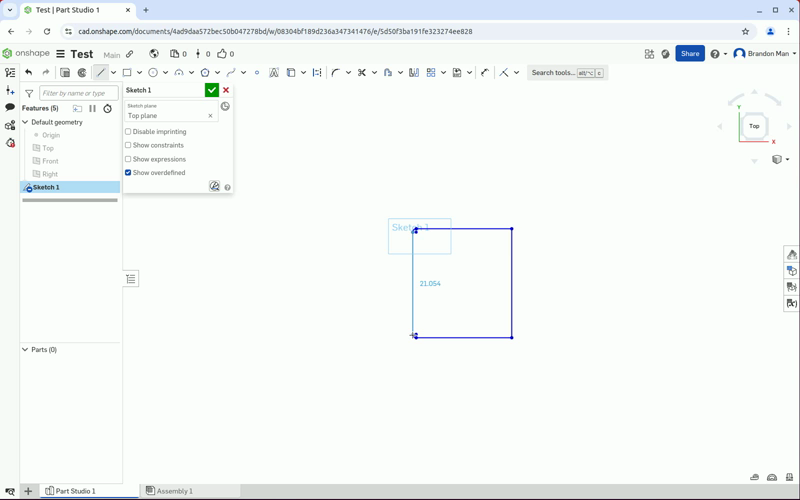
scroll(6)
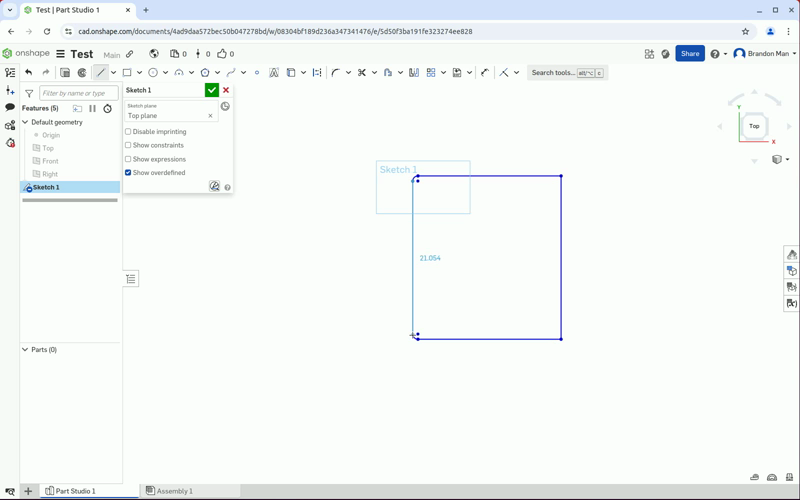
scroll(6)
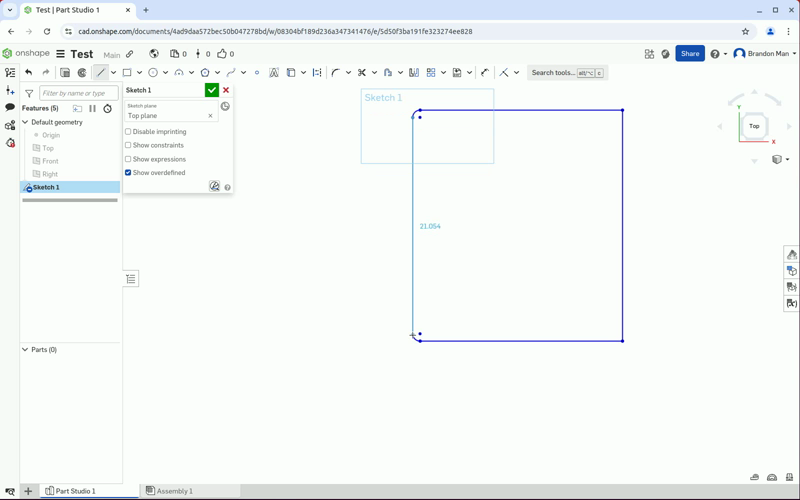
scroll(6)
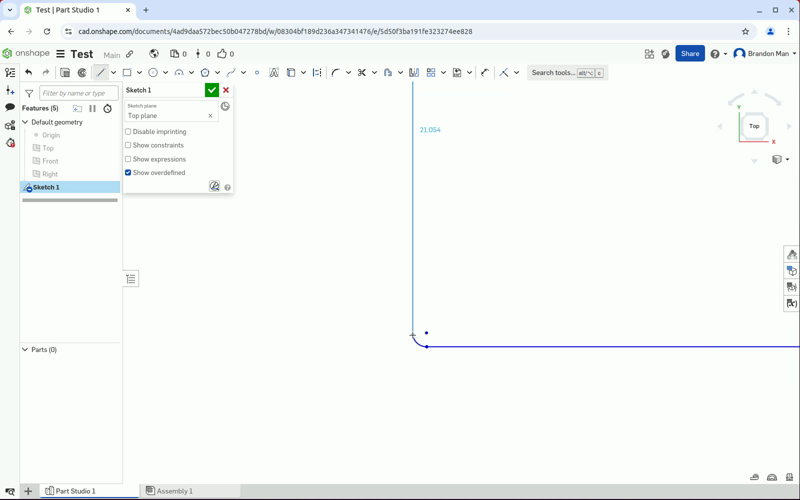
scroll(6)
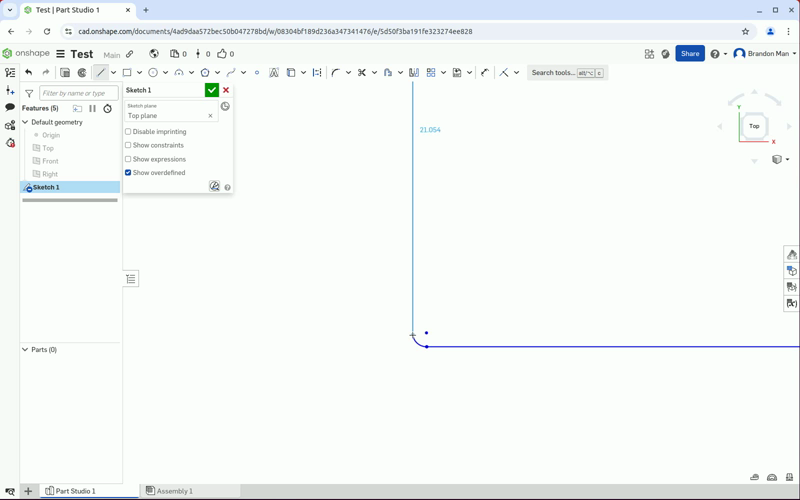
scroll(6)
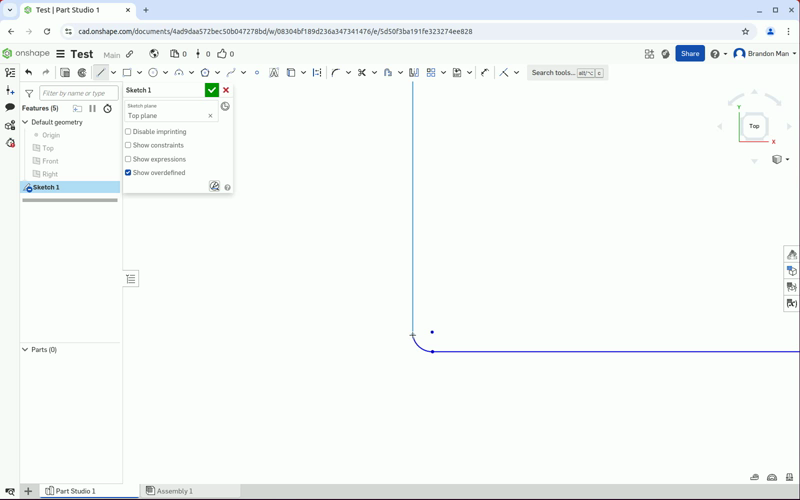
scroll(6)
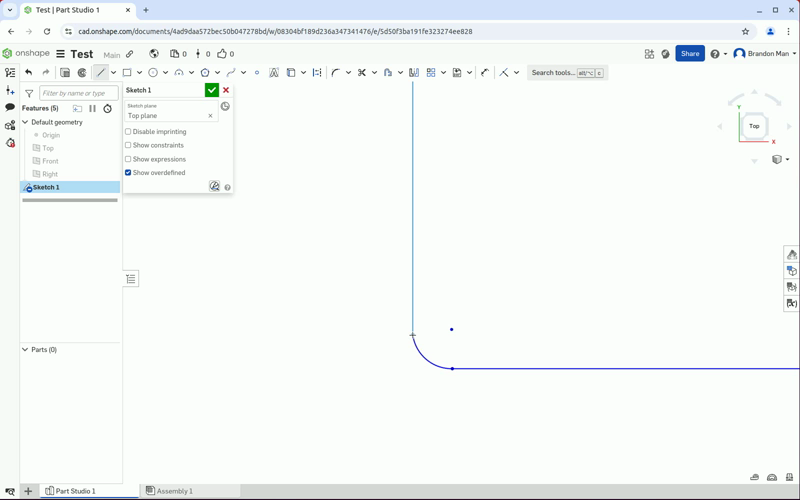
key_up(shift)
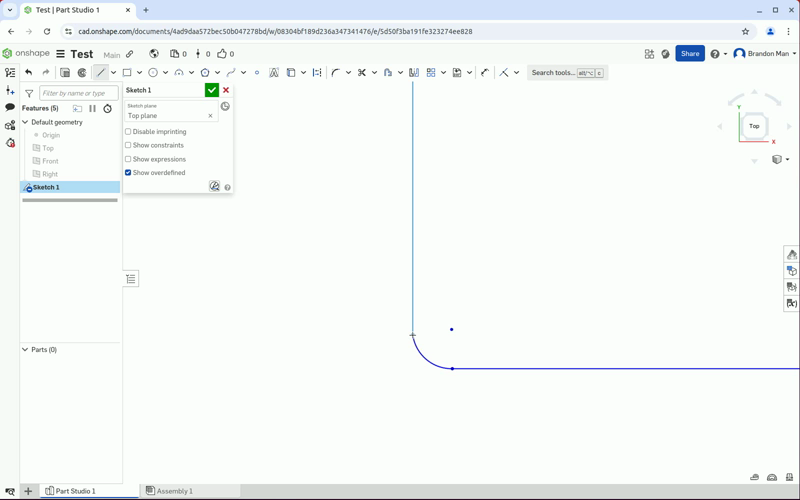
click(412, 334)
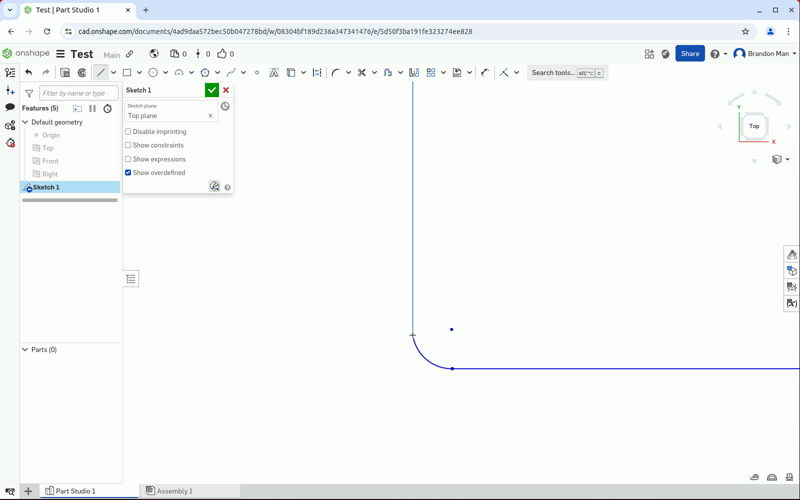
scroll(-6)
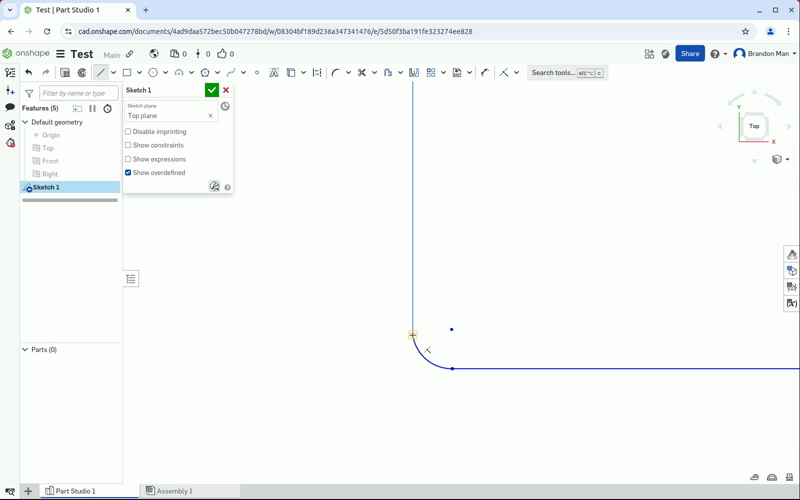
scroll(-6)
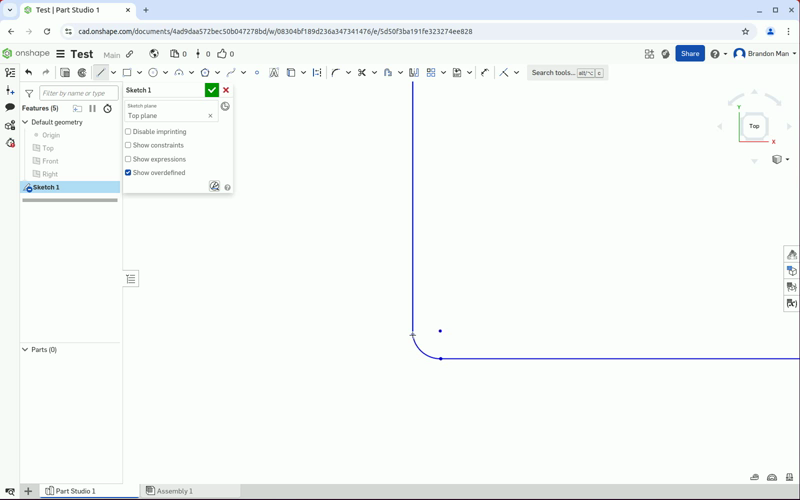
scroll(-6)
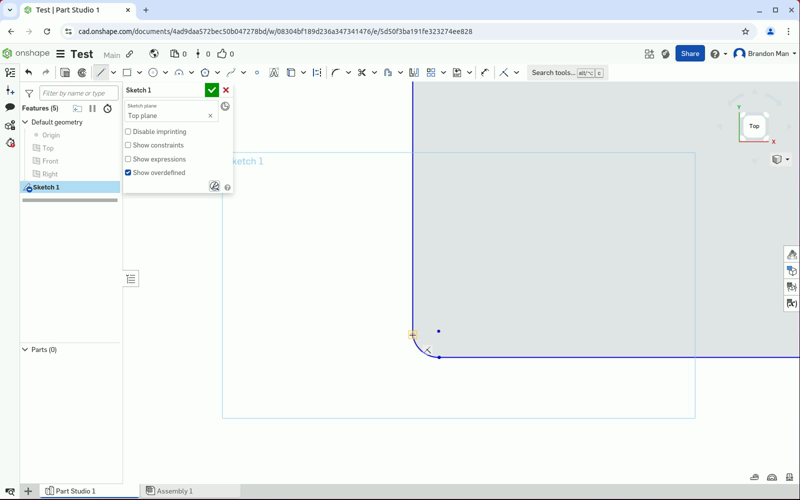
scroll(-6)
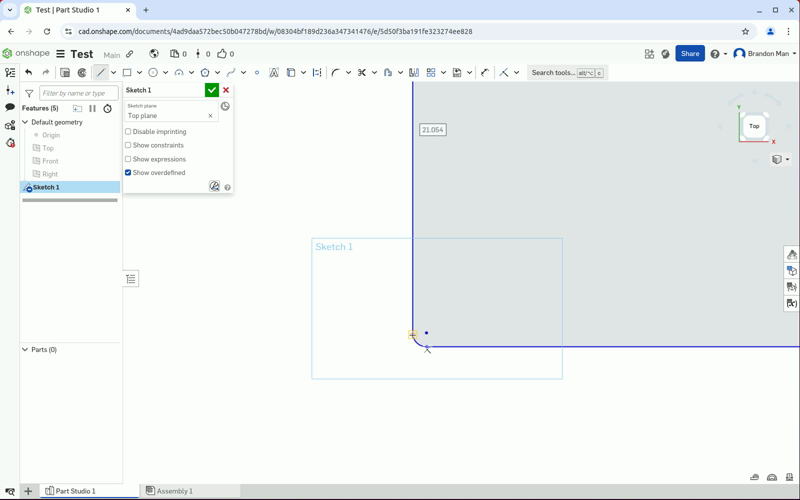
scroll(-6)
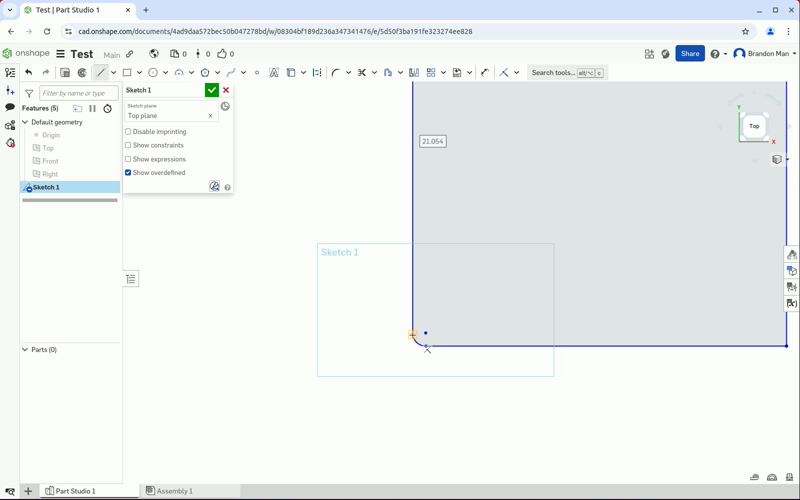
scroll(-6)
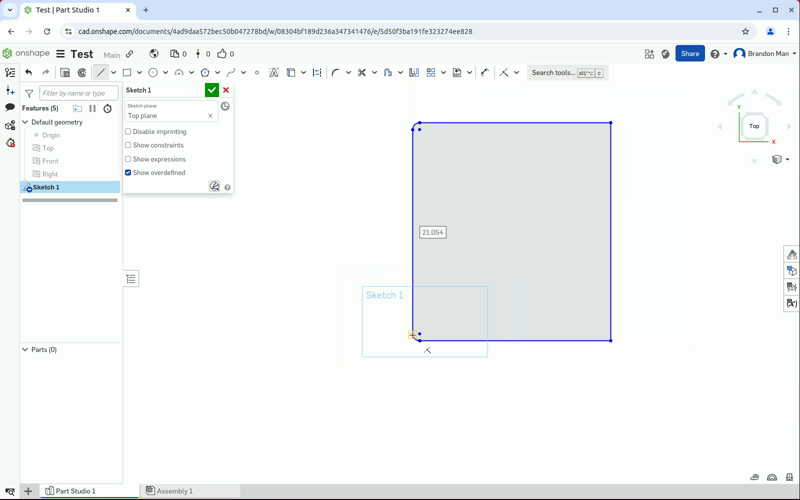
scroll(-6)
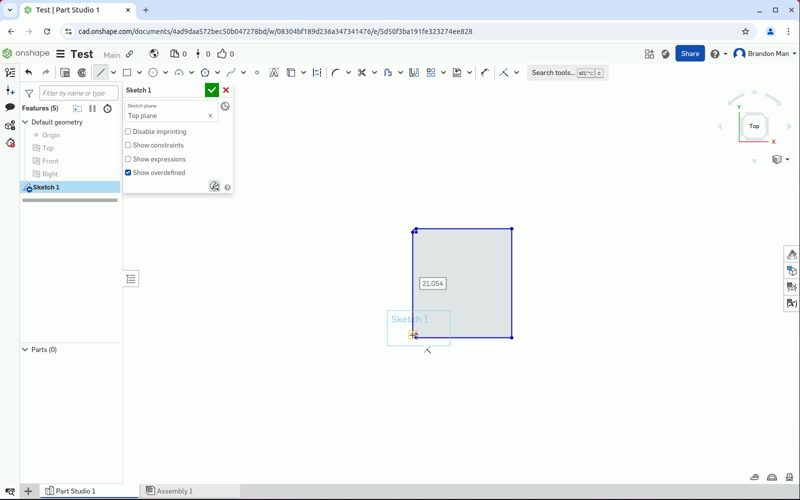
key(esc)
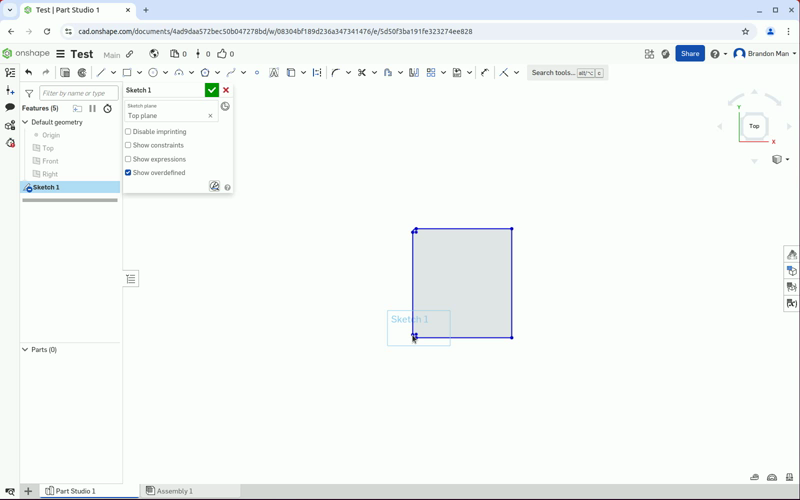
key(c)
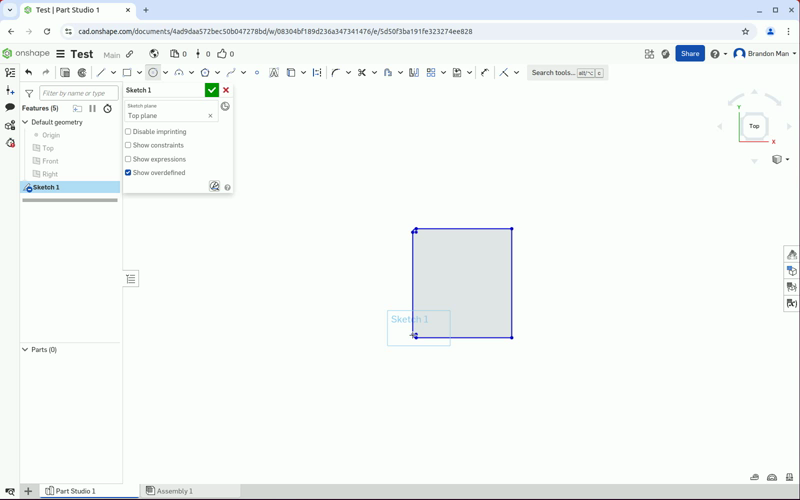
key_down(shift)
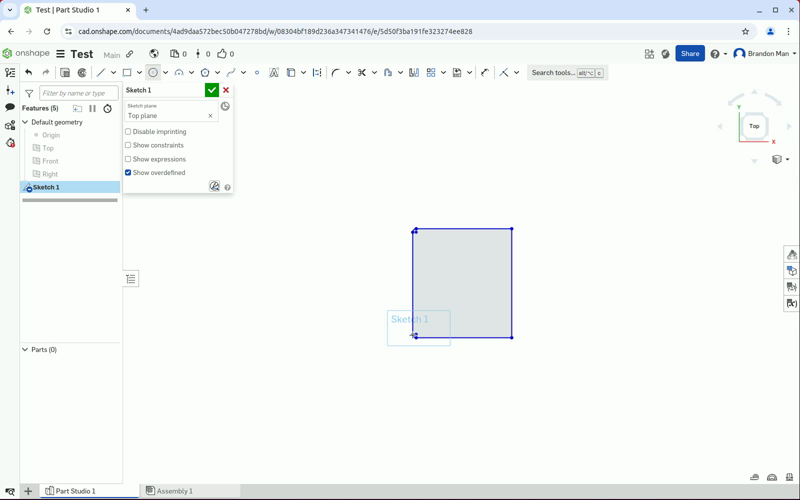
mouse_move(460, 283)
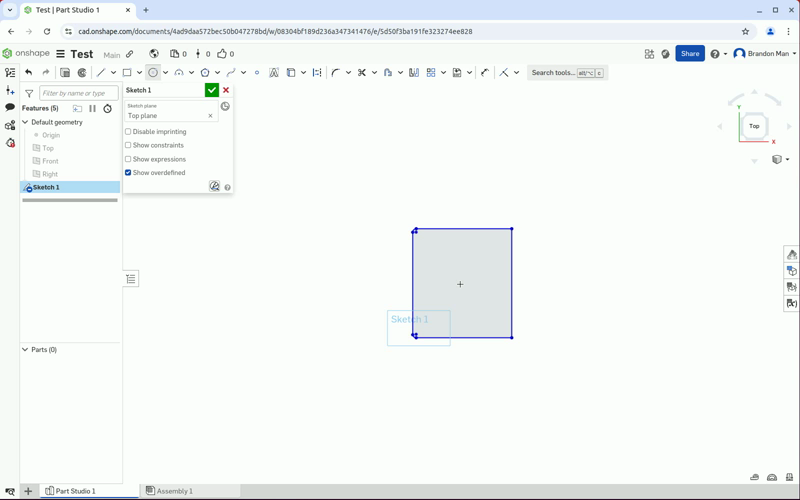
click(460, 283)
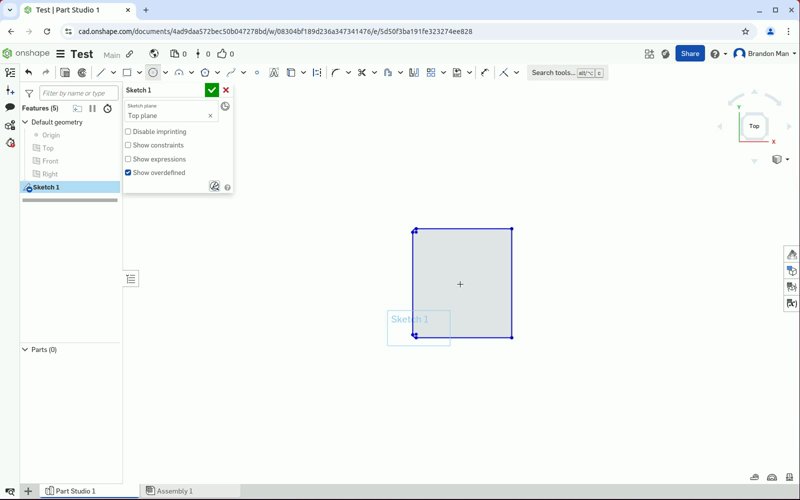
key_up(shift)
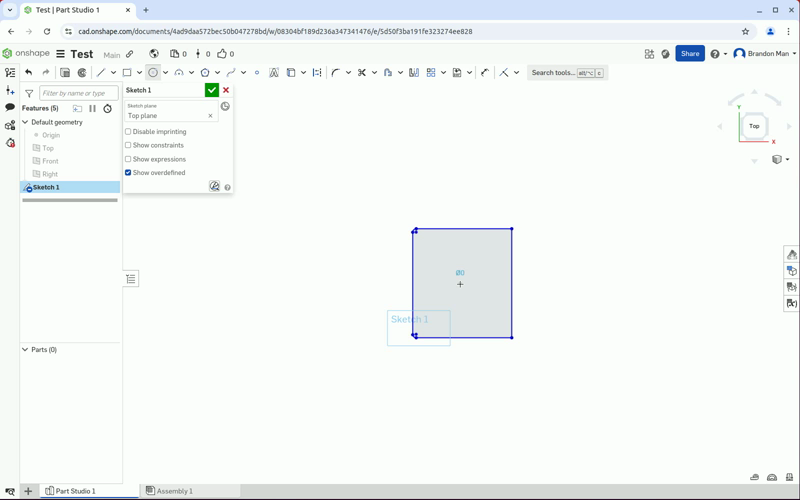
mouse_move(463, 283)
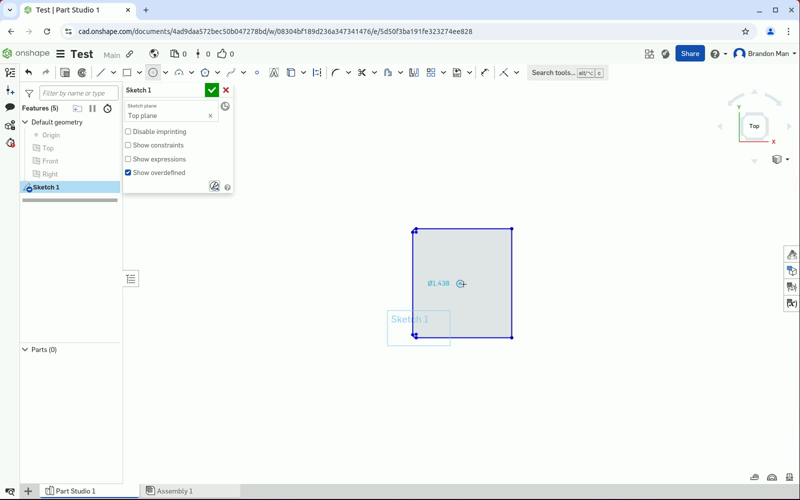
click(463, 283)
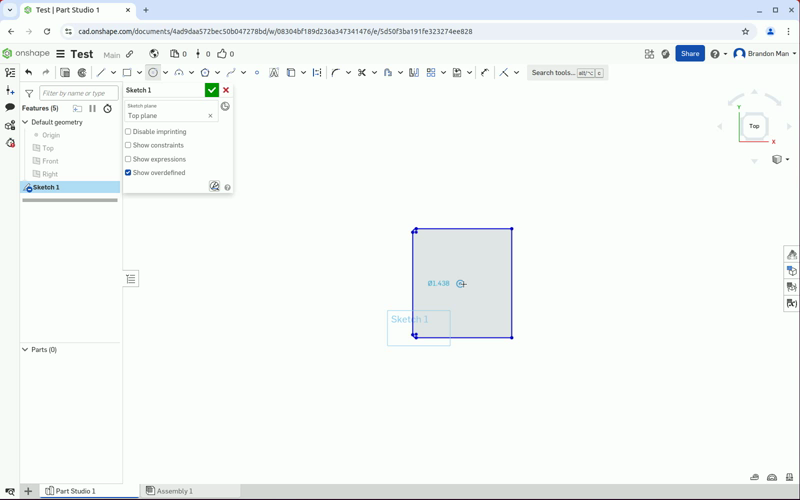
key(esc)
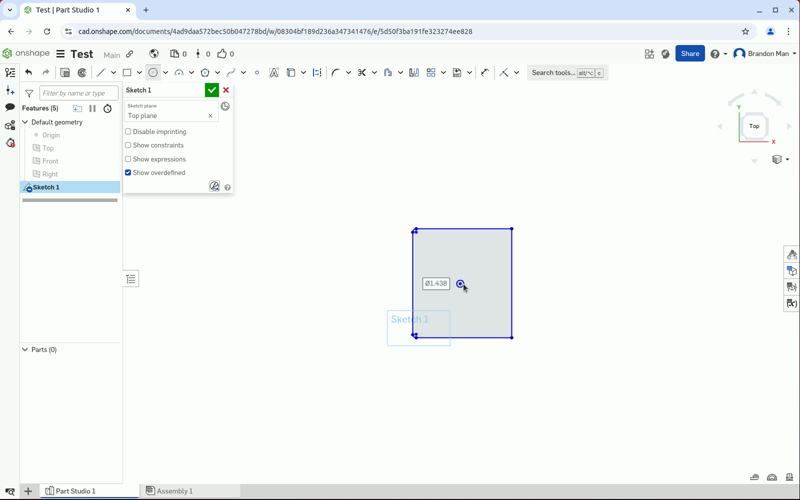
mouse_move(451, 239)
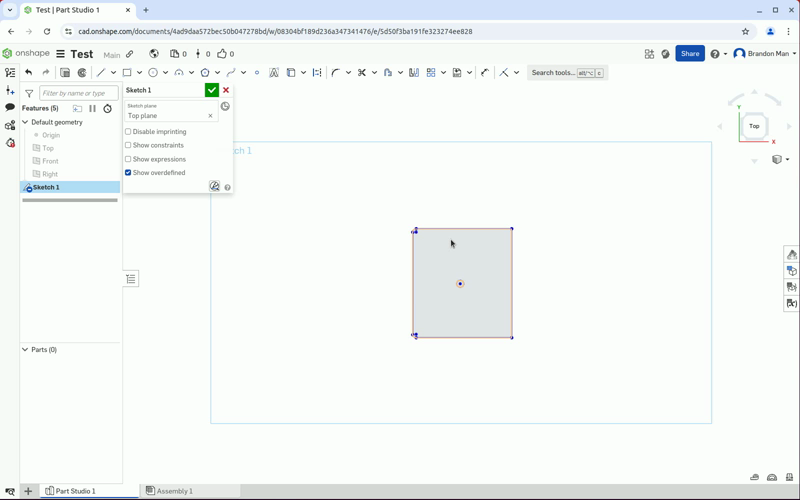
click(451, 239)
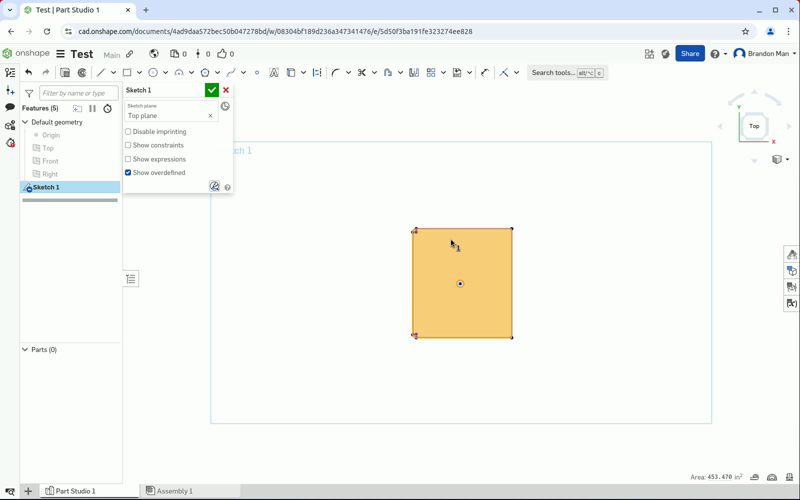
mouse_move(73, 352)
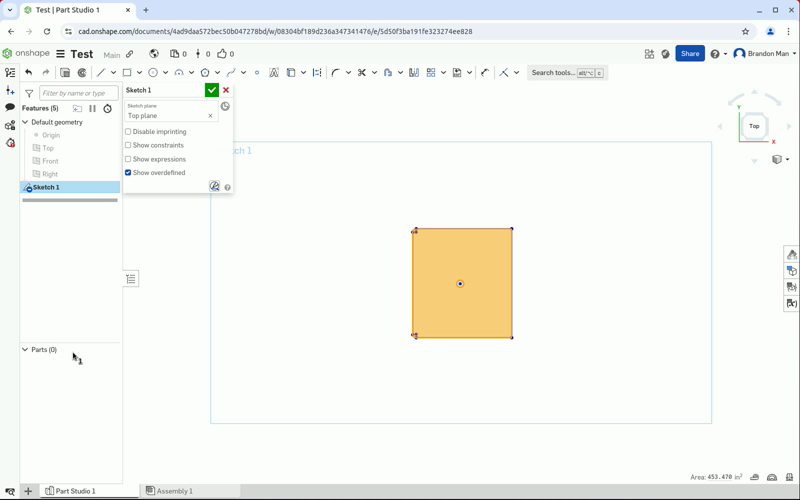
key(shift+y)
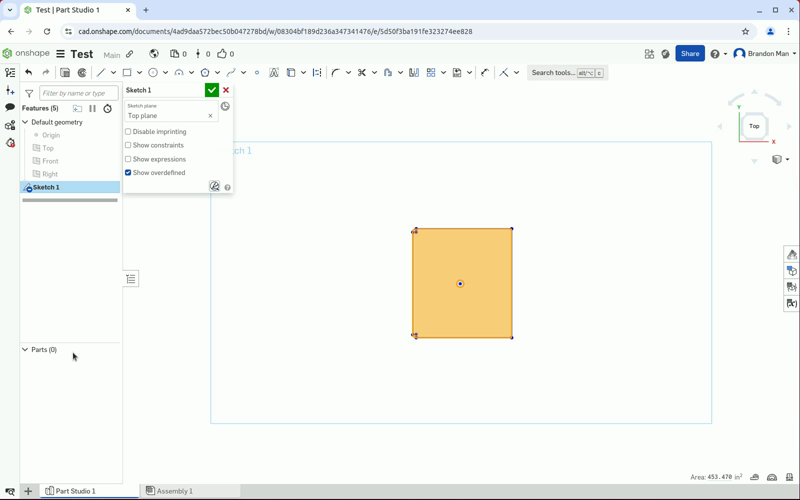
key(shift+e)
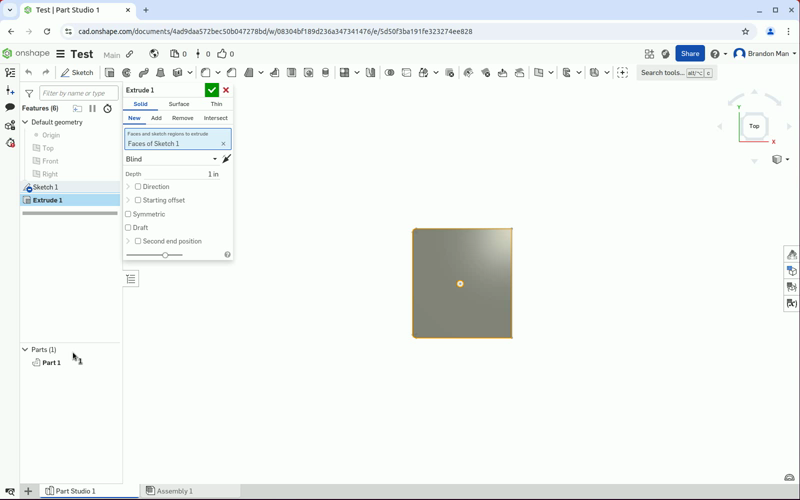
mouse_move(143, 106)
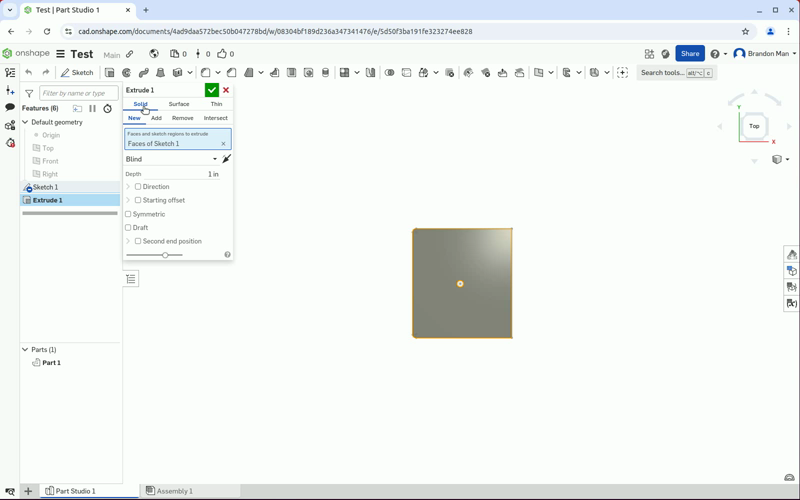
click(143, 106)
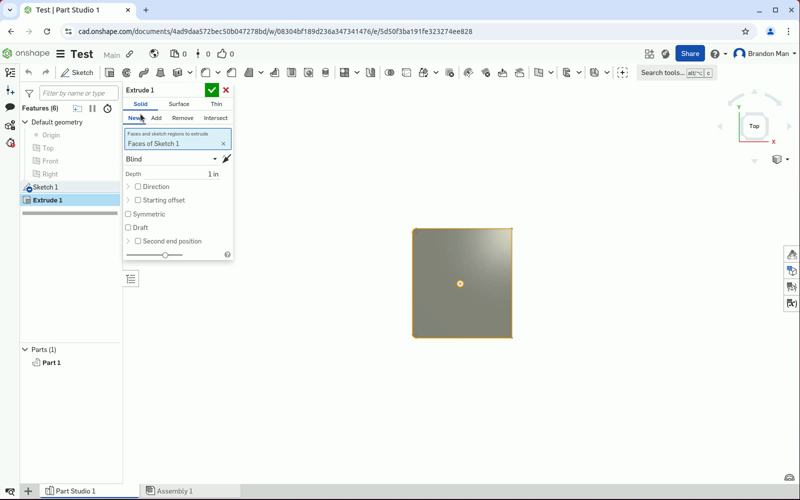
mouse_move(137, 120)
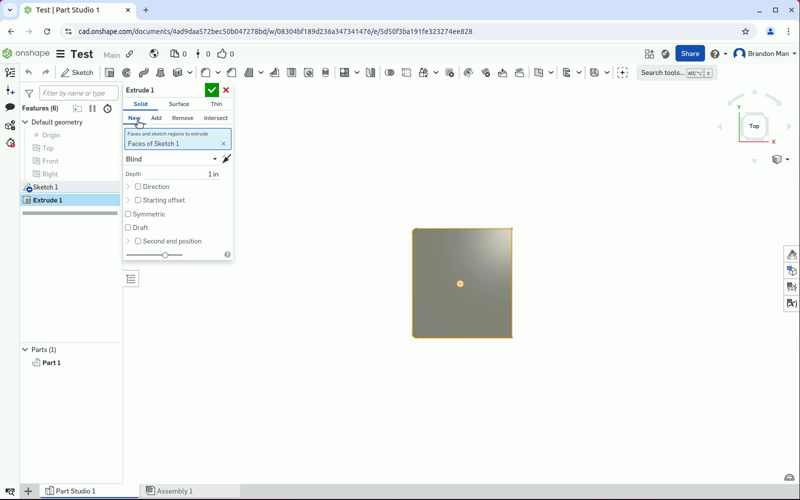
click(137, 120)
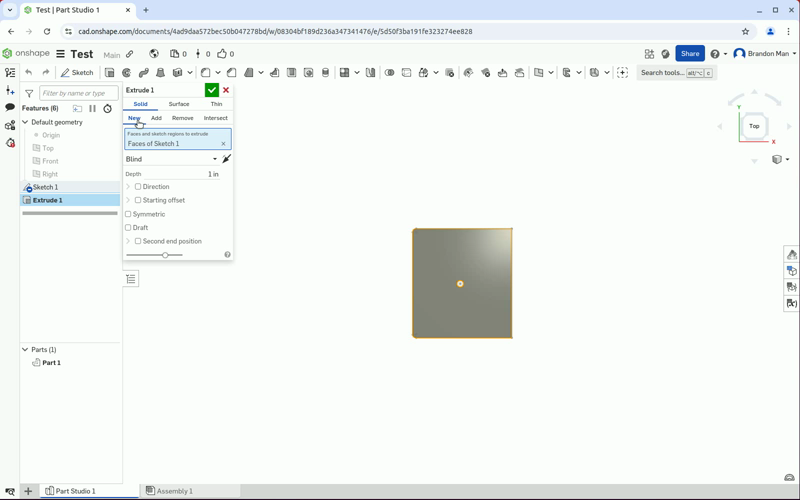
key(tab, 4)
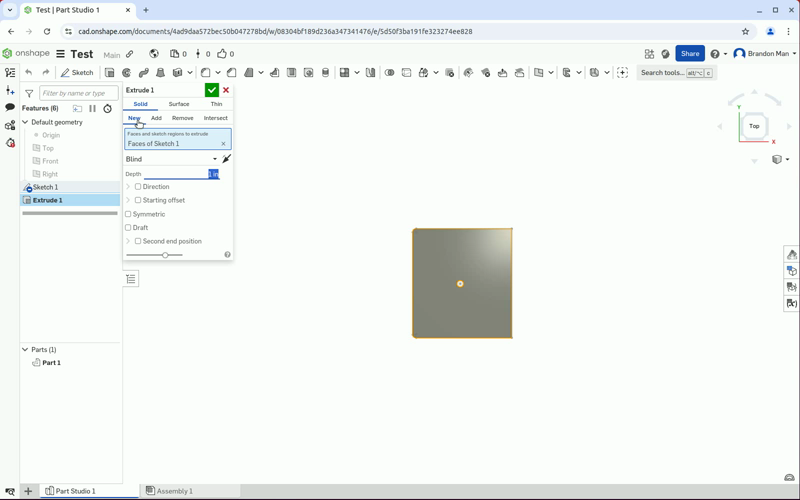
text(0.722)
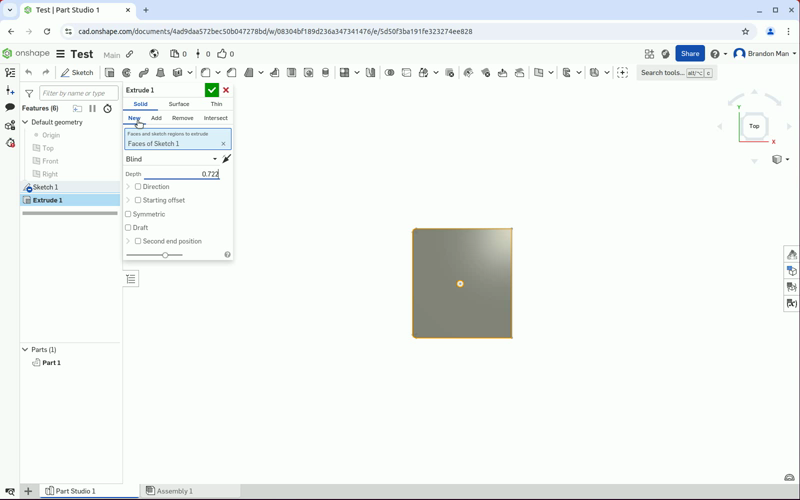
key(enter)
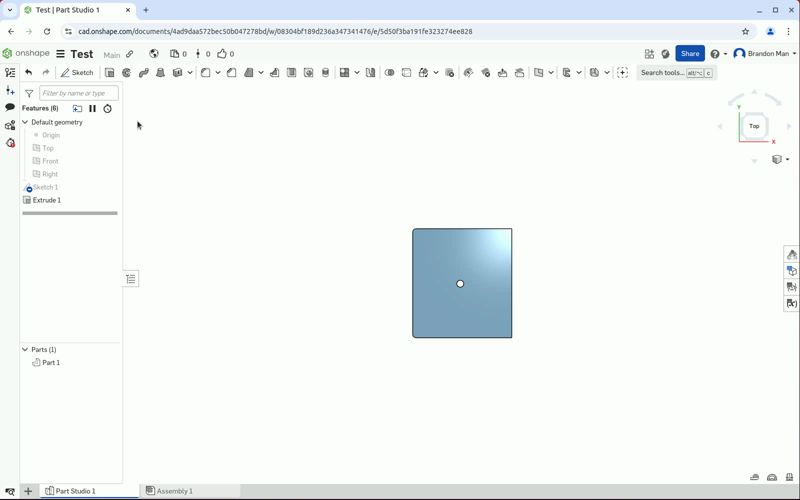
key(shift+h)
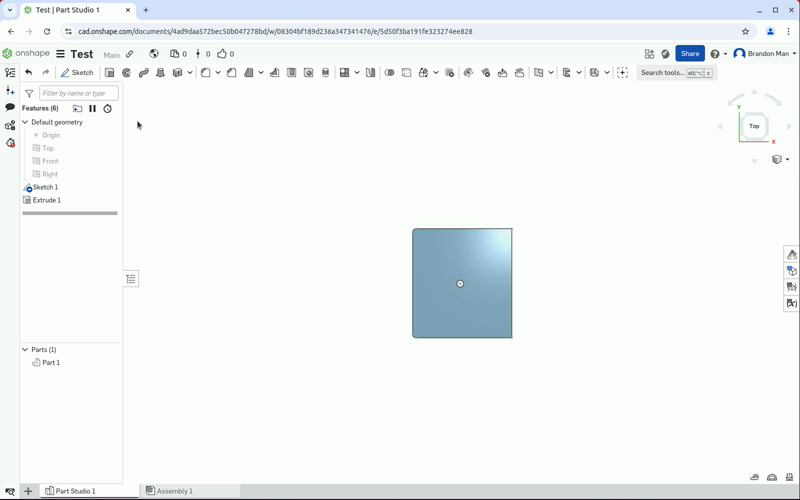
key(shift+h)
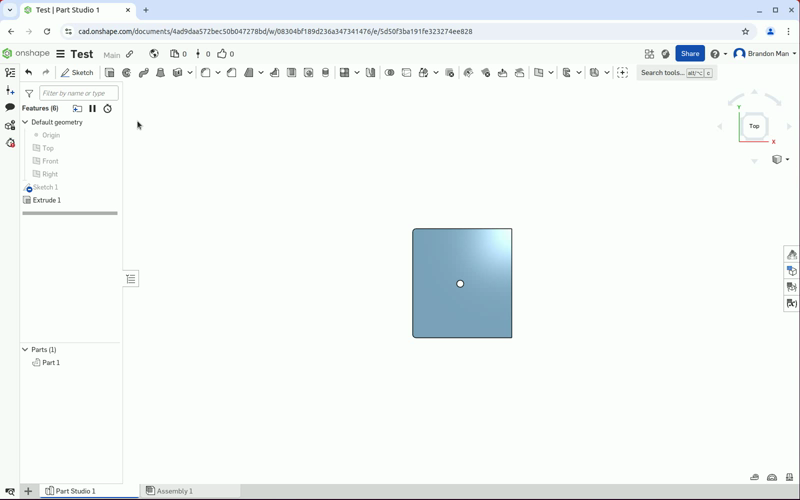
mouse_move(73, 189)
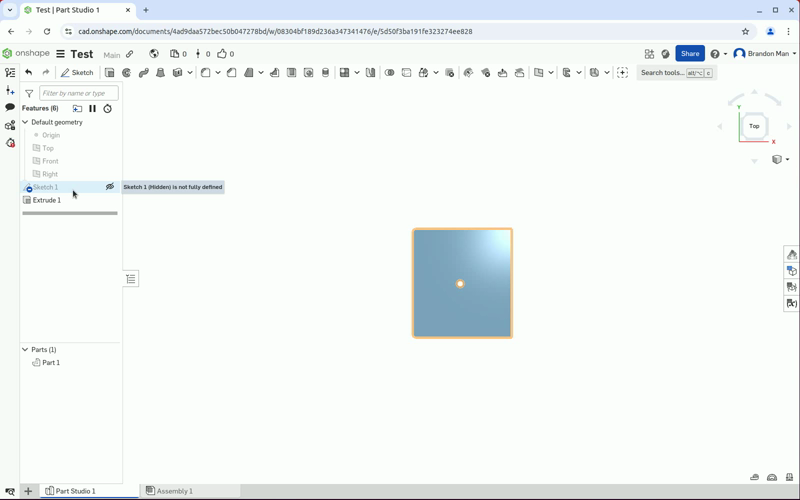
click(73, 189)
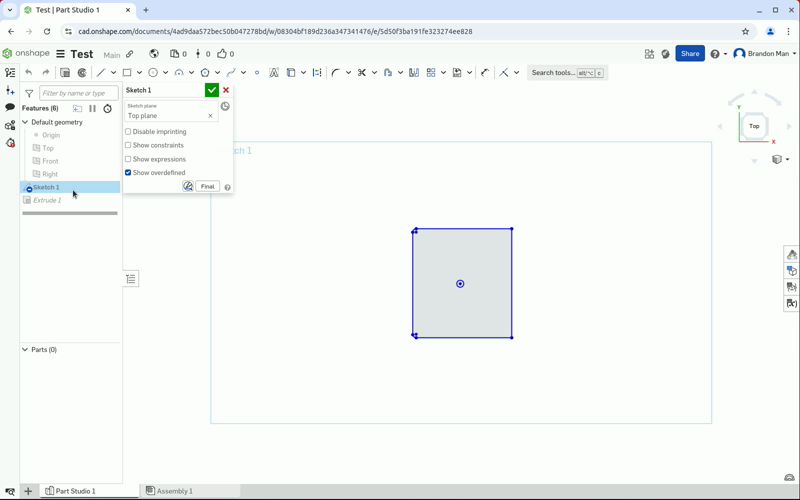
mouse_move(229, 92)
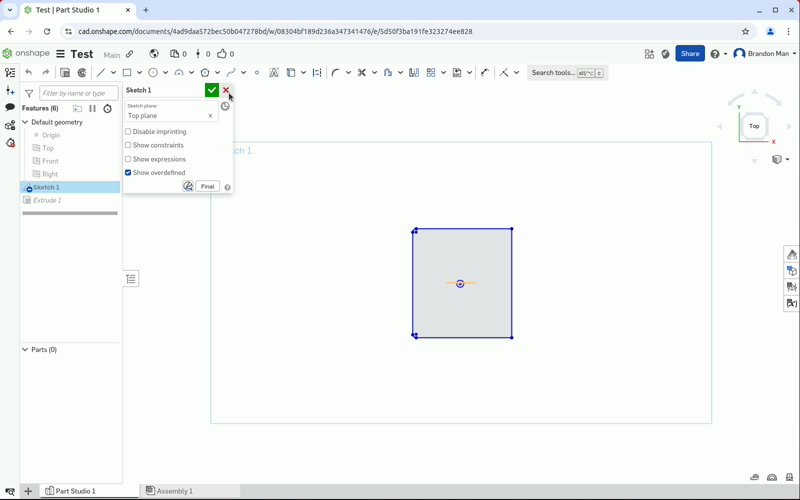
click(229, 92)
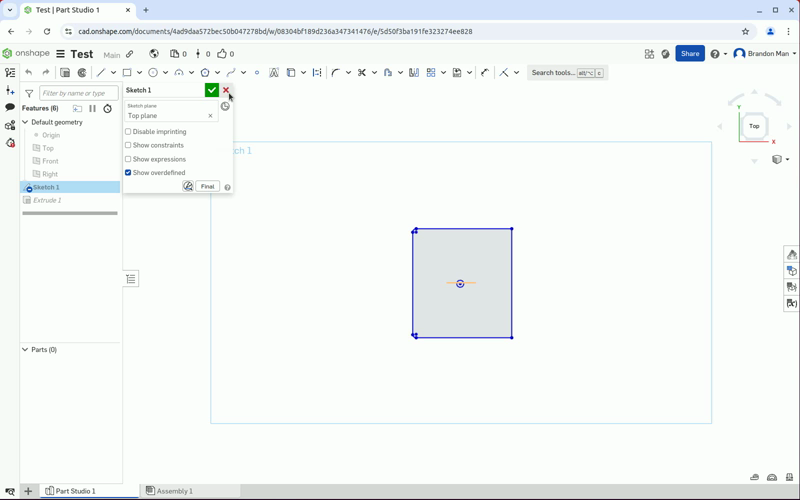
key(shift+s)
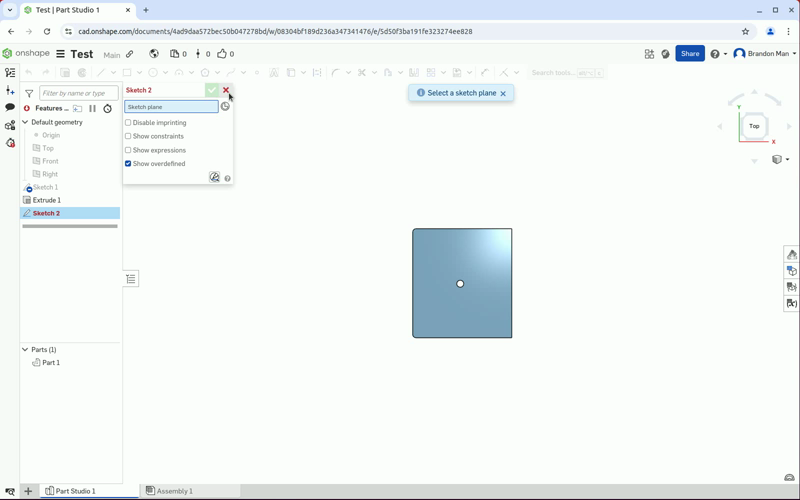
mouse_move(73, 150)
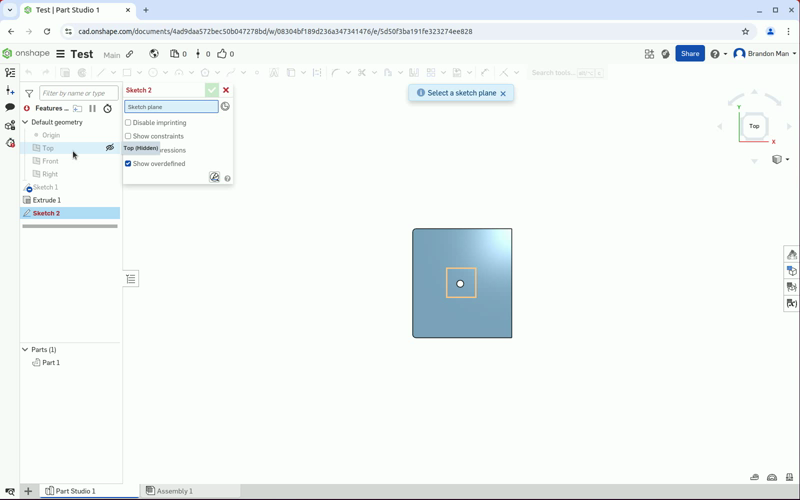
click(73, 150)
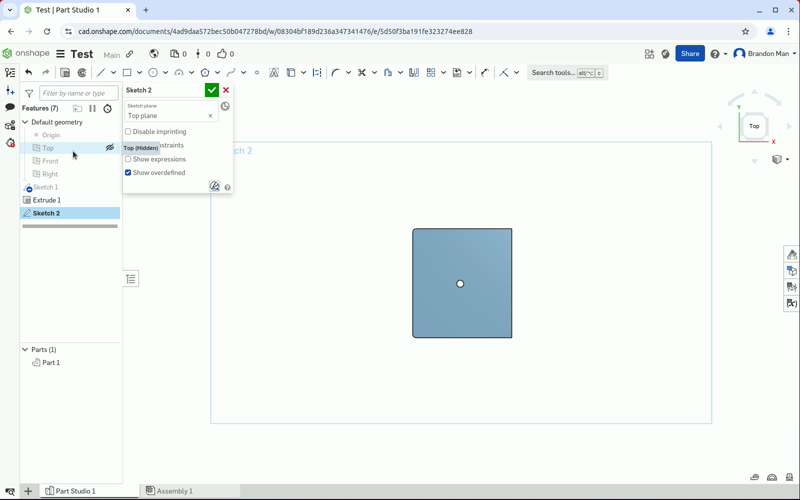
mouse_move(73, 352)
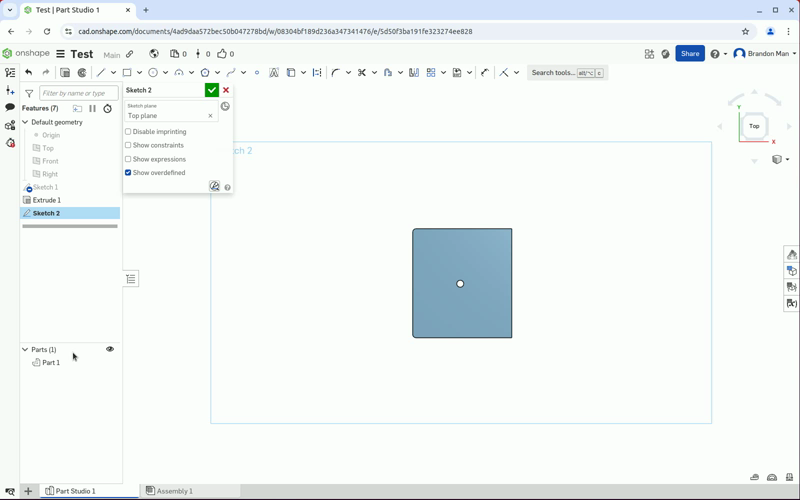
key(y)
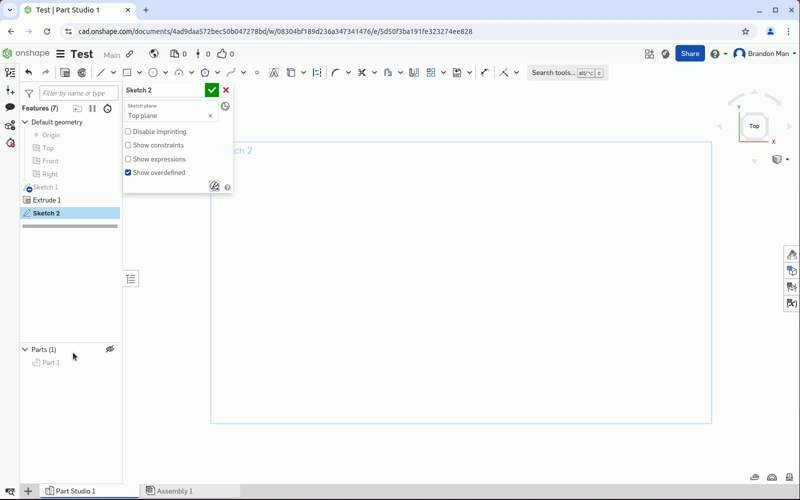
key(a)
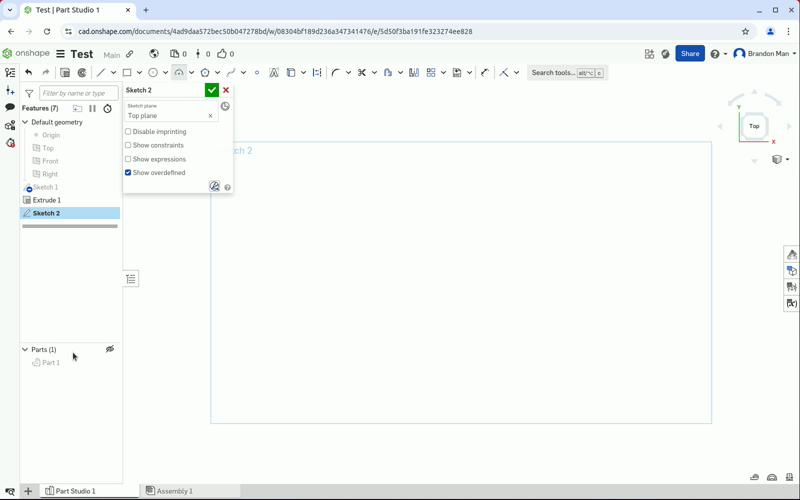
key_down(shift)
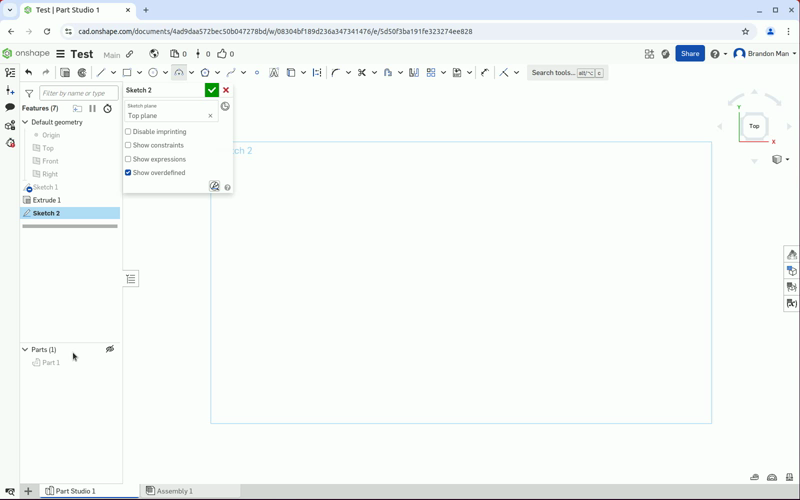
mouse_move(409, 337)
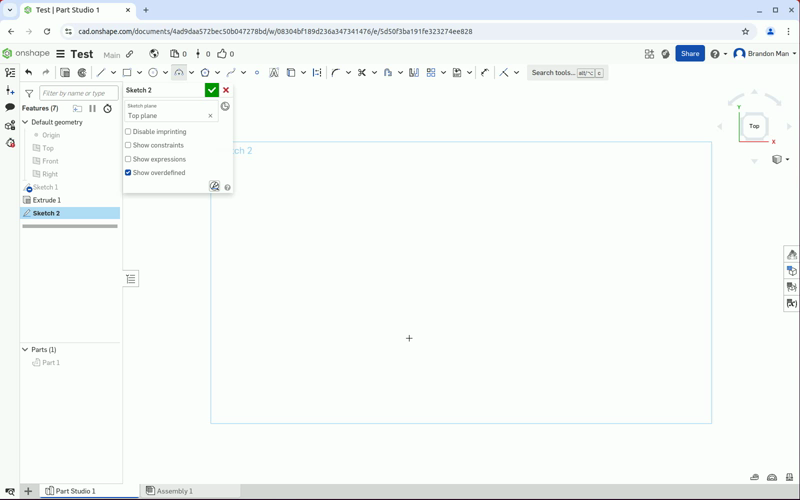
click(409, 337)
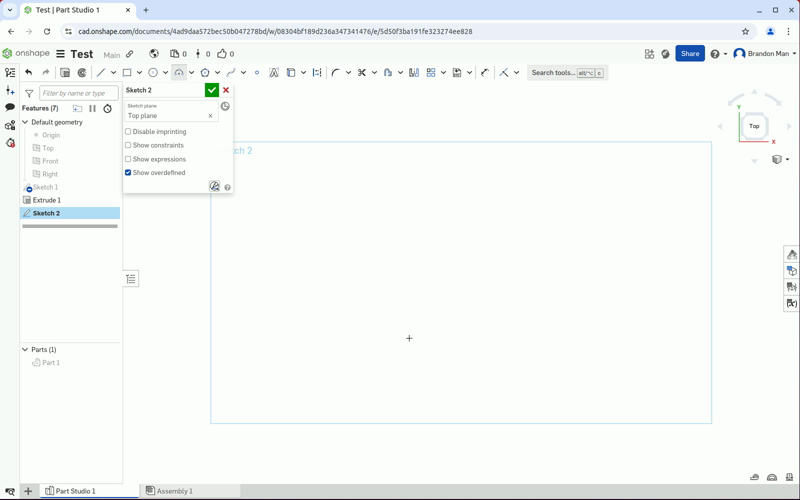
key_up(shift)
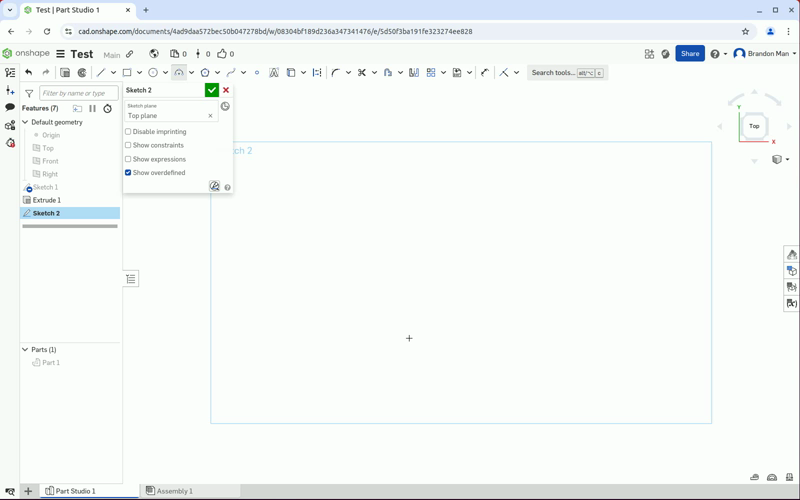
key_down(shift)
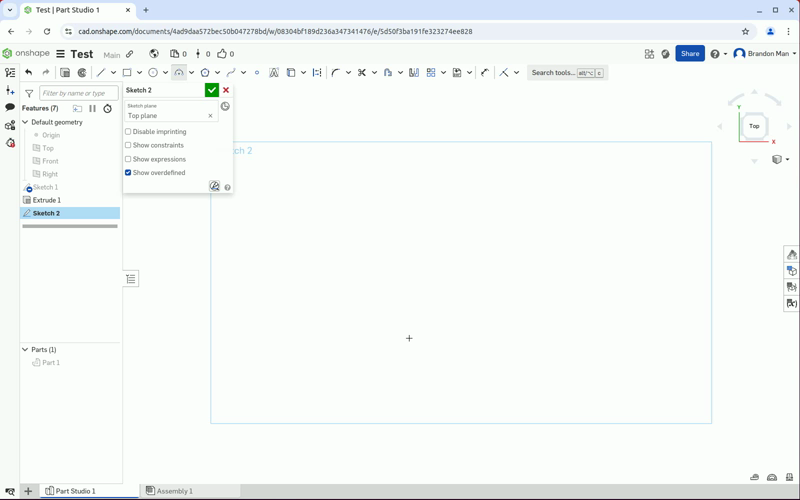
mouse_move(412, 341)
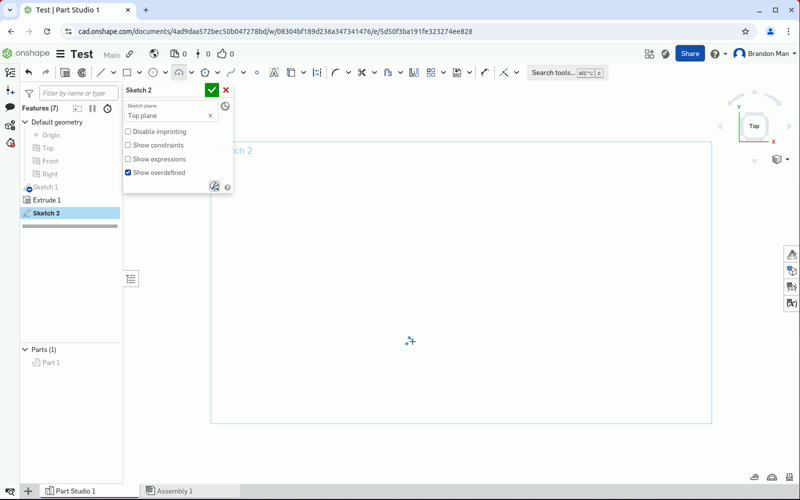
scroll(6)
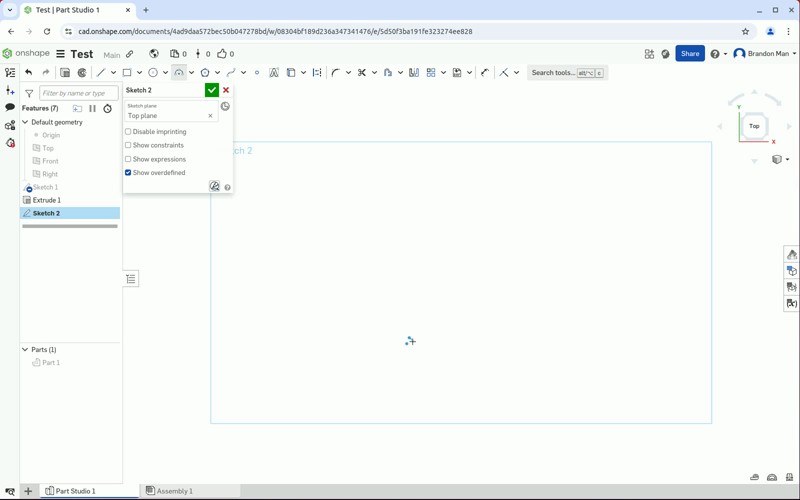
scroll(6)
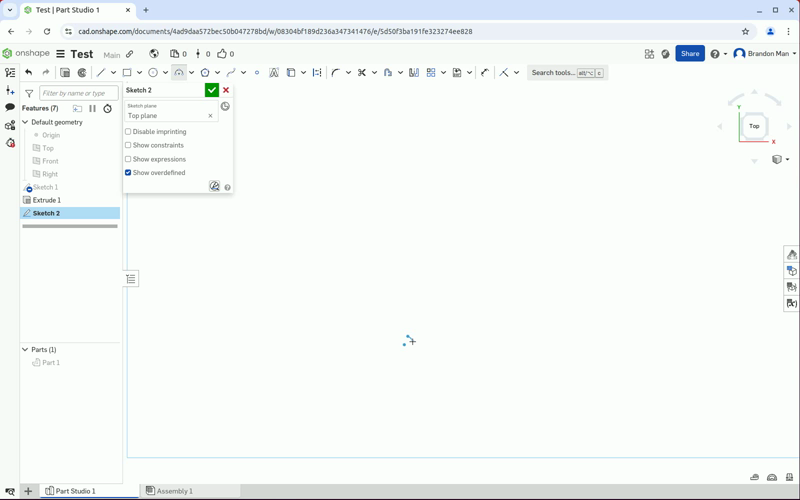
scroll(6)
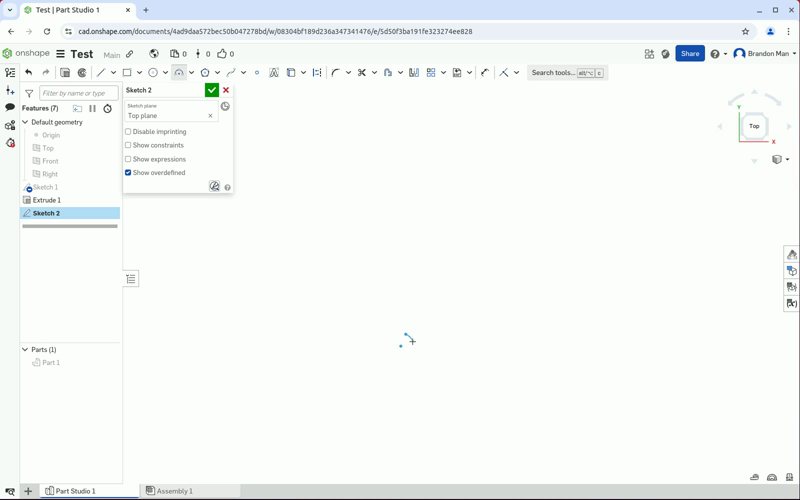
scroll(6)
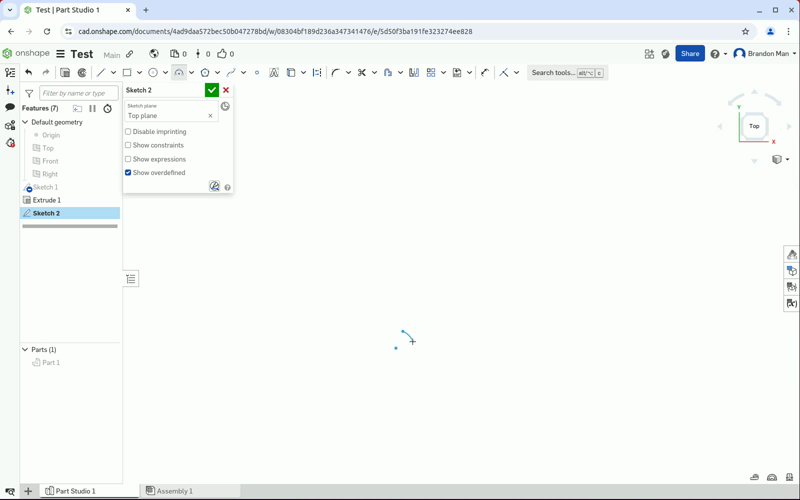
scroll(6)
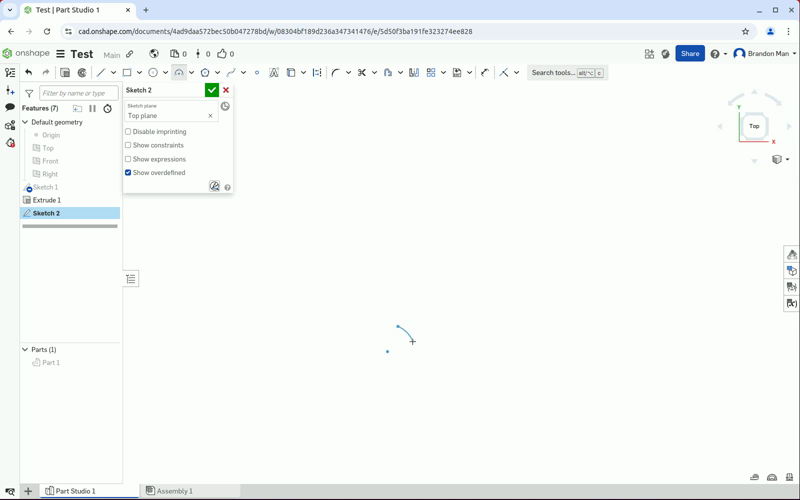
scroll(6)
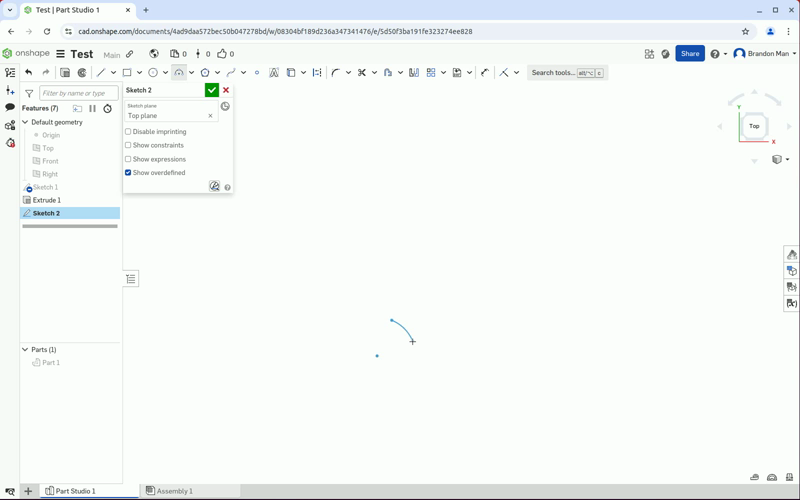
scroll(6)
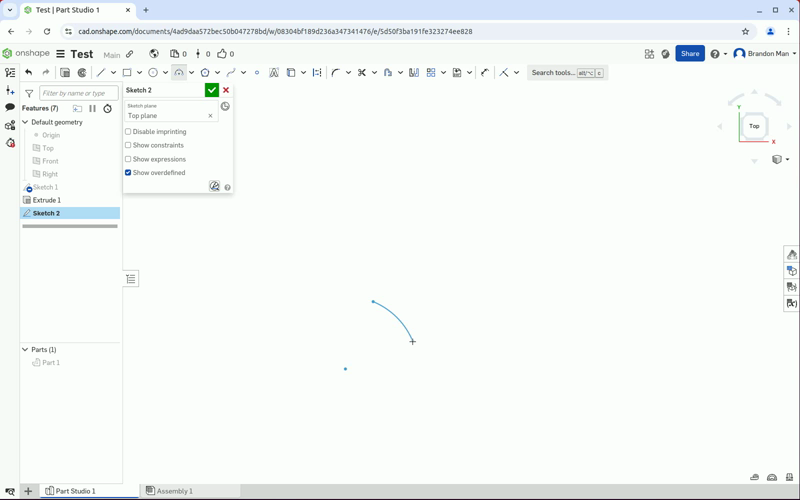
click(412, 341)
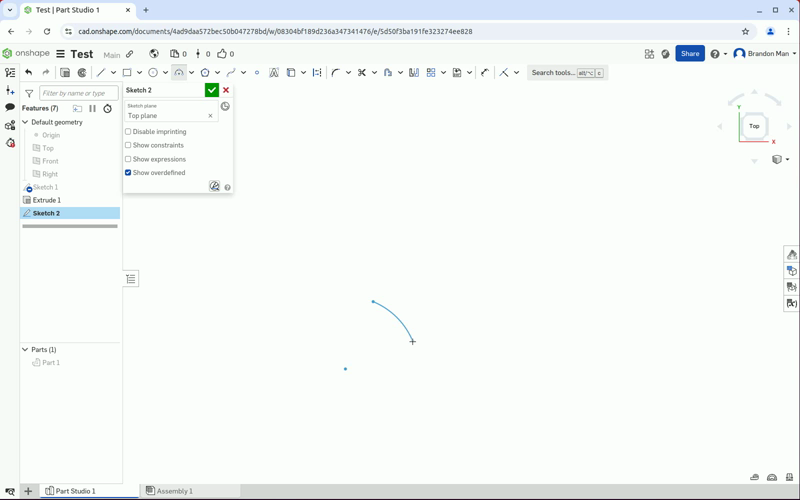
scroll(-6)
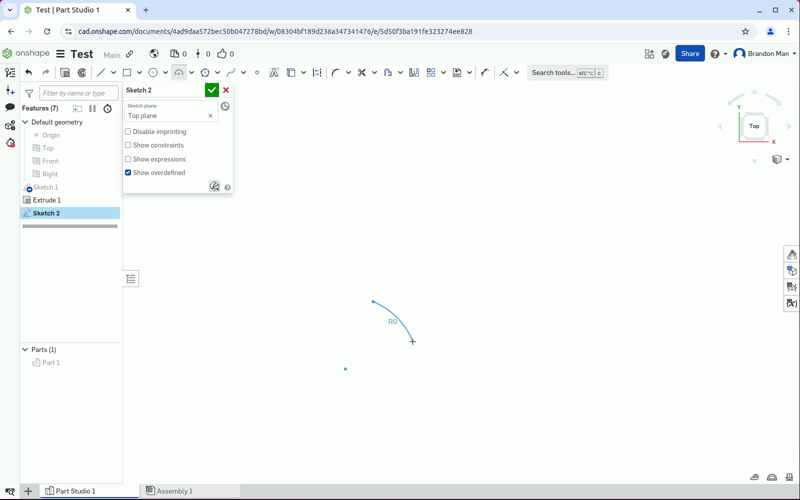
scroll(-6)
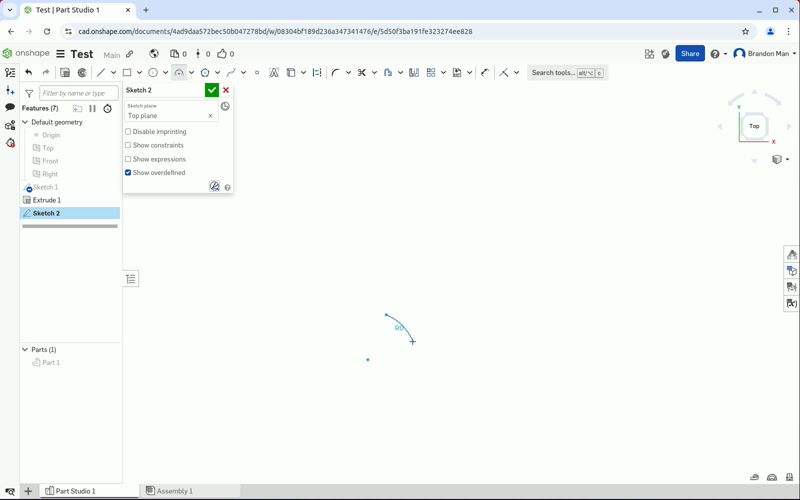
scroll(-6)
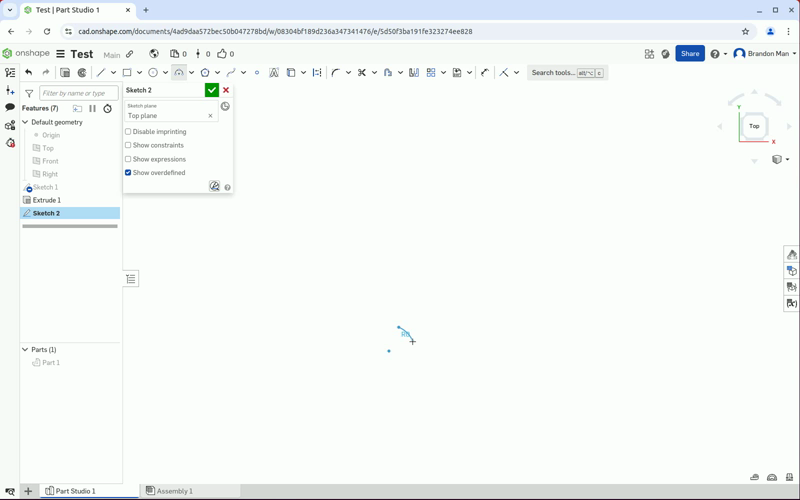
scroll(-6)
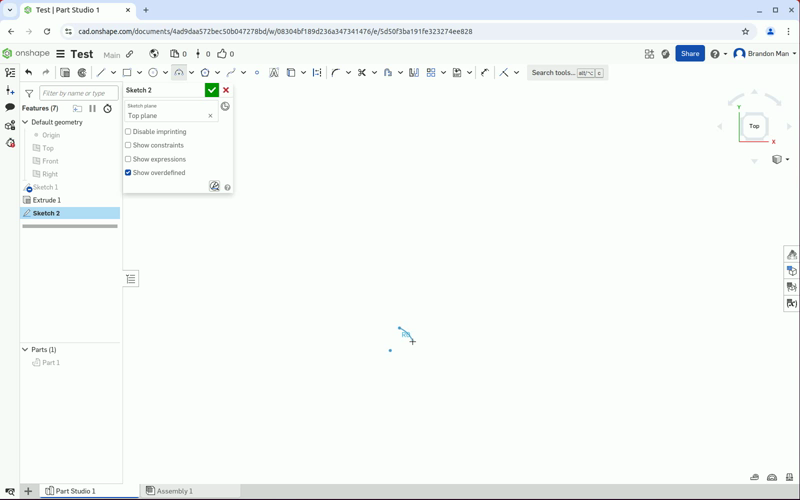
scroll(-6)
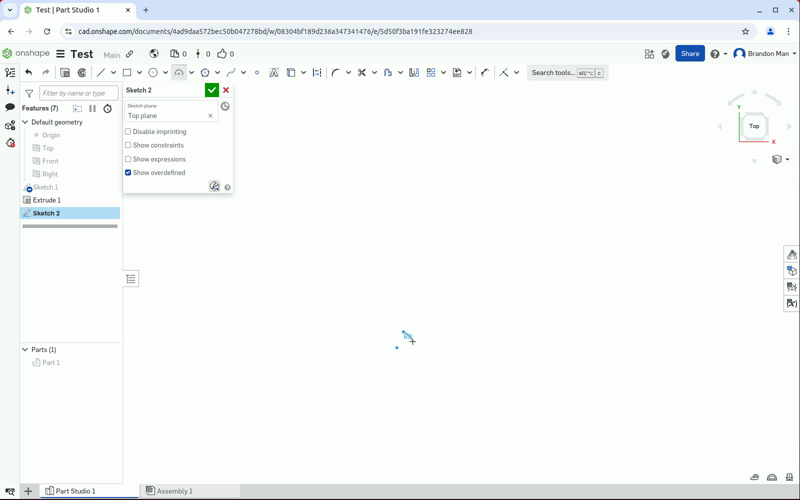
scroll(-6)
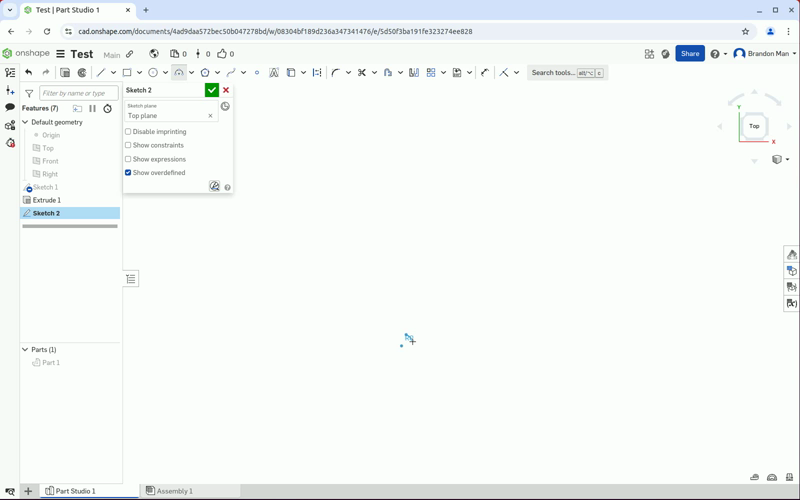
scroll(-6)
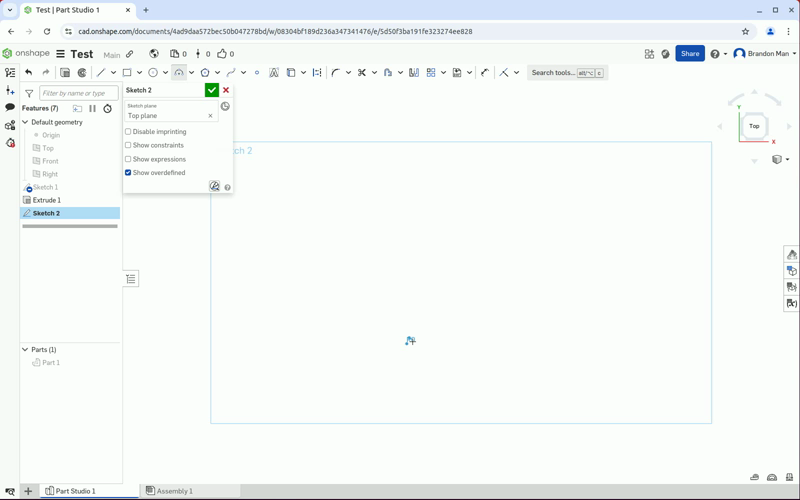
mouse_move(410, 340)
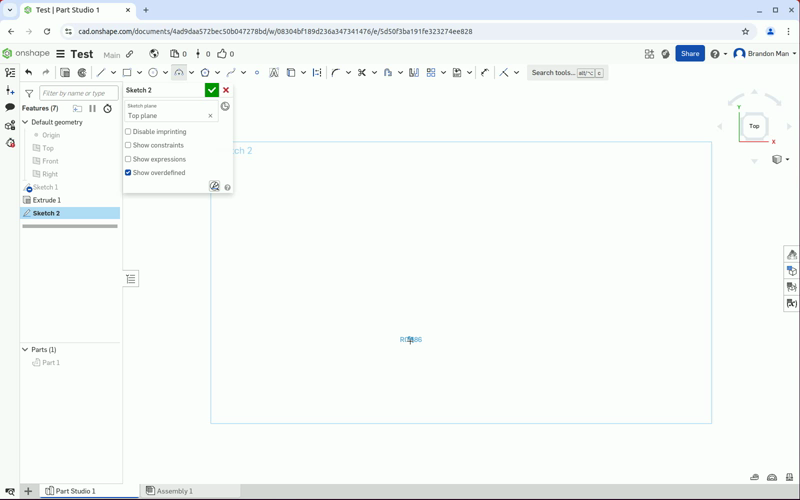
scroll(6)
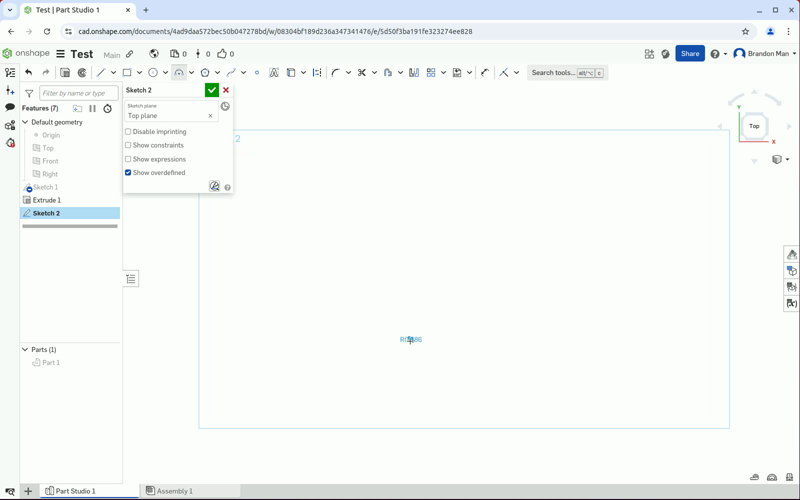
scroll(6)
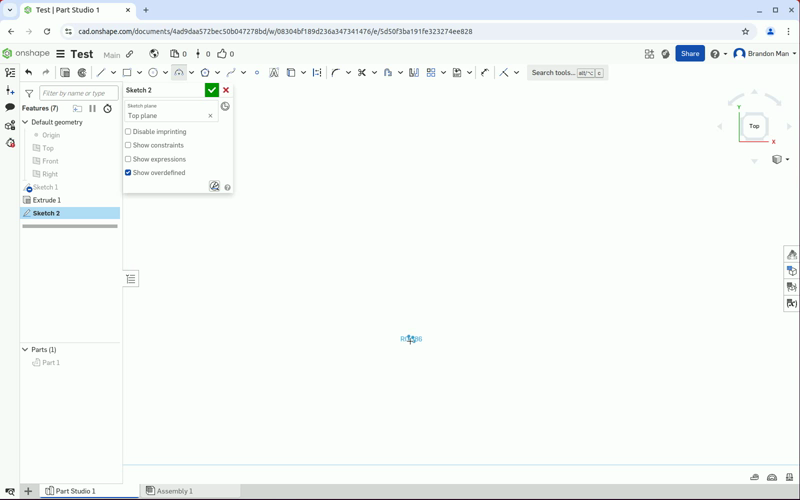
scroll(6)
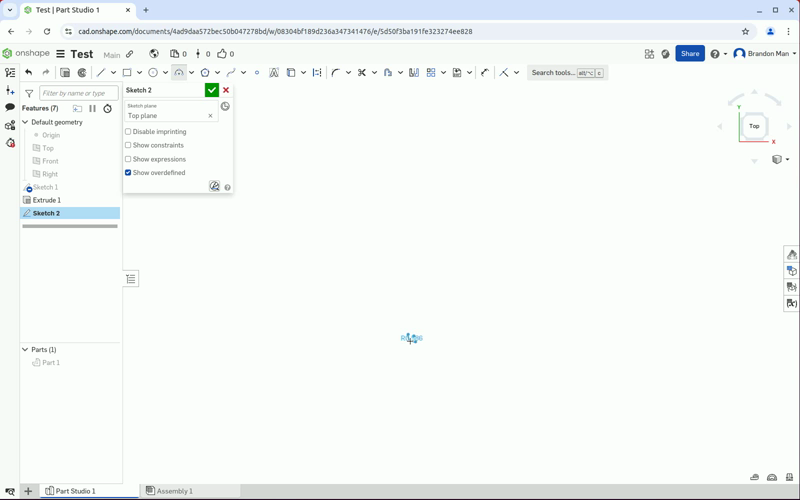
scroll(6)
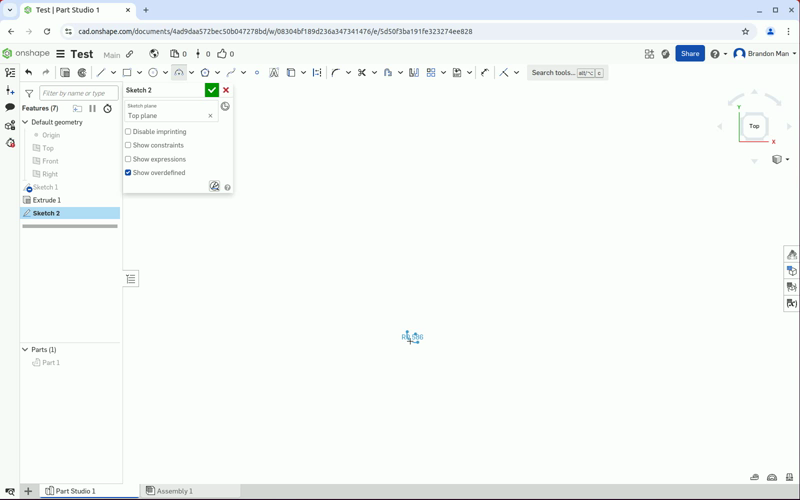
scroll(6)
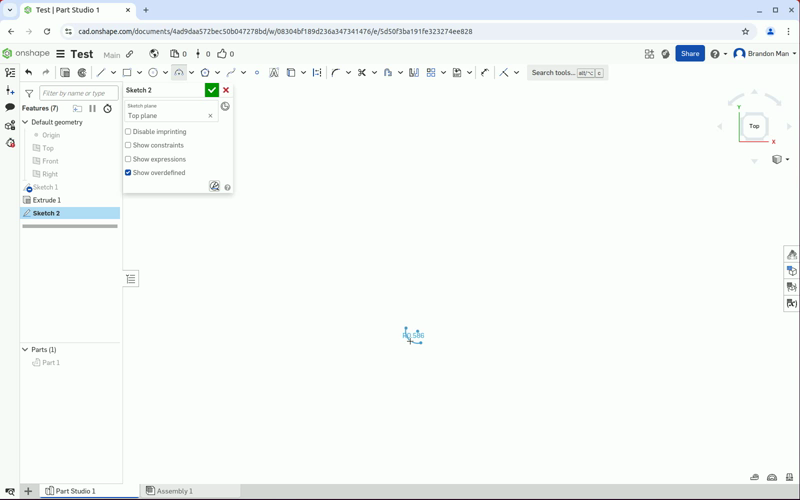
scroll(6)
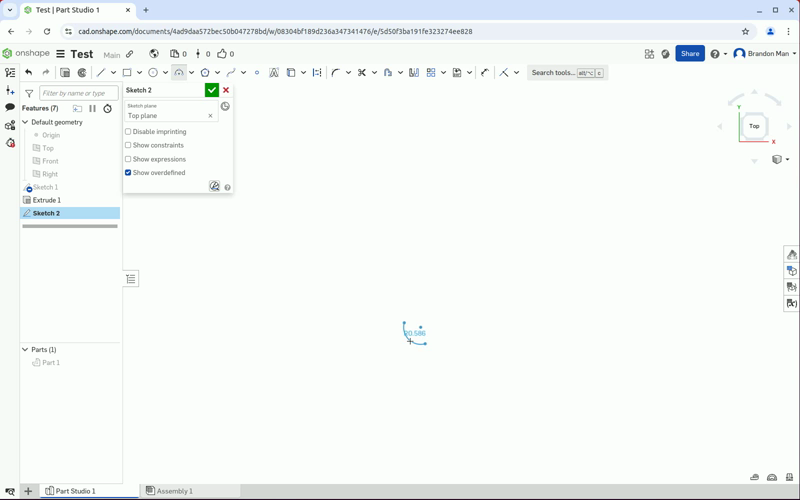
scroll(6)
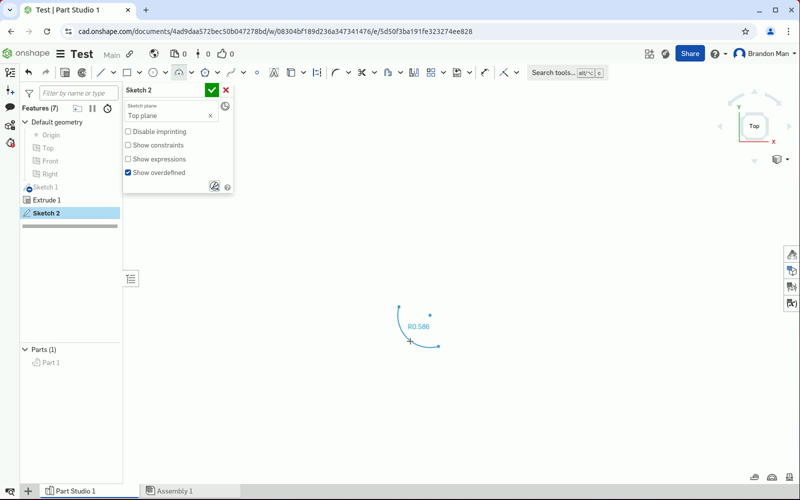
click(410, 340)
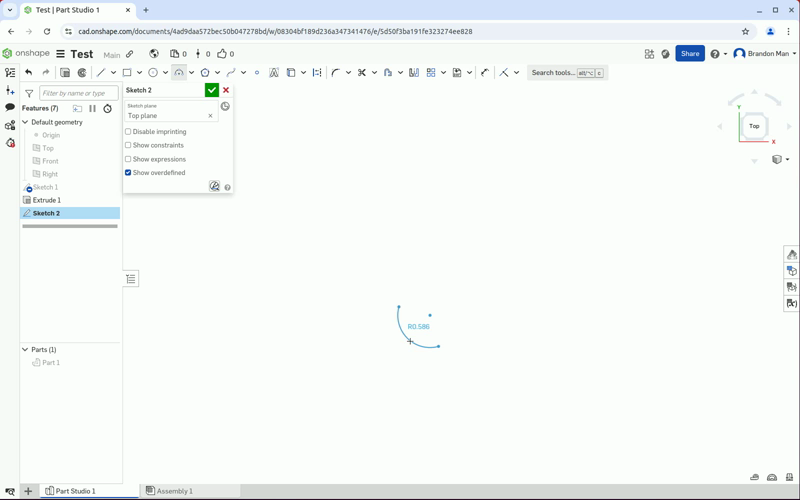
scroll(-6)
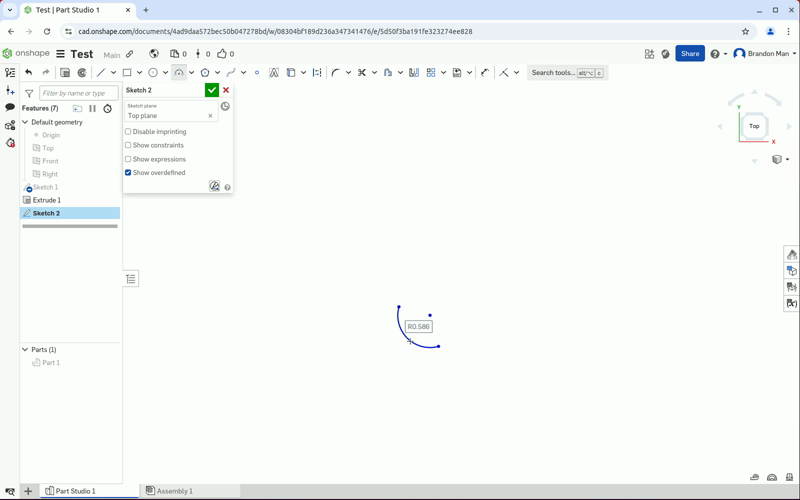
scroll(-6)
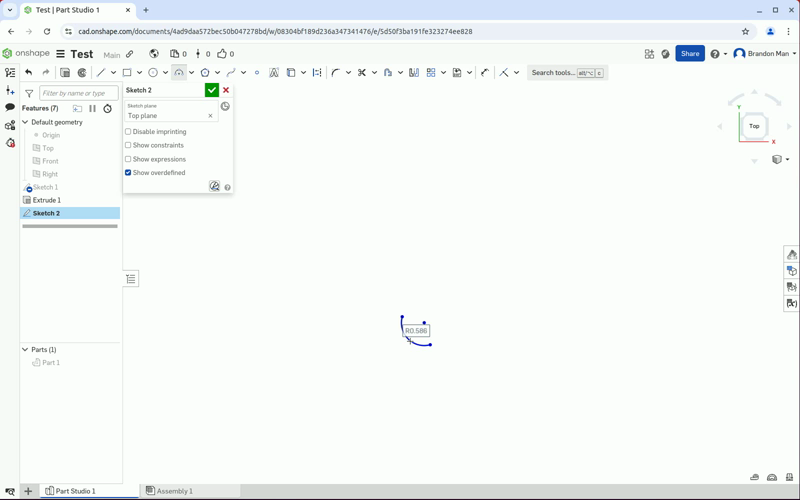
scroll(-6)
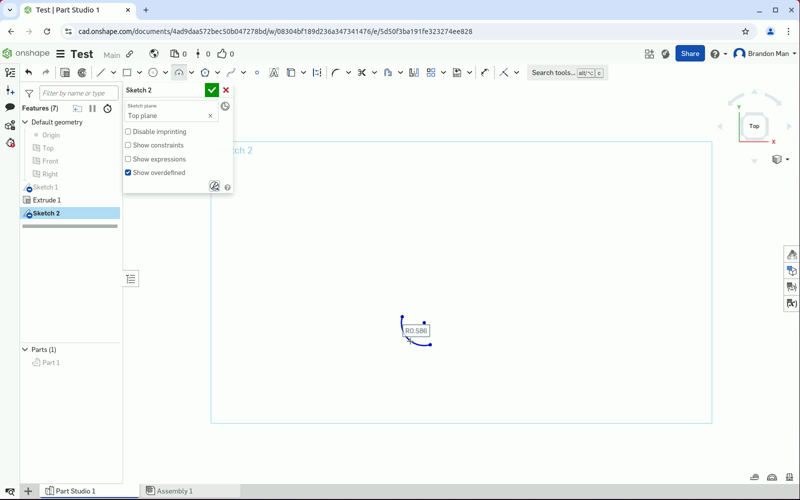
scroll(-6)
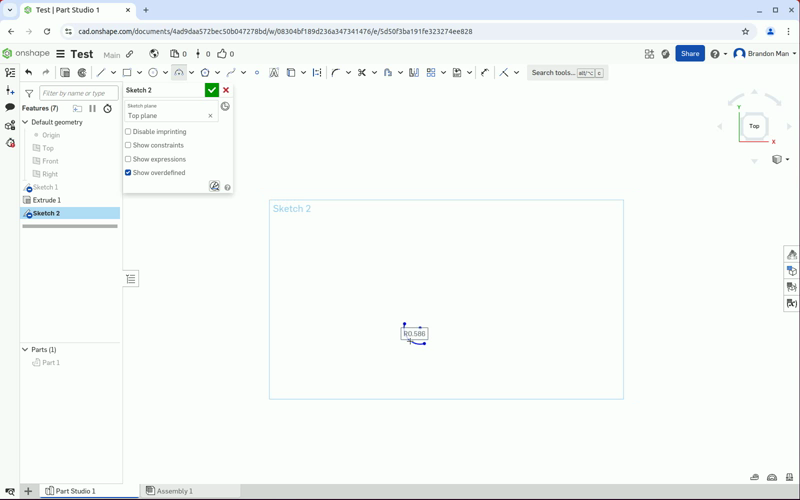
scroll(-6)
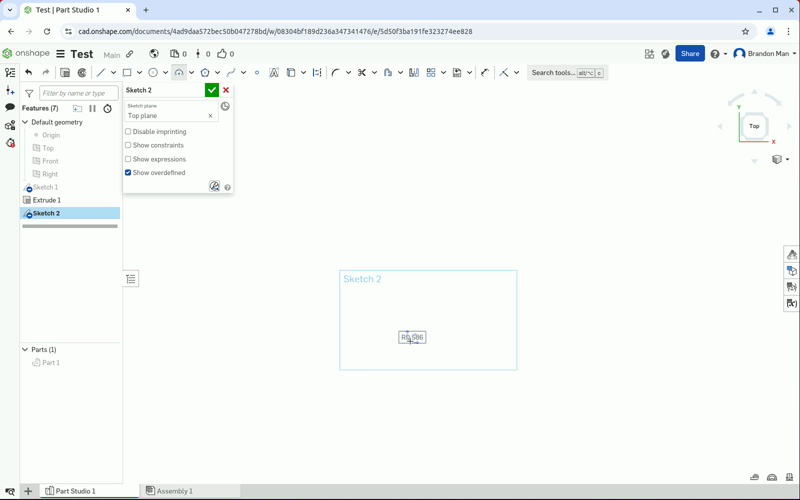
scroll(-6)
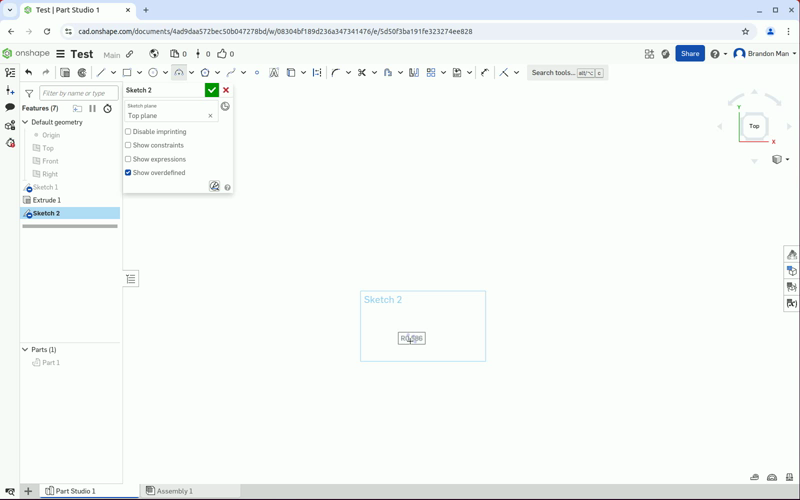
scroll(-6)
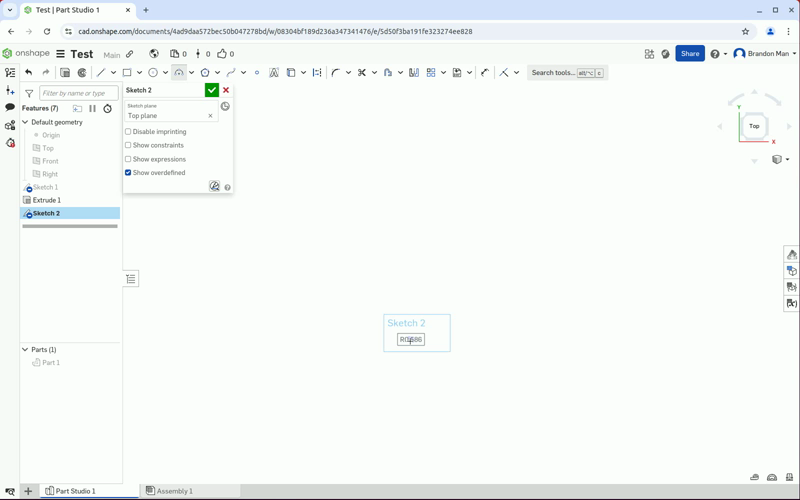
key_up(shift)
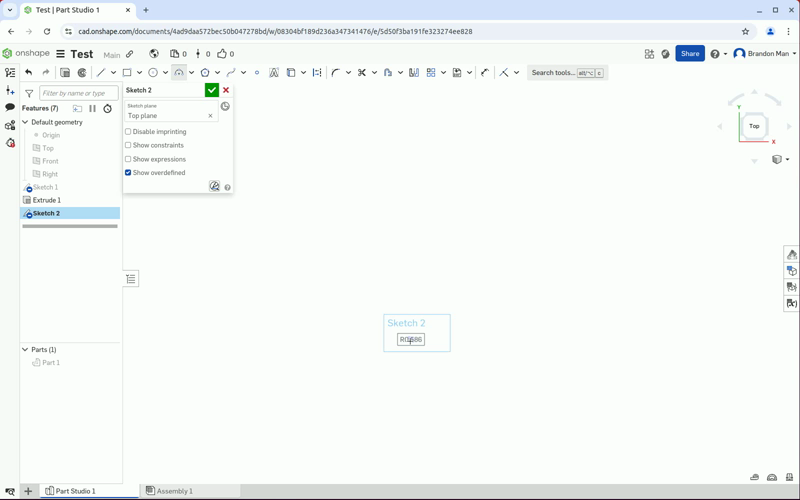
key(esc)
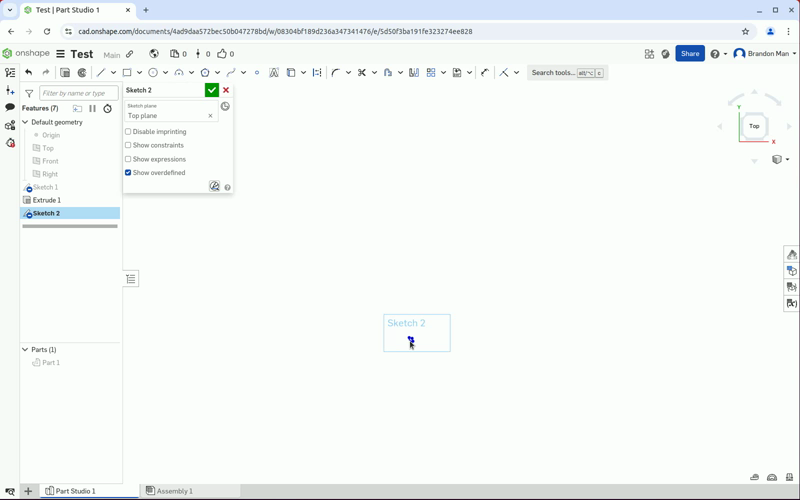
key(l)
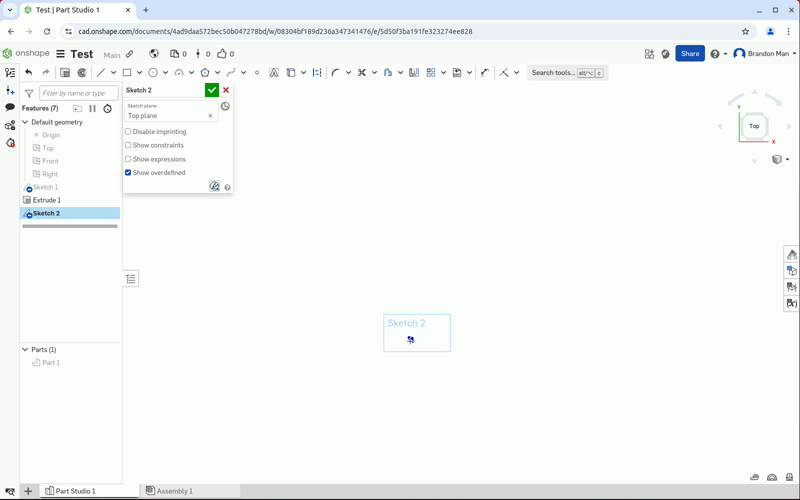
mouse_move(412, 341)
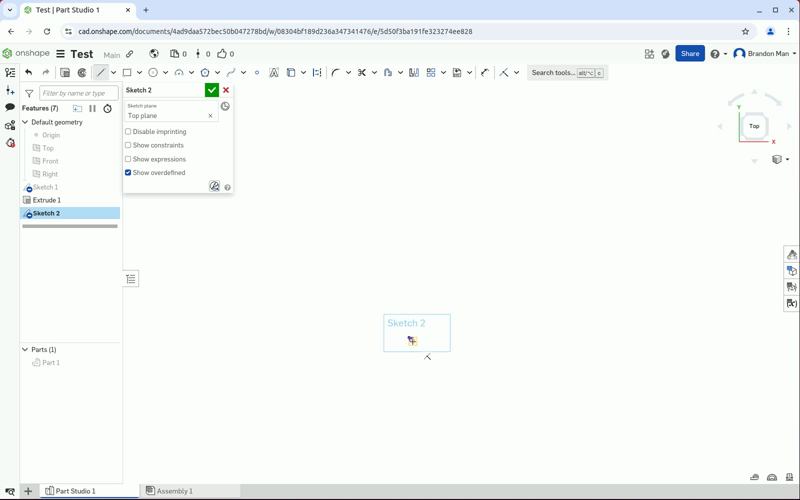
scroll(6)
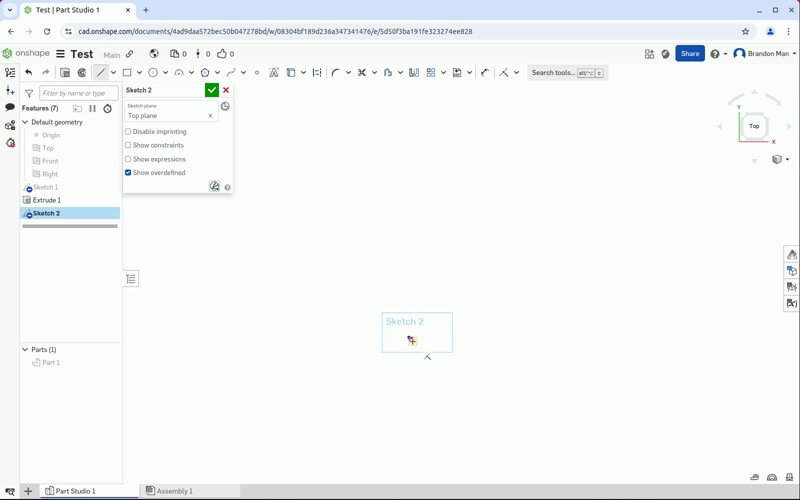
scroll(6)
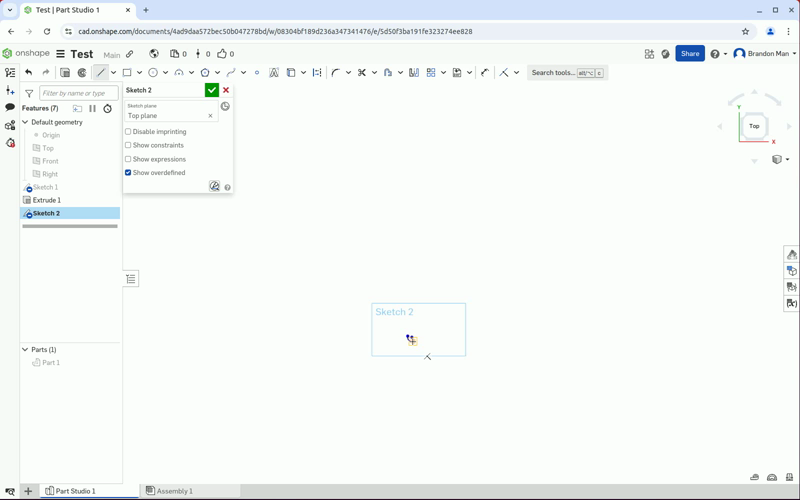
scroll(6)
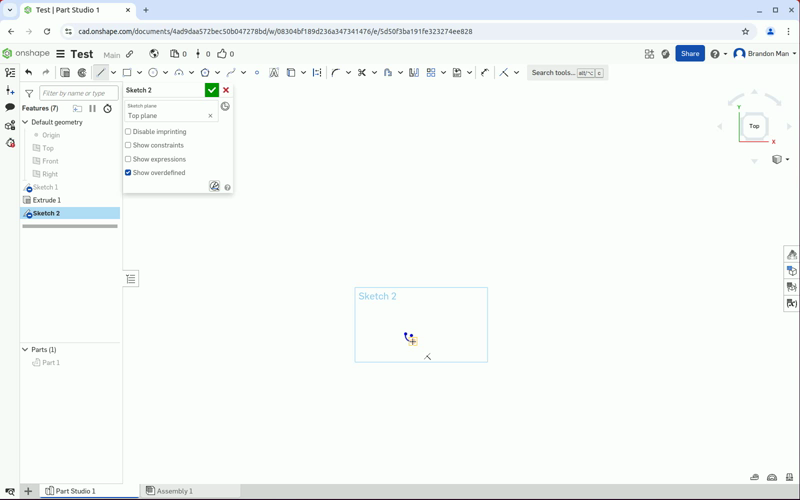
scroll(6)
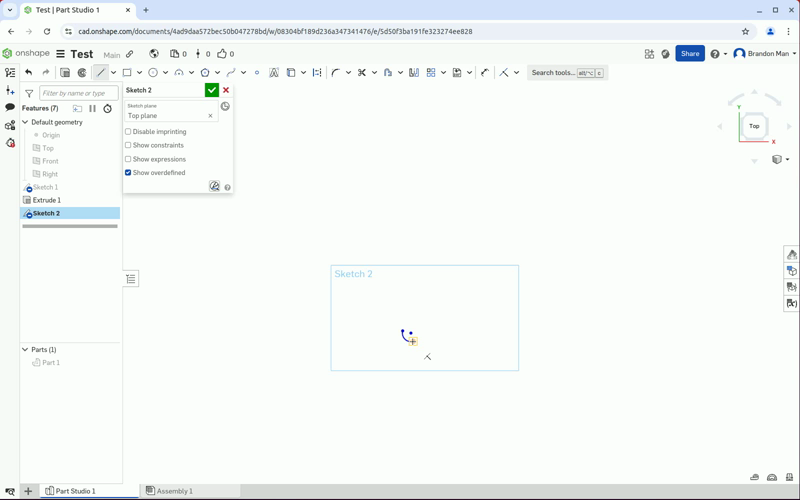
scroll(6)
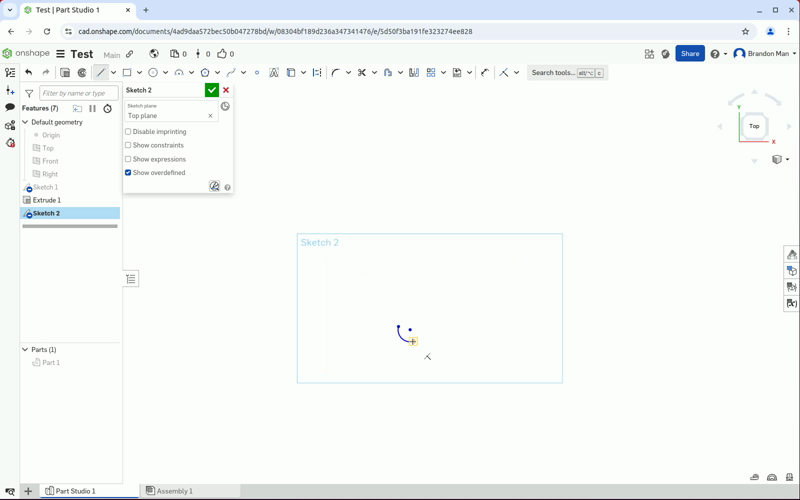
scroll(6)
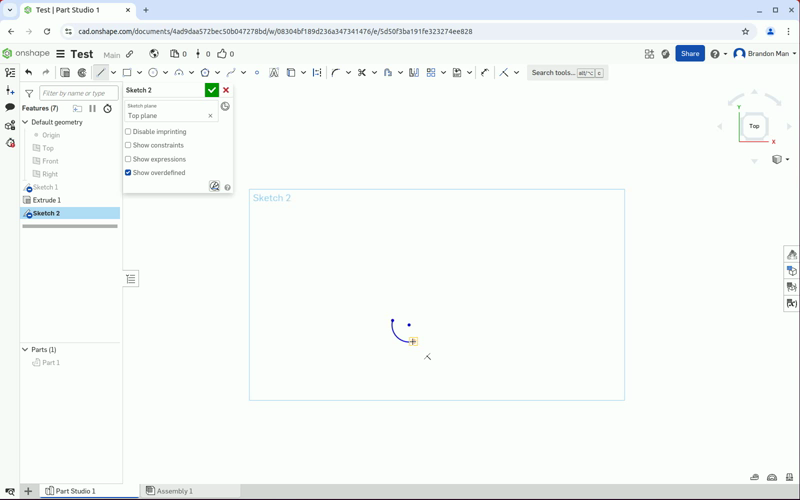
scroll(6)
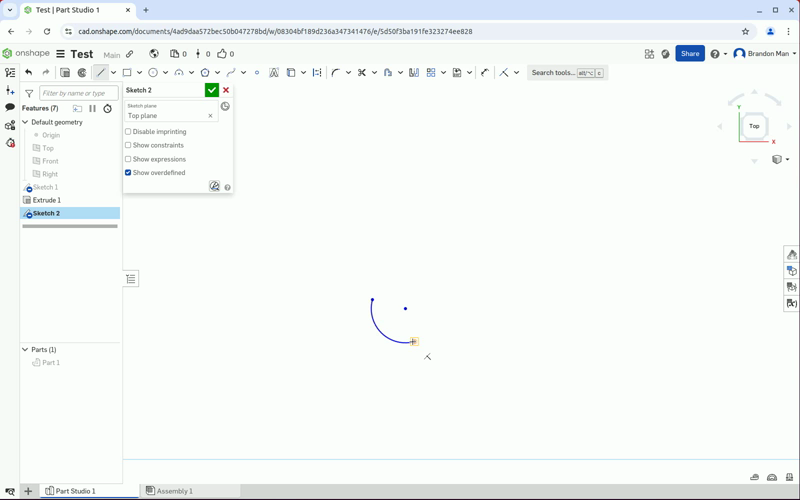
click(412, 341)
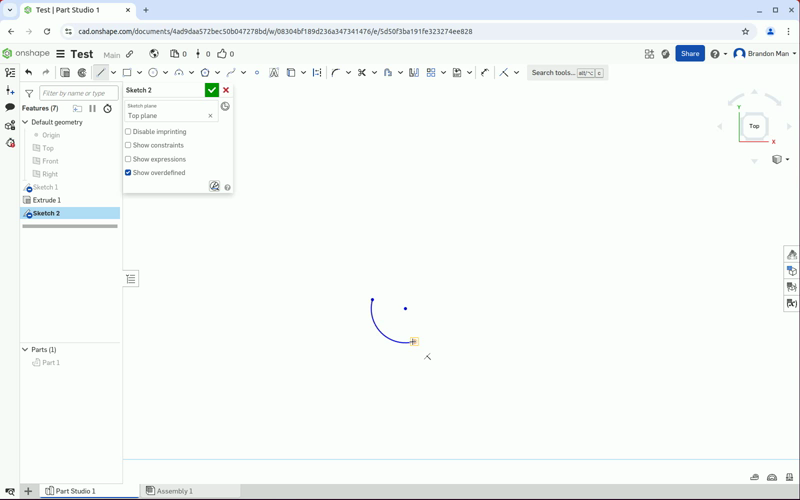
scroll(-6)
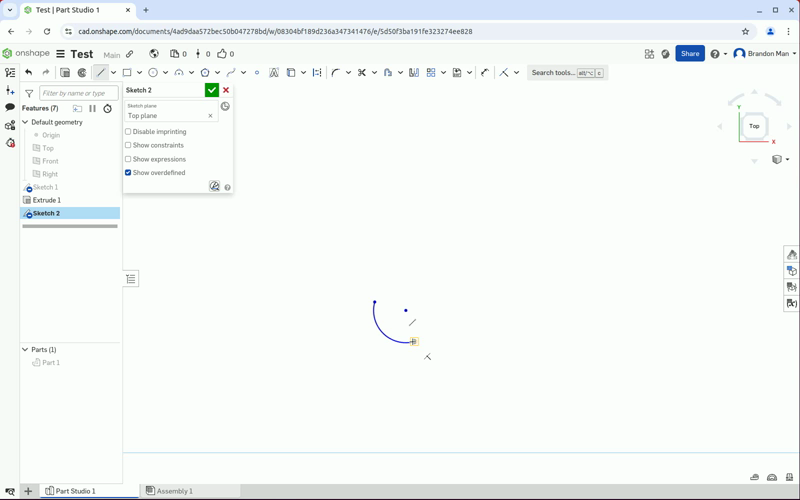
scroll(-6)
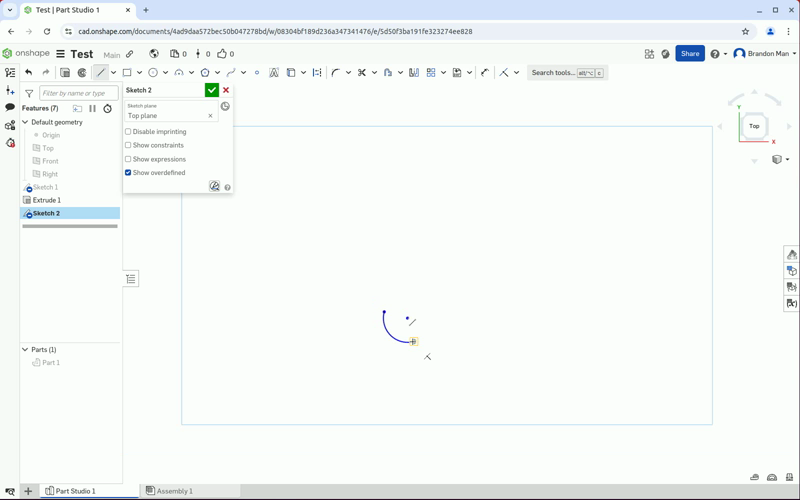
scroll(-6)
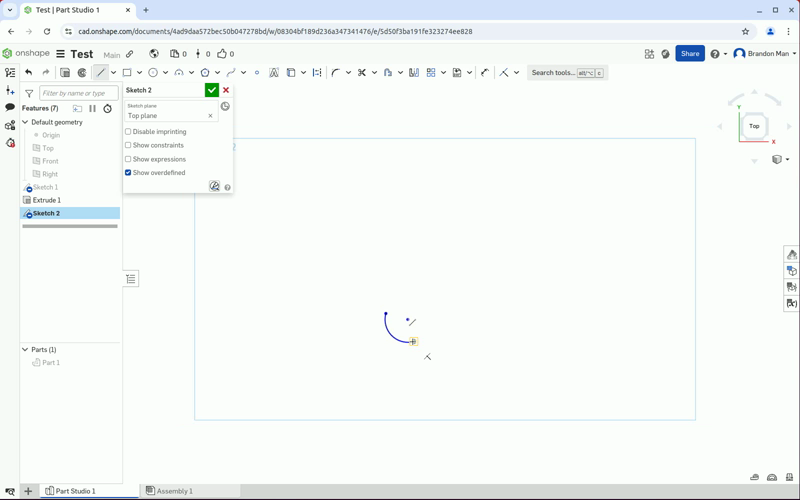
scroll(-6)
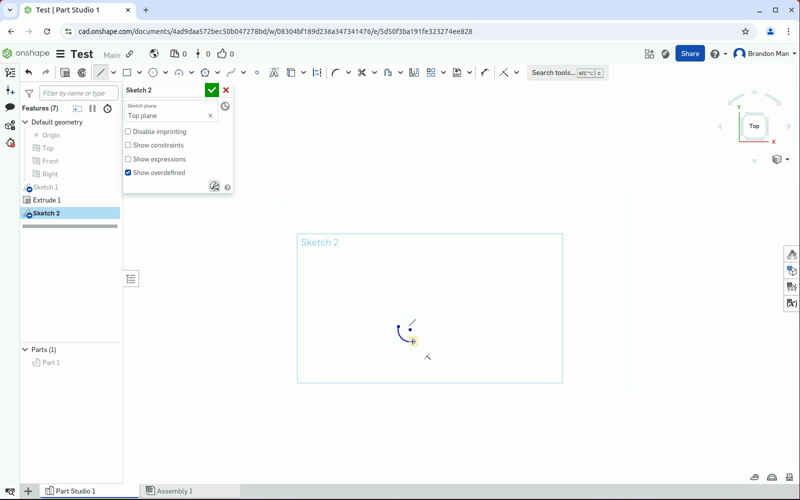
scroll(-6)
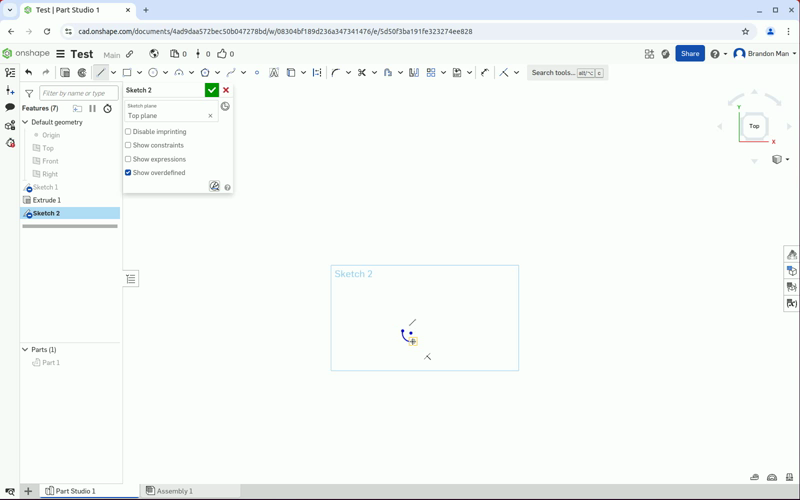
scroll(-6)
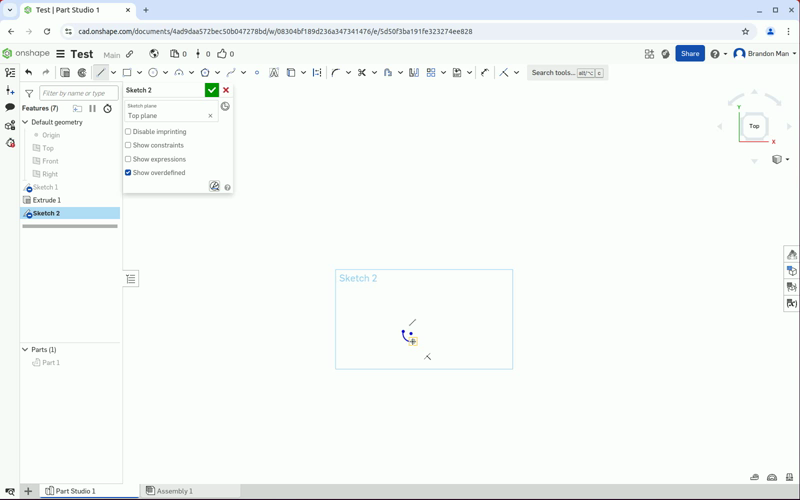
scroll(-6)
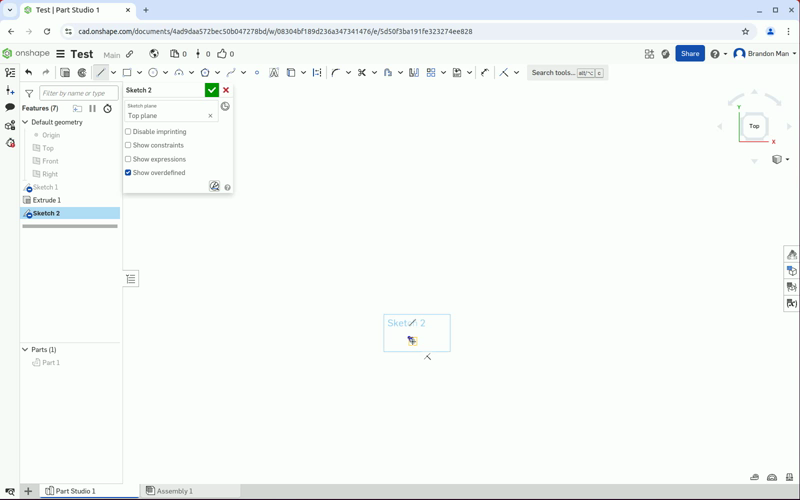
key_down(shift)
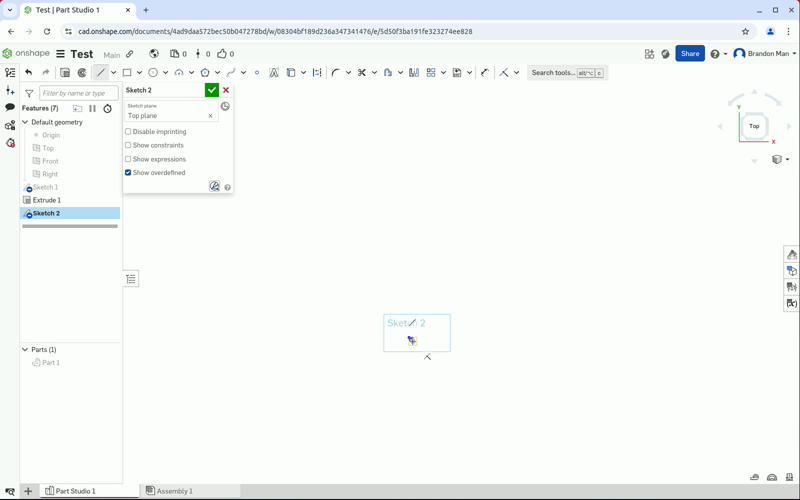
mouse_move(510, 341)
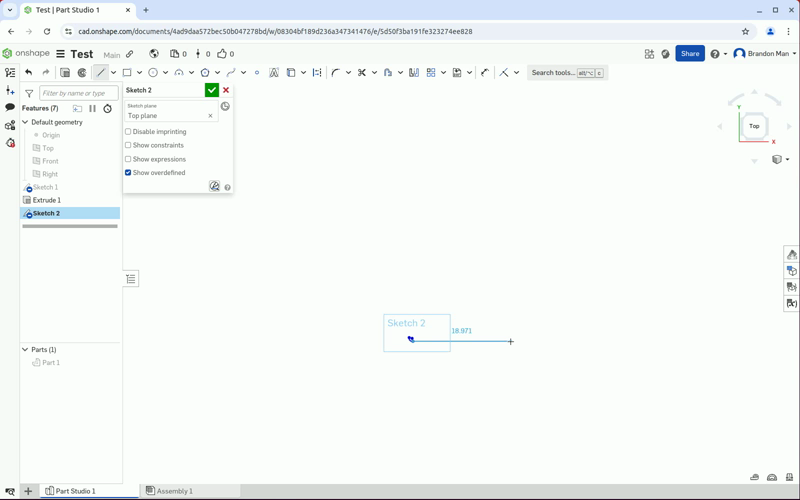
click(510, 341)
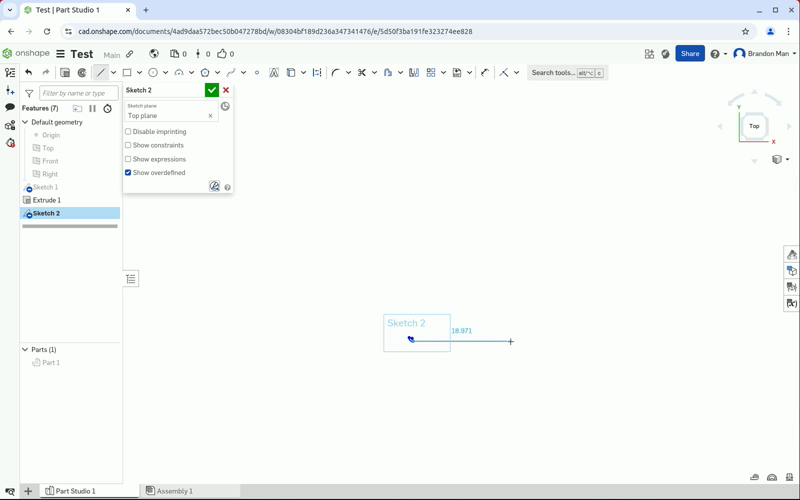
key_up(shift)
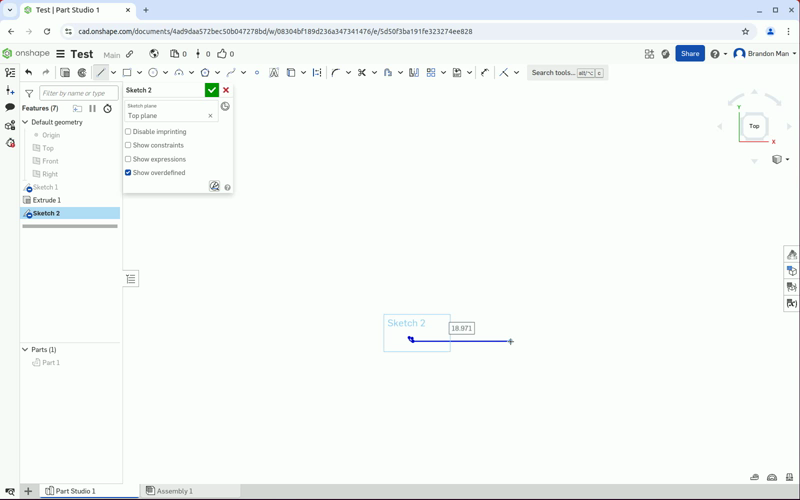
key_down(shift)
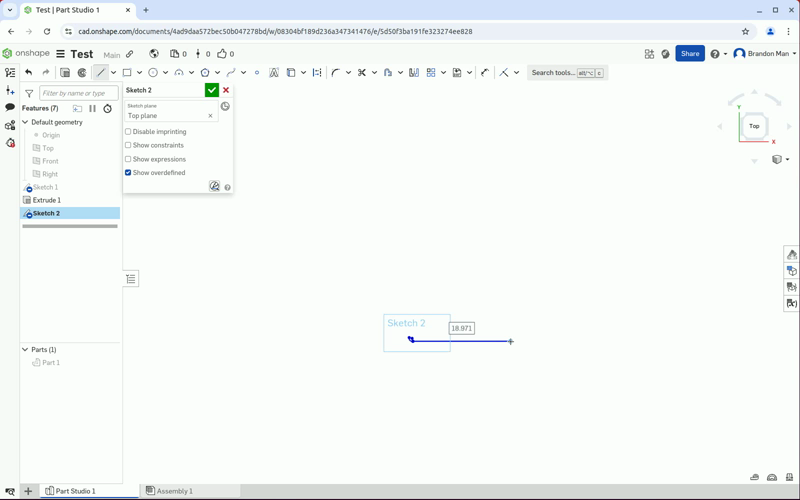
mouse_move(540, 341)
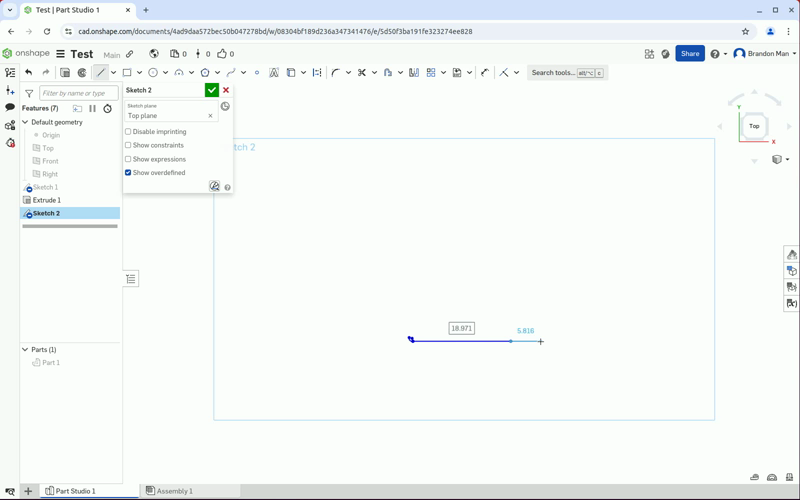
mouse_move(510, 337)
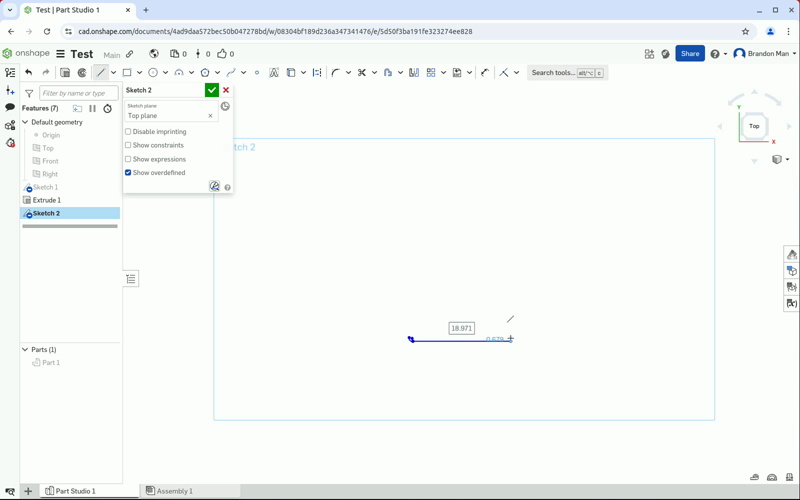
scroll(6)
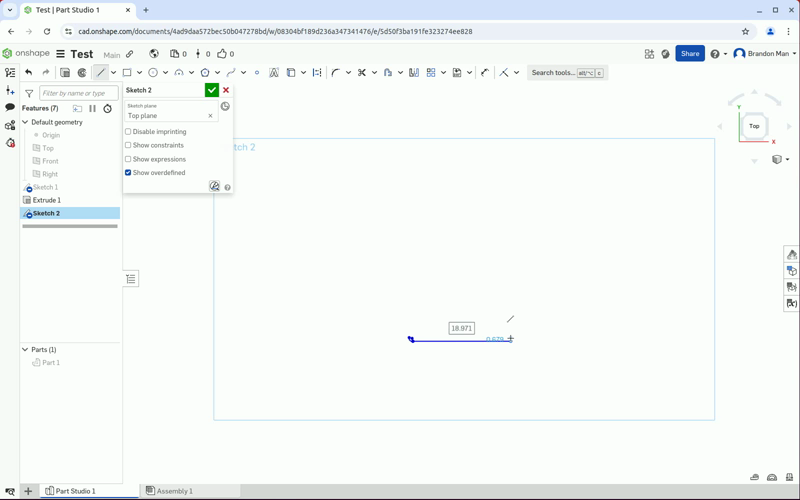
scroll(6)
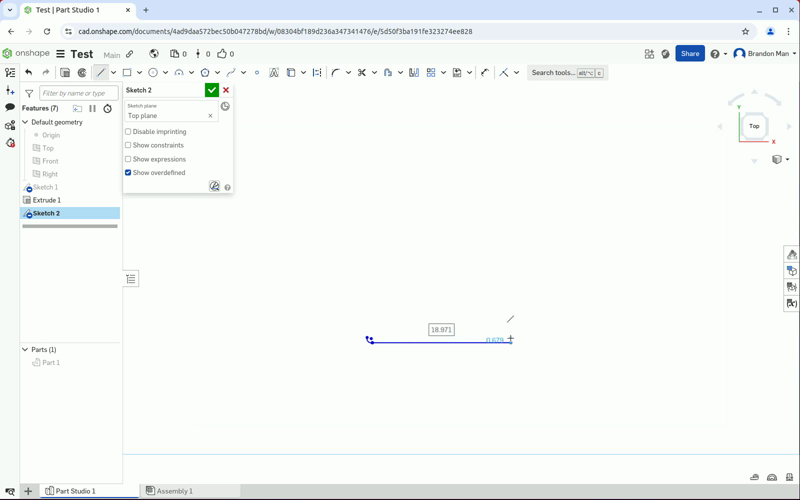
scroll(6)
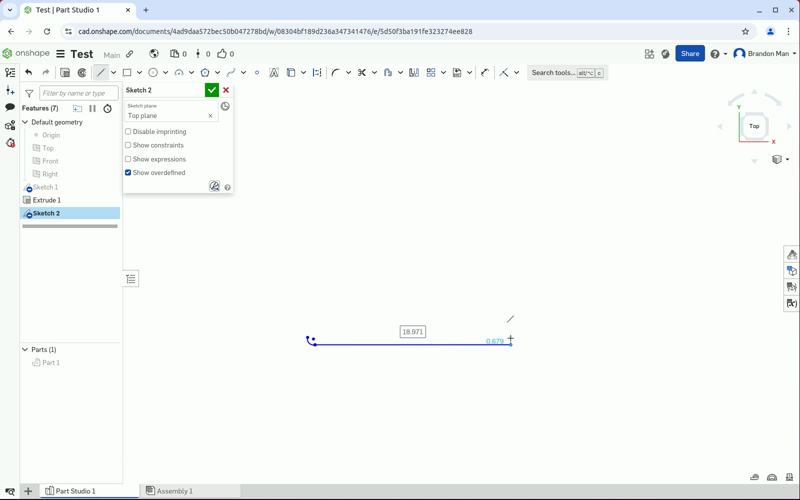
scroll(6)
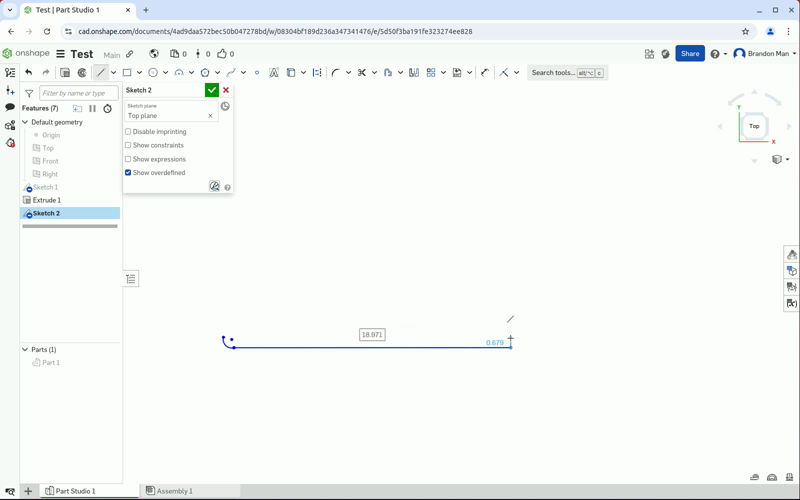
scroll(6)
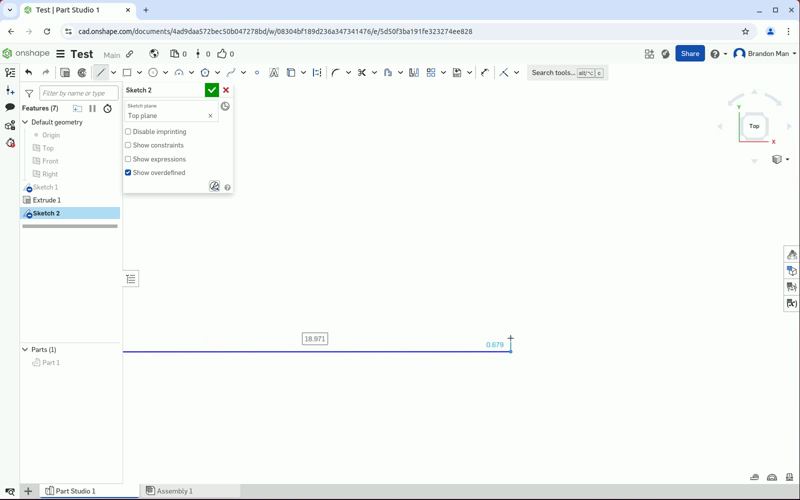
scroll(6)
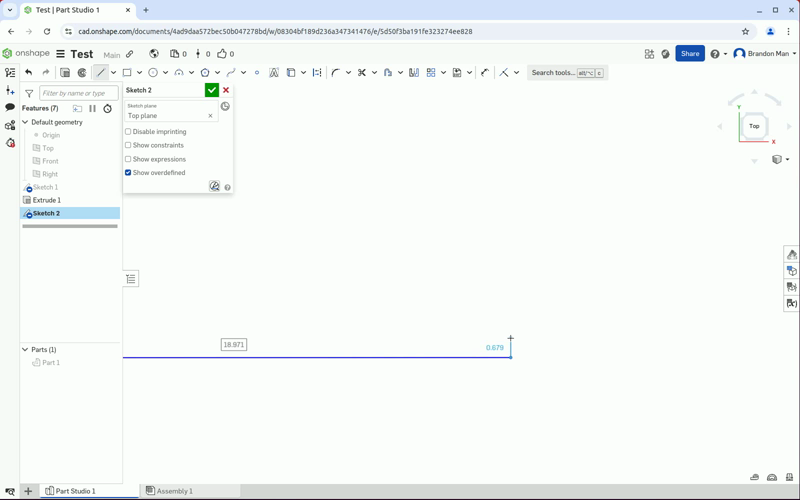
scroll(6)
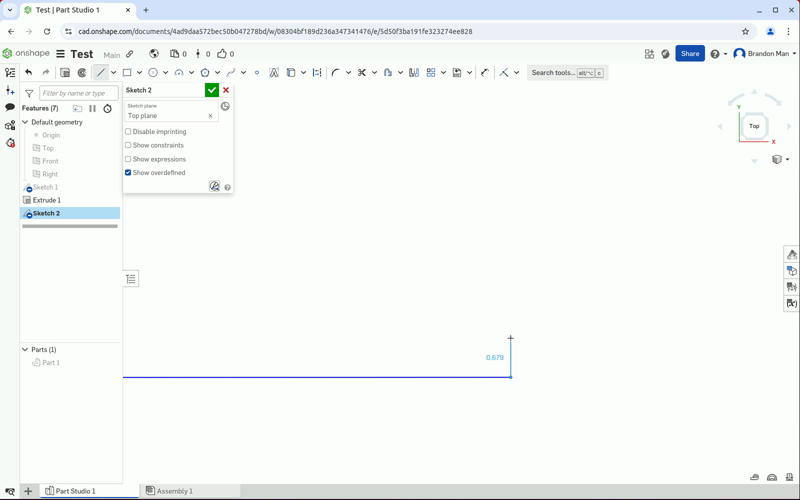
click(510, 337)
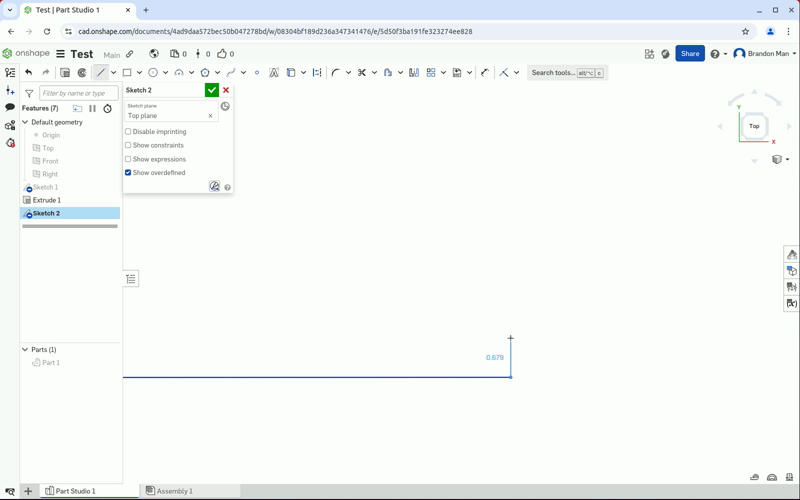
scroll(-6)
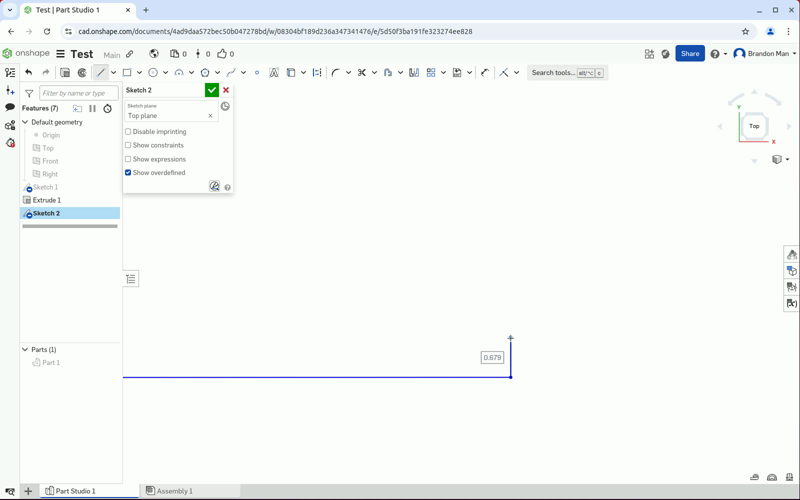
scroll(-6)
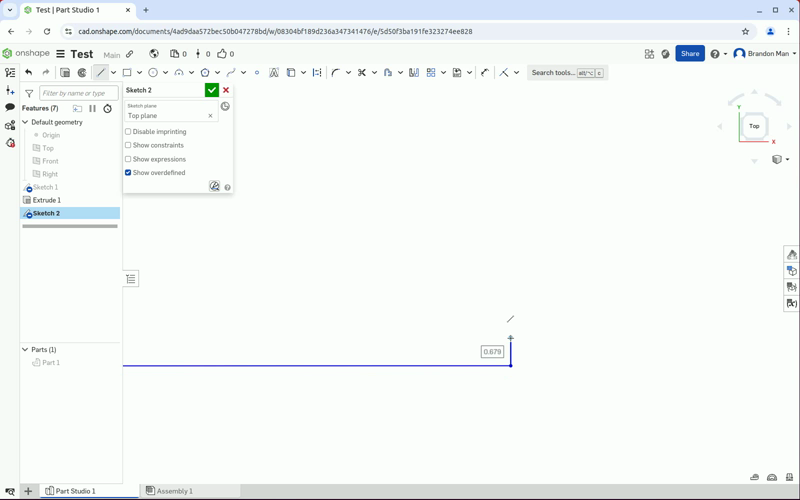
scroll(-6)
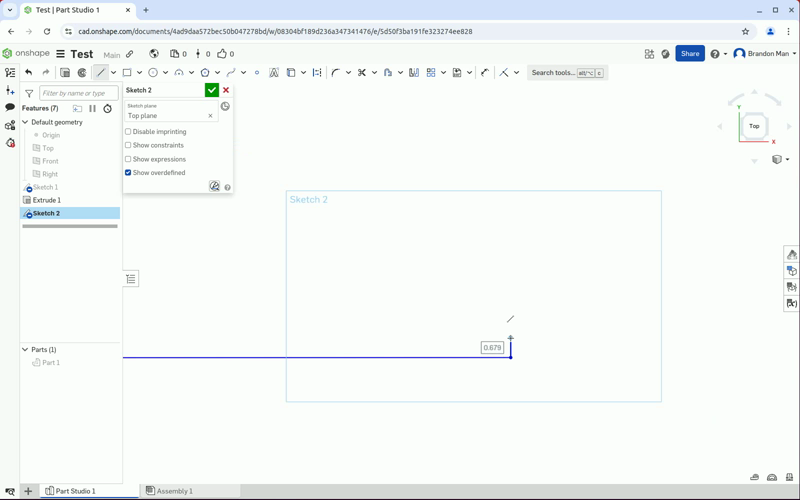
scroll(-6)
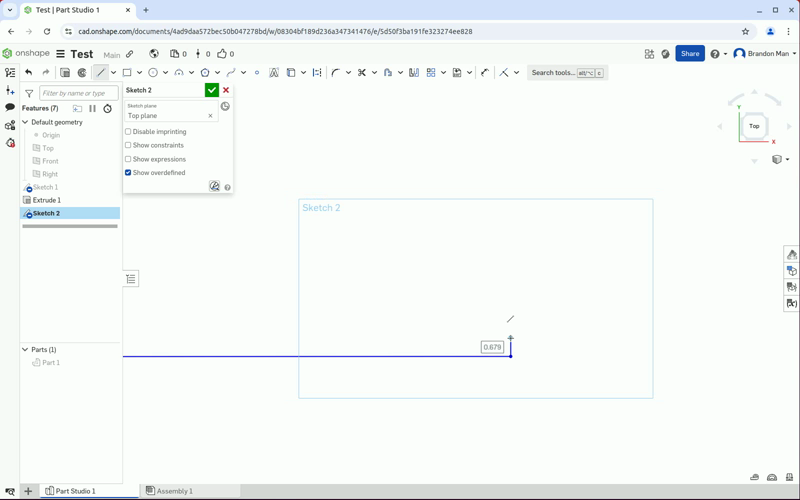
scroll(-6)
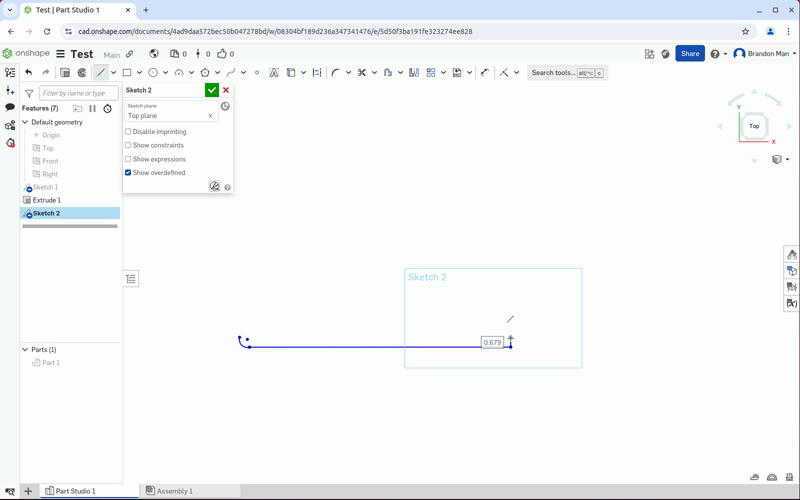
scroll(-6)
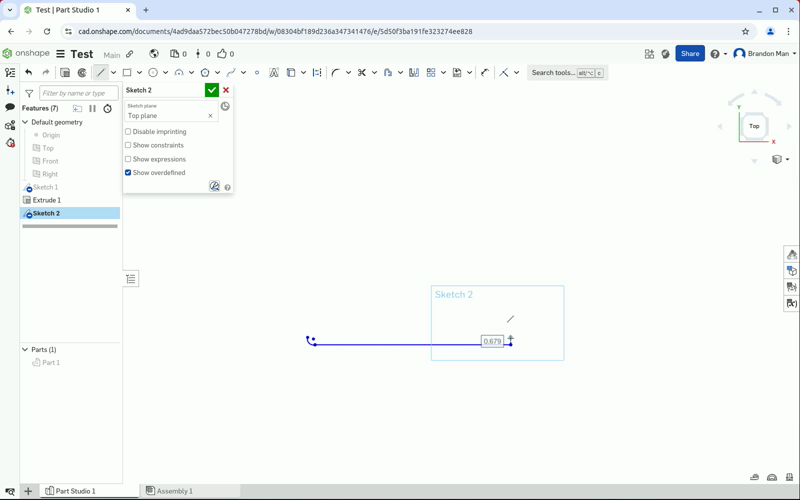
scroll(-6)
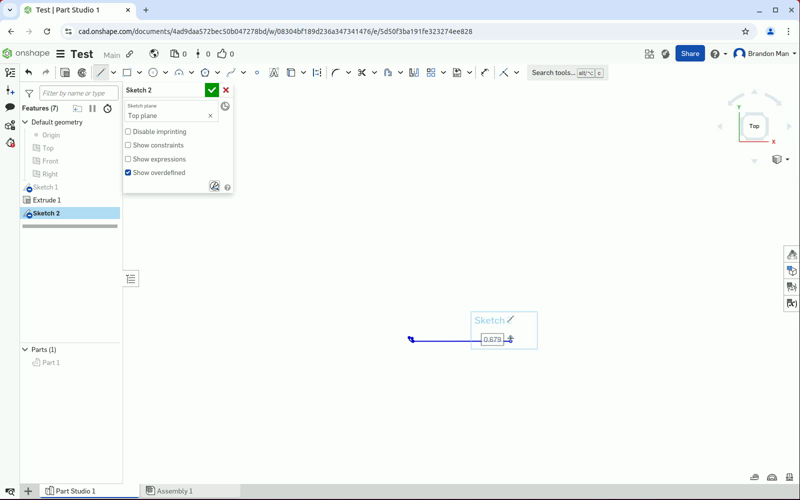
key_up(shift)
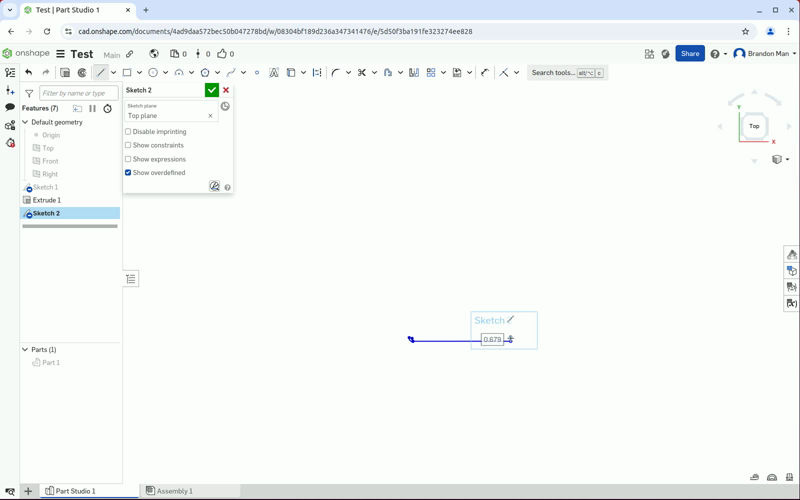
key_down(shift)
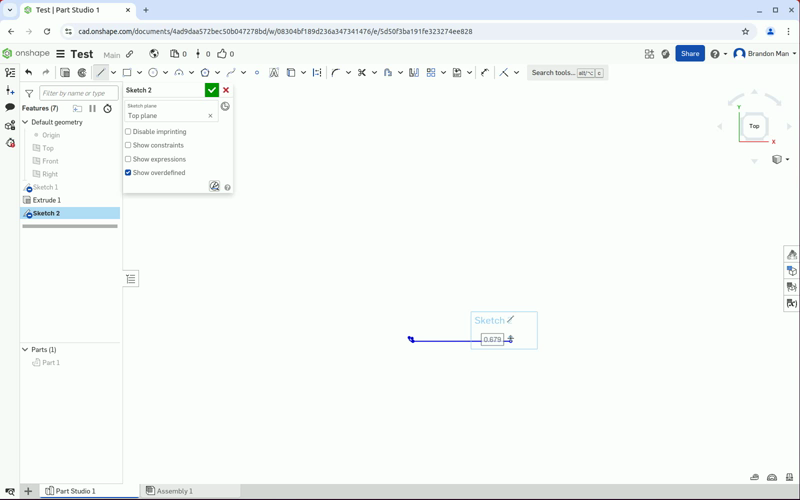
mouse_move(416, 337)
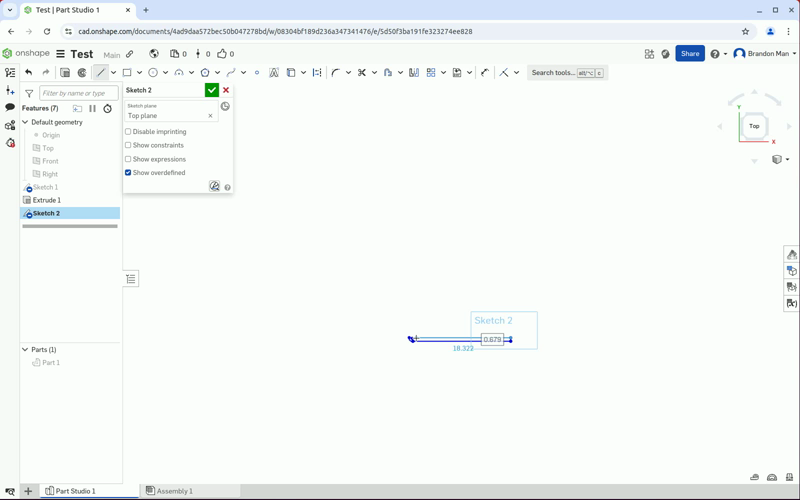
scroll(6)
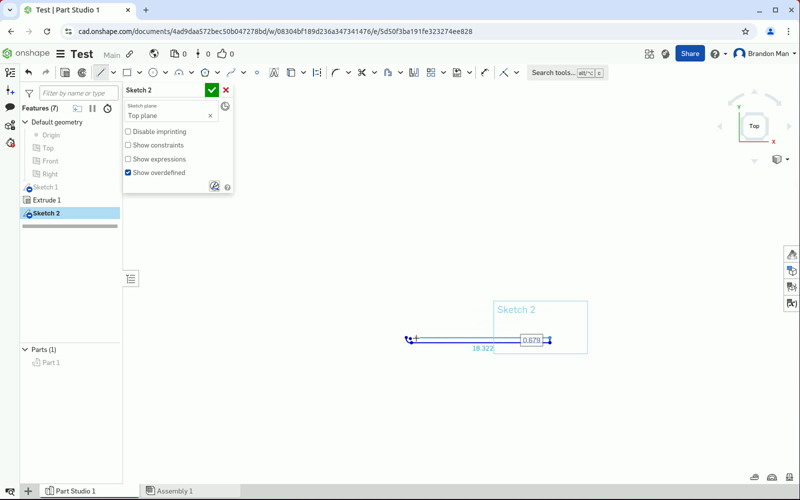
scroll(6)
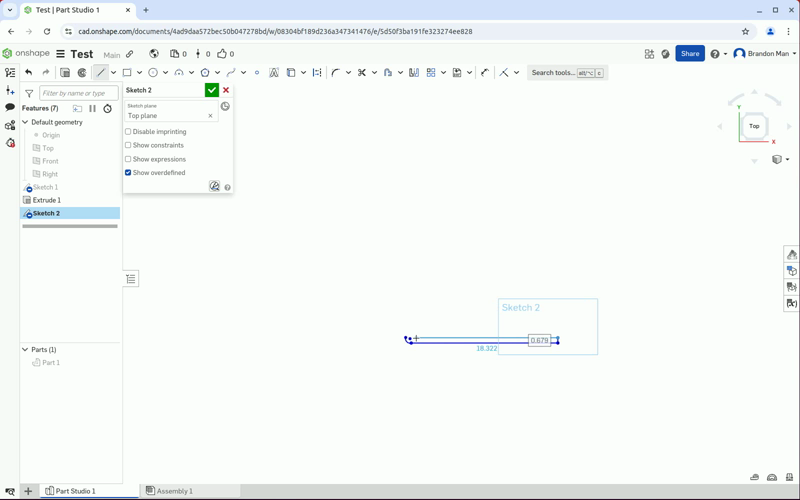
scroll(6)
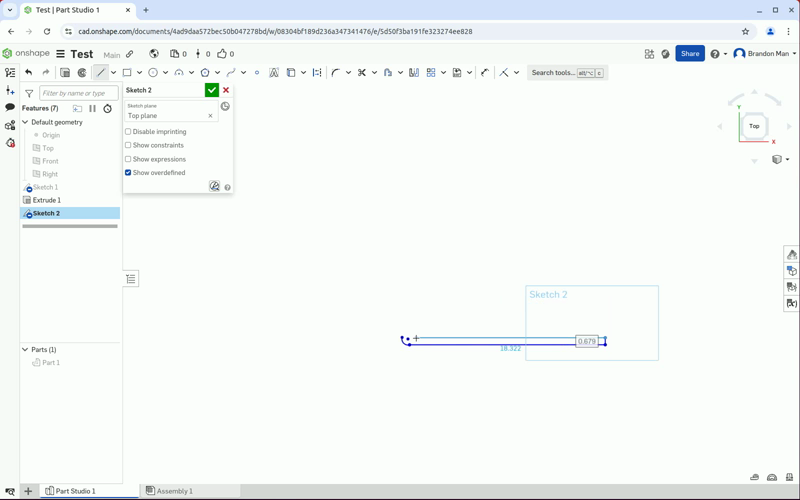
scroll(6)
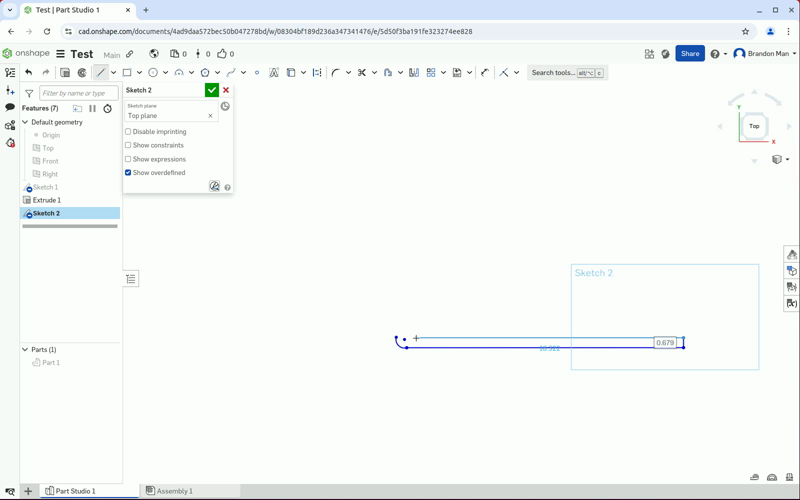
scroll(6)
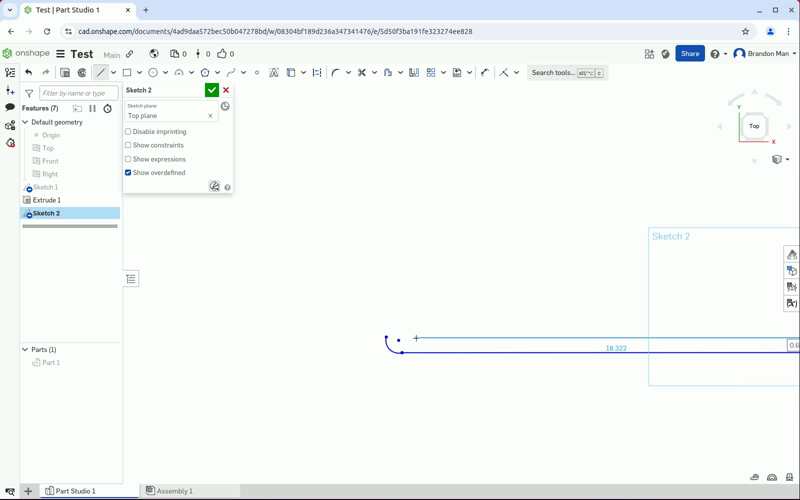
scroll(6)
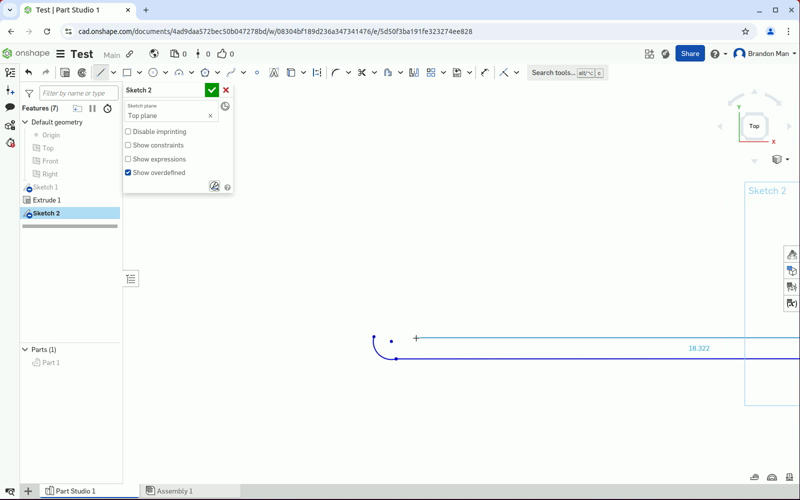
scroll(6)
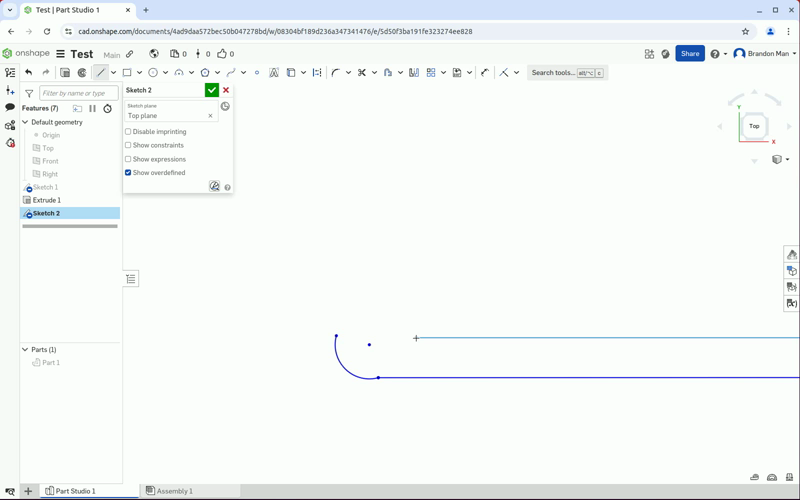
click(416, 337)
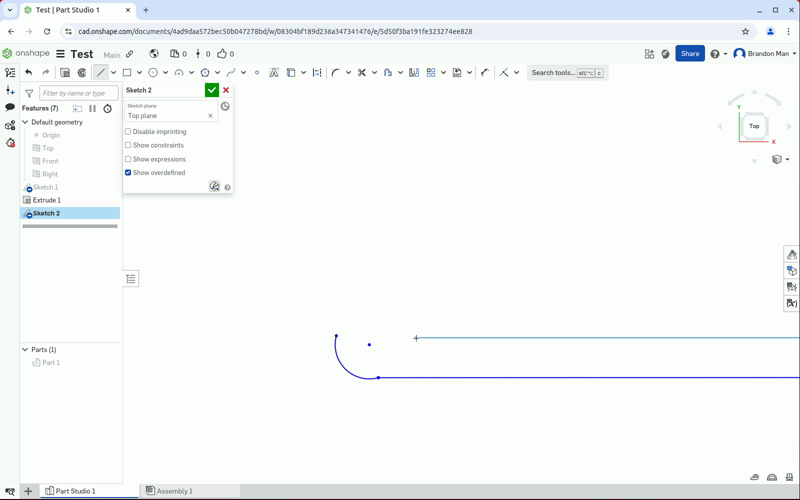
scroll(-6)
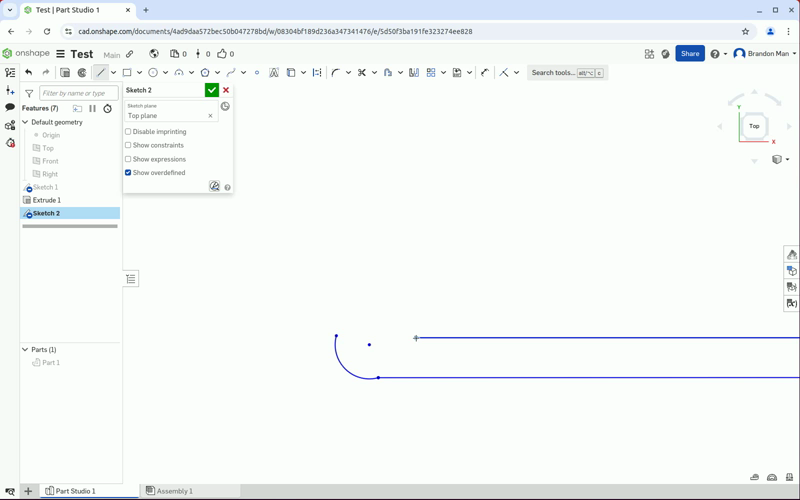
scroll(-6)
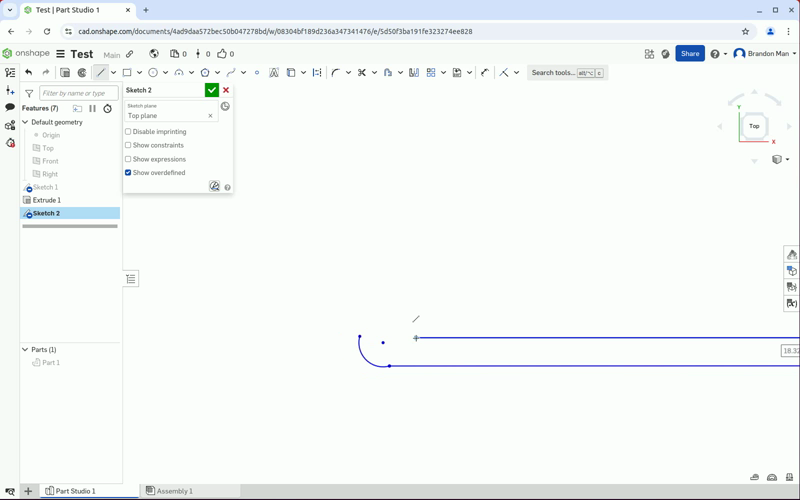
scroll(-6)
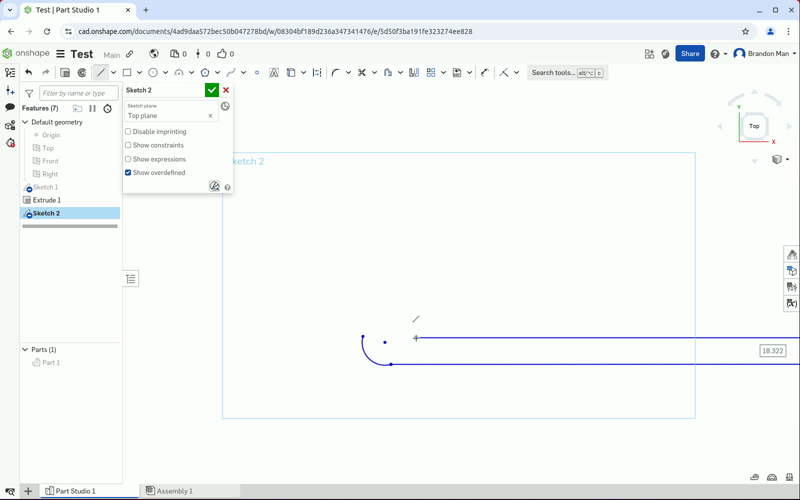
scroll(-6)
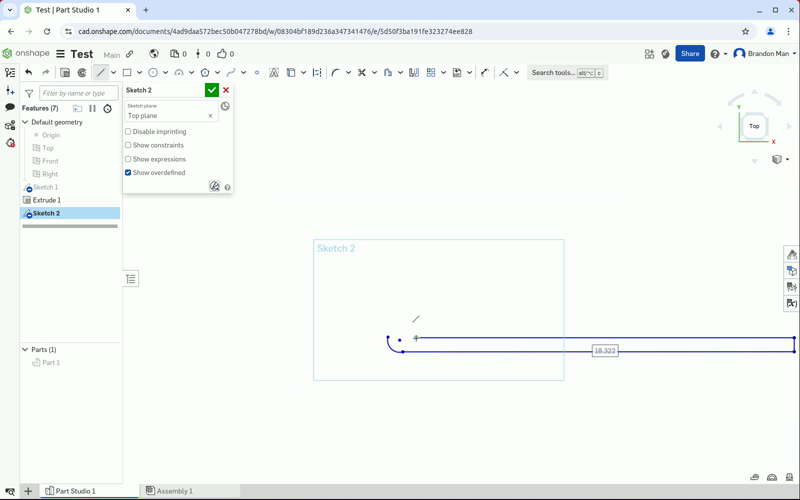
scroll(-6)
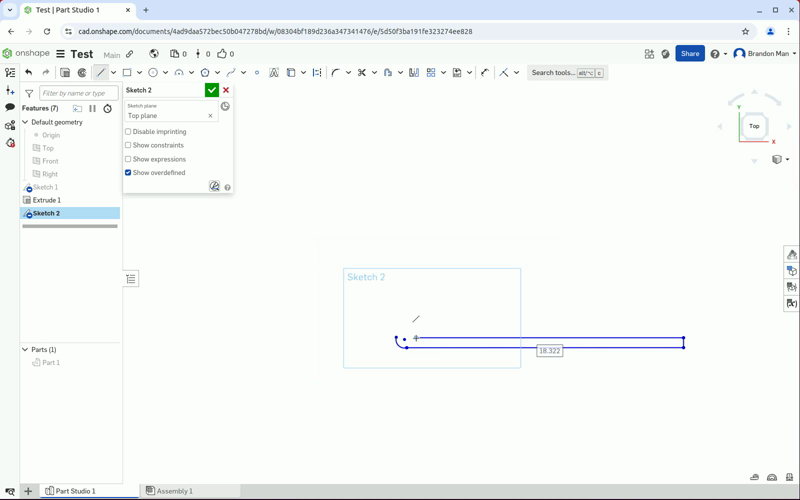
scroll(-6)
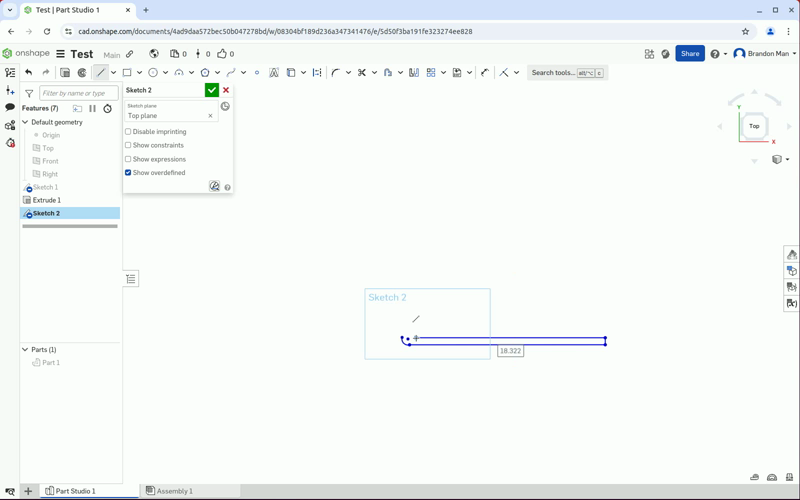
scroll(-6)
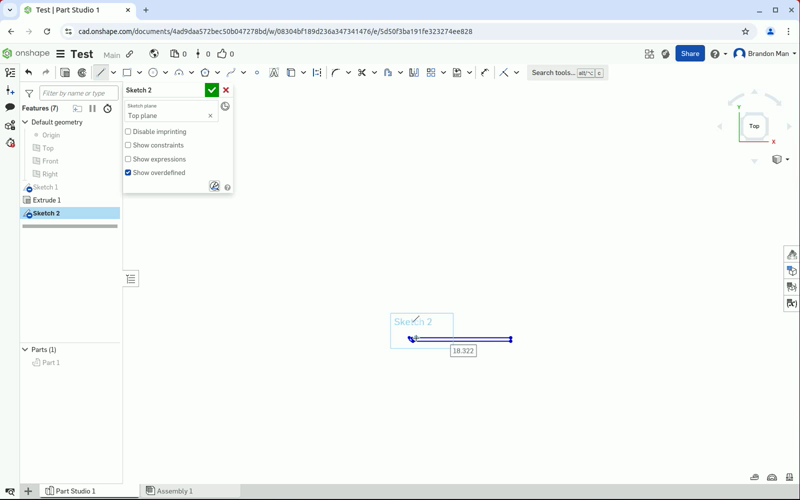
key_up(shift)
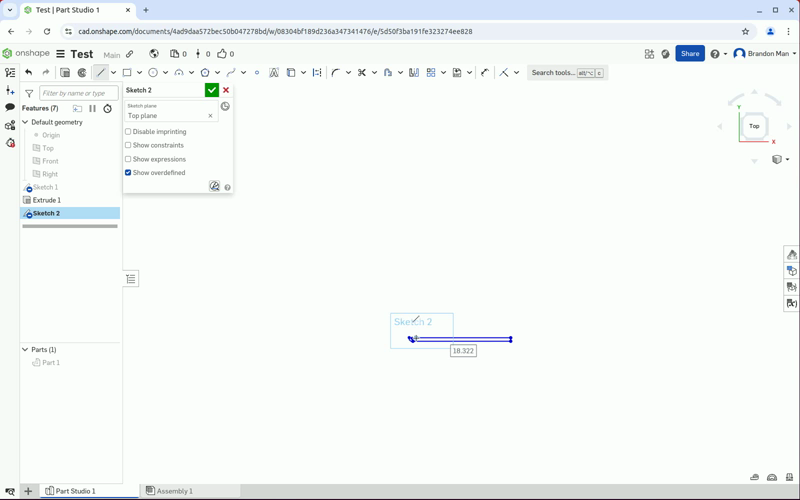
key(esc)
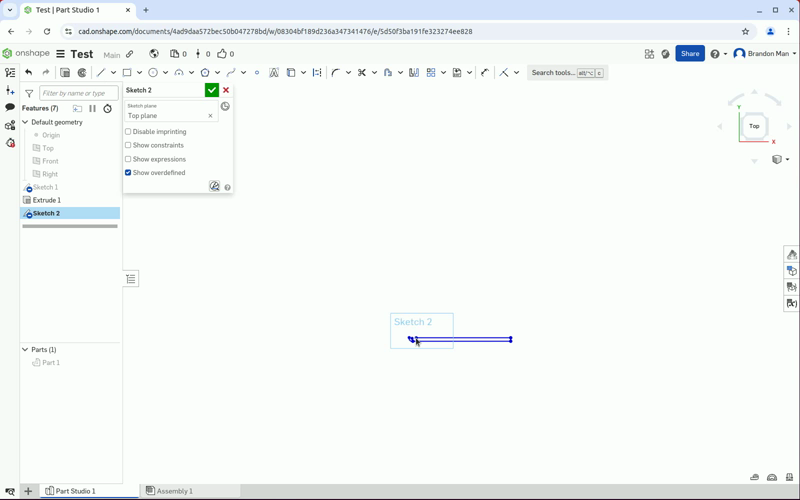
key(a)
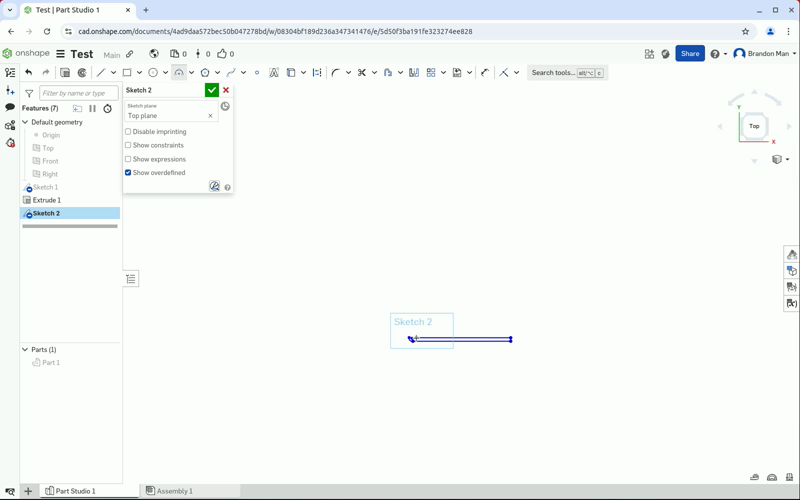
mouse_move(416, 337)
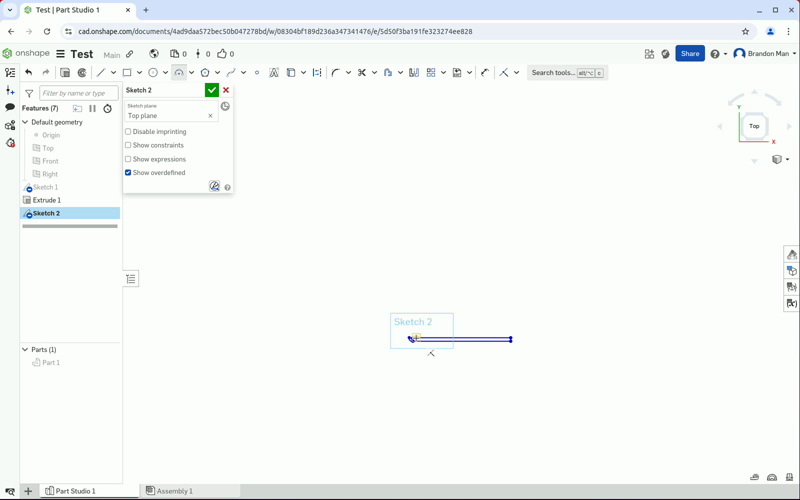
scroll(6)
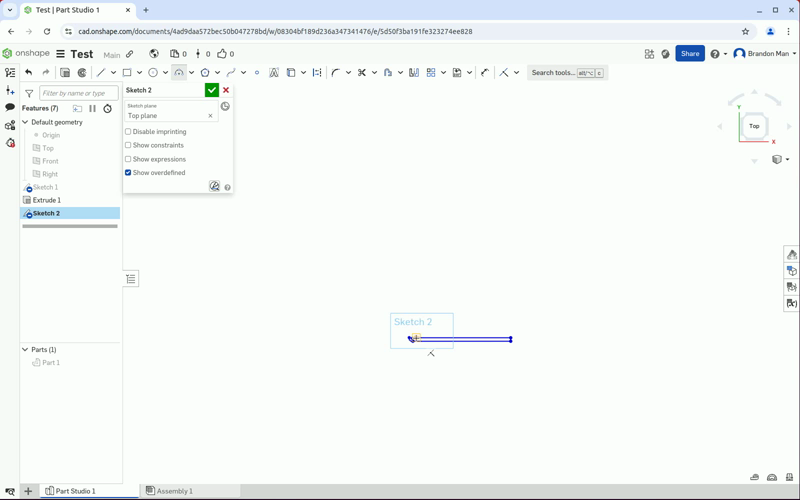
scroll(6)
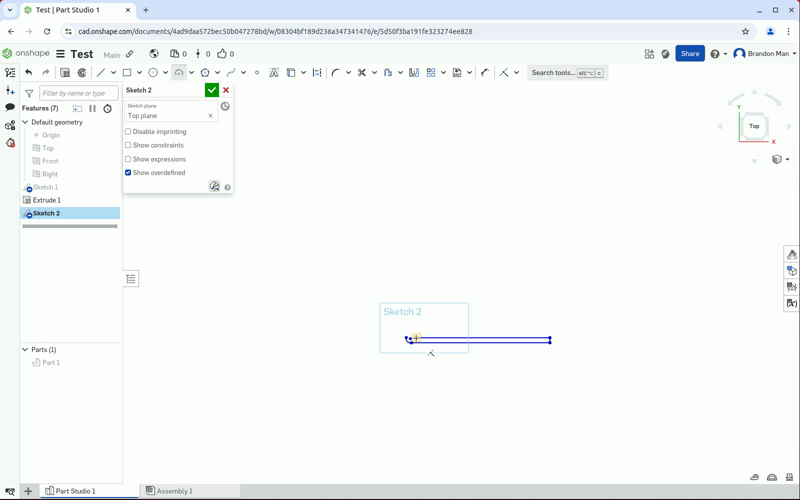
scroll(6)
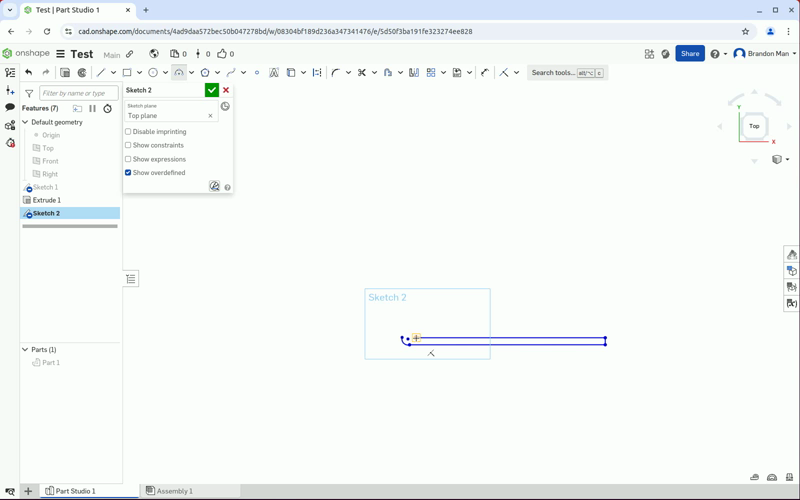
scroll(6)
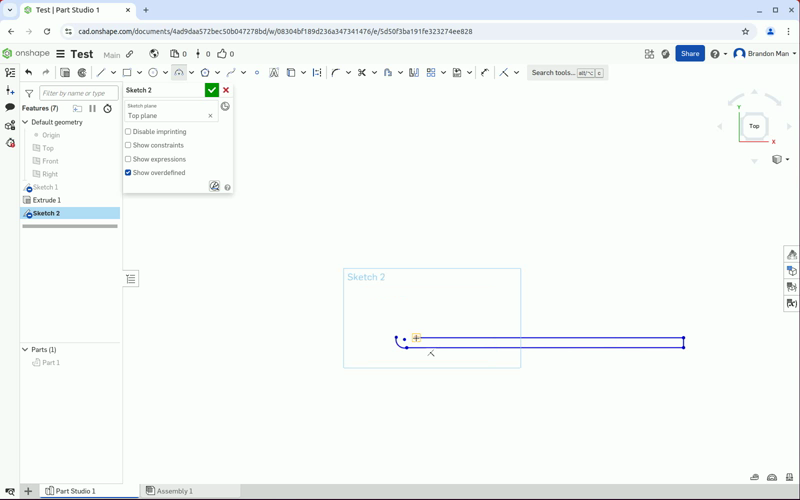
scroll(6)
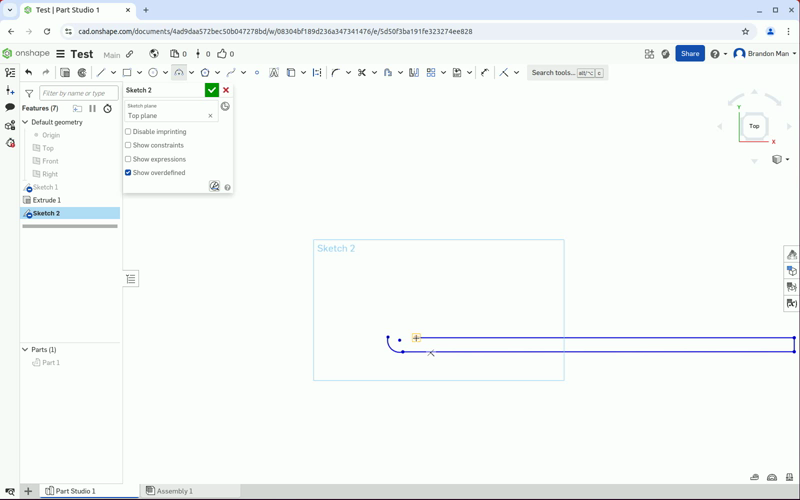
scroll(6)
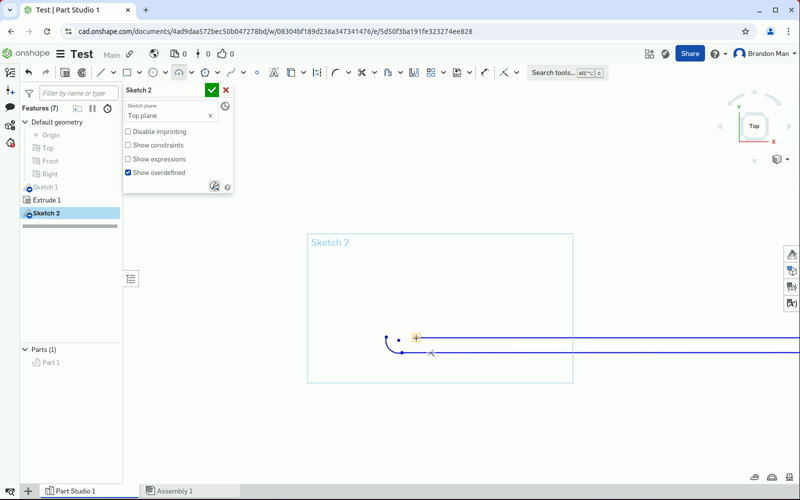
scroll(6)
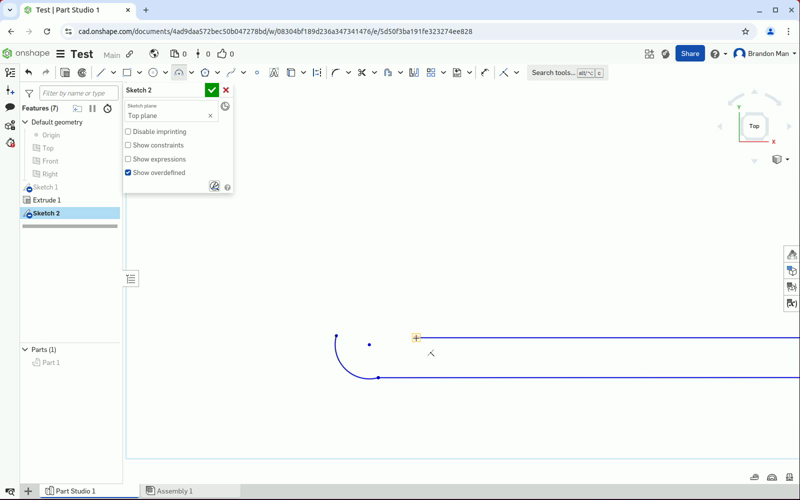
click(416, 337)
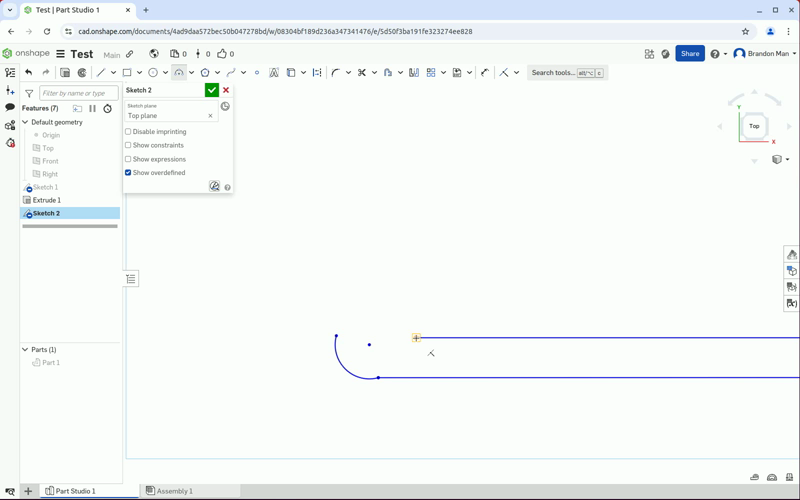
scroll(-6)
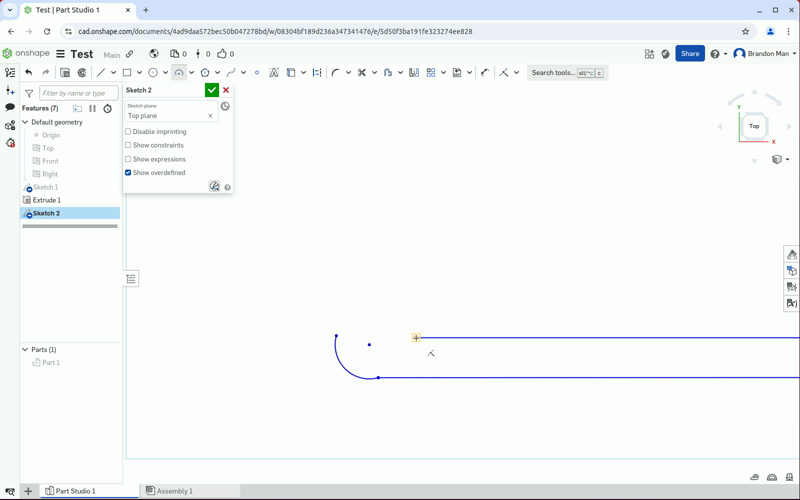
scroll(-6)
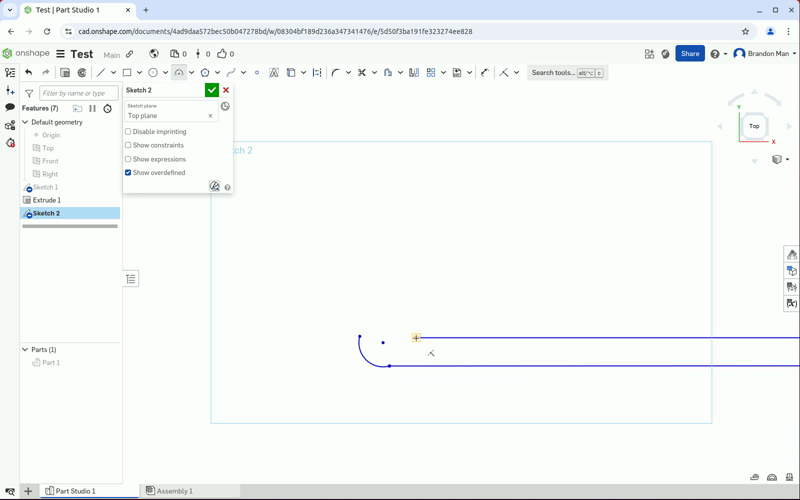
scroll(-6)
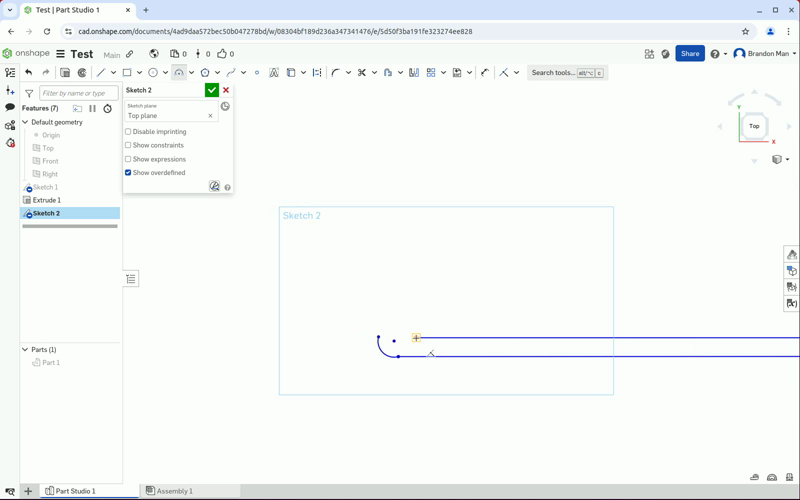
scroll(-6)
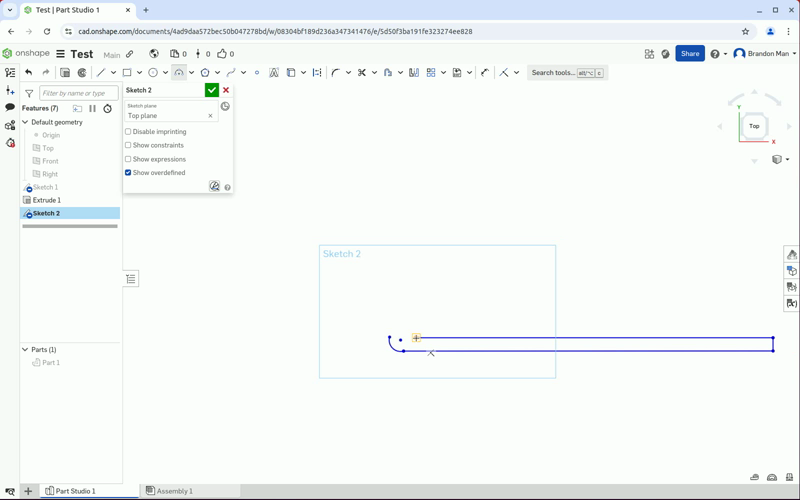
scroll(-6)
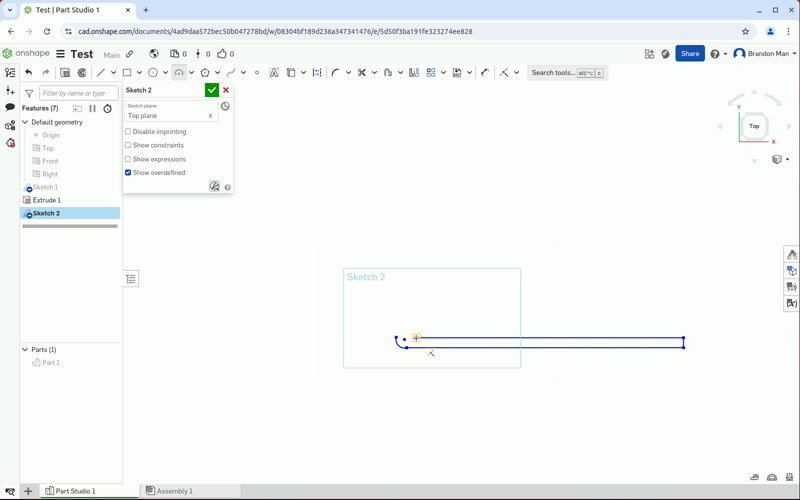
scroll(-6)
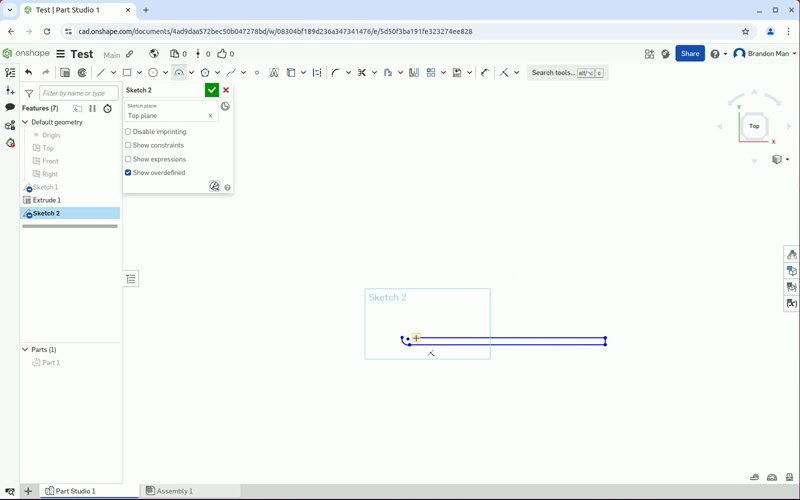
scroll(-6)
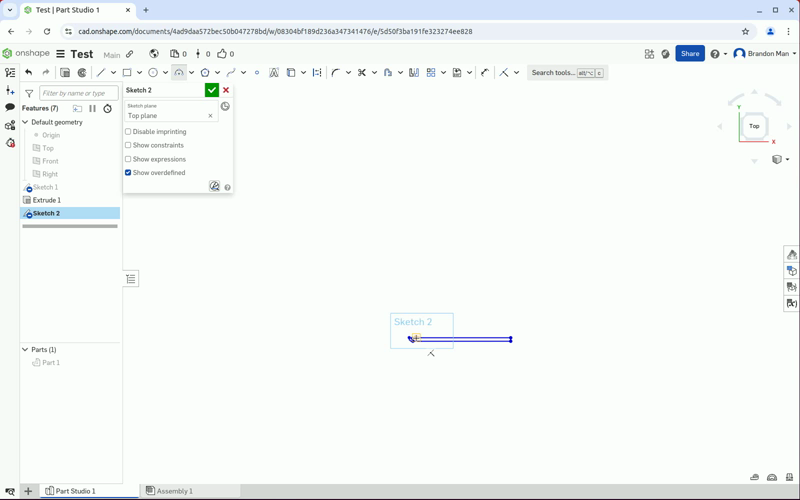
key_down(shift)
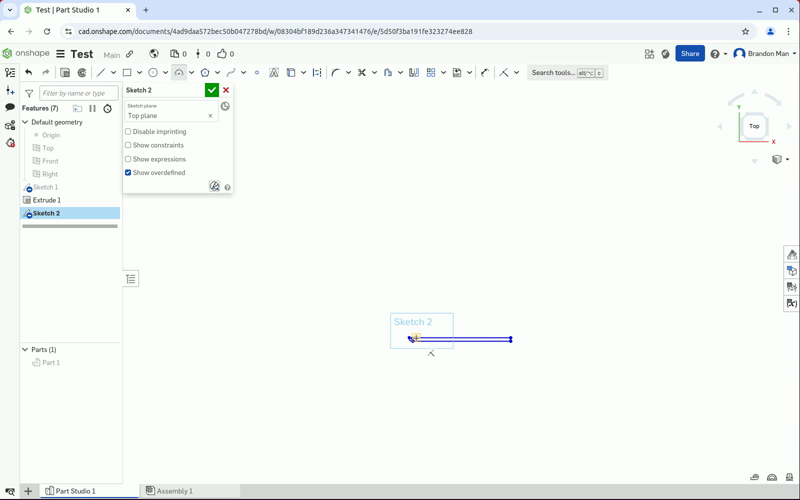
mouse_move(412, 334)
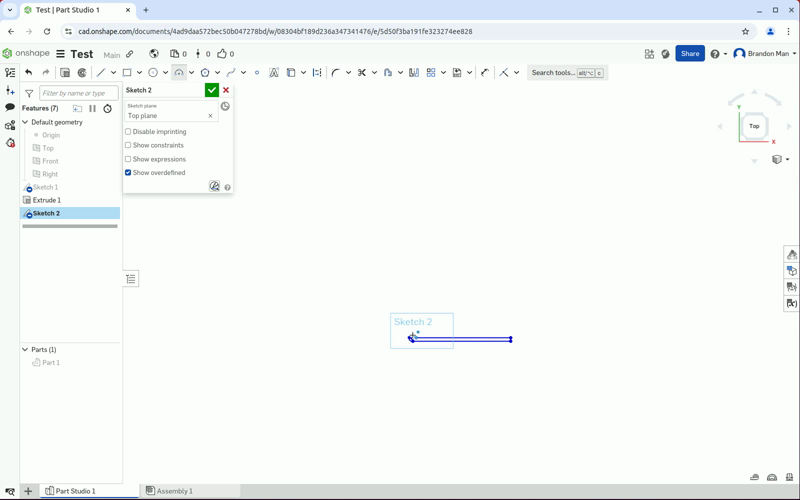
scroll(6)
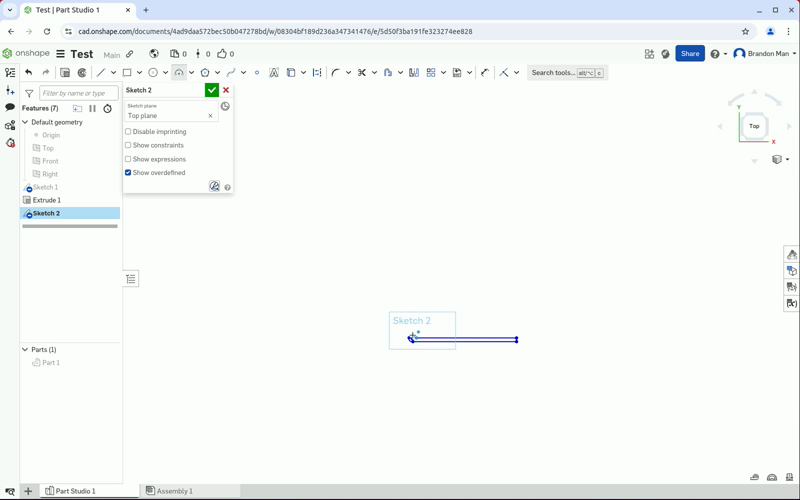
scroll(6)
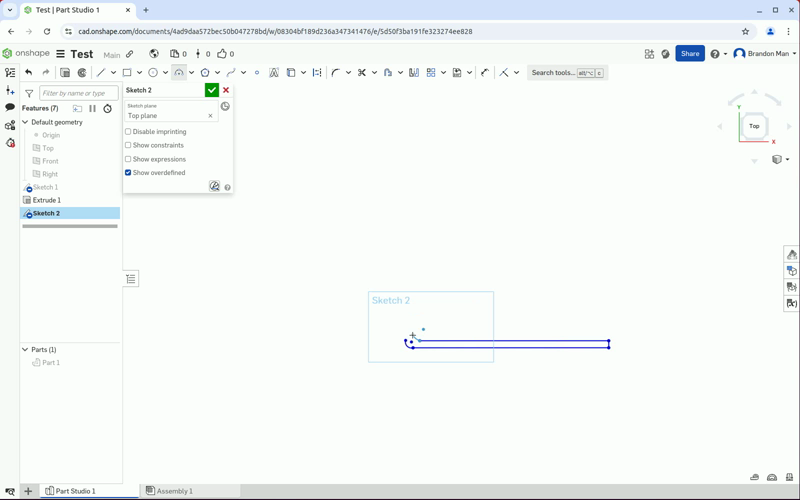
scroll(6)
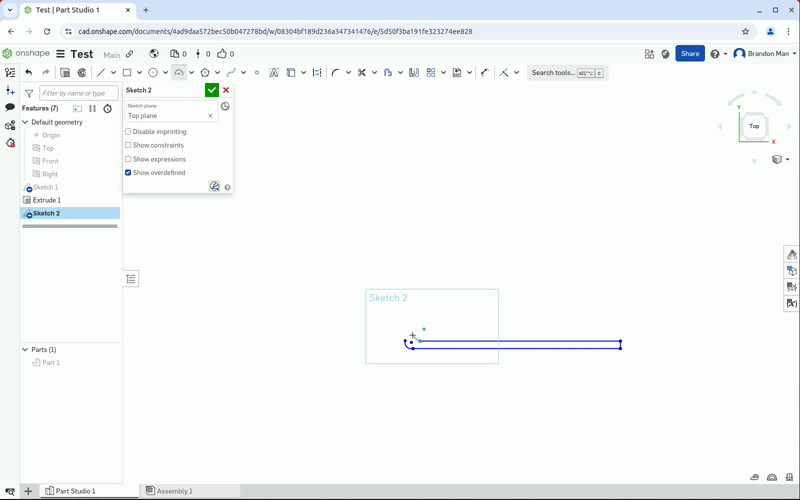
scroll(6)
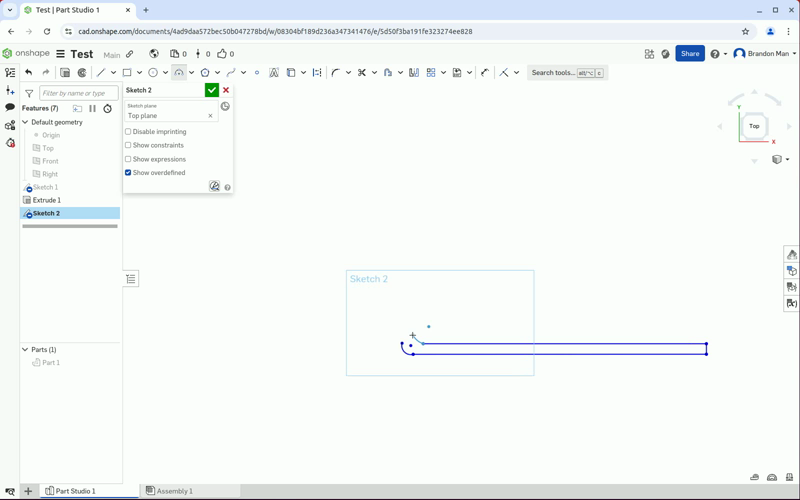
scroll(6)
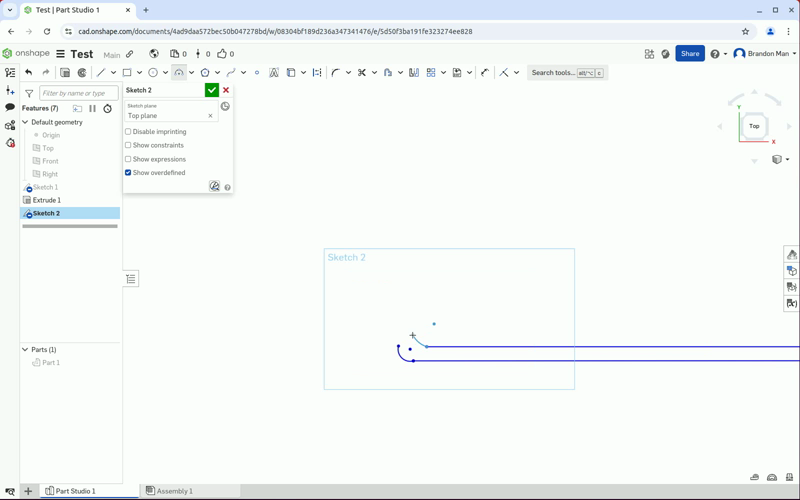
scroll(6)
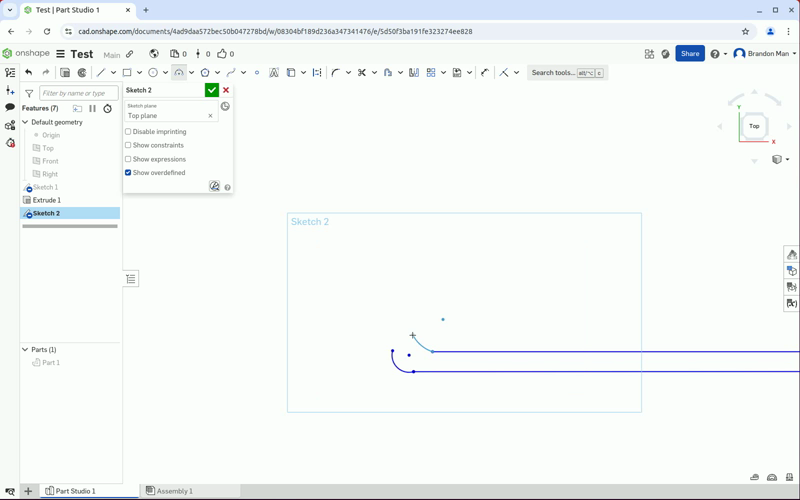
scroll(6)
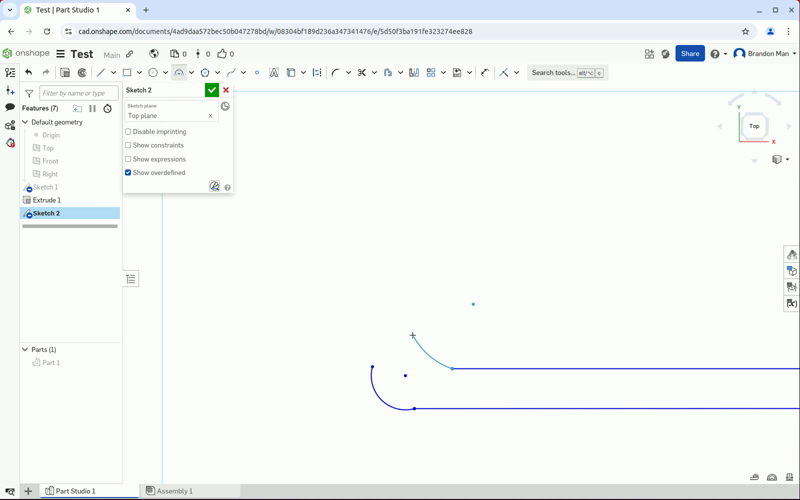
click(412, 334)
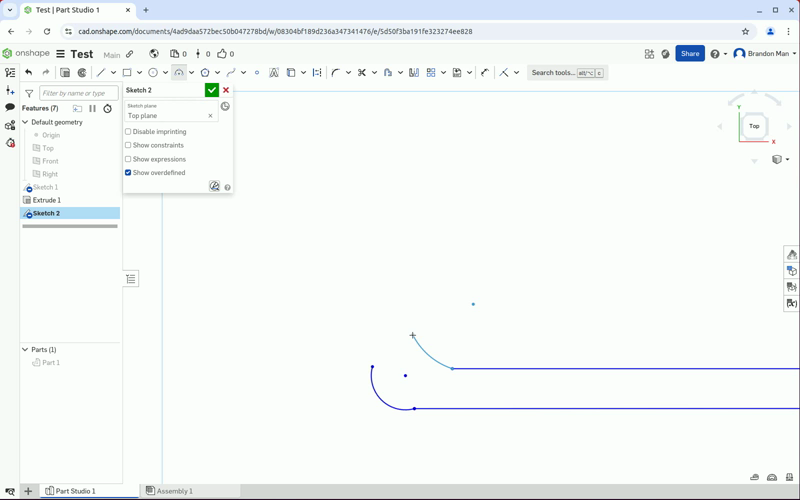
scroll(-6)
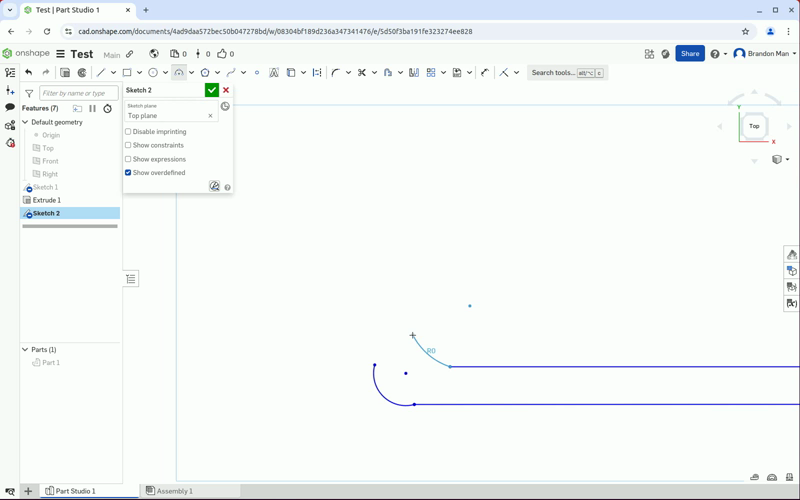
scroll(-6)
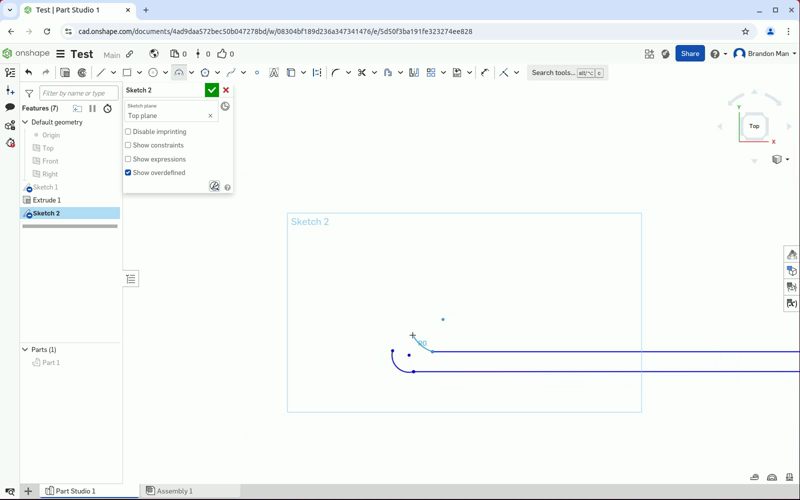
scroll(-6)
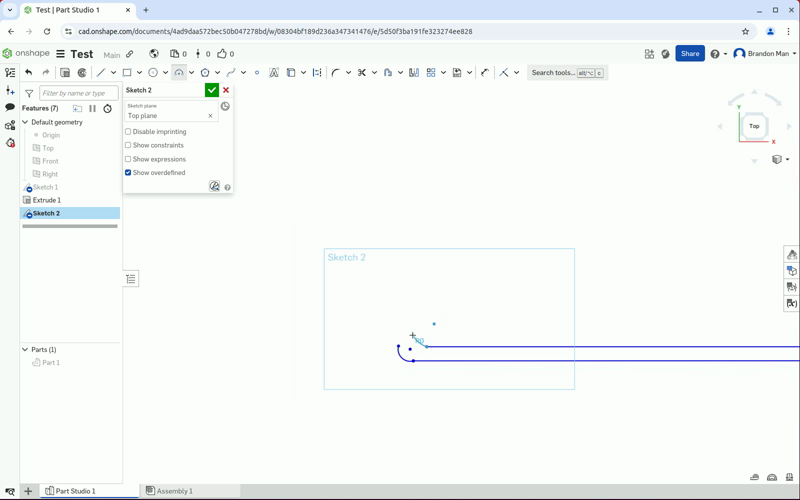
scroll(-6)
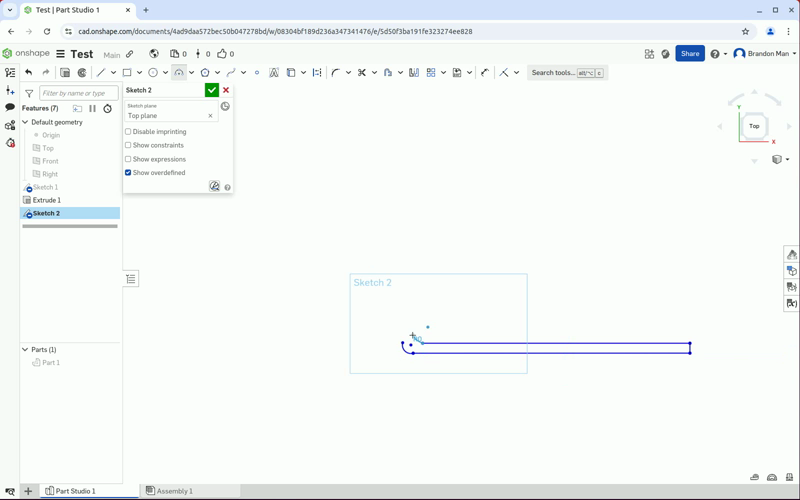
scroll(-6)
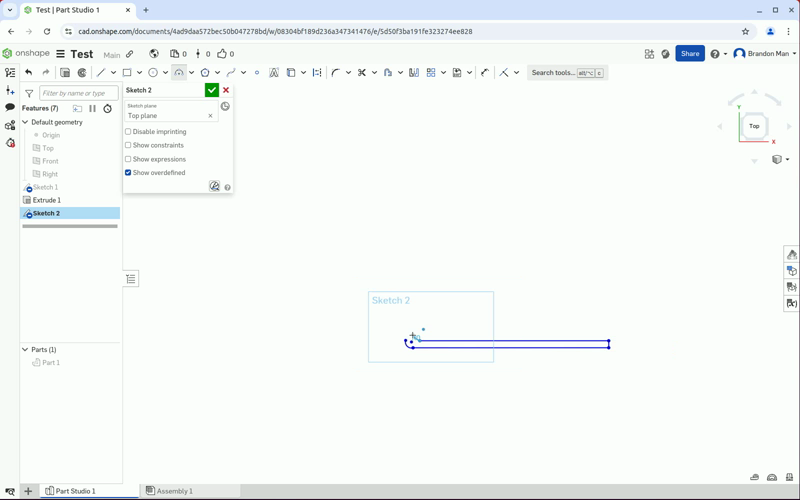
scroll(-6)
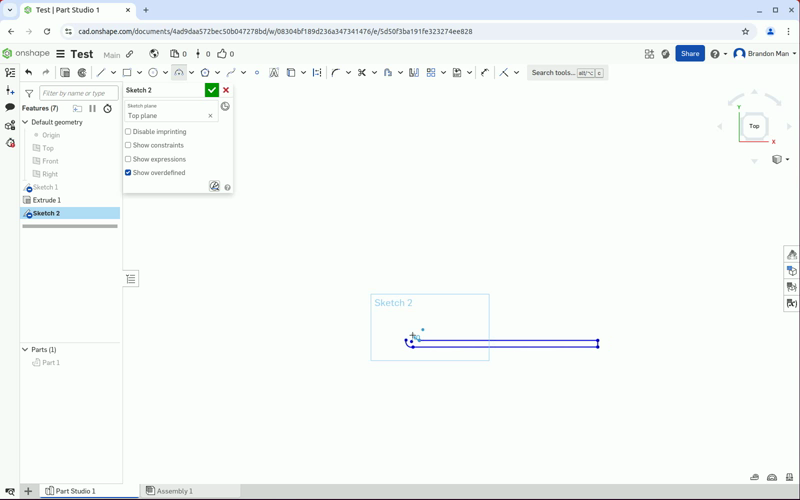
scroll(-6)
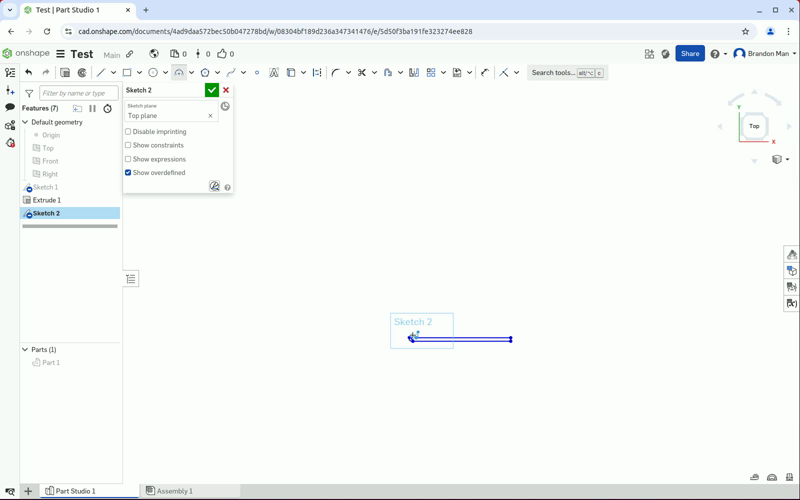
mouse_move(413, 336)
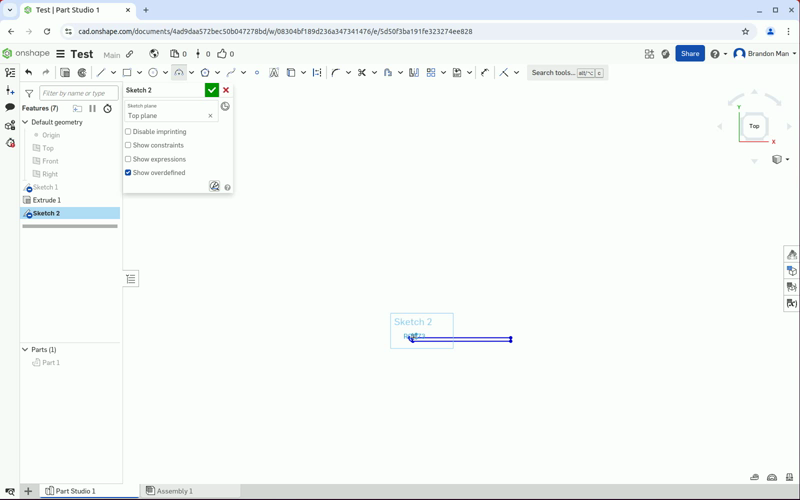
scroll(6)
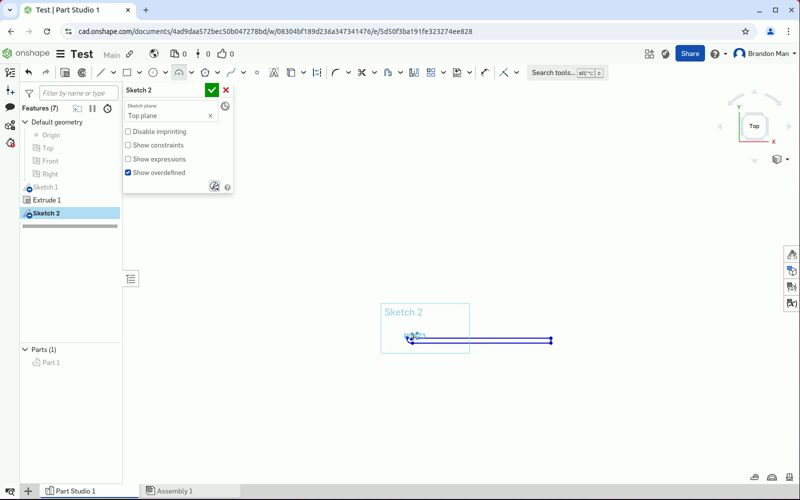
scroll(6)
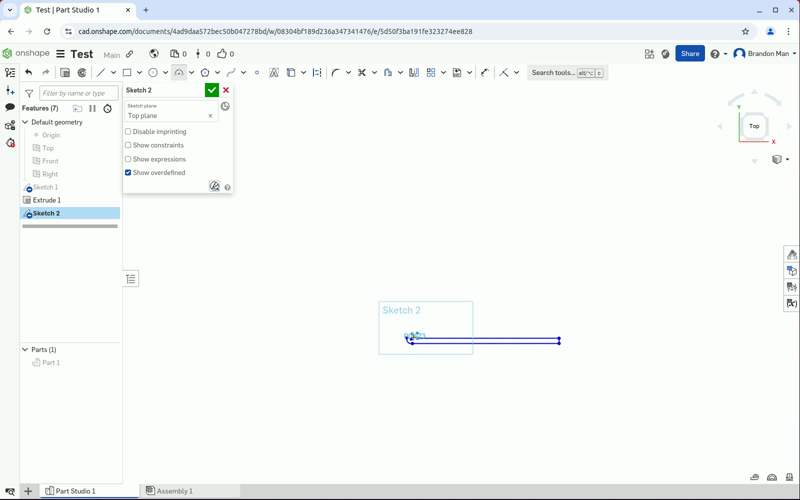
scroll(6)
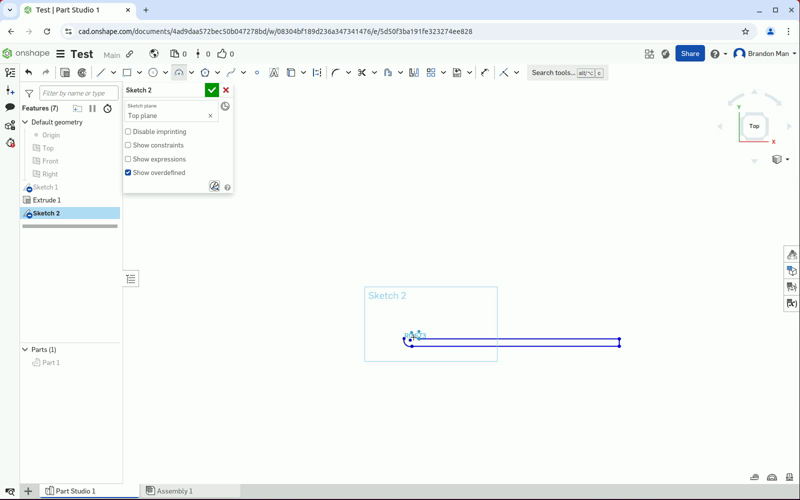
scroll(6)
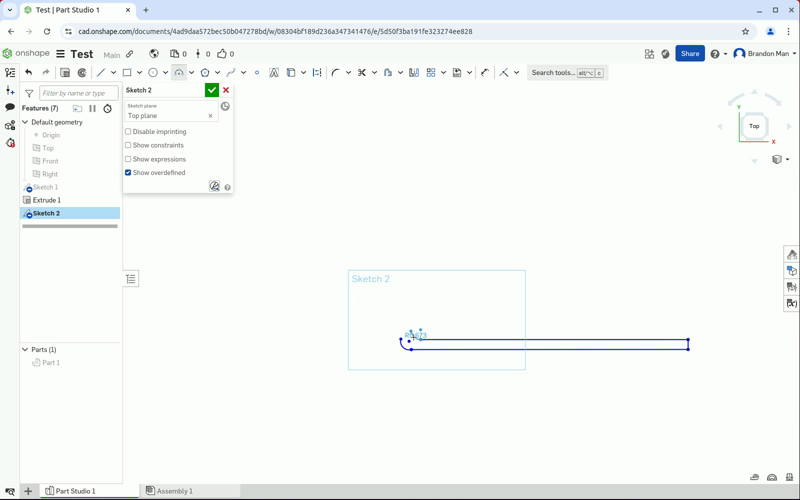
scroll(6)
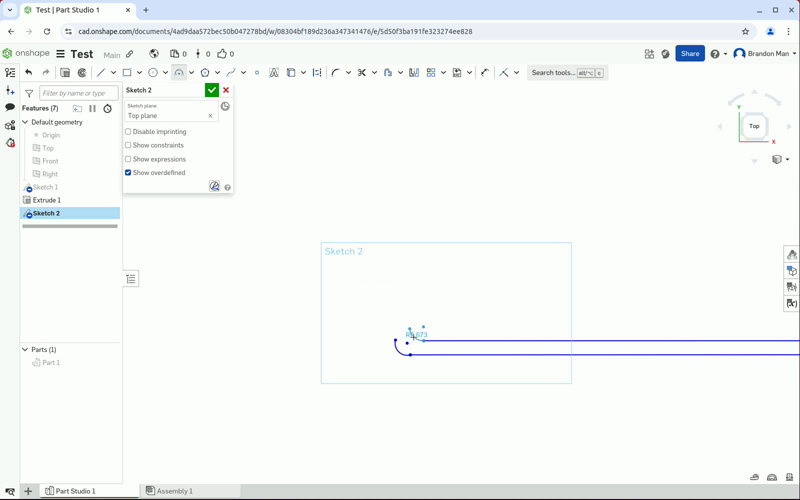
scroll(6)
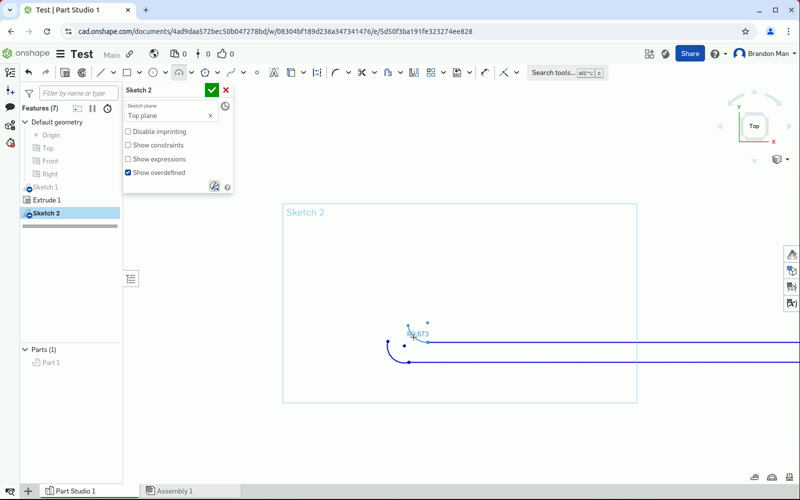
scroll(6)
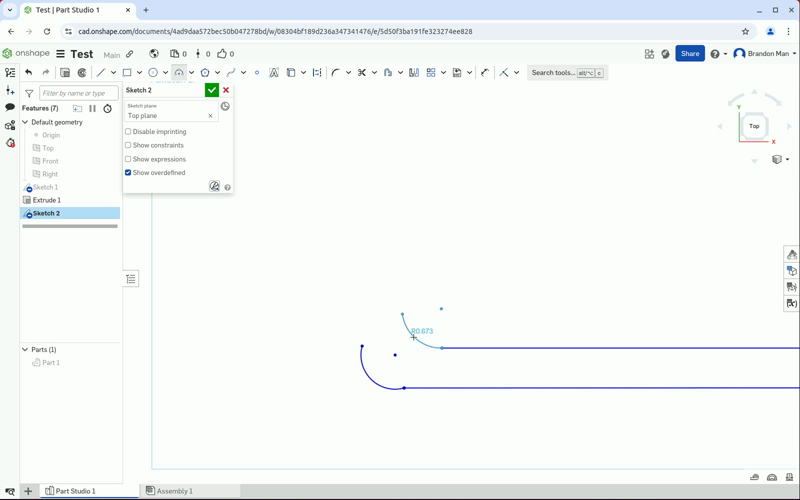
click(413, 336)
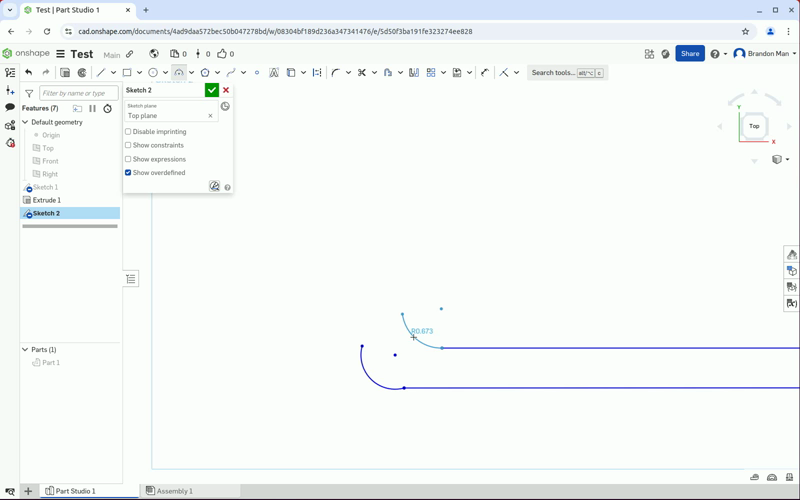
scroll(-6)
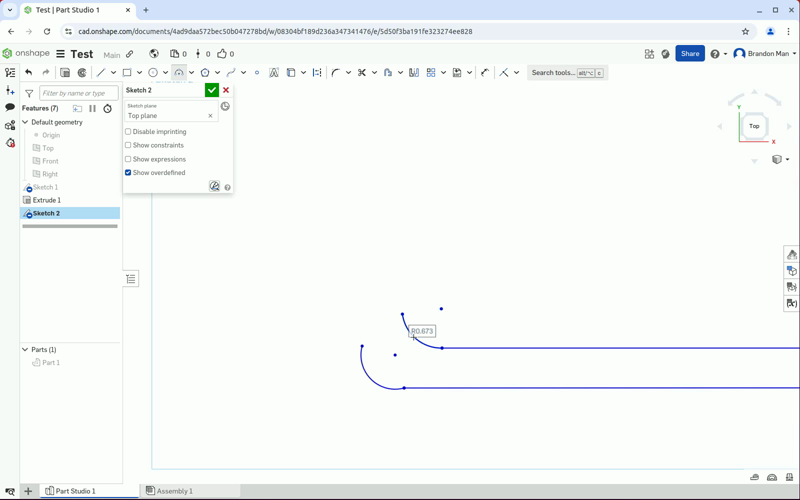
scroll(-6)
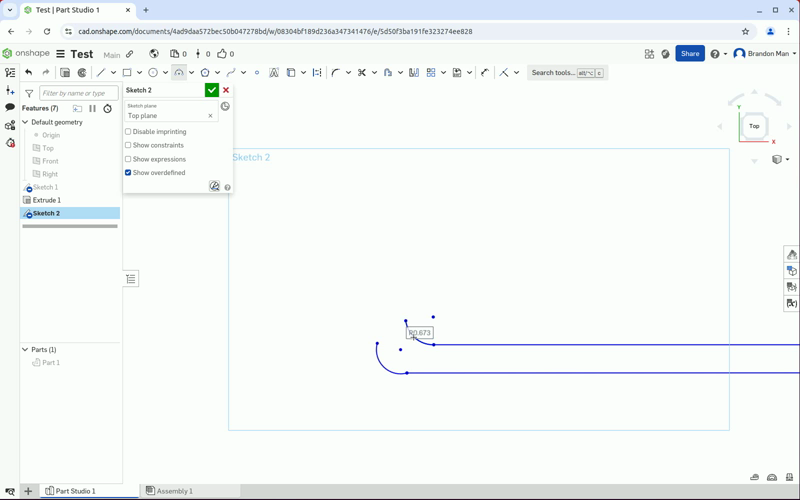
scroll(-6)
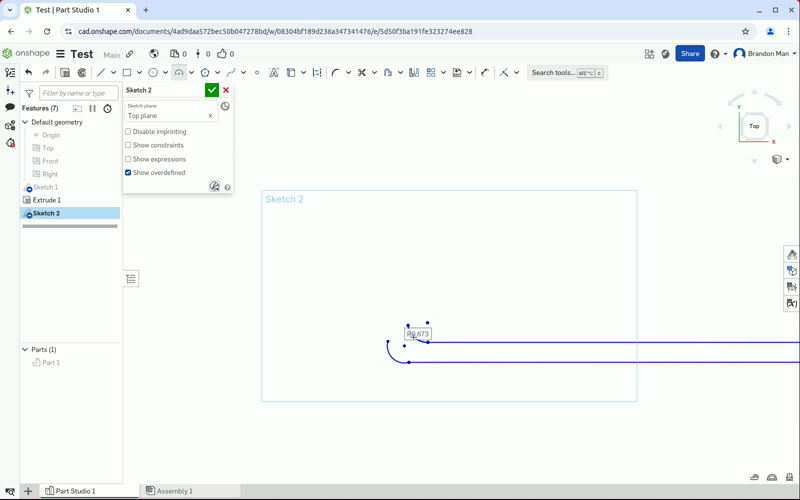
scroll(-6)
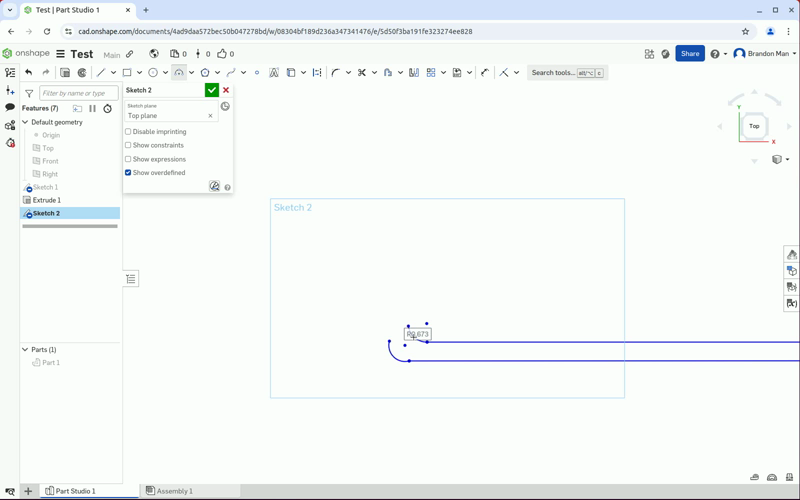
scroll(-6)
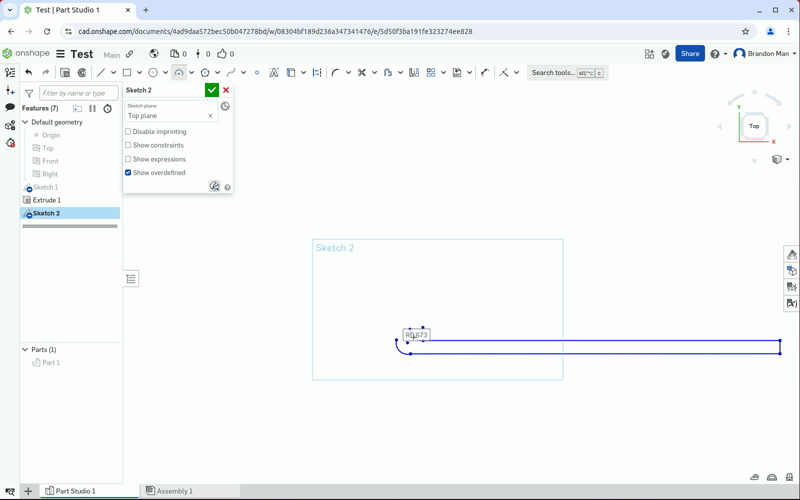
scroll(-6)
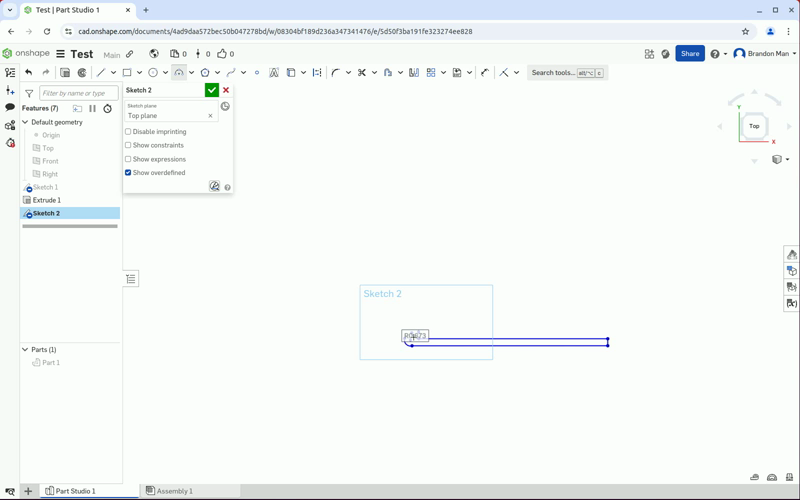
scroll(-6)
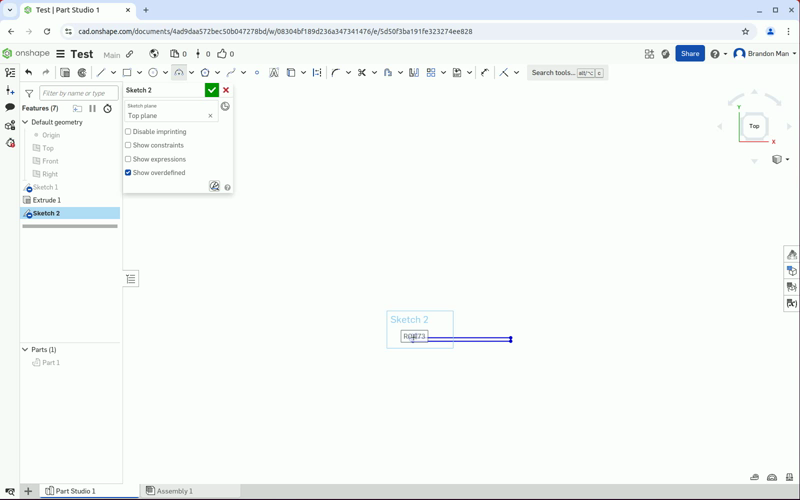
key_up(shift)
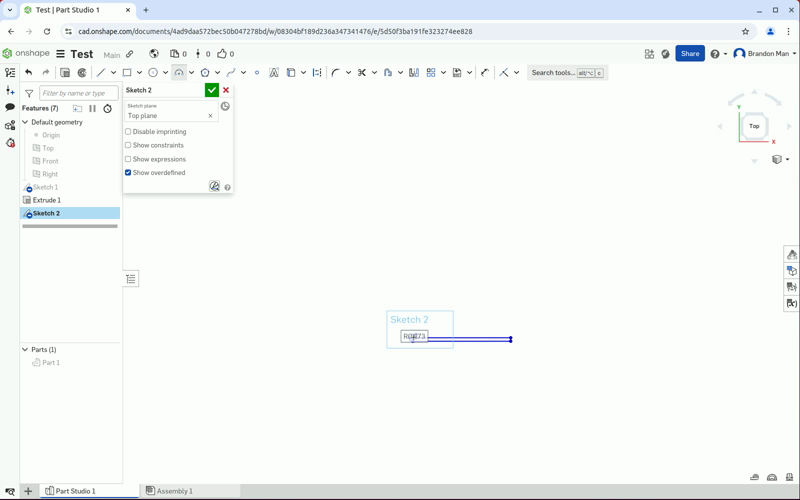
key(esc)
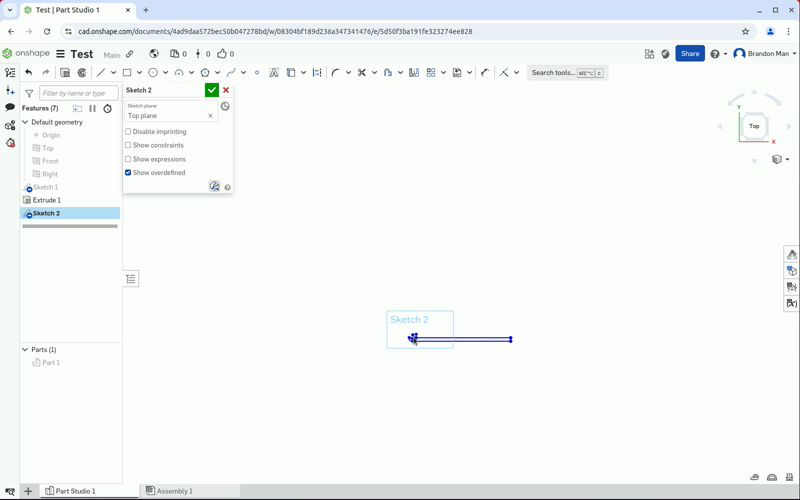
key(l)
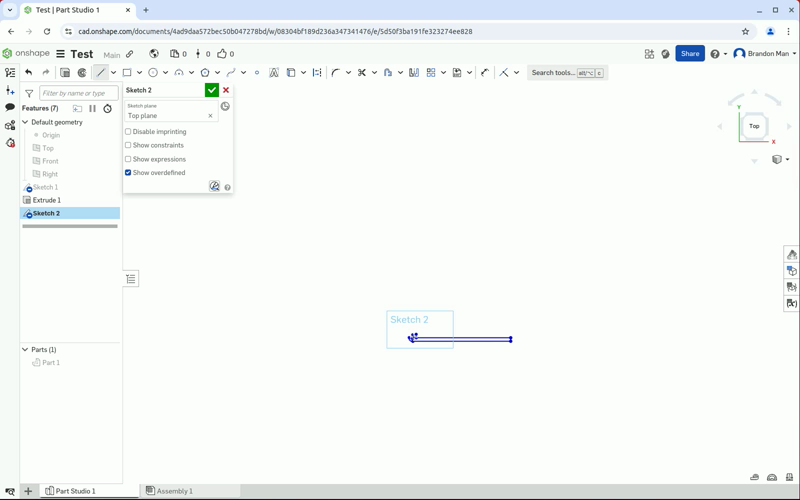
mouse_move(412, 334)
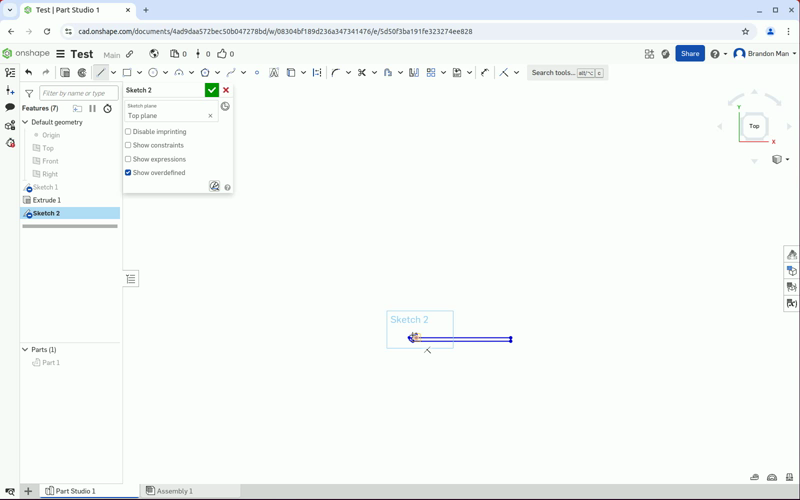
scroll(6)
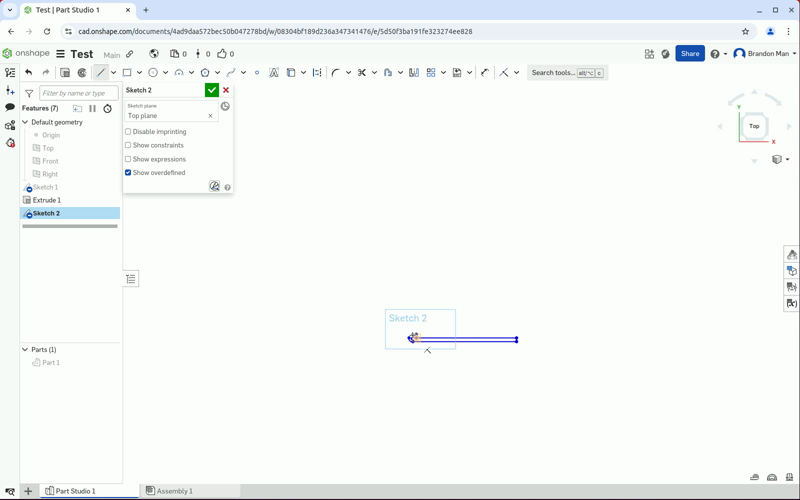
scroll(6)
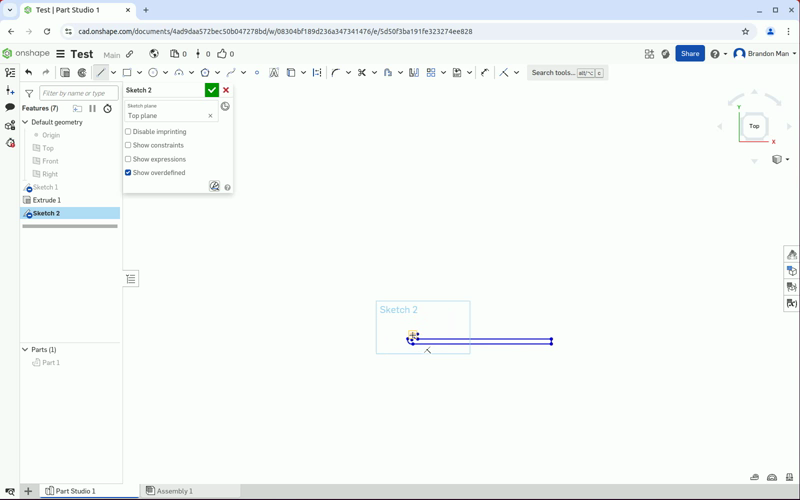
scroll(6)
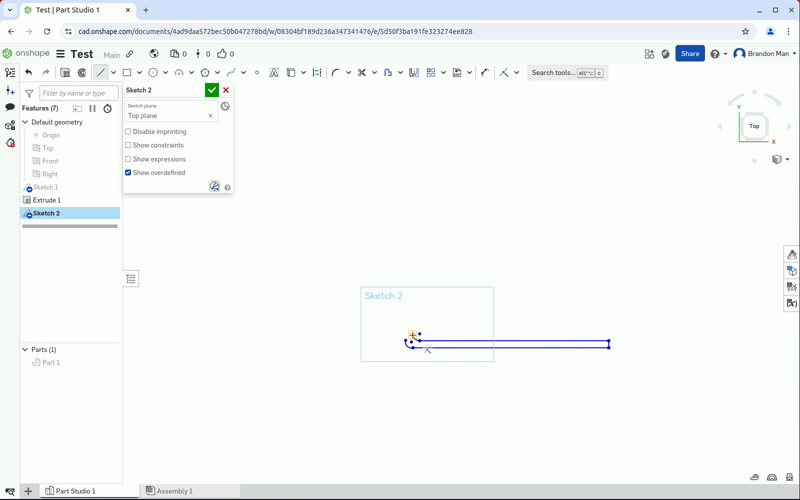
scroll(6)
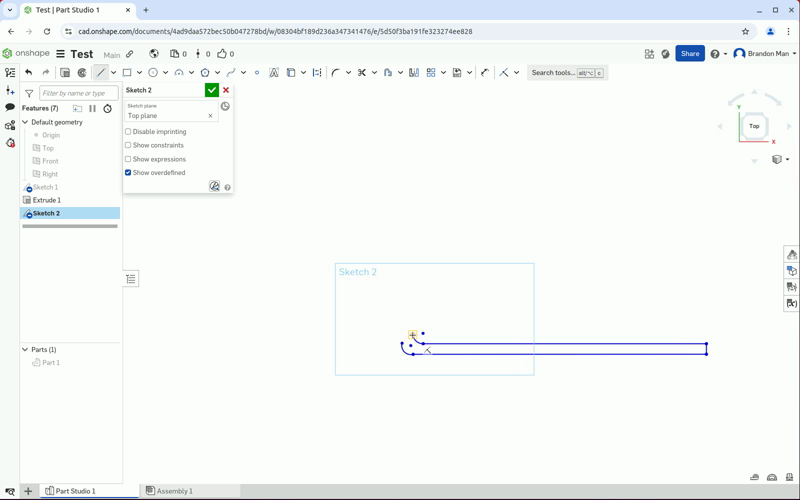
scroll(6)
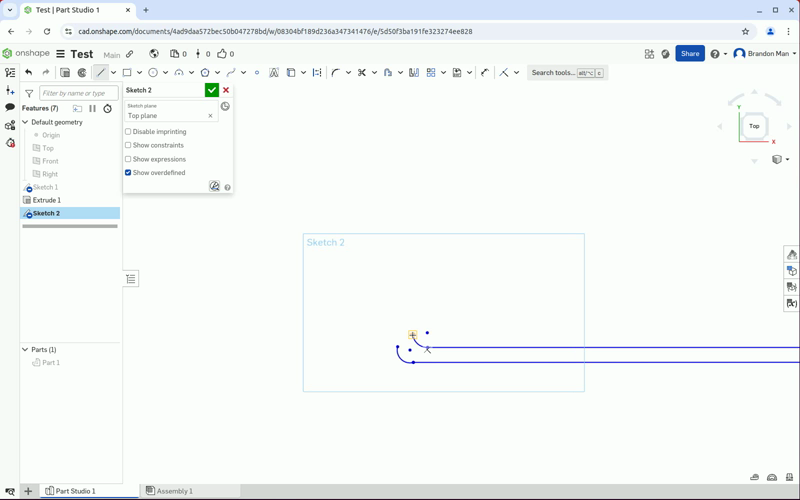
scroll(6)
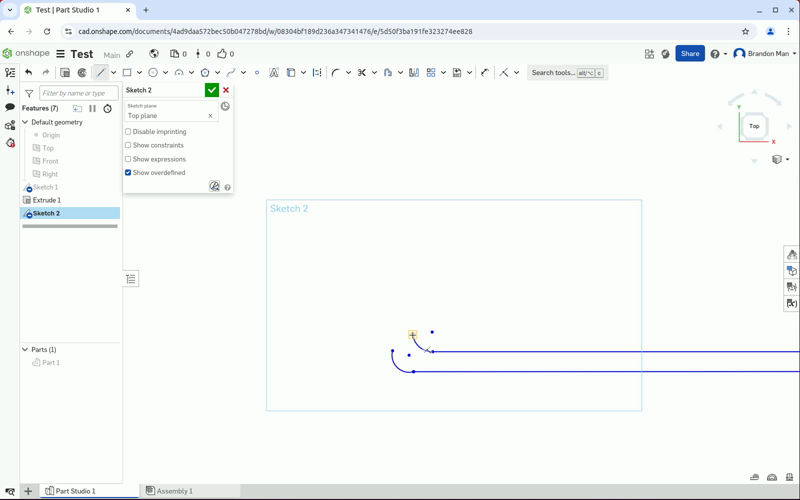
scroll(6)
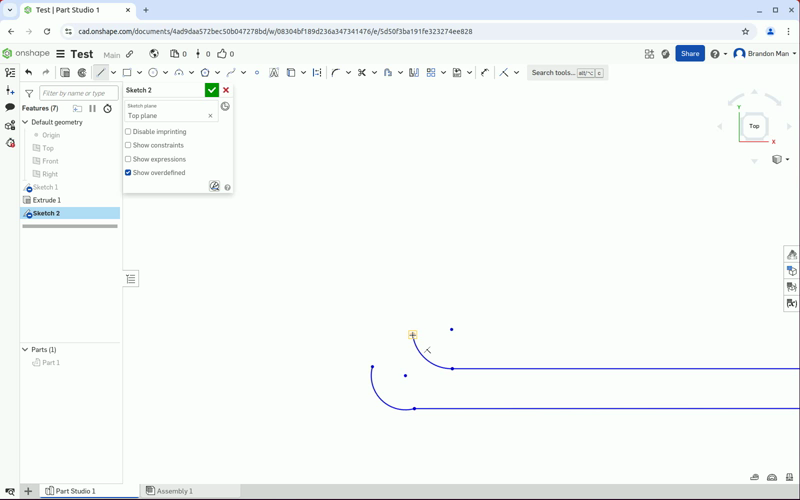
click(412, 334)
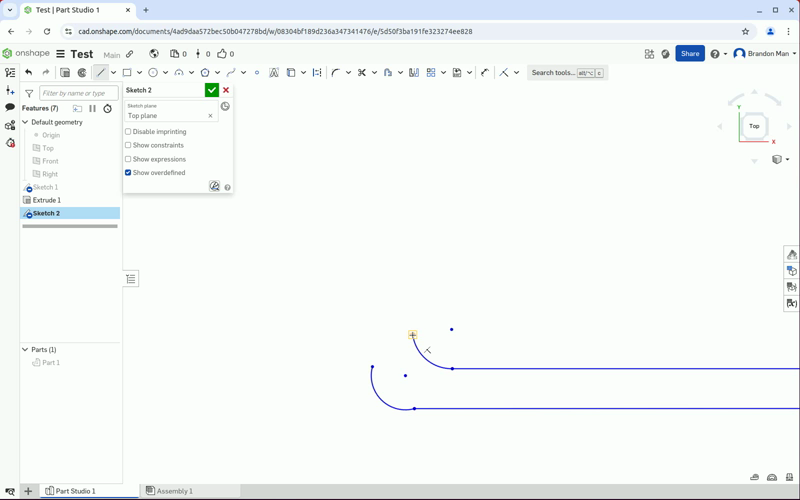
scroll(-6)
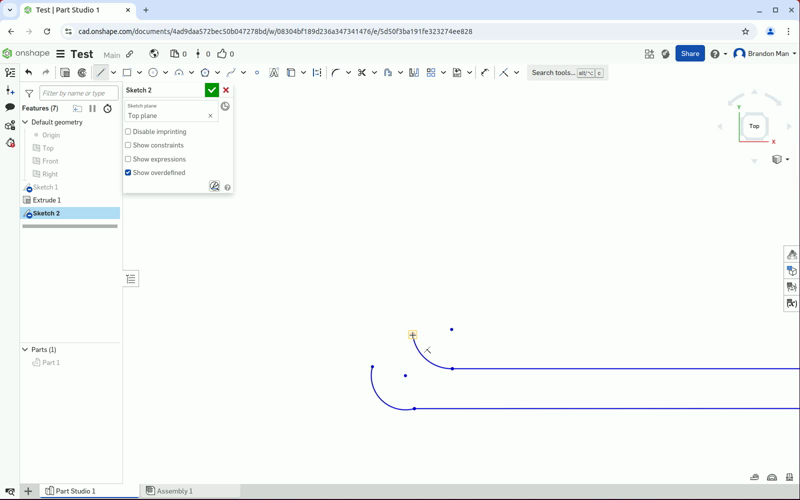
scroll(-6)
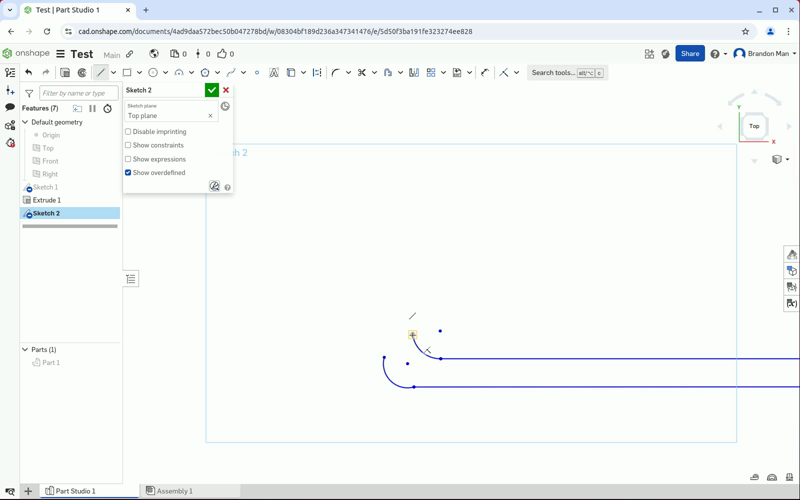
scroll(-6)
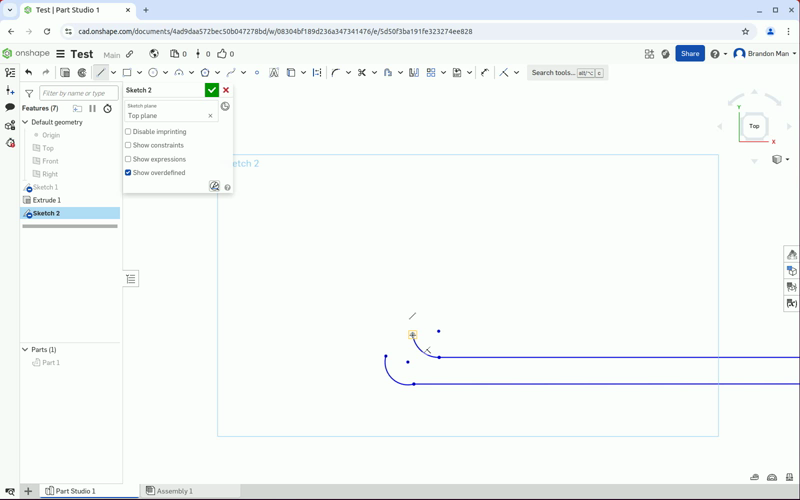
scroll(-6)
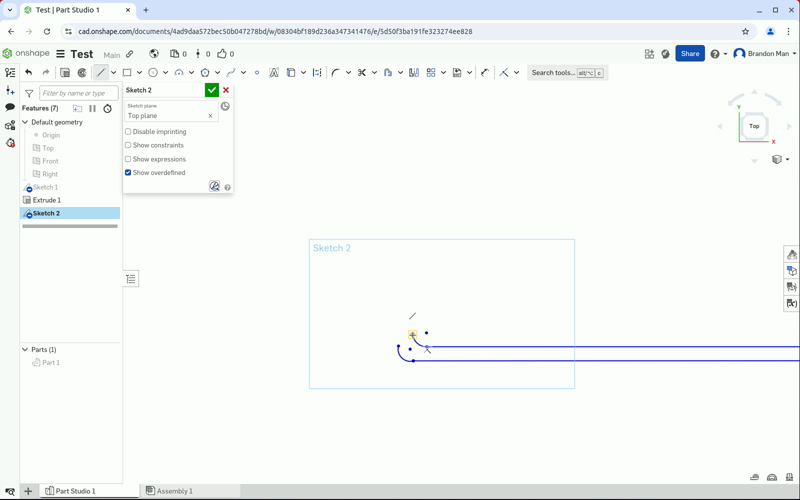
scroll(-6)
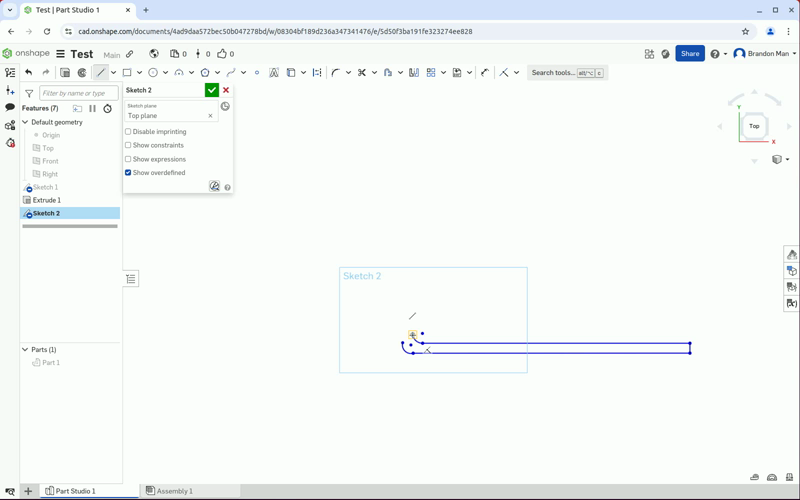
scroll(-6)
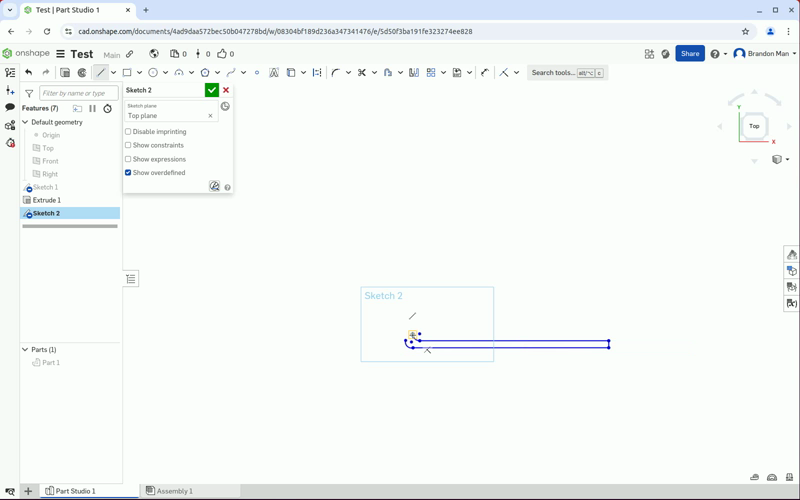
scroll(-6)
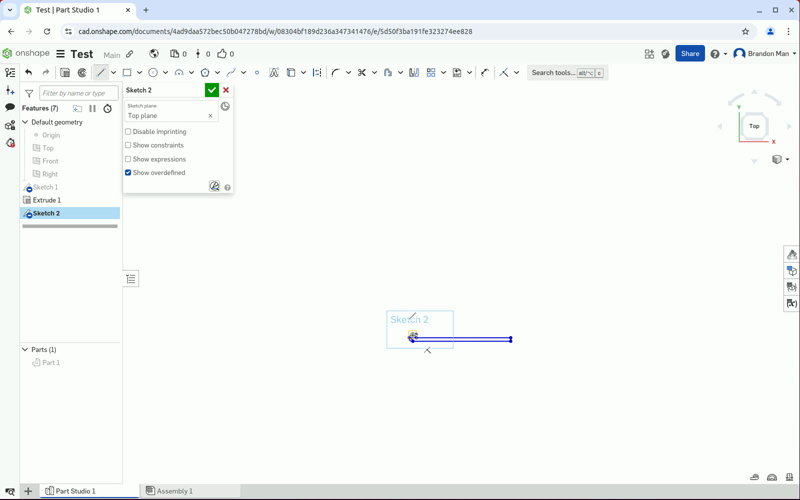
key_down(shift)
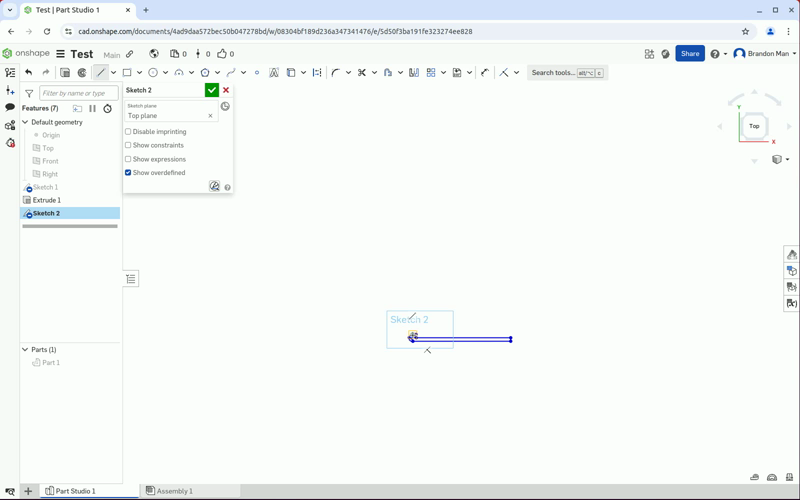
mouse_move(412, 232)
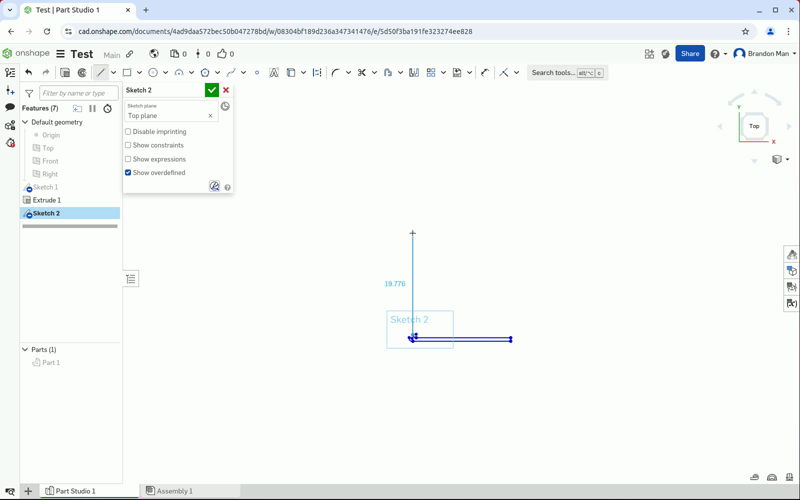
click(412, 232)
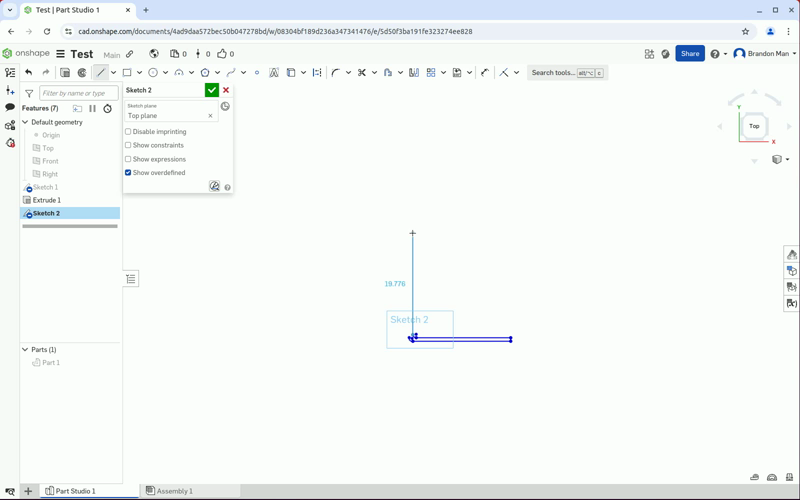
key_up(shift)
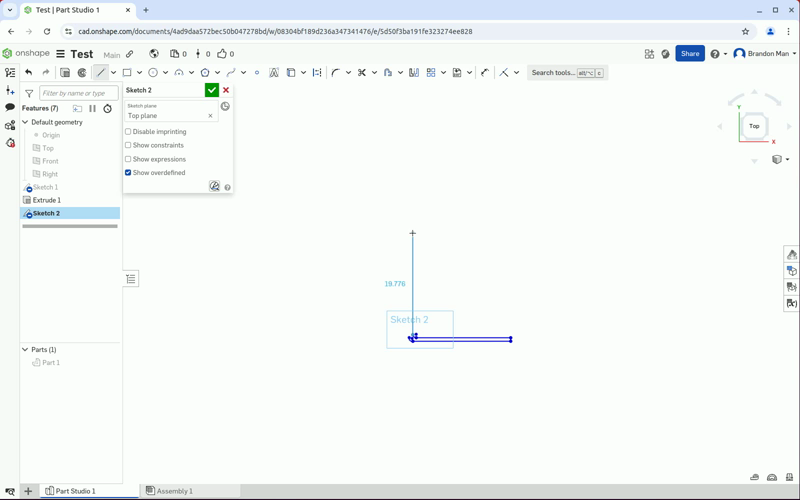
key(esc)
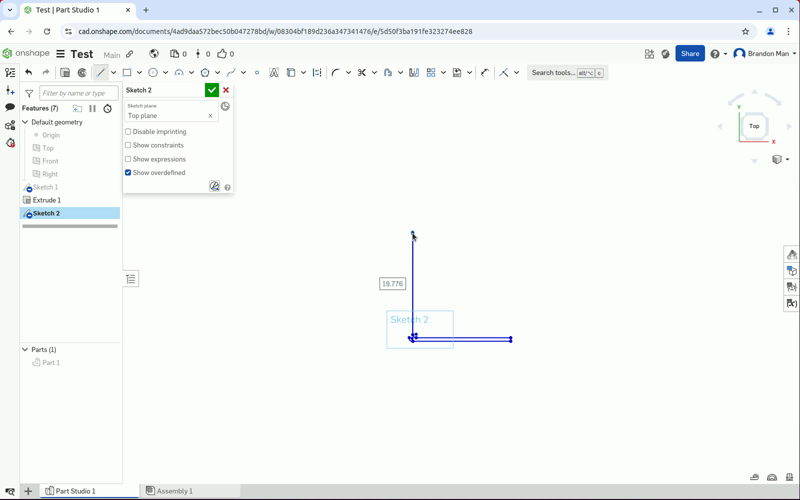
key(a)
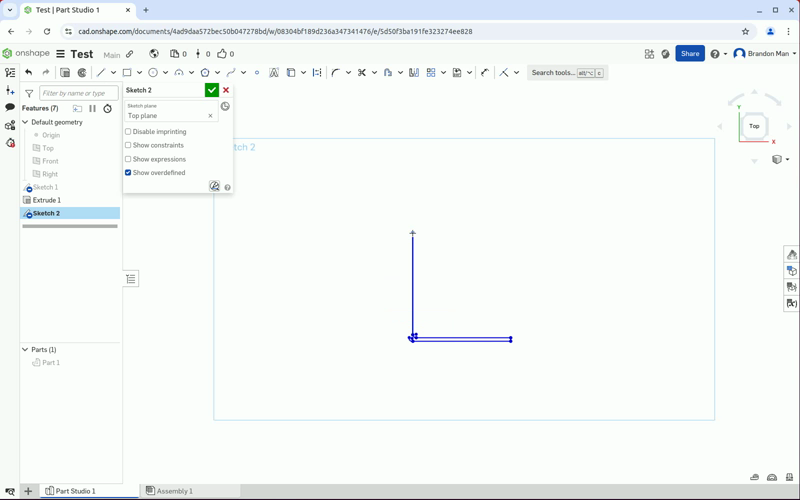
mouse_move(412, 232)
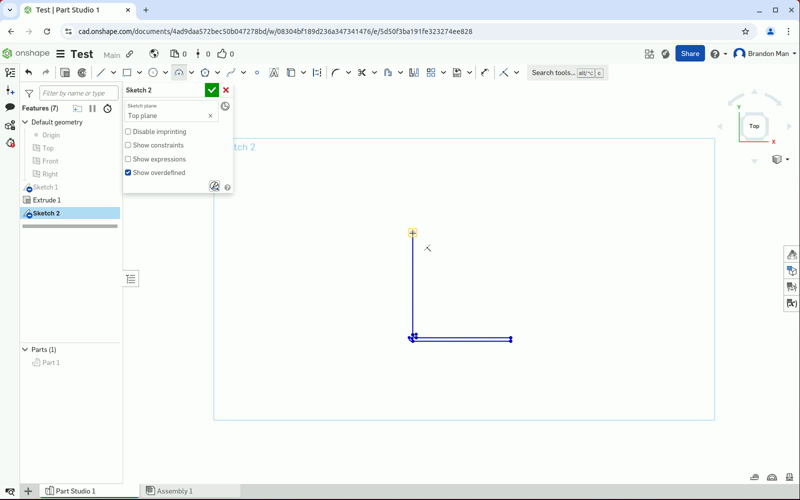
click(412, 232)
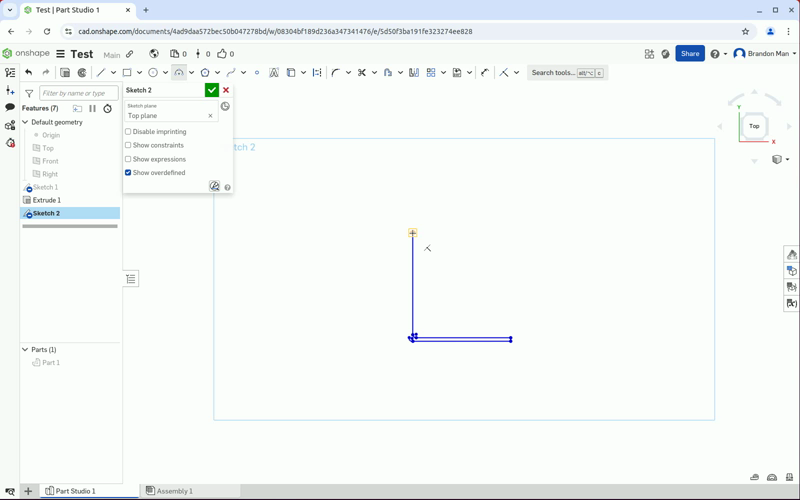
key_down(shift)
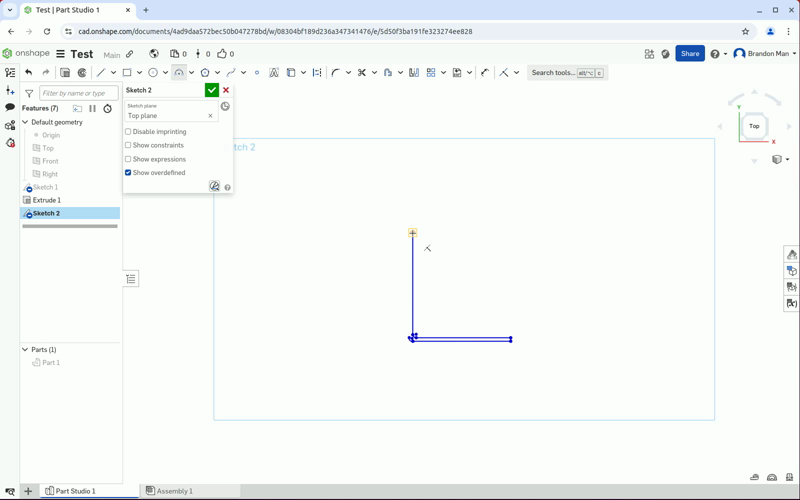
mouse_move(416, 228)
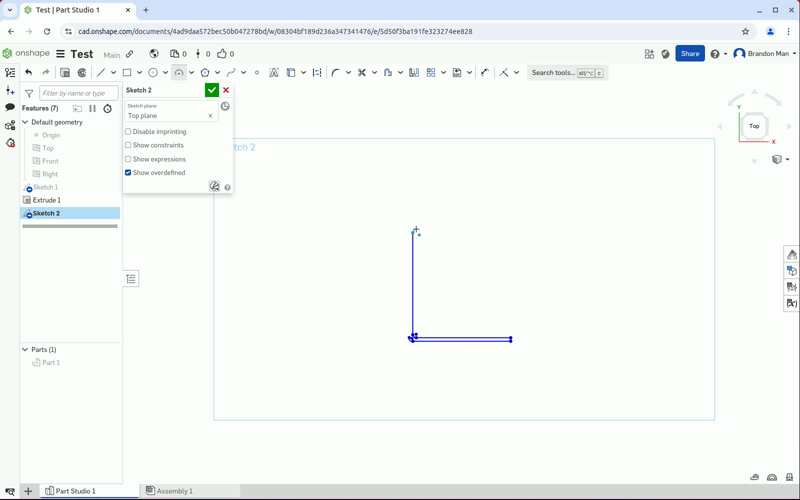
scroll(6)
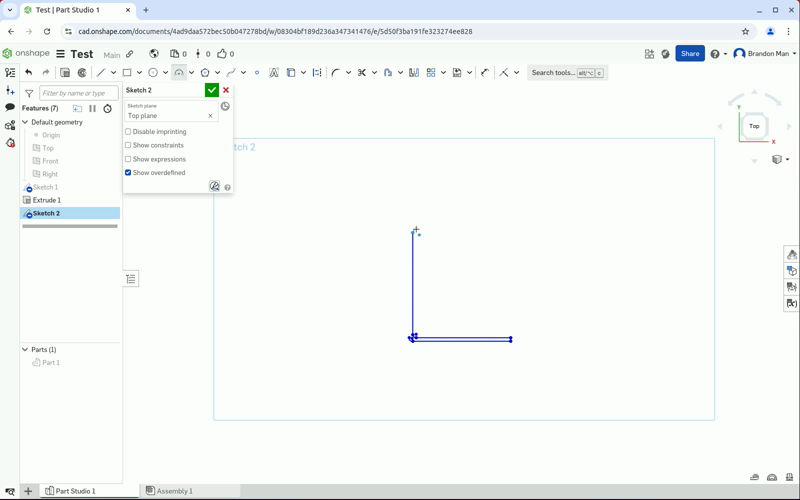
scroll(6)
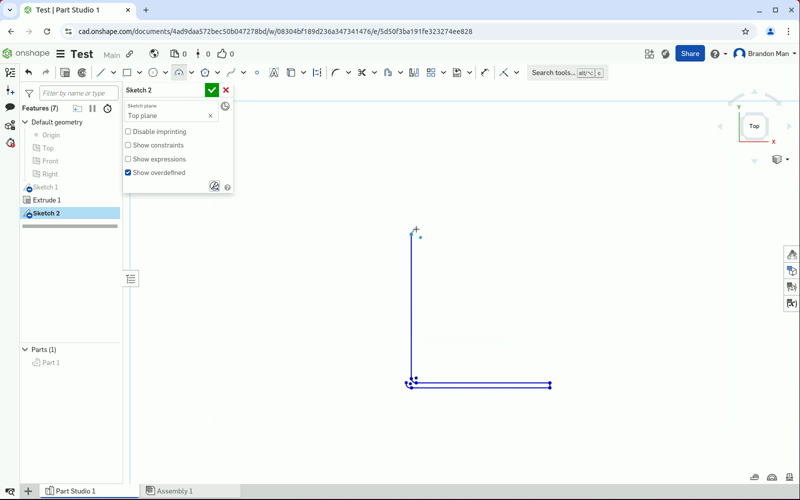
scroll(6)
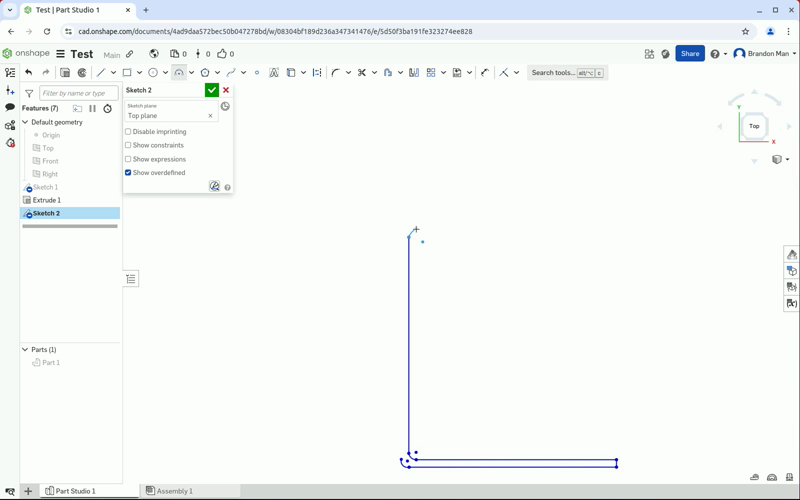
scroll(6)
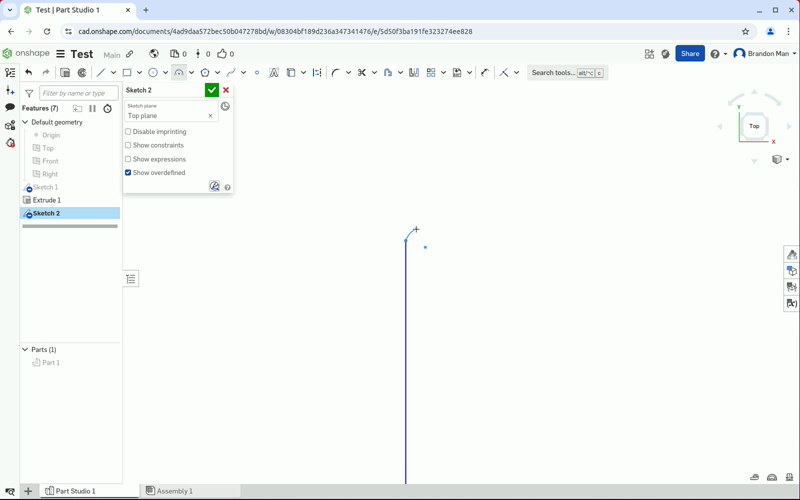
scroll(6)
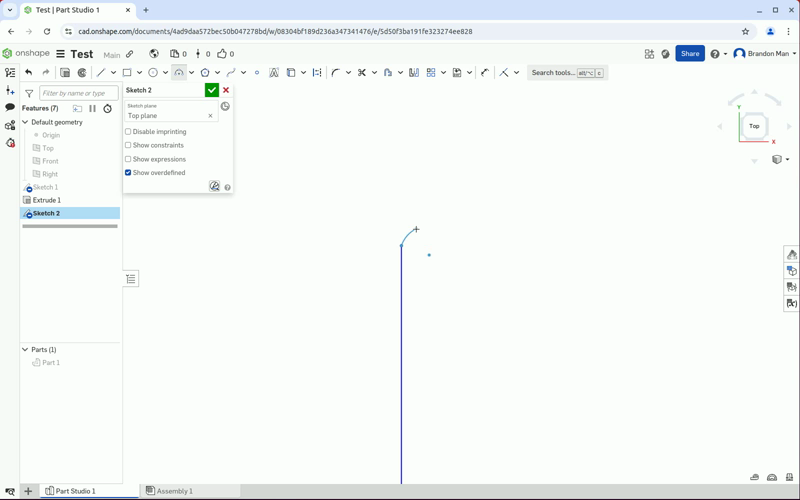
scroll(6)
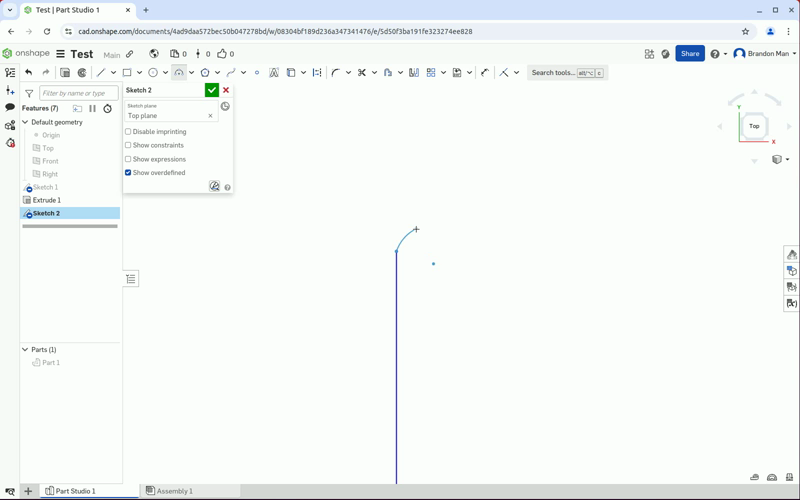
scroll(6)
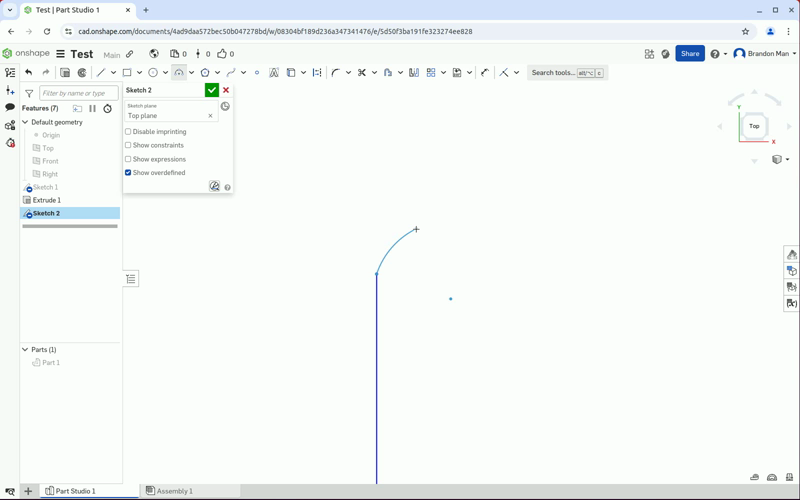
click(416, 228)
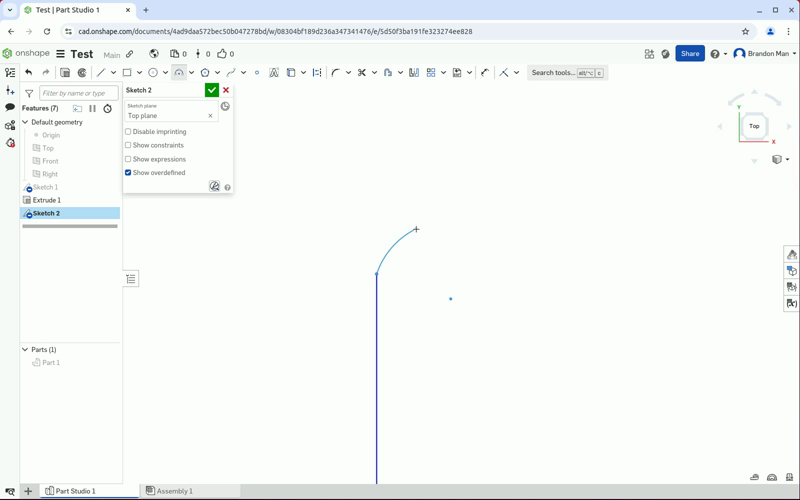
scroll(-6)
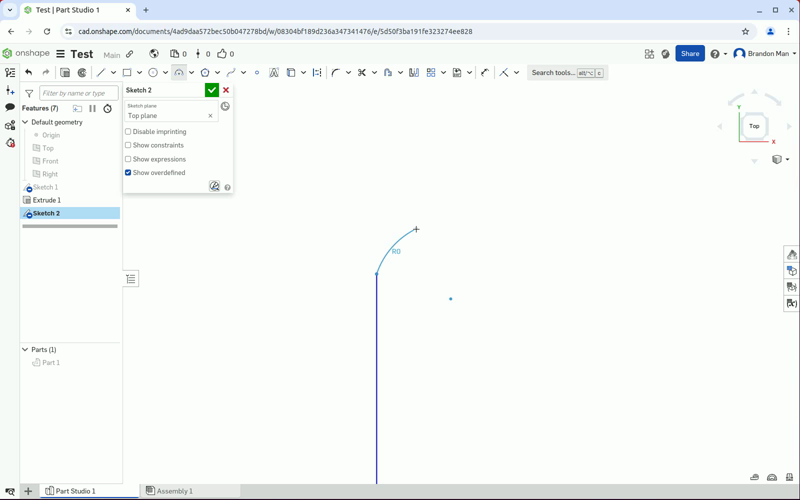
scroll(-6)
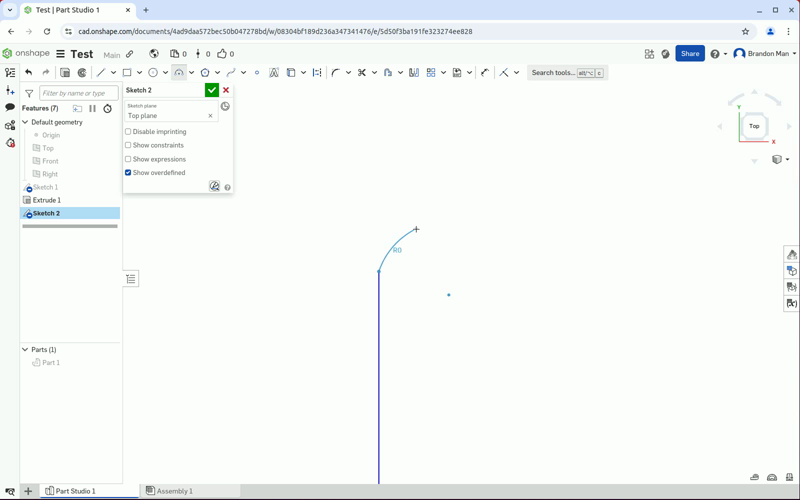
scroll(-6)
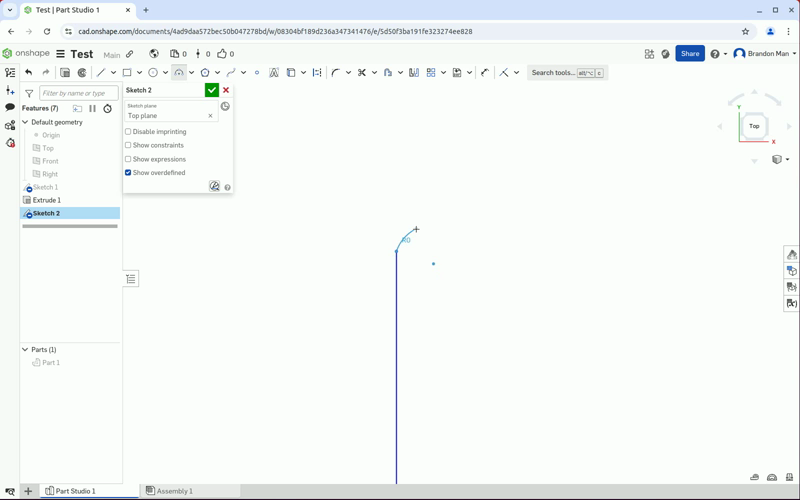
scroll(-6)
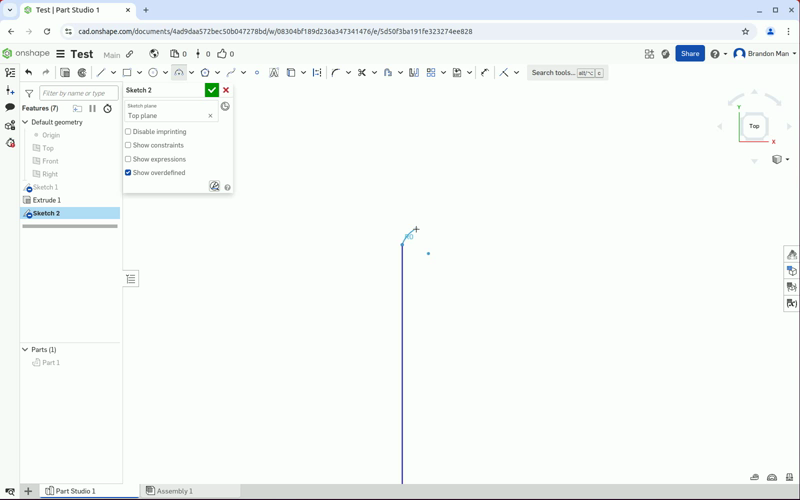
scroll(-6)
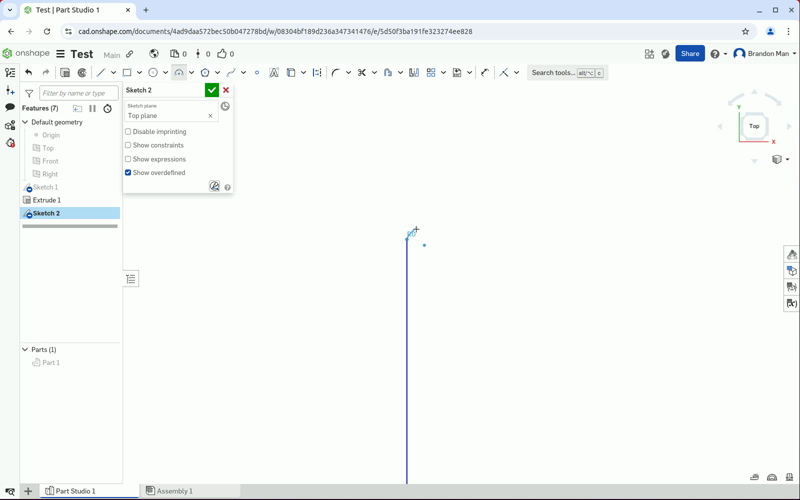
scroll(-6)
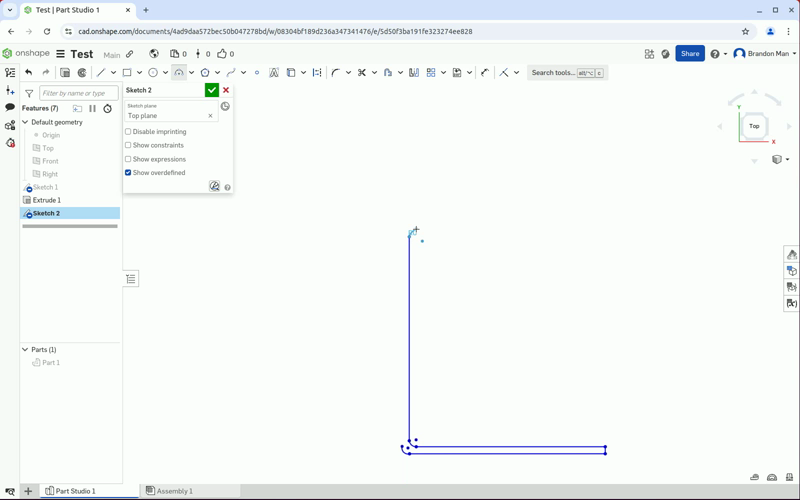
scroll(-6)
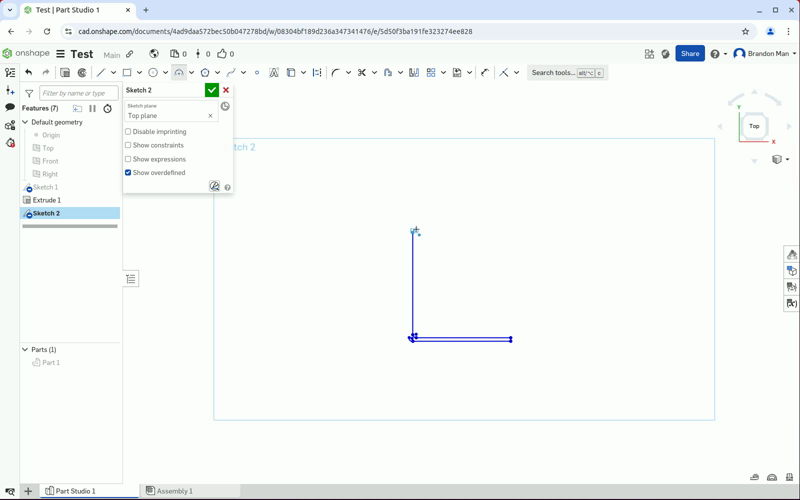
mouse_move(413, 230)
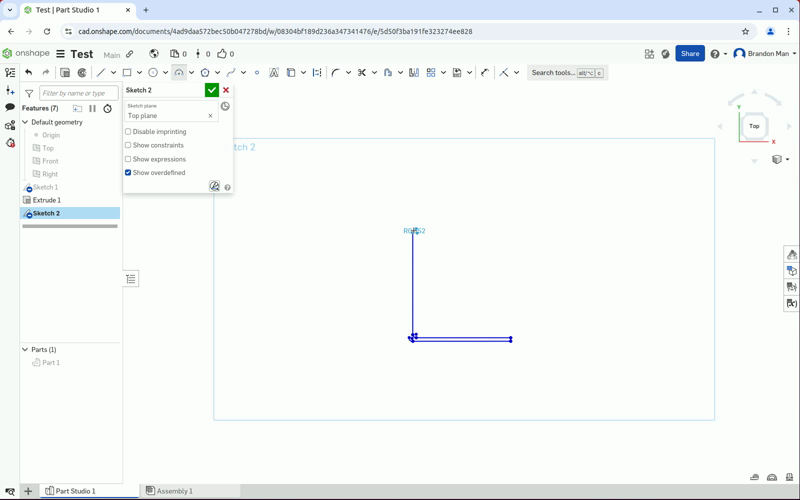
scroll(6)
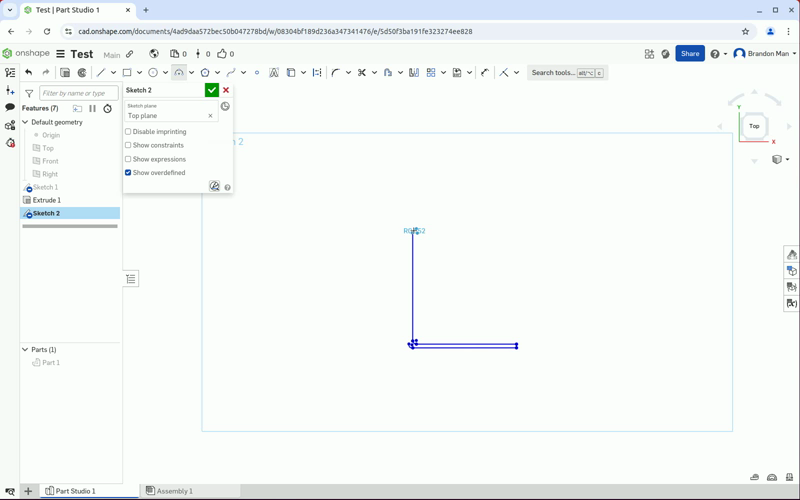
scroll(6)
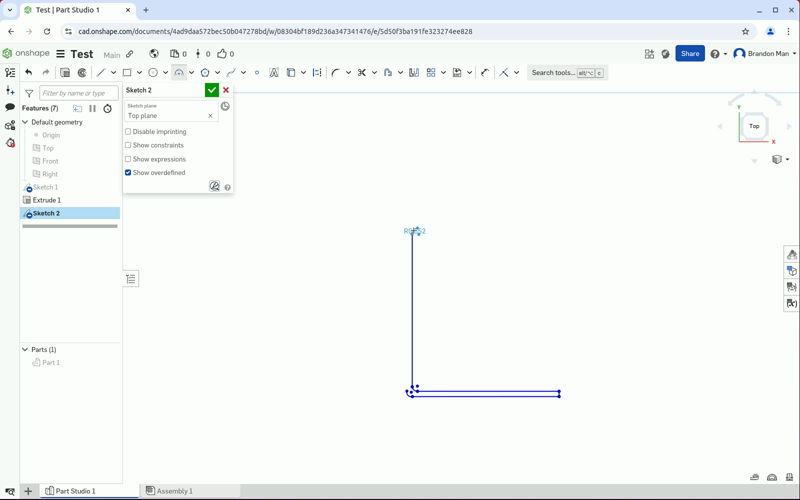
scroll(6)
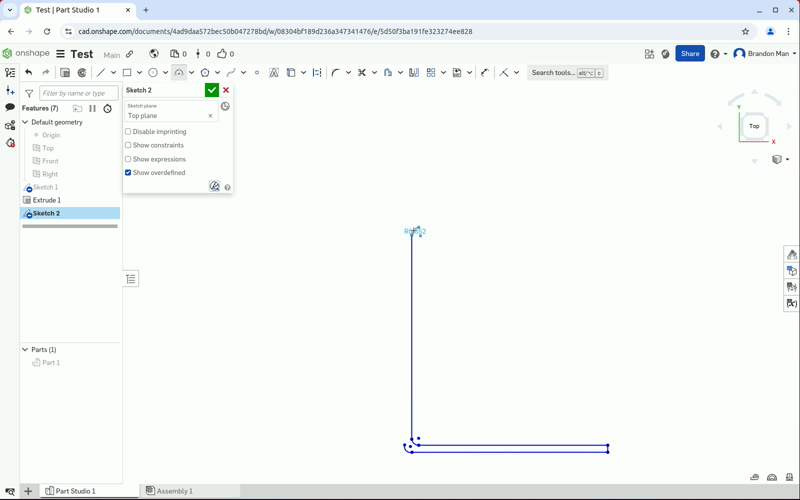
scroll(6)
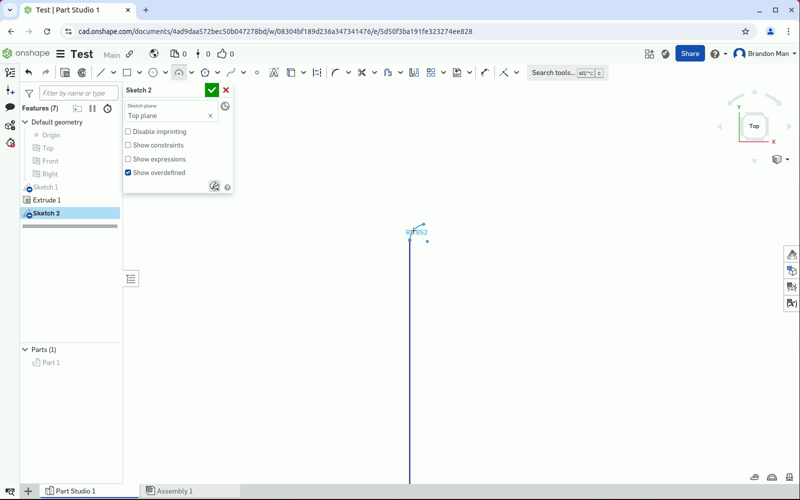
scroll(6)
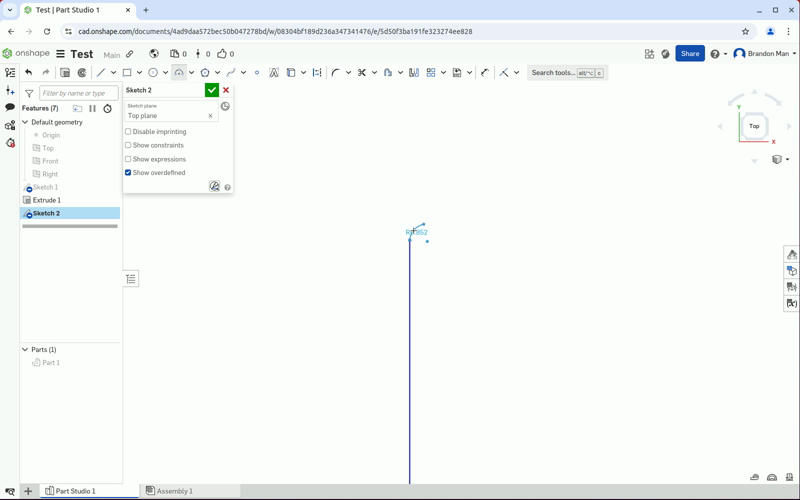
scroll(6)
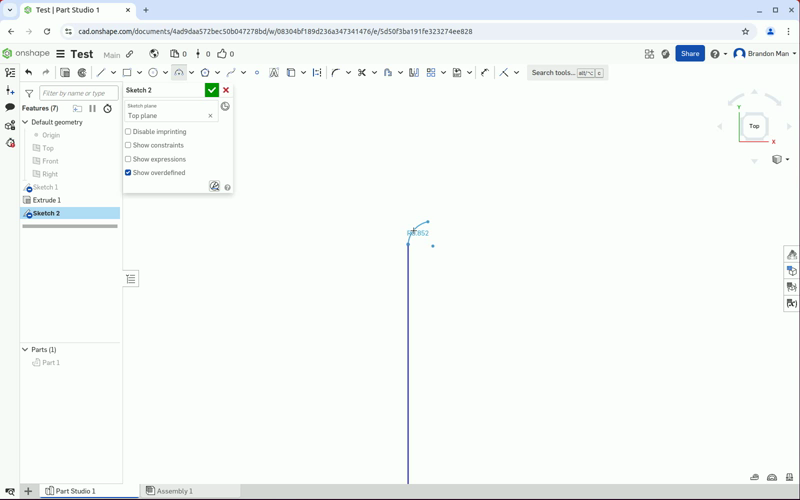
scroll(6)
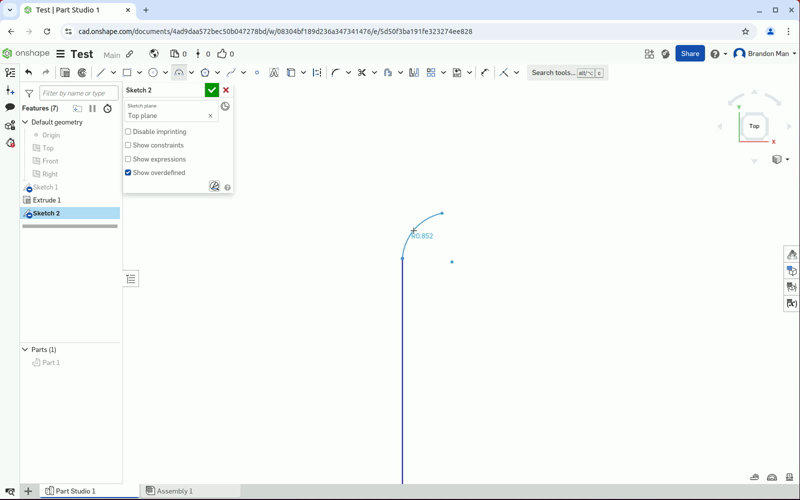
click(413, 230)
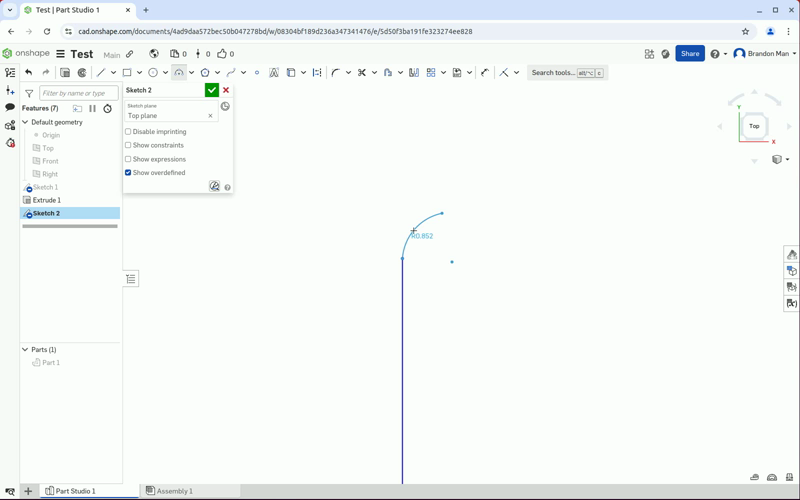
scroll(-6)
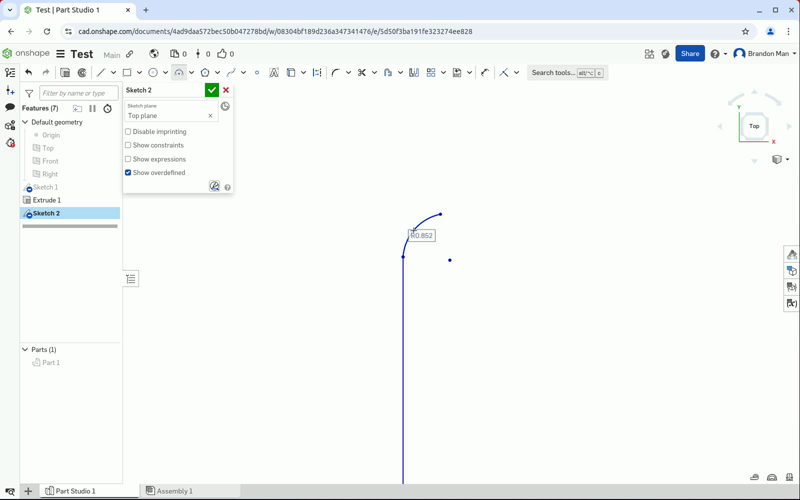
scroll(-6)
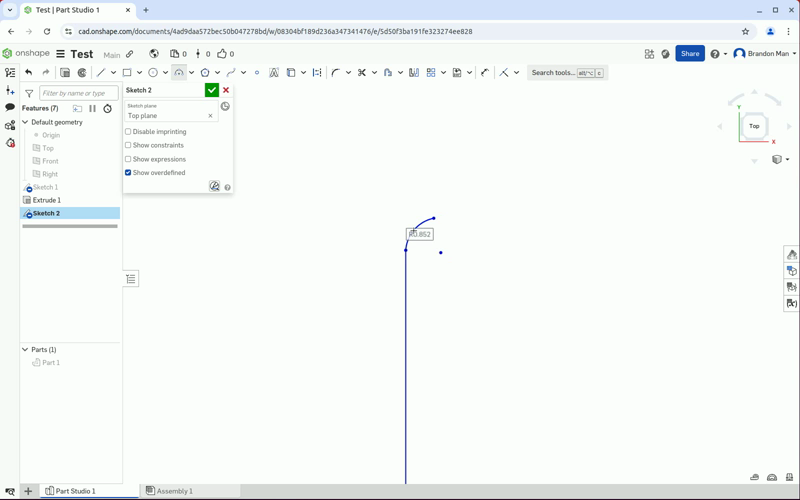
scroll(-6)
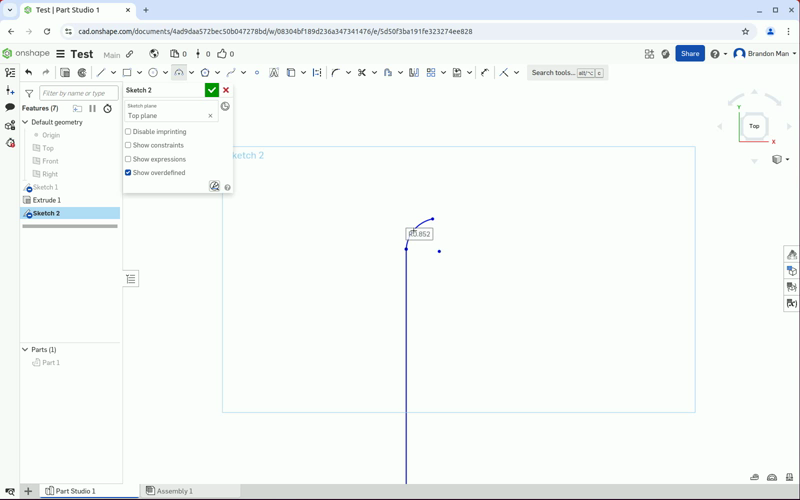
scroll(-6)
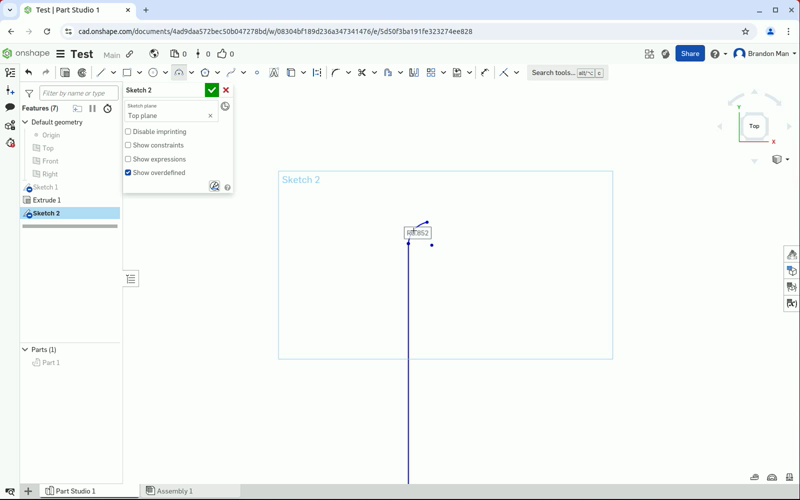
scroll(-6)
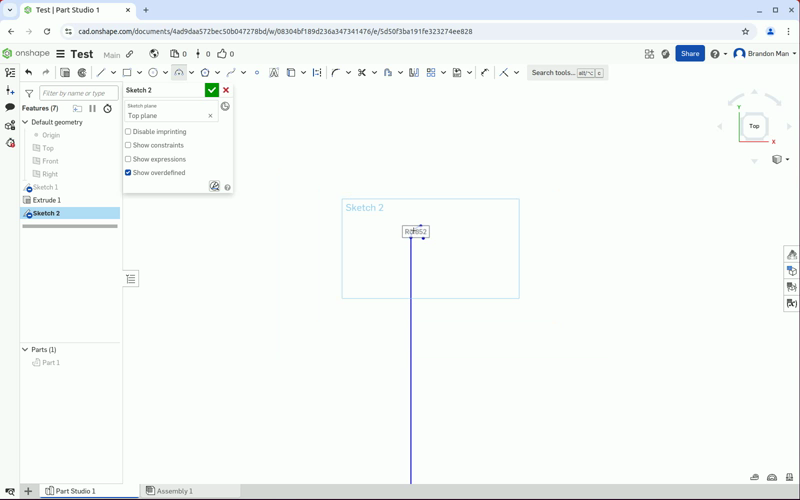
scroll(-6)
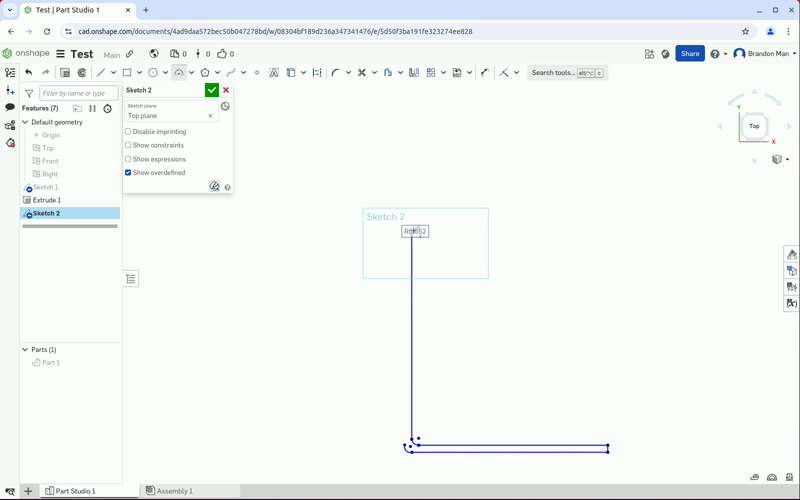
scroll(-6)
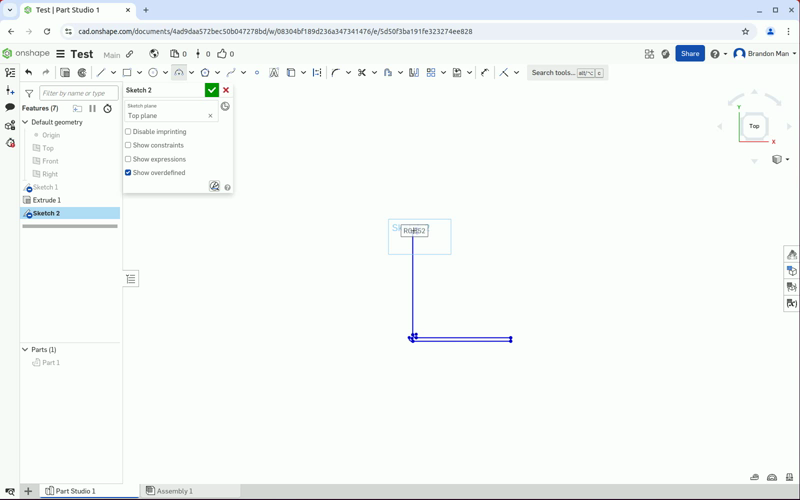
key_up(shift)
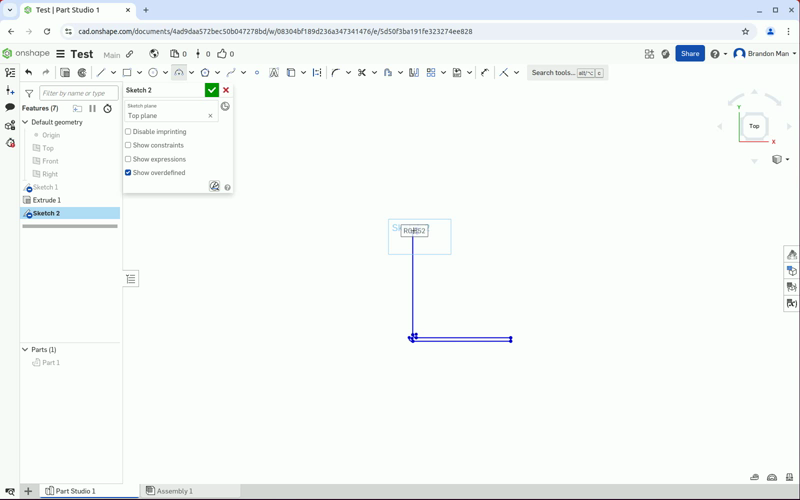
key(esc)
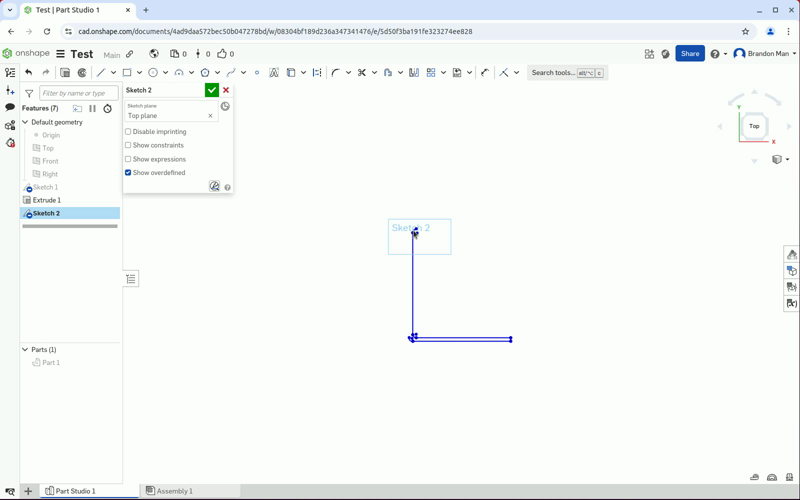
key(l)
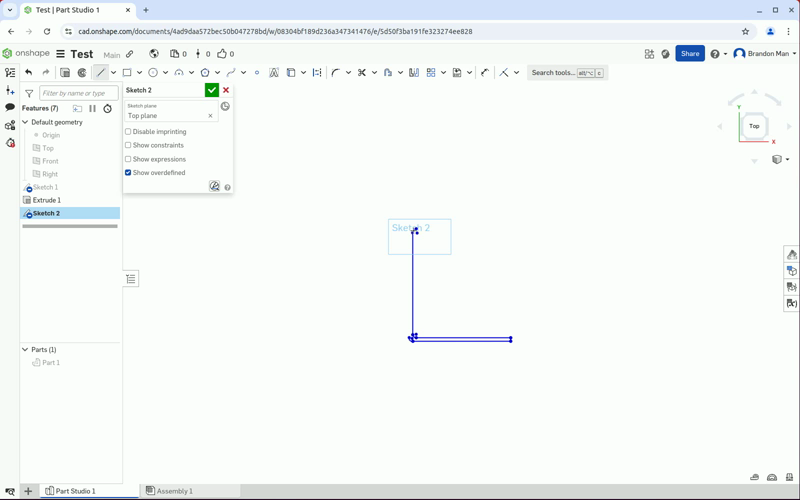
mouse_move(416, 228)
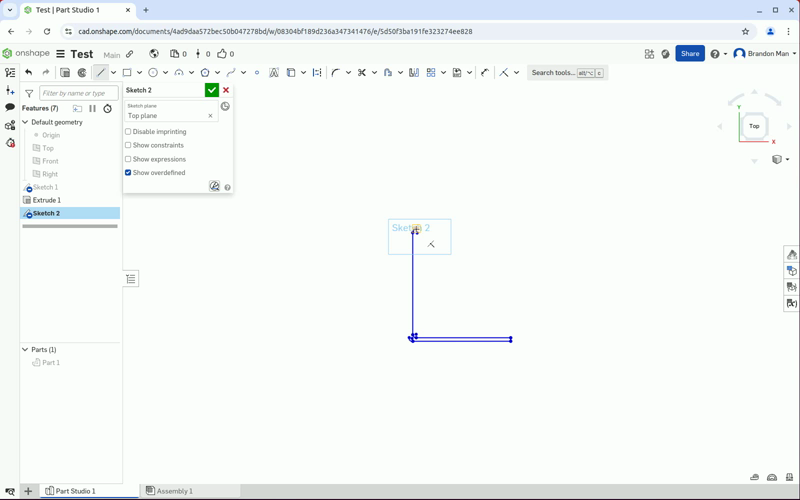
scroll(6)
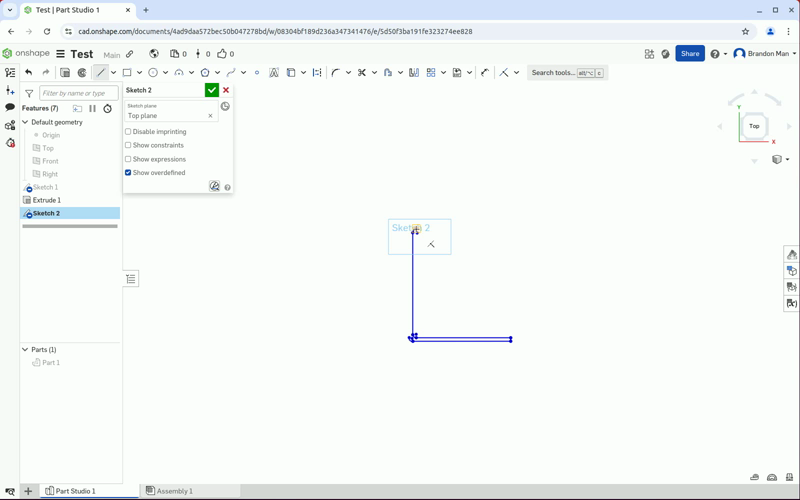
scroll(6)
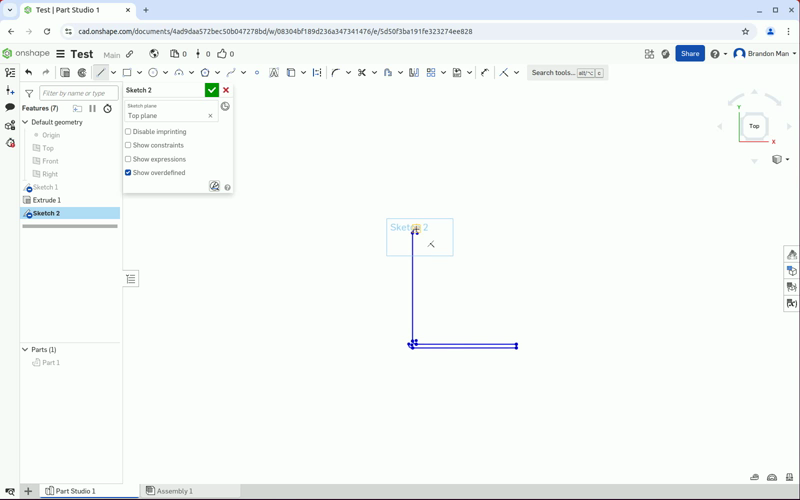
scroll(6)
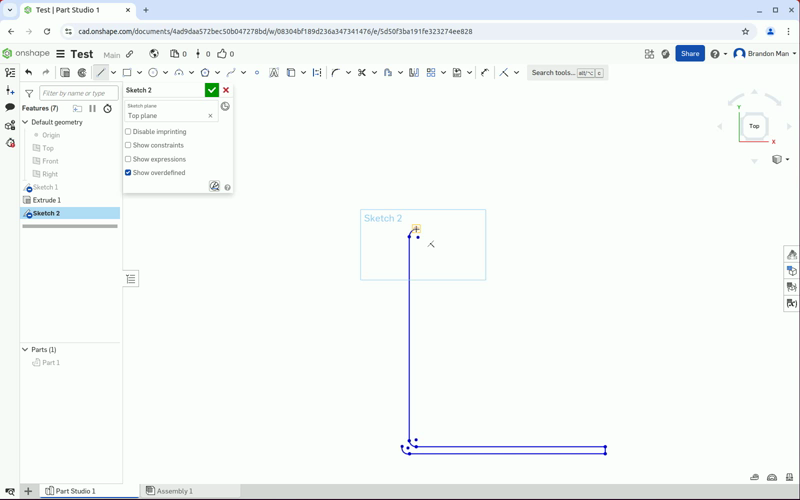
scroll(6)
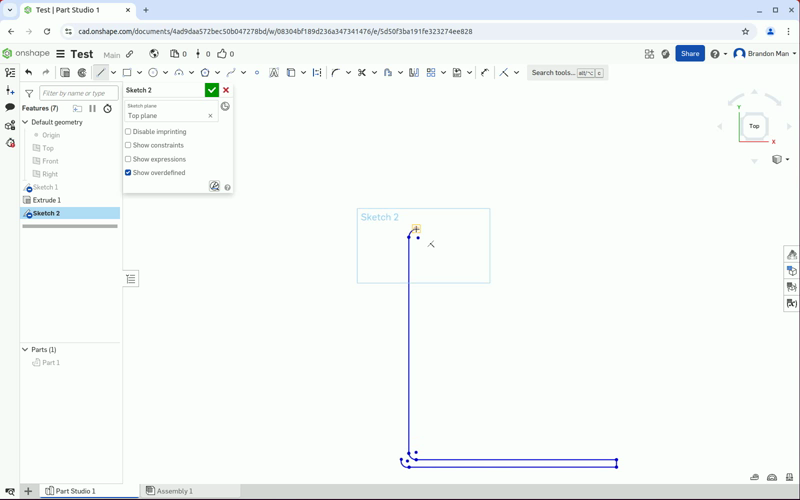
scroll(6)
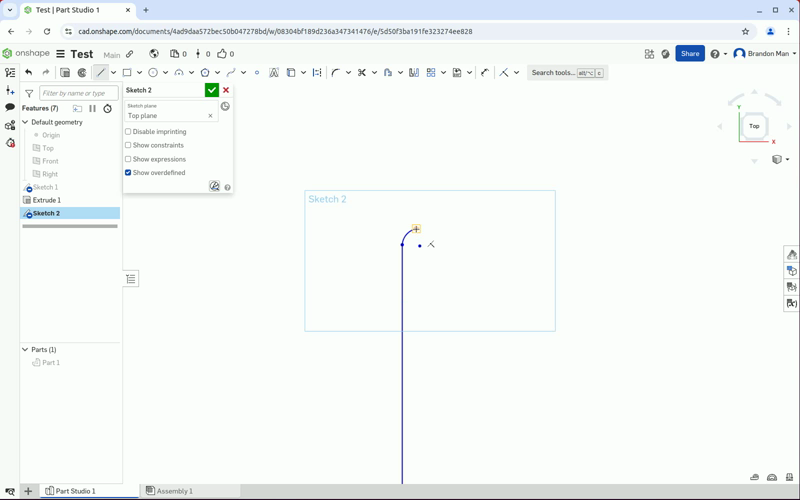
scroll(6)
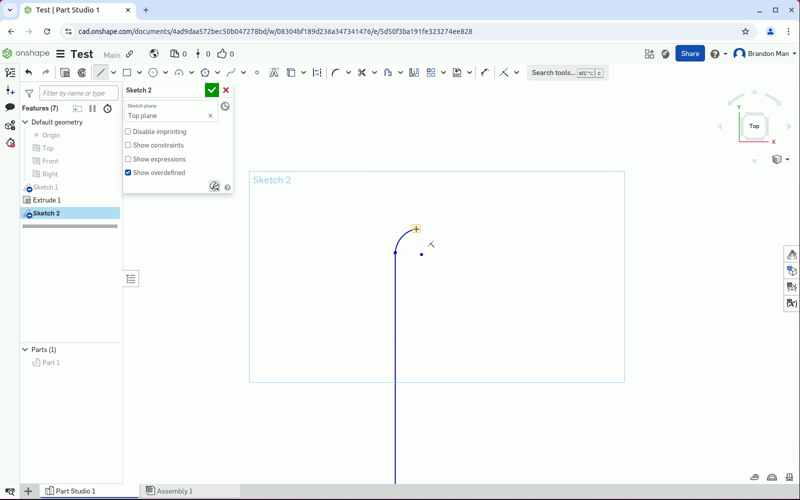
scroll(6)
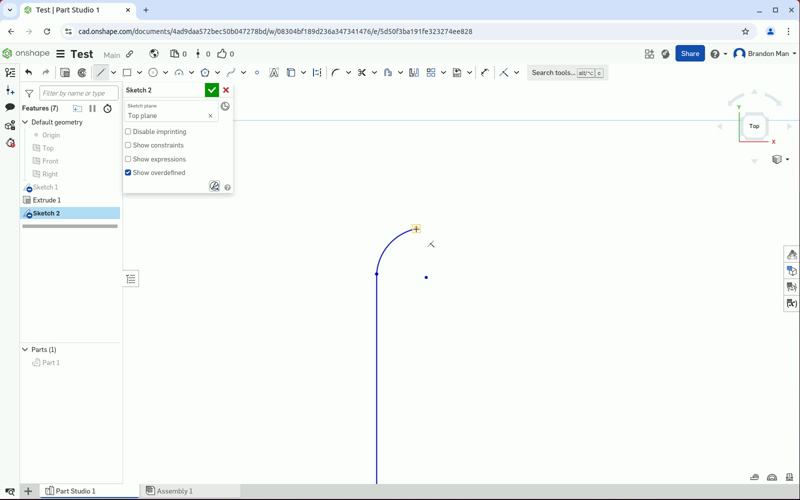
click(416, 228)
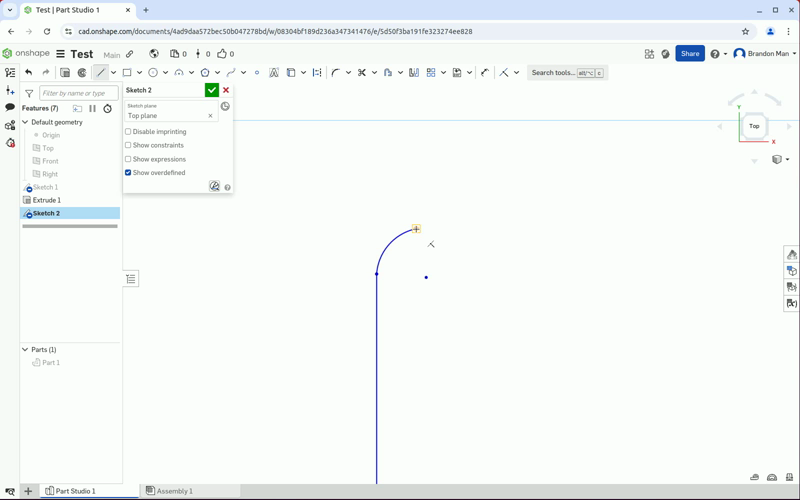
scroll(-6)
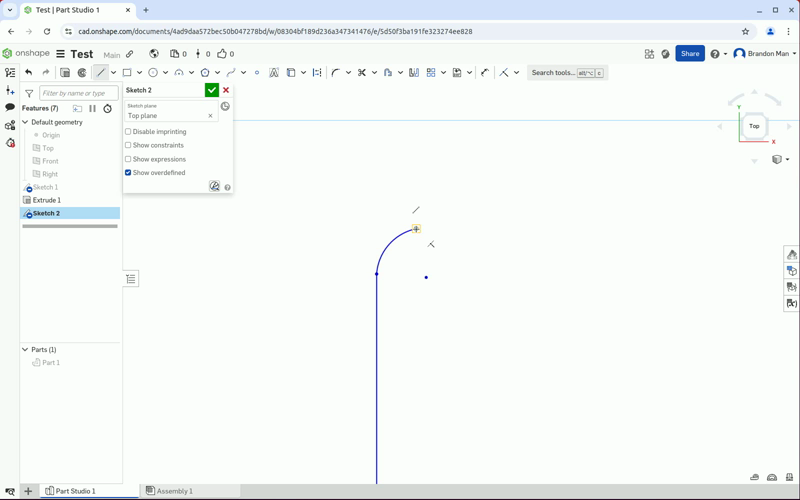
scroll(-6)
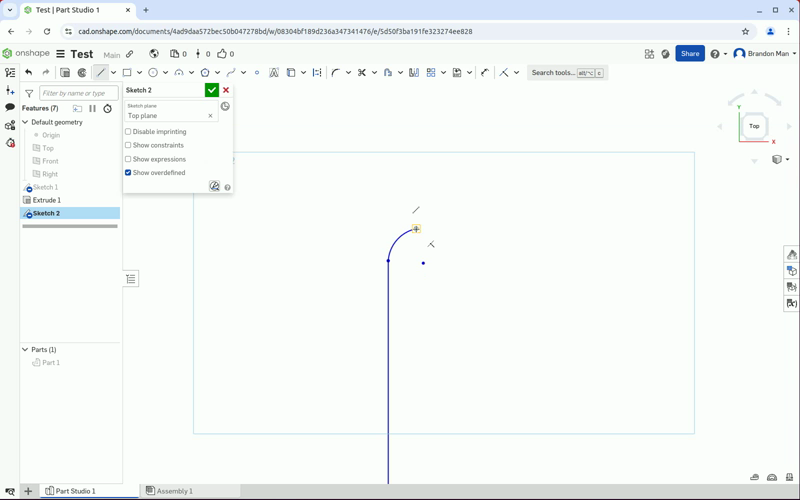
scroll(-6)
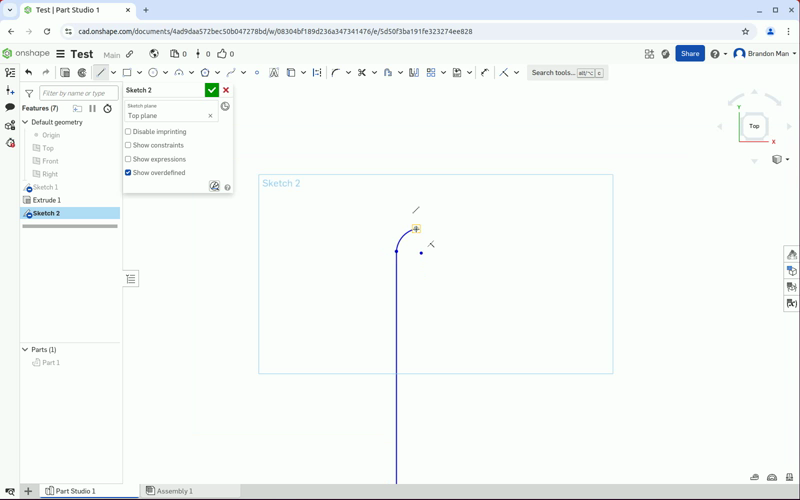
scroll(-6)
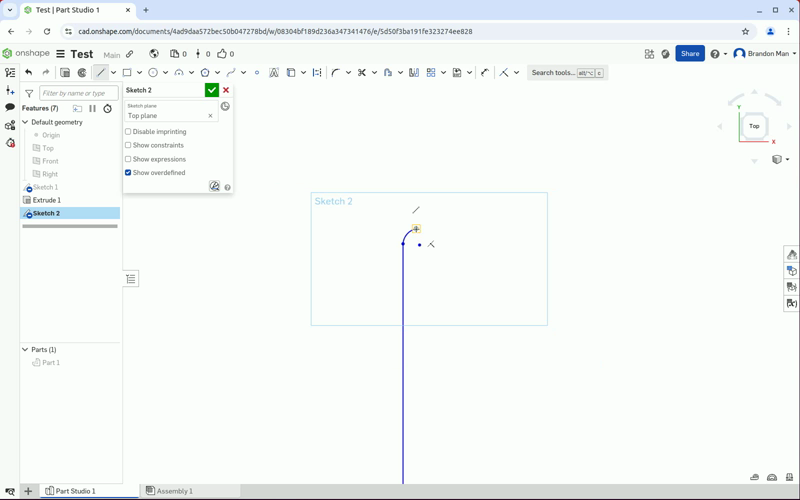
scroll(-6)
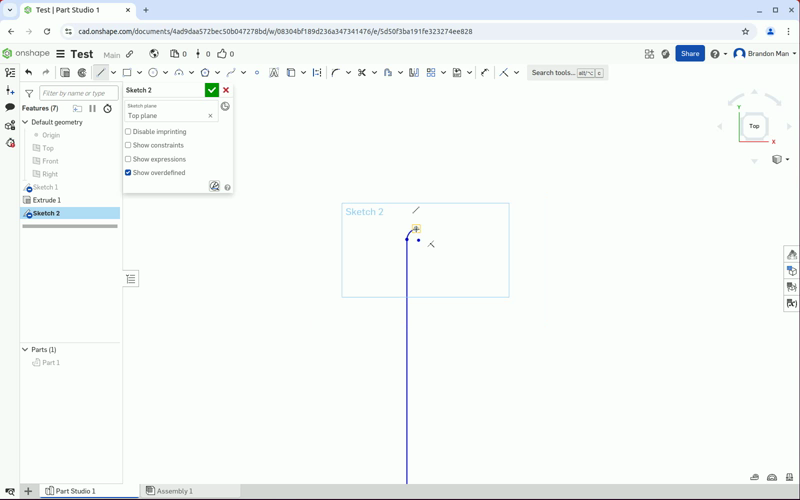
scroll(-6)
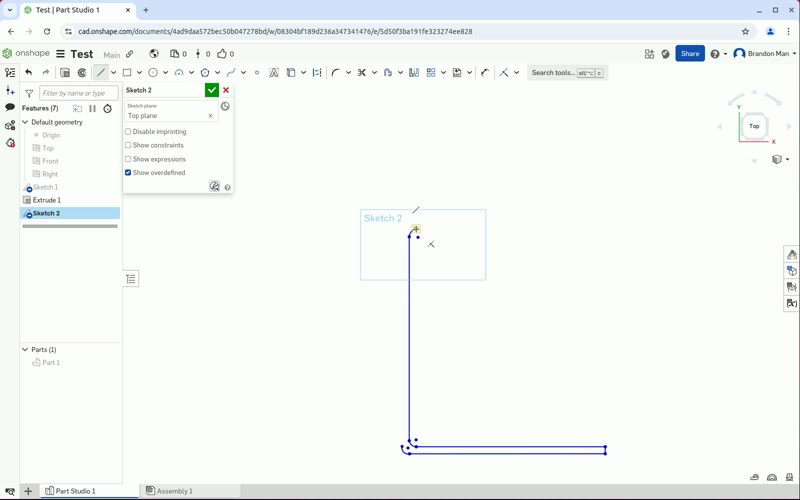
scroll(-6)
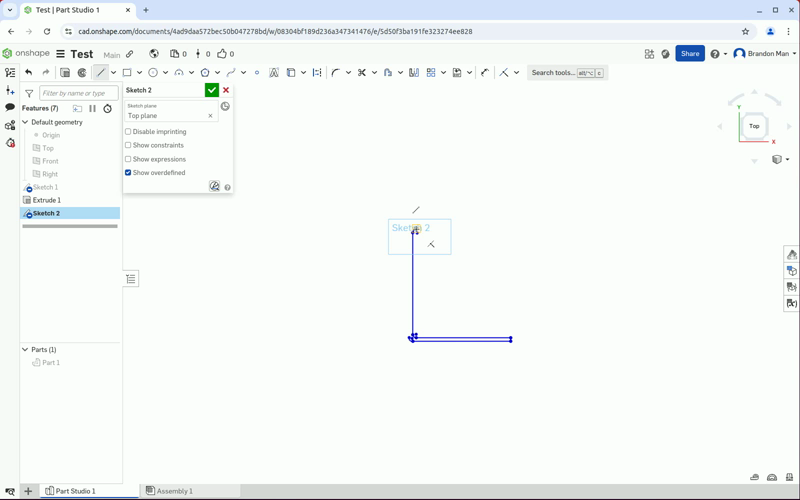
key_down(shift)
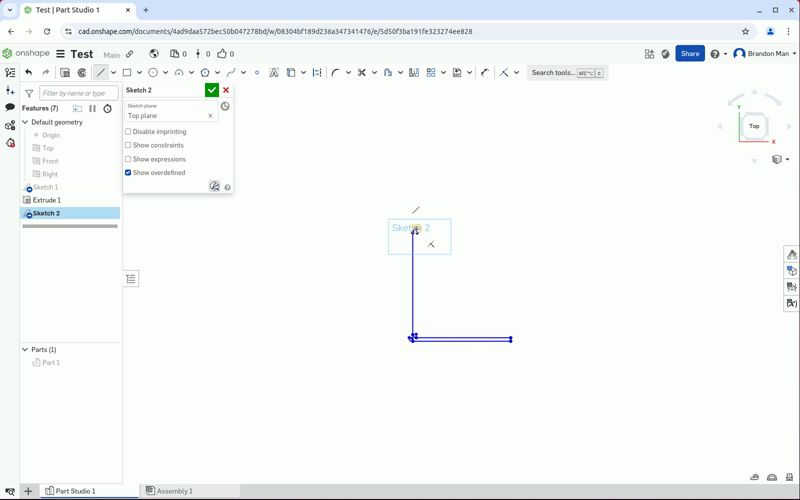
mouse_move(510, 228)
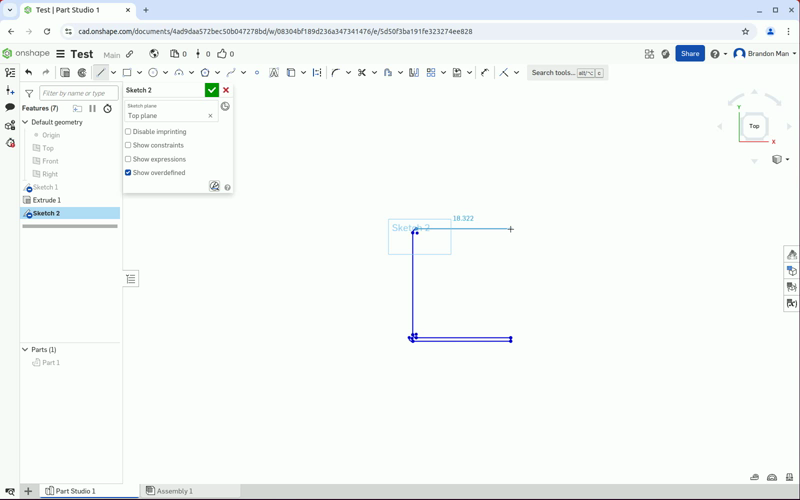
click(510, 228)
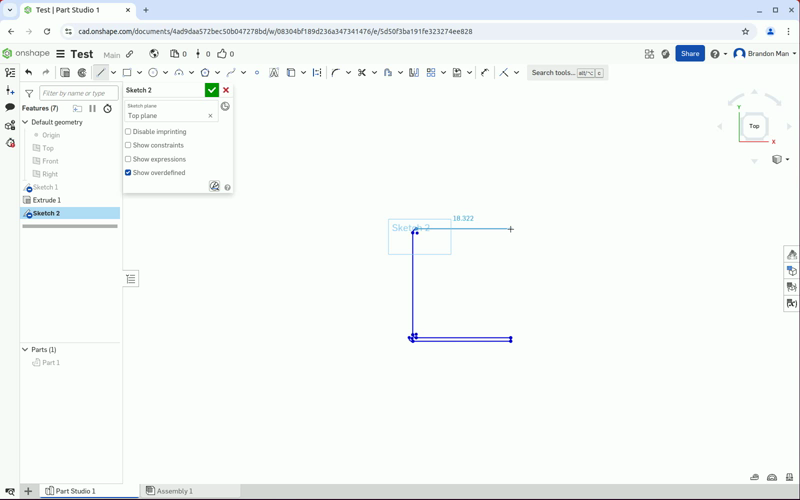
key_up(shift)
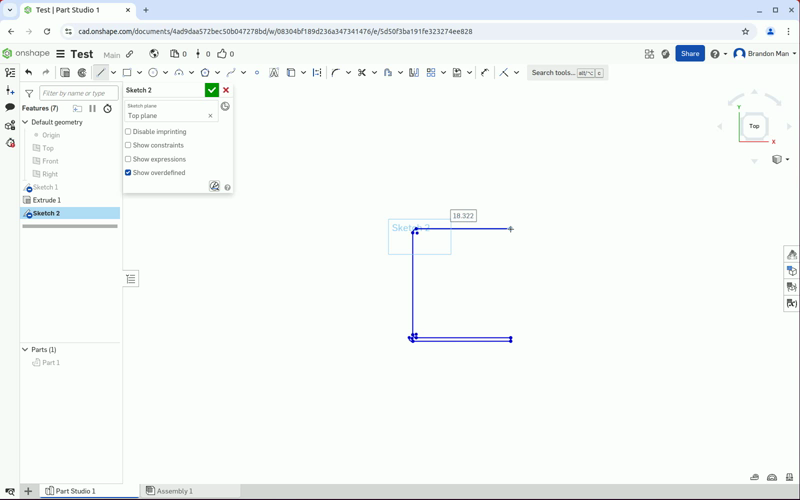
key_down(shift)
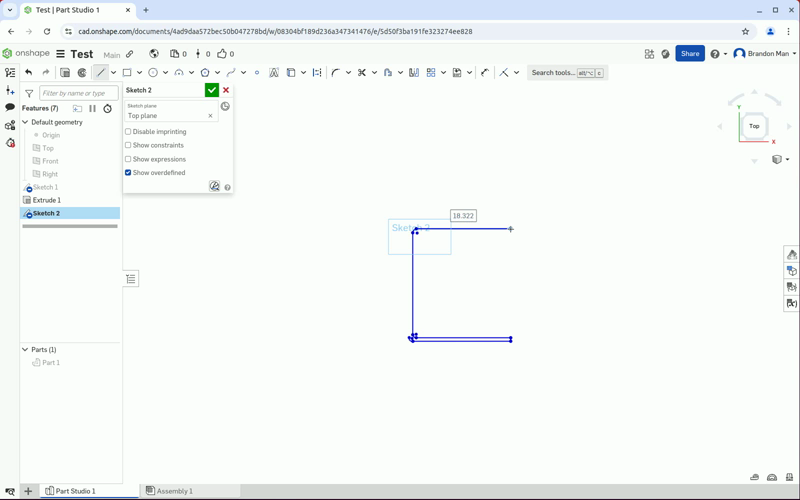
mouse_move(540, 228)
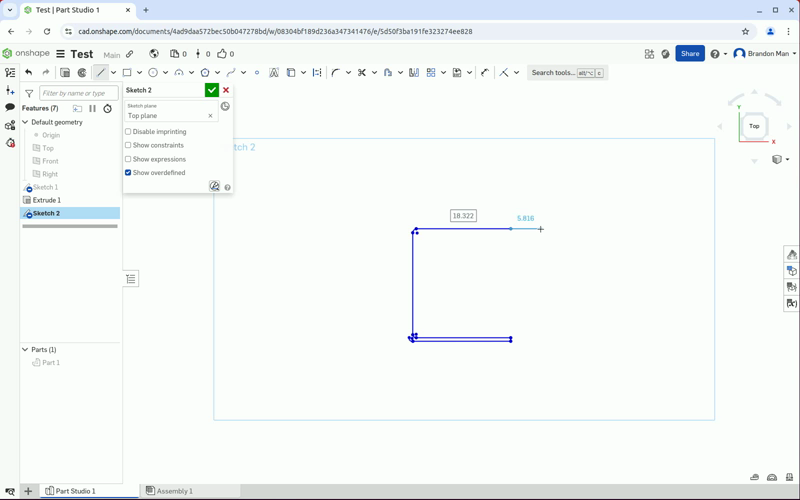
mouse_move(510, 225)
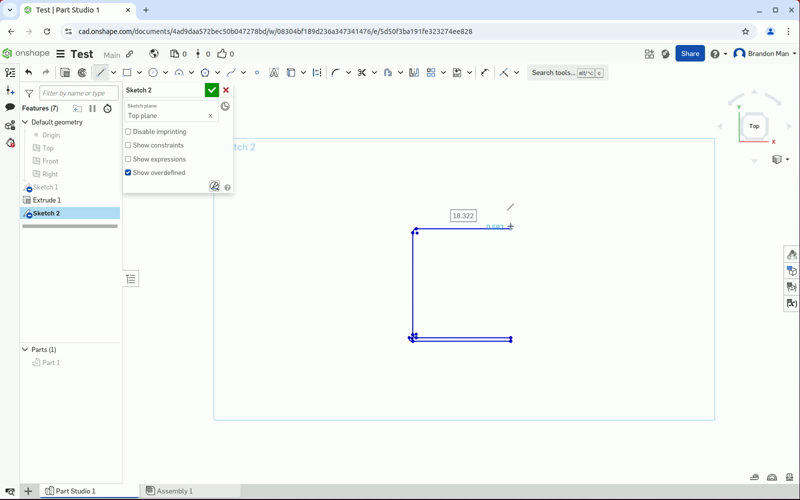
scroll(6)
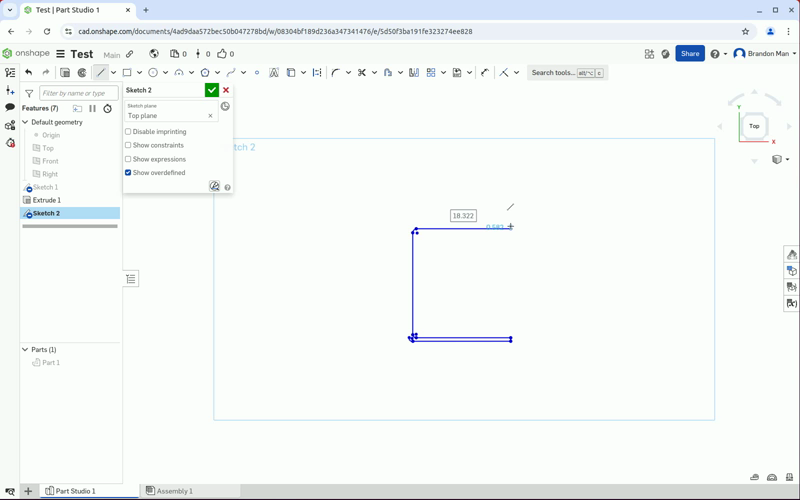
scroll(6)
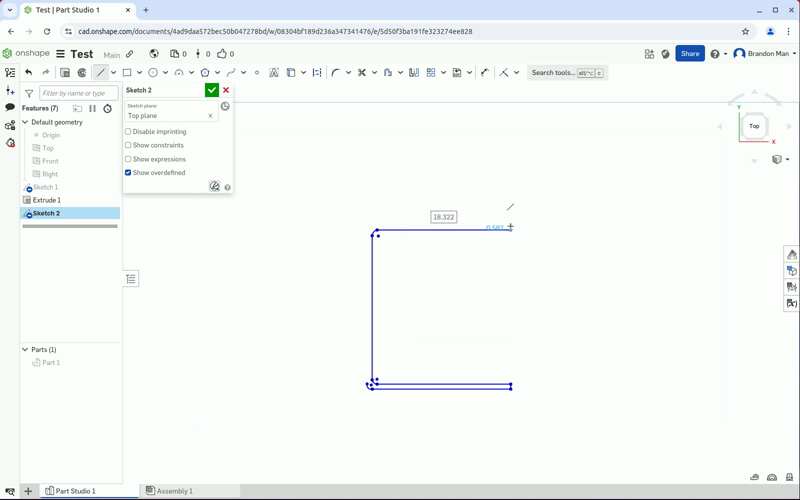
scroll(6)
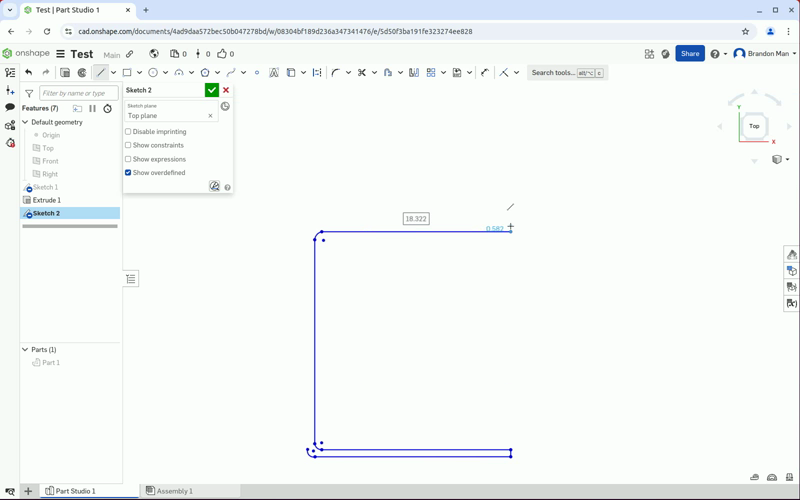
scroll(6)
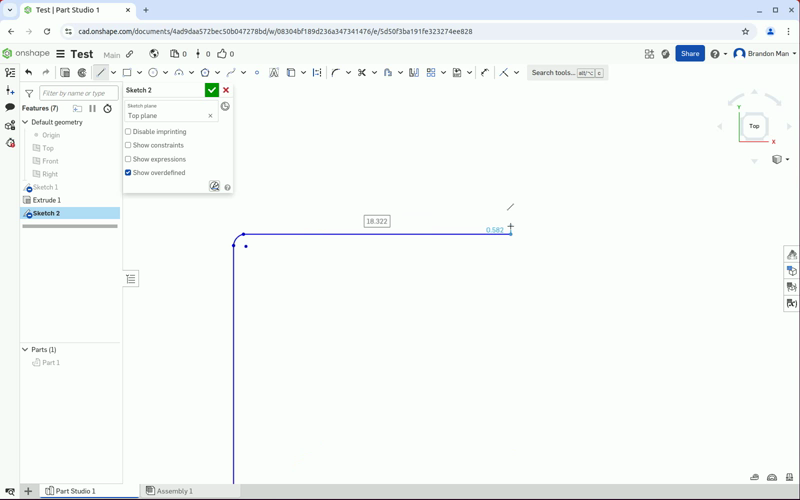
scroll(6)
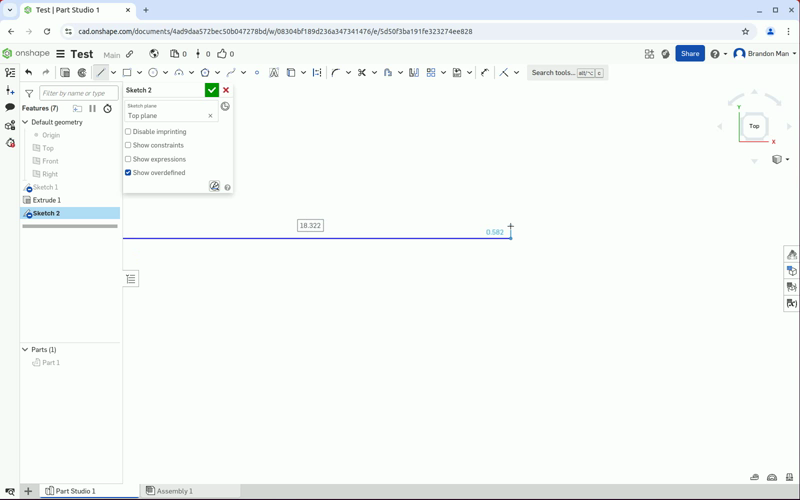
scroll(6)
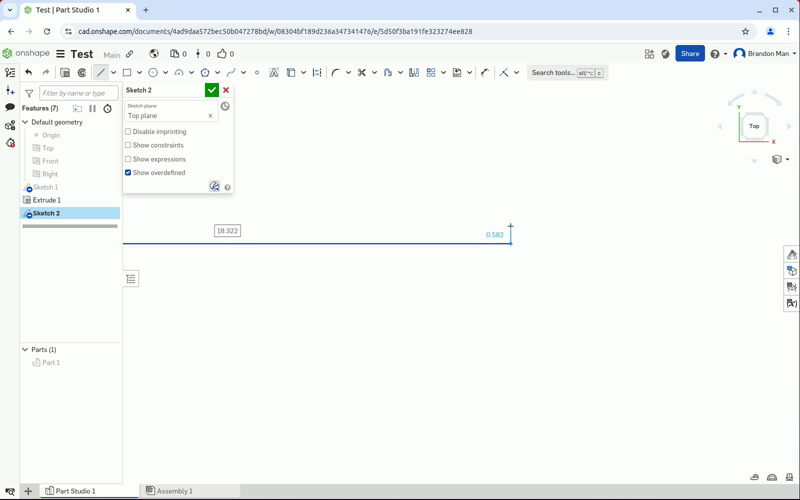
scroll(6)
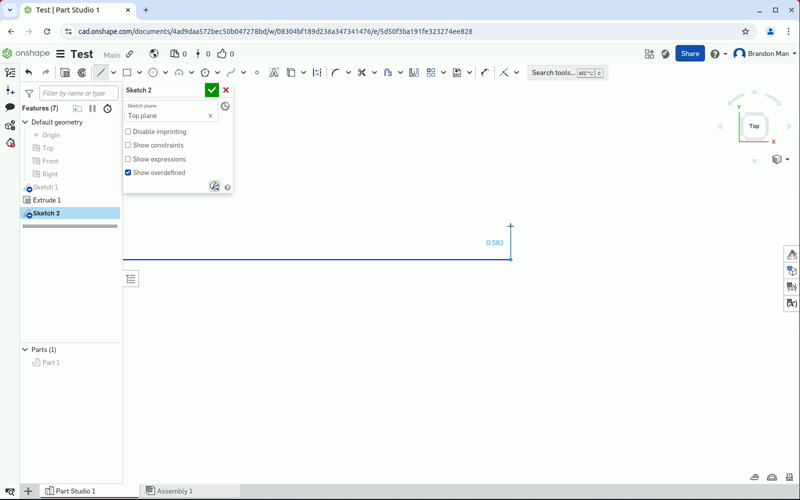
click(510, 225)
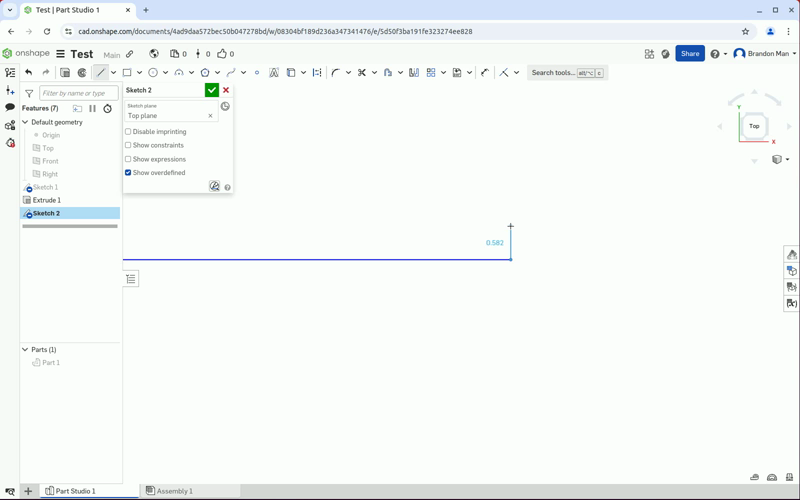
scroll(-6)
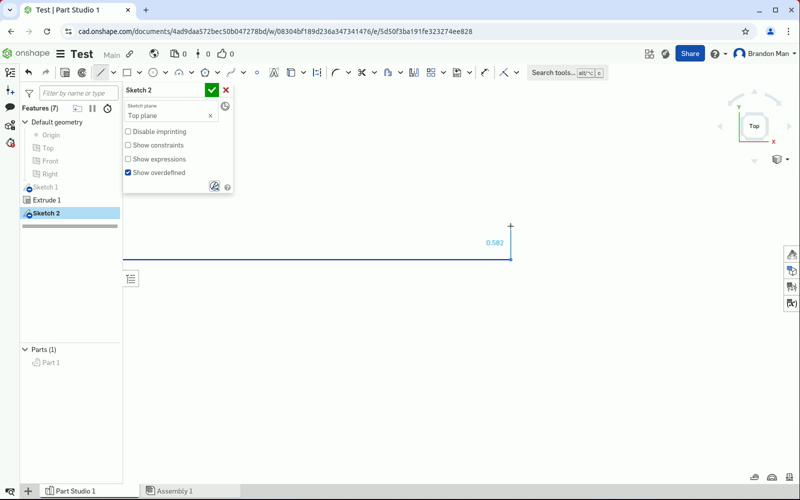
scroll(-6)
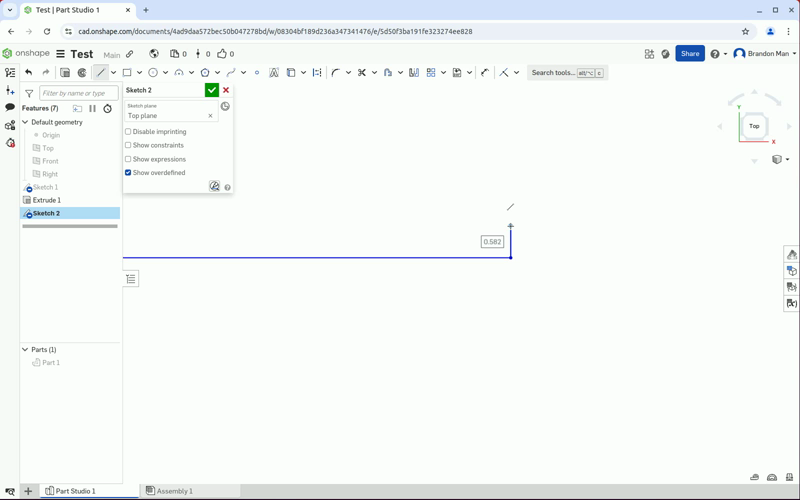
scroll(-6)
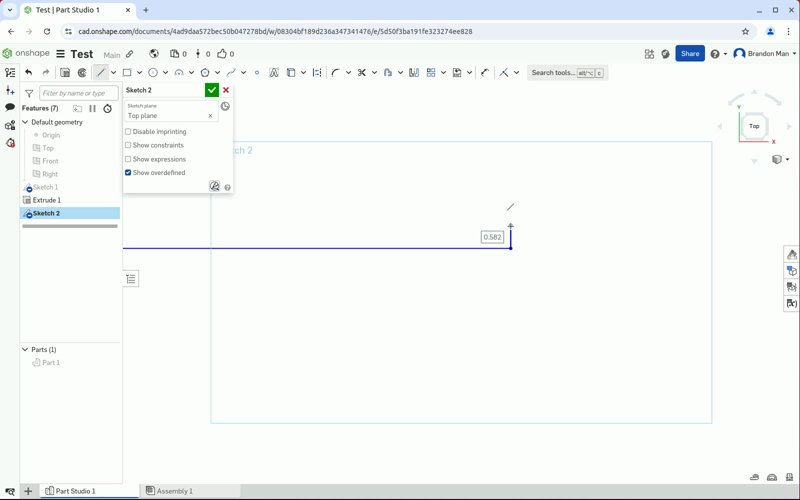
scroll(-6)
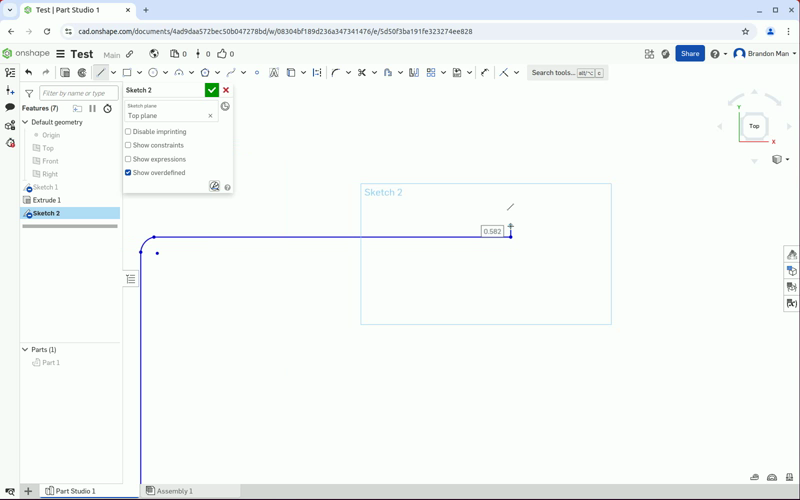
scroll(-6)
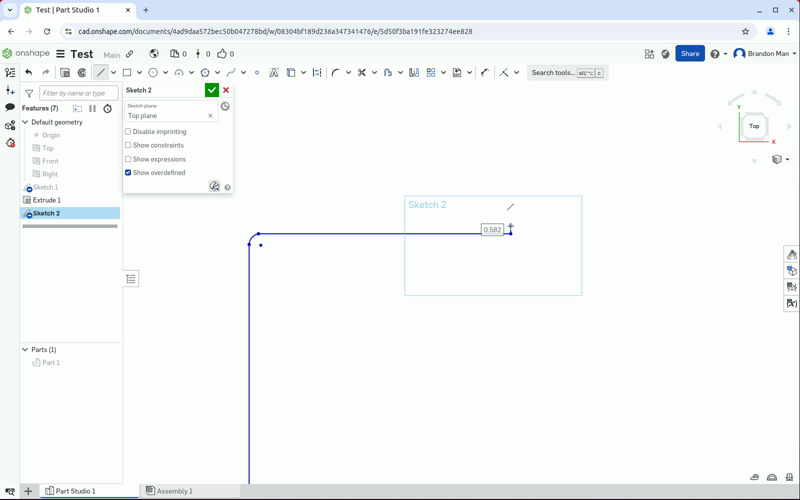
scroll(-6)
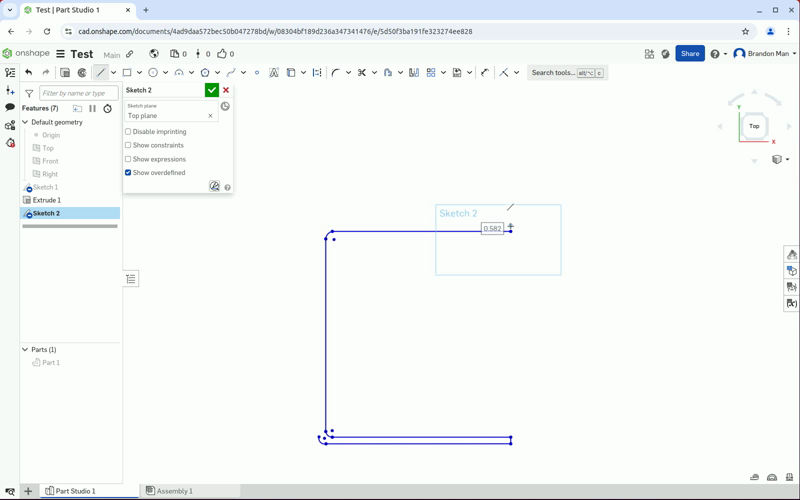
scroll(-6)
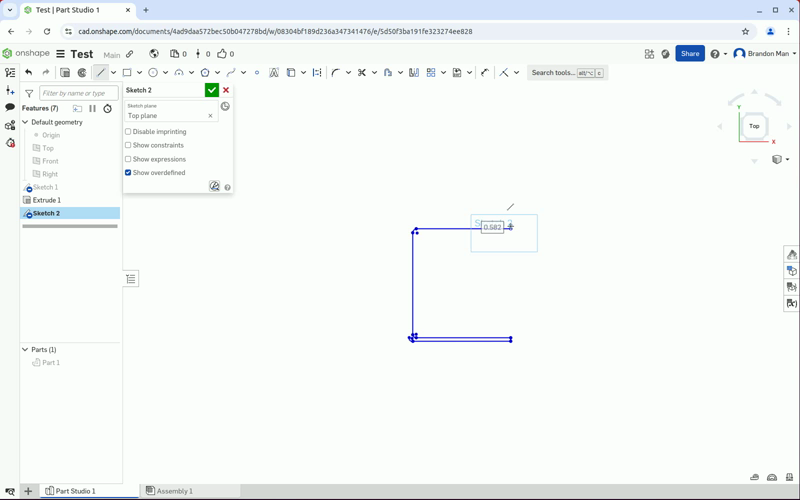
key_up(shift)
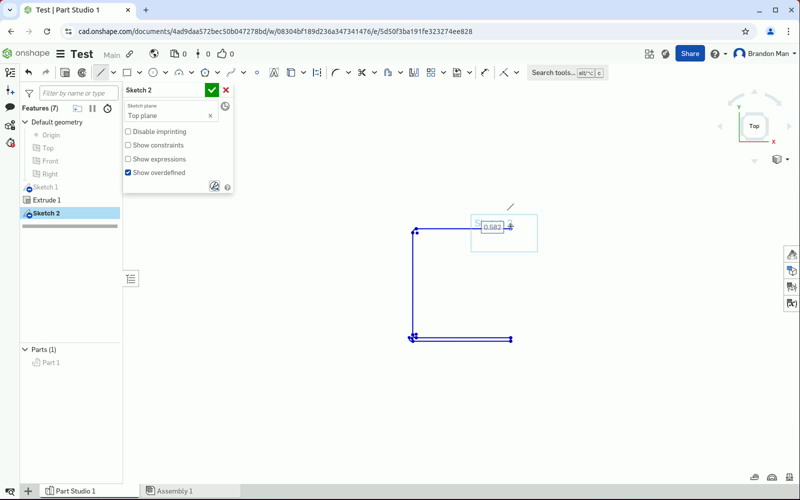
key_down(shift)
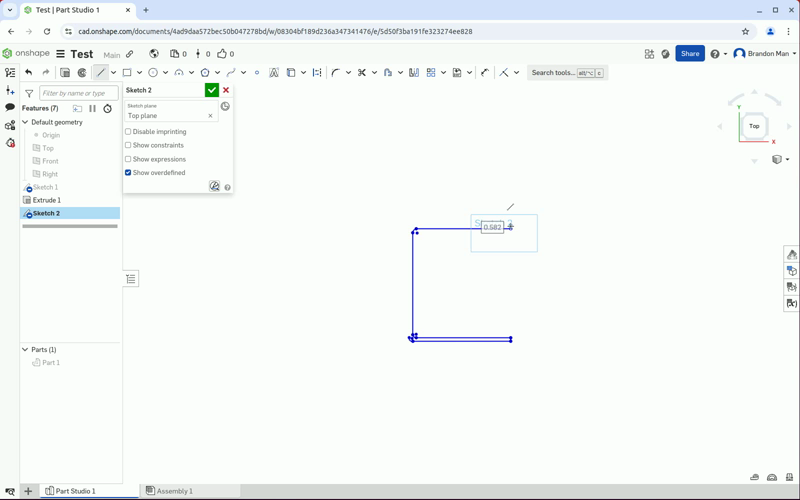
mouse_move(412, 225)
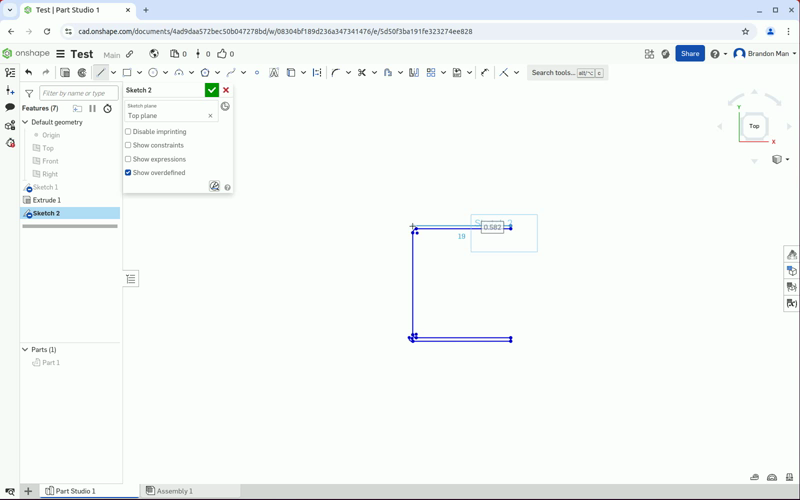
click(412, 225)
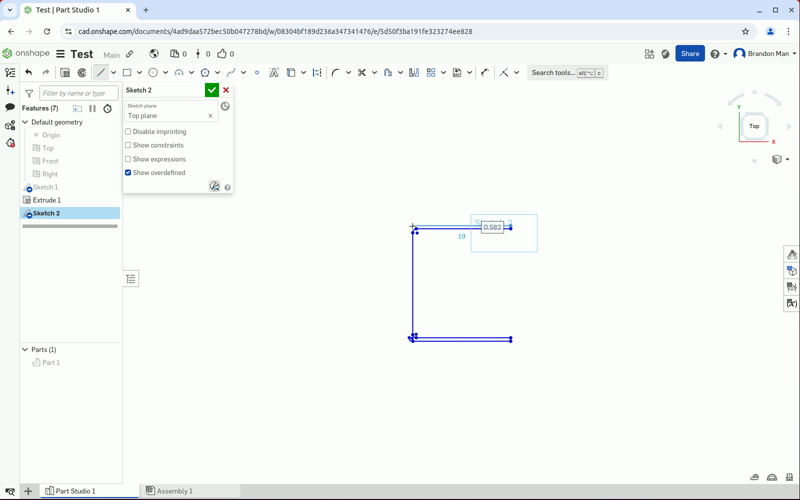
key_up(shift)
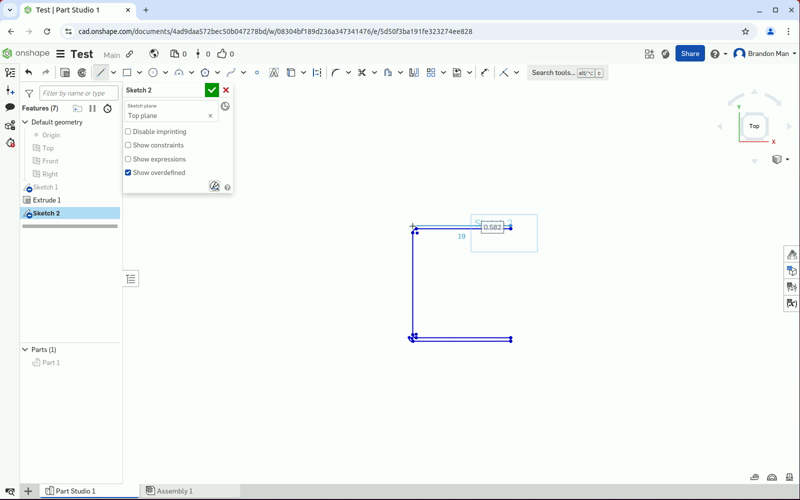
key(esc)
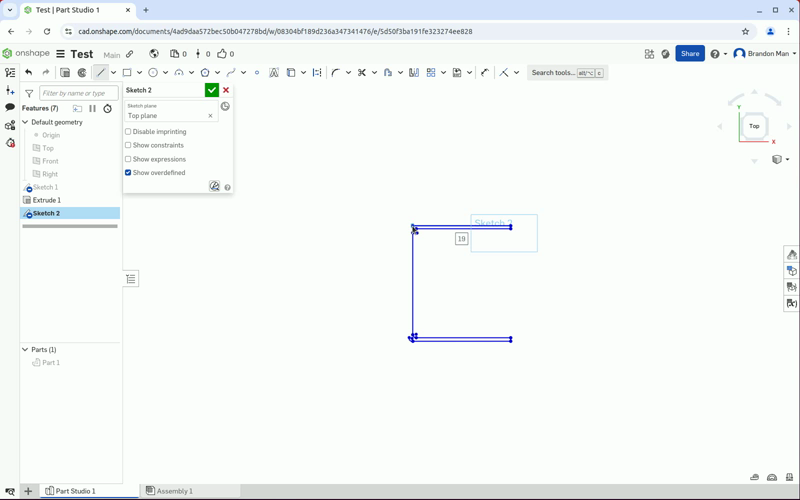
key(a)
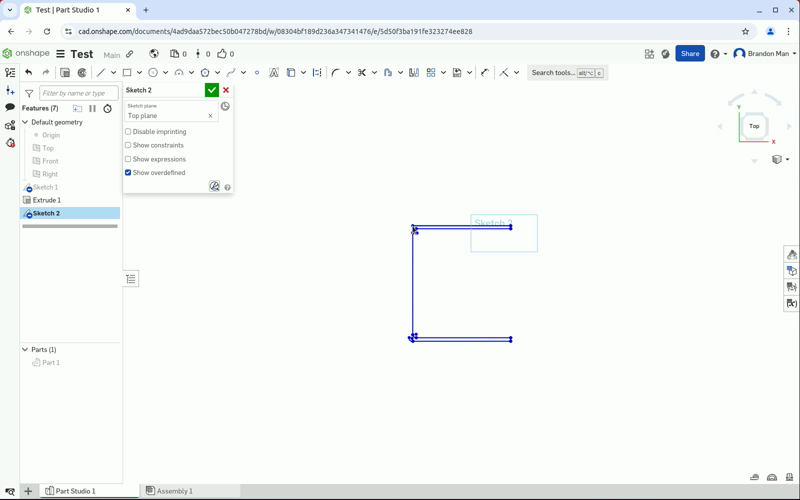
mouse_move(412, 225)
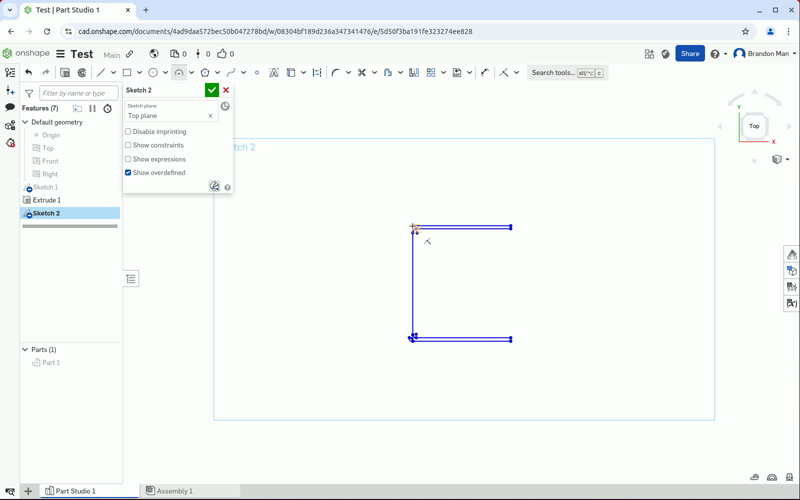
click(412, 225)
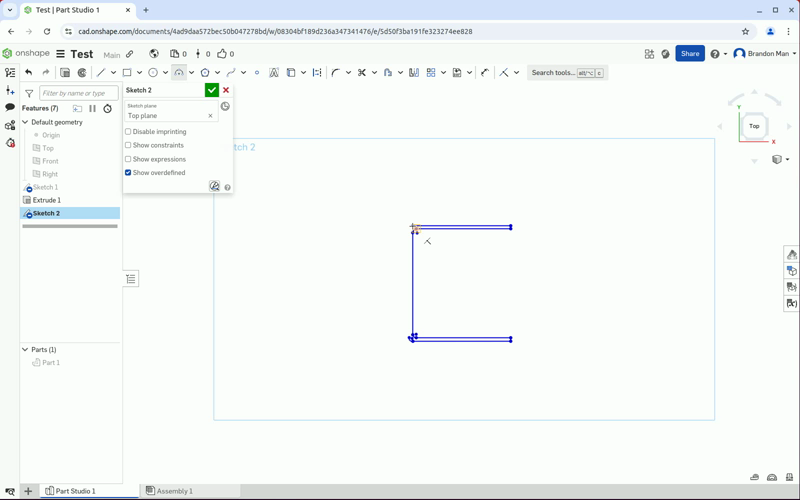
key_down(shift)
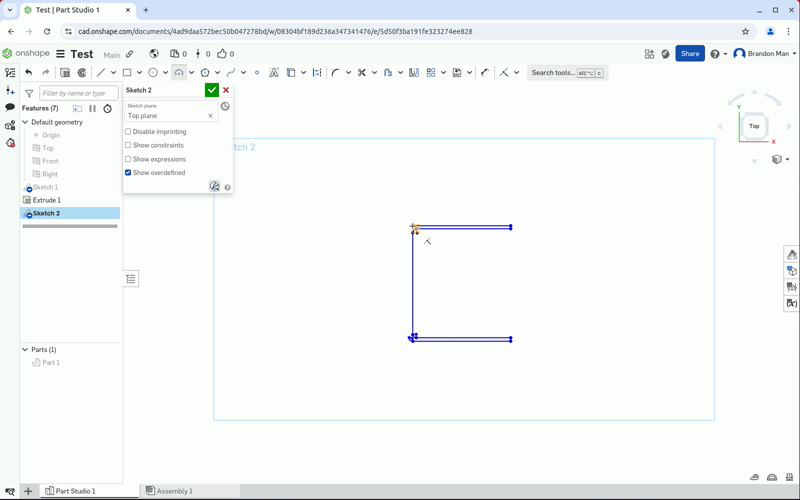
mouse_move(409, 228)
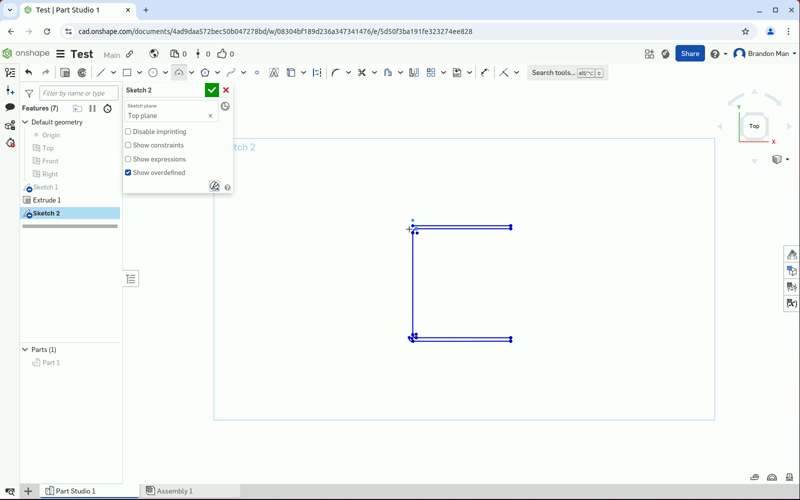
scroll(6)
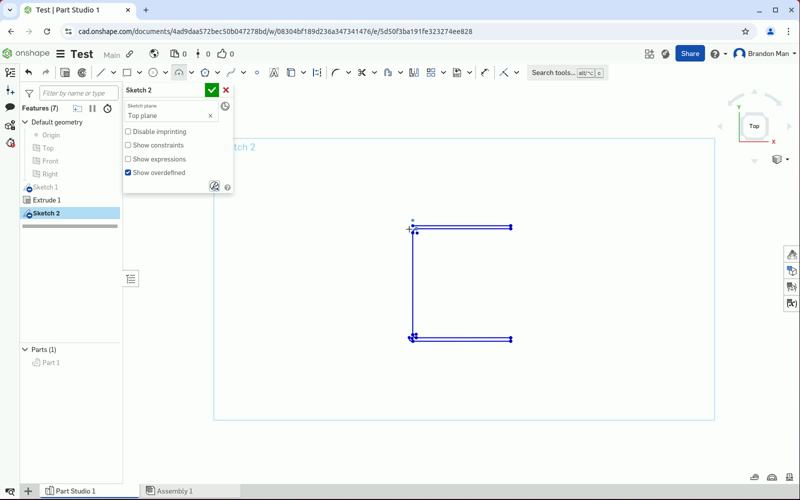
scroll(6)
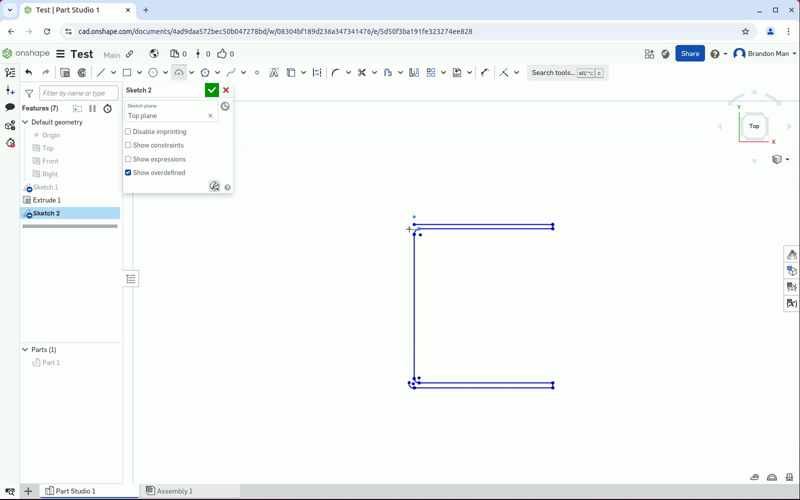
scroll(6)
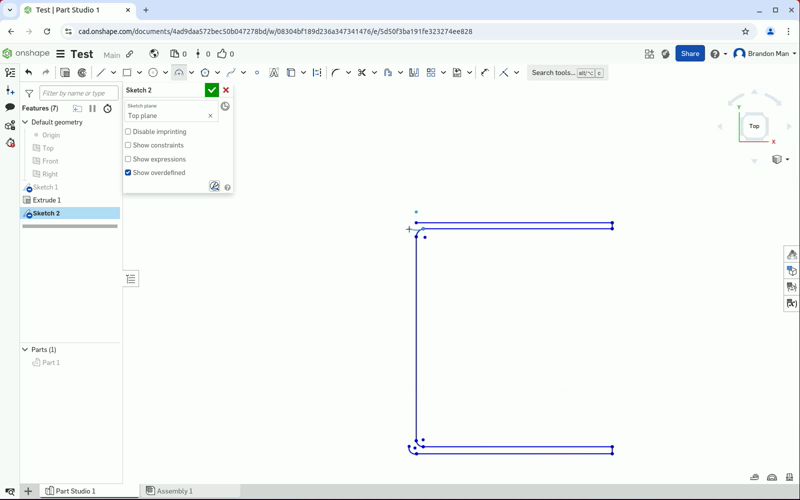
scroll(6)
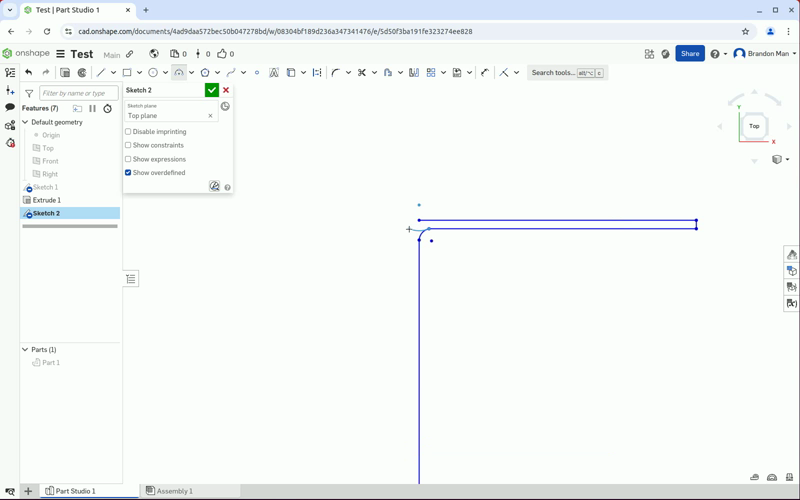
scroll(6)
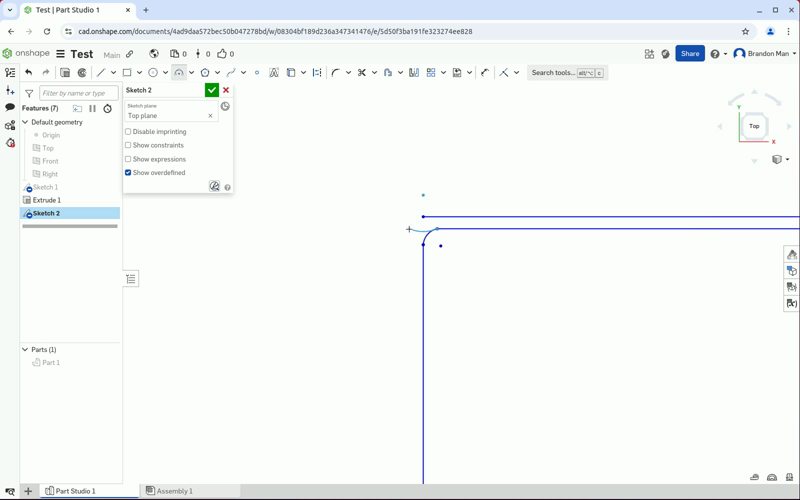
scroll(6)
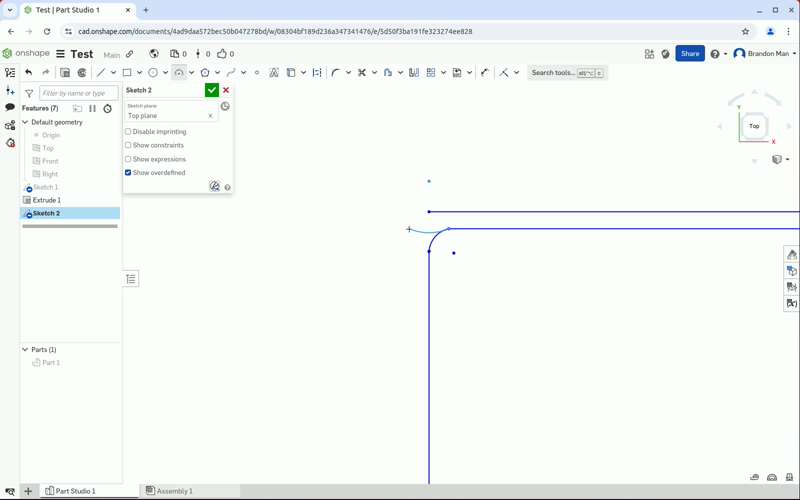
scroll(6)
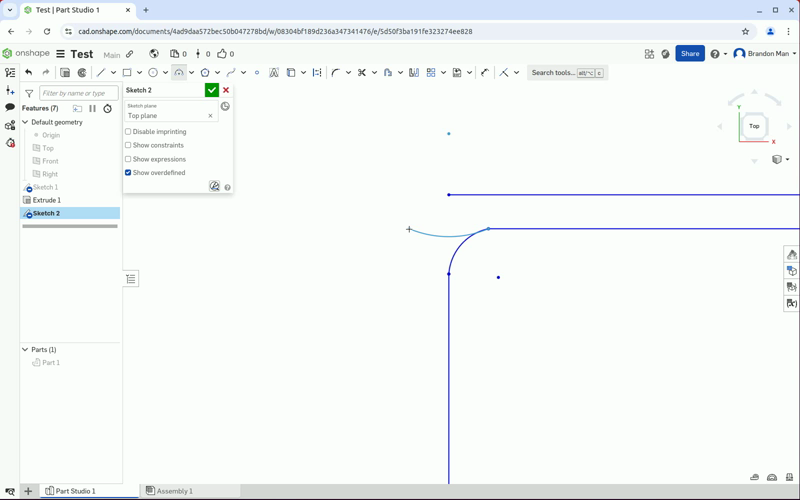
click(409, 228)
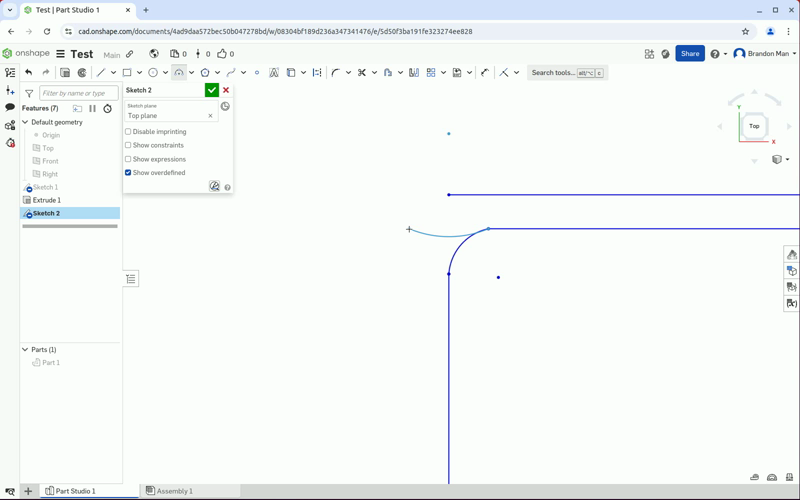
scroll(-6)
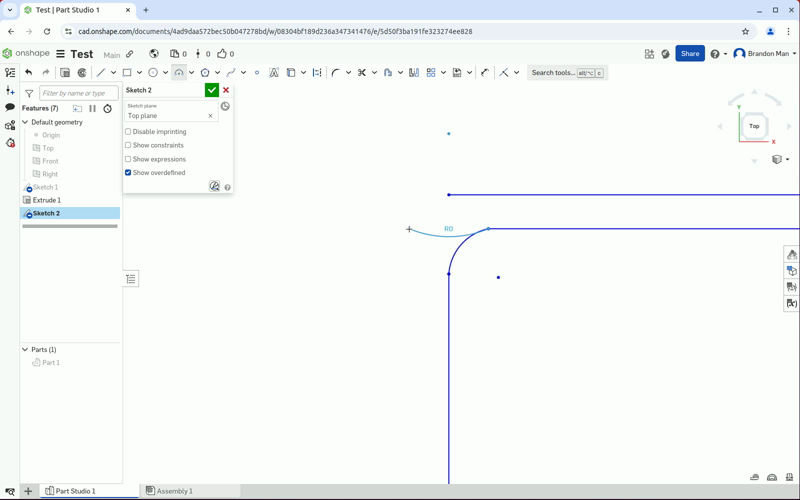
scroll(-6)
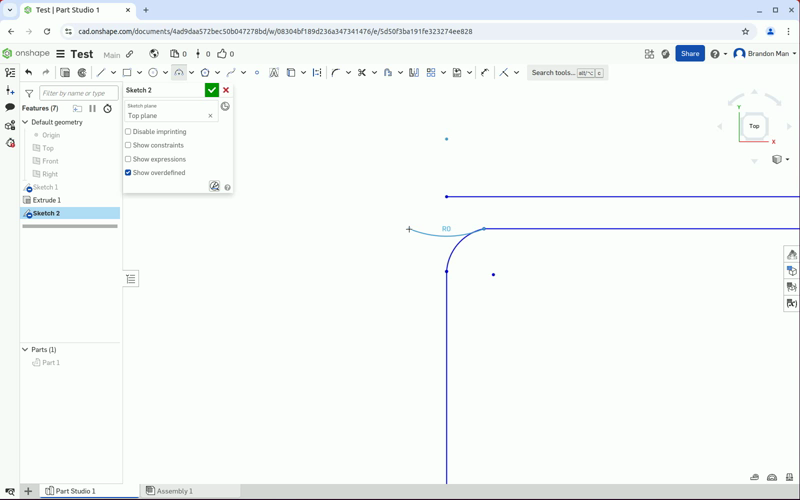
scroll(-6)
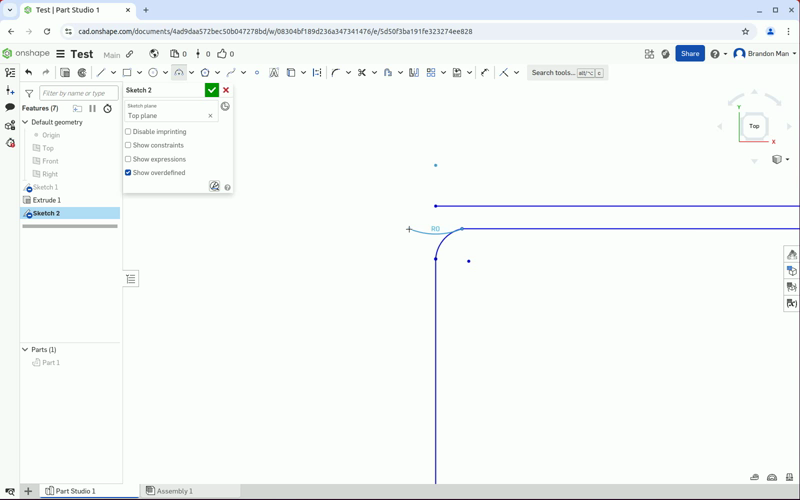
scroll(-6)
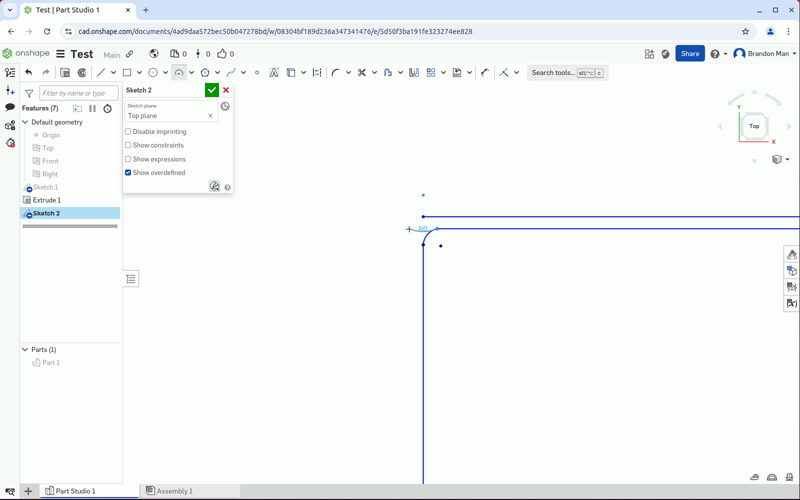
scroll(-6)
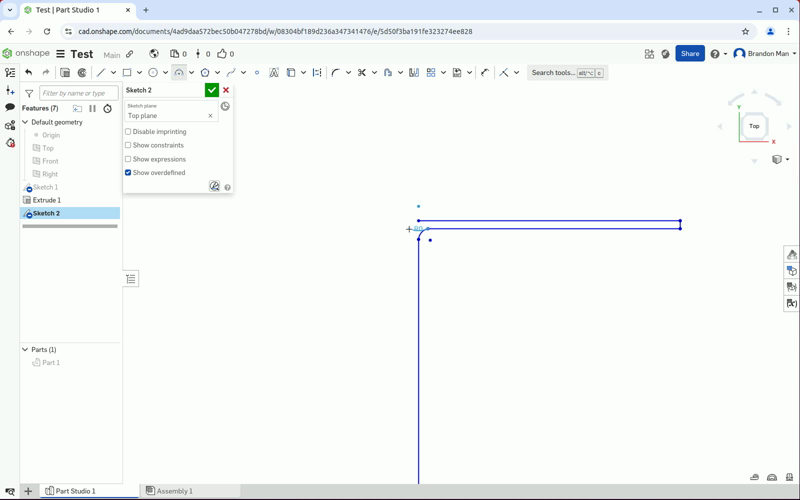
scroll(-6)
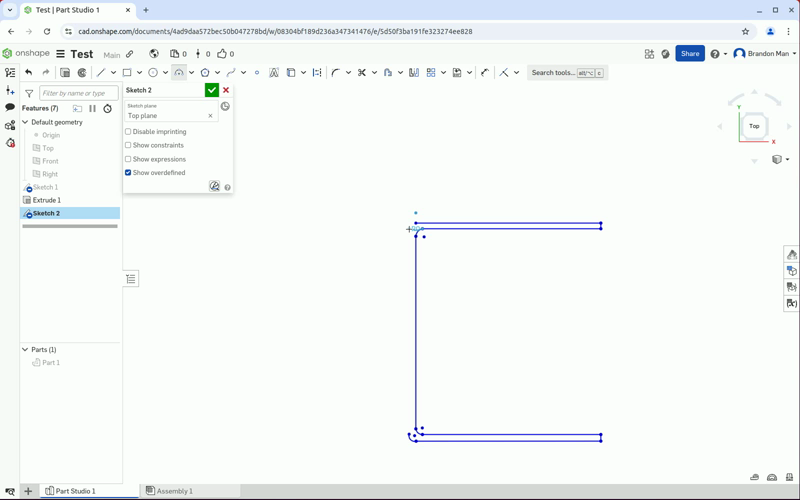
scroll(-6)
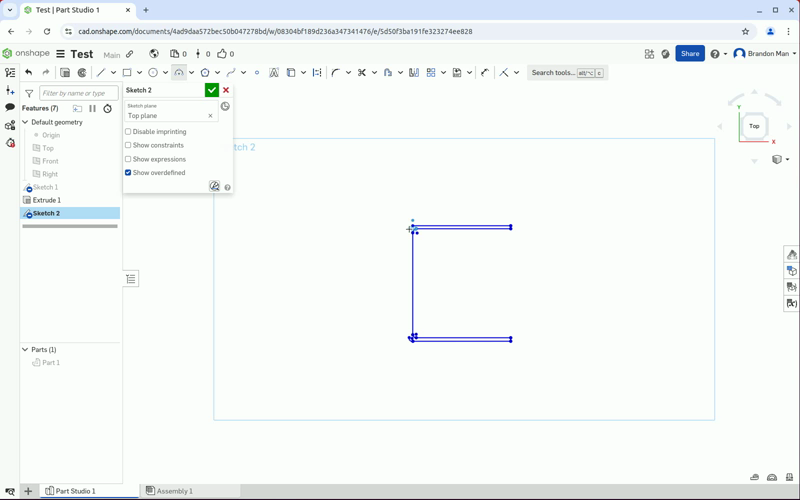
mouse_move(410, 226)
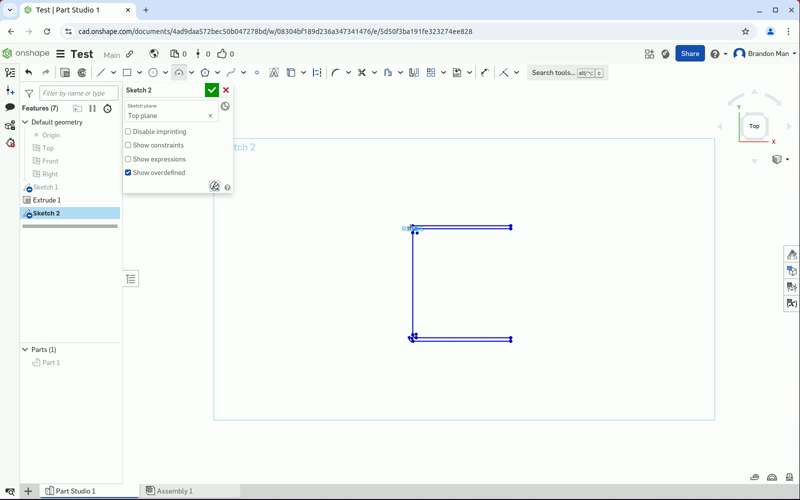
scroll(6)
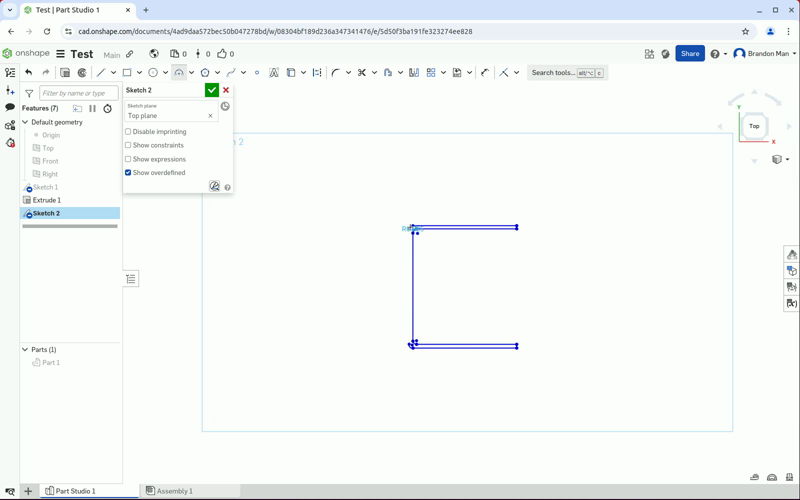
scroll(6)
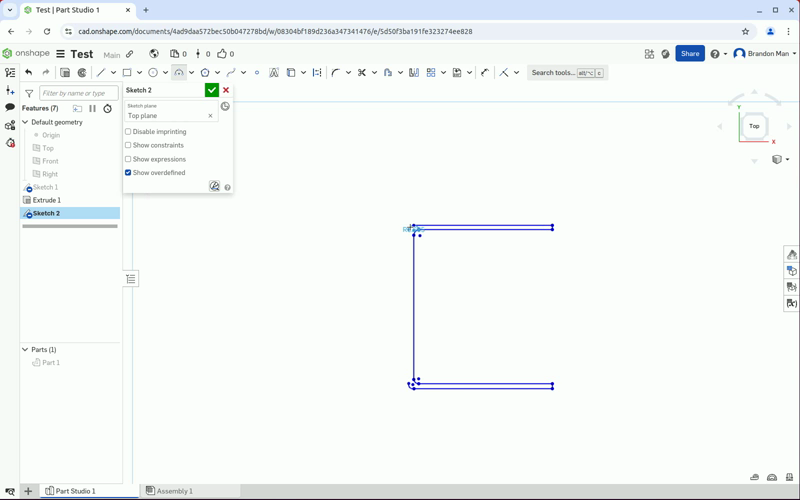
scroll(6)
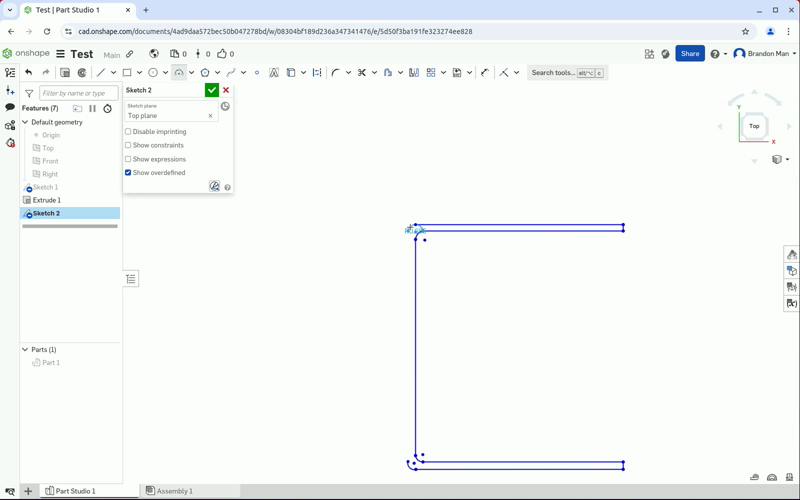
scroll(6)
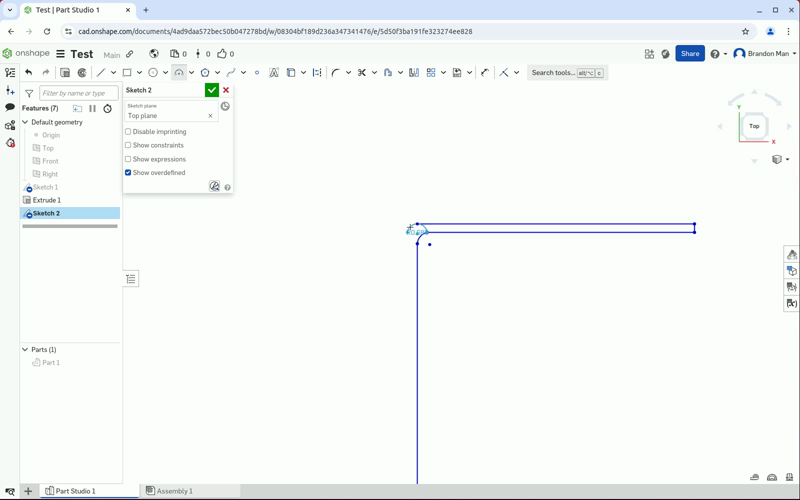
scroll(6)
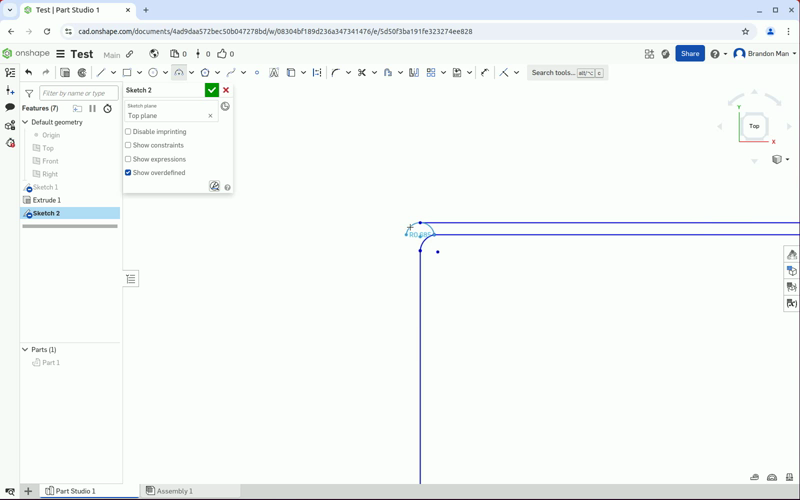
scroll(6)
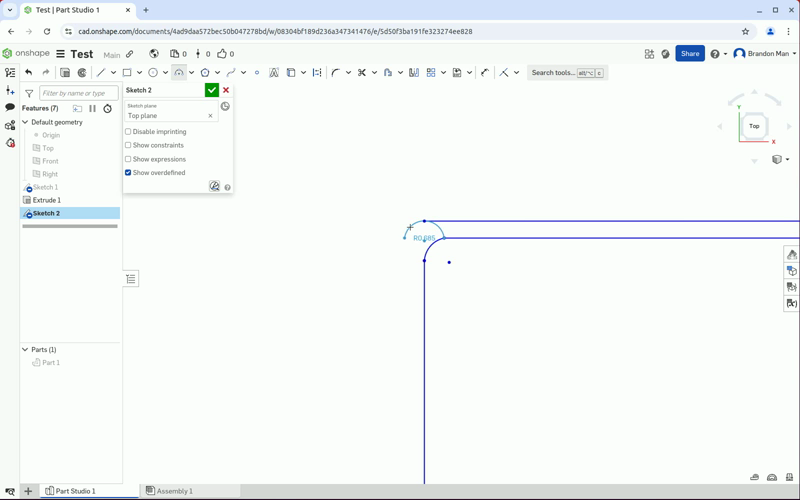
scroll(6)
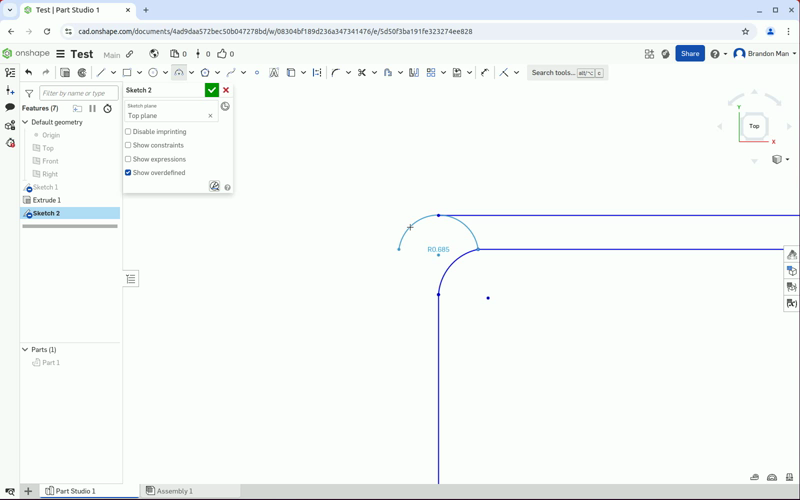
click(410, 226)
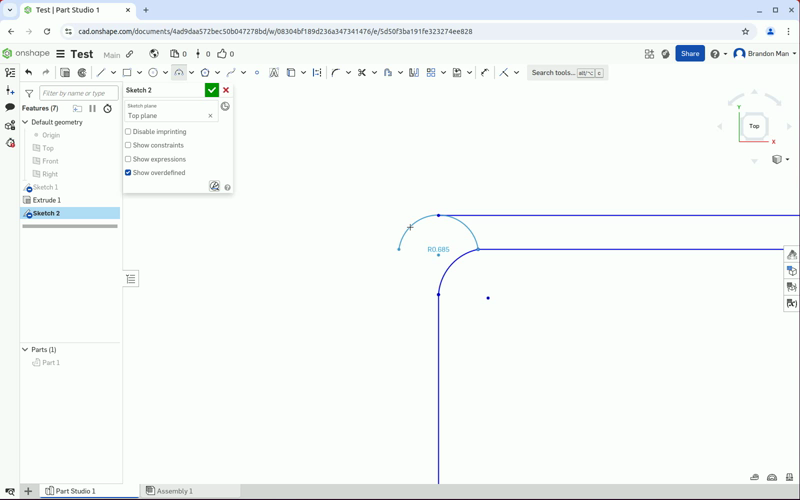
scroll(-6)
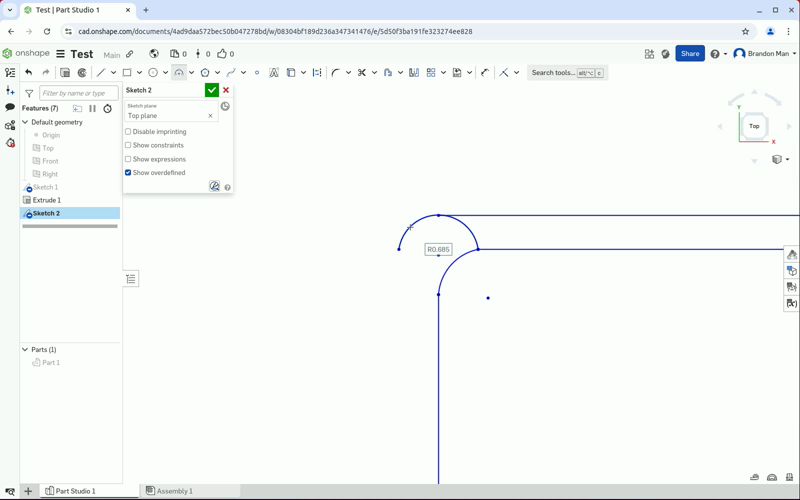
scroll(-6)
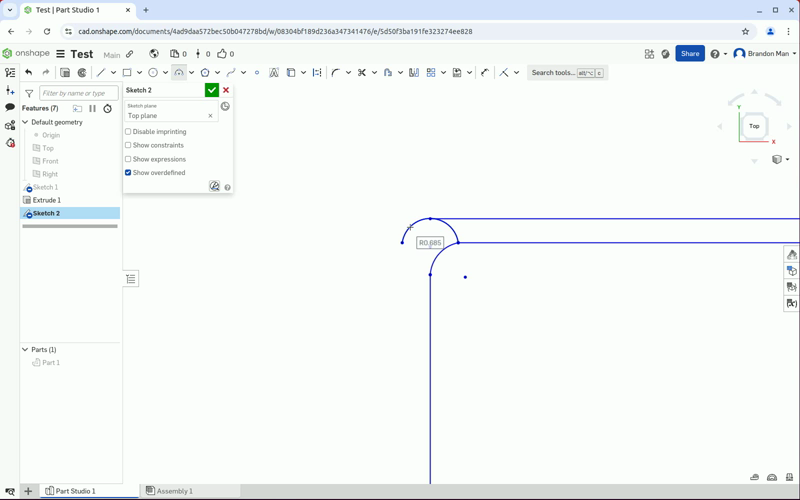
scroll(-6)
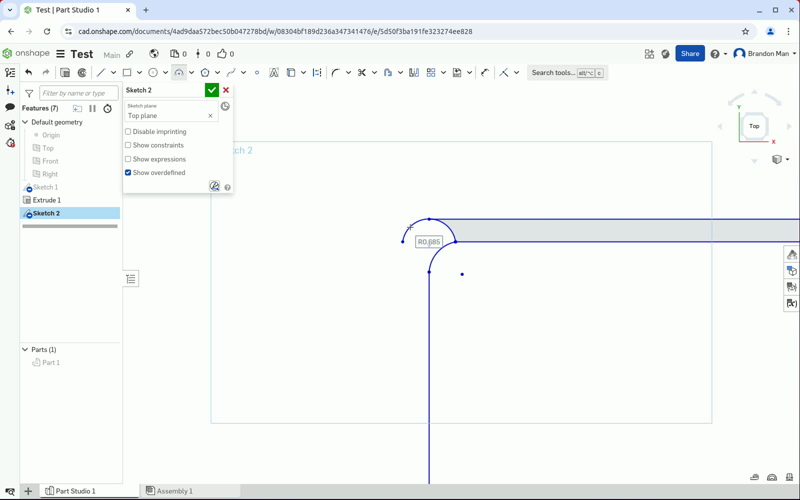
scroll(-6)
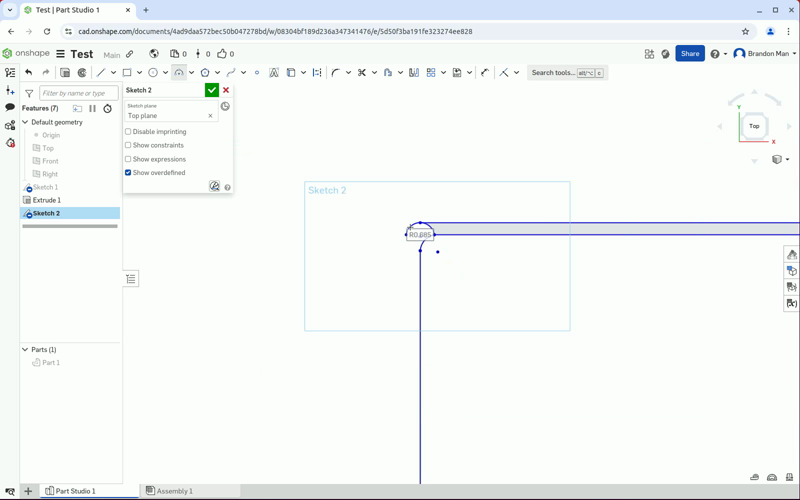
scroll(-6)
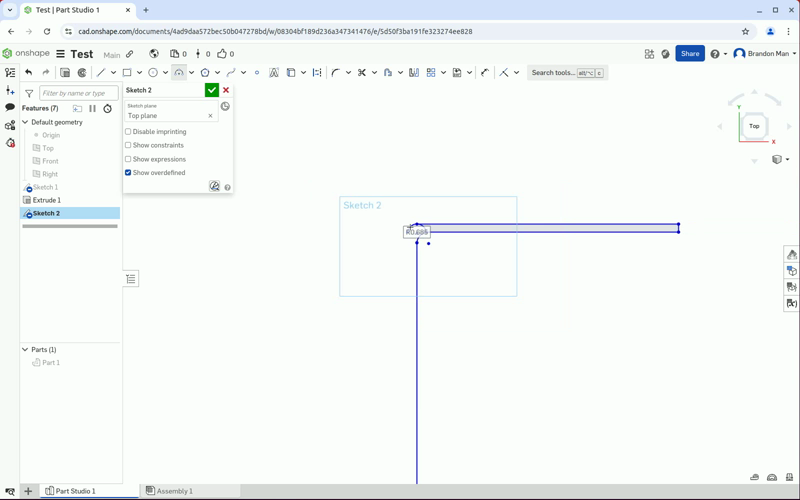
scroll(-6)
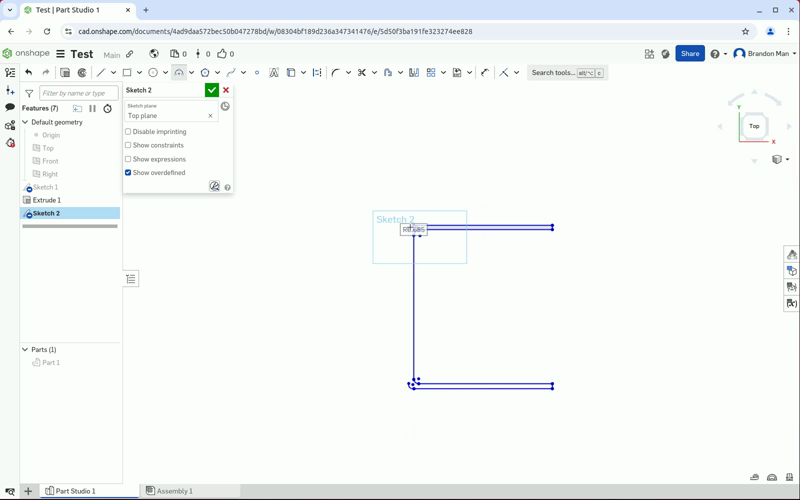
scroll(-6)
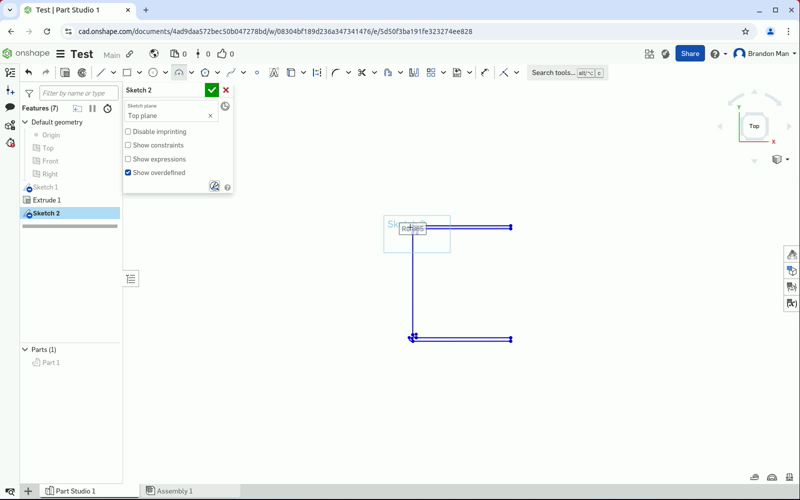
key_up(shift)
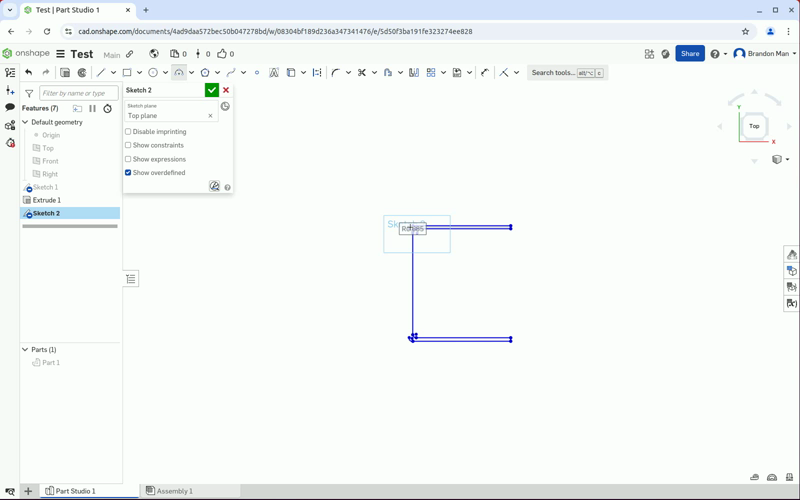
key(esc)
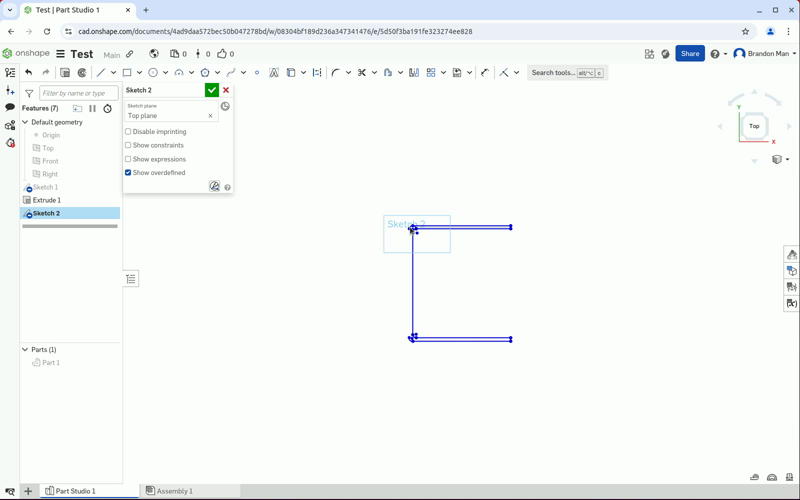
key(l)
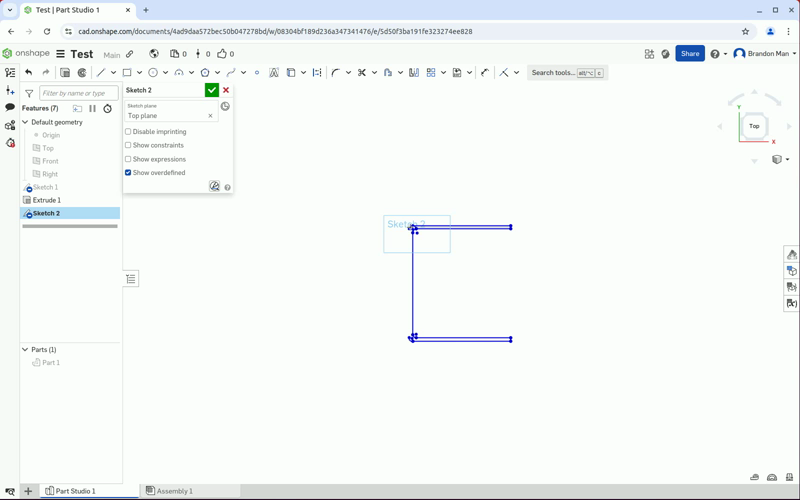
mouse_move(409, 228)
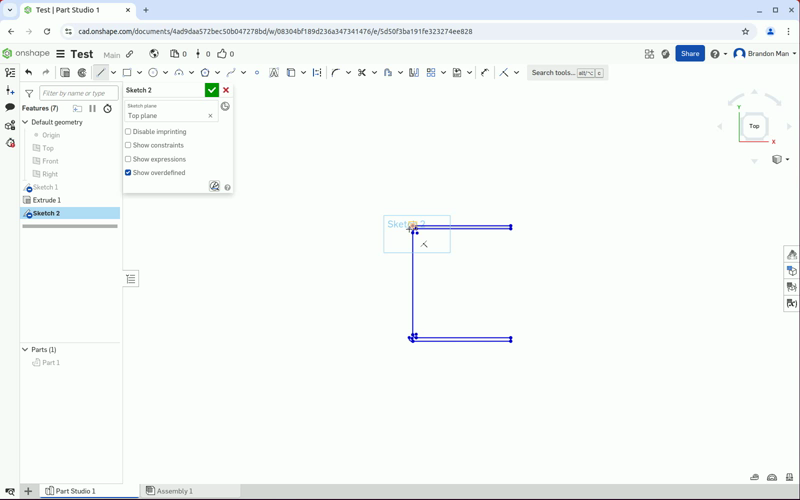
scroll(6)
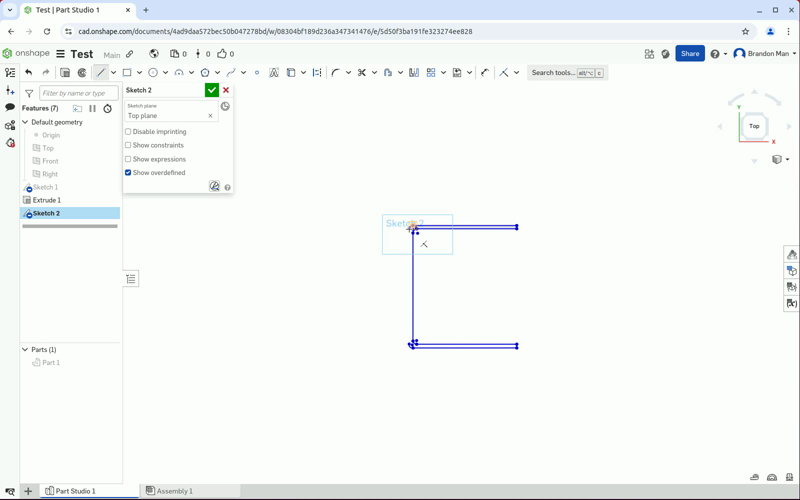
scroll(6)
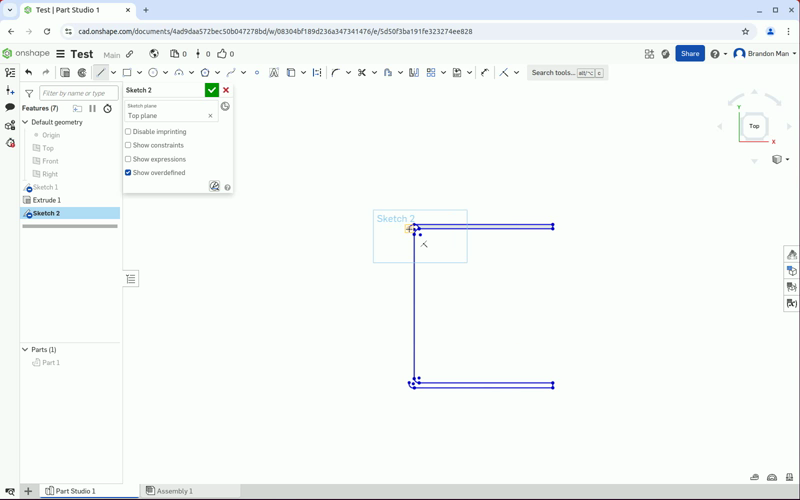
scroll(6)
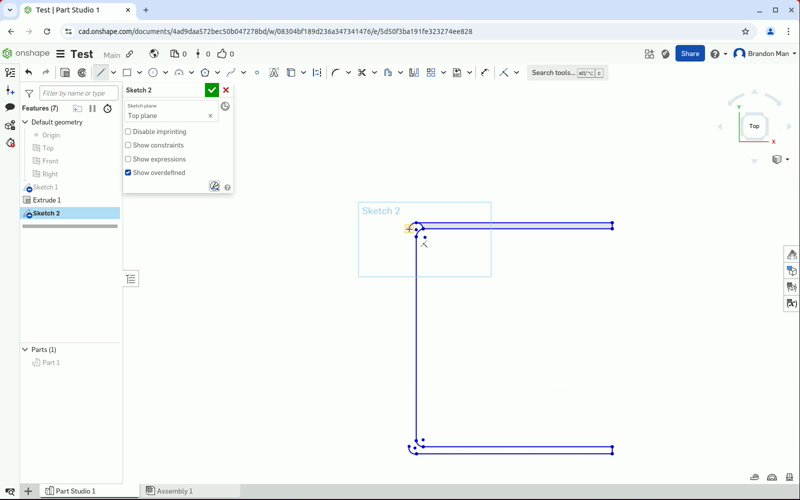
scroll(6)
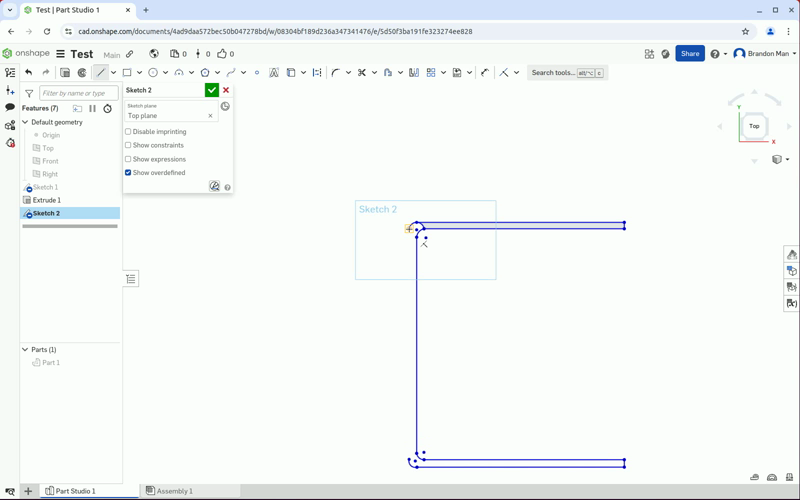
scroll(6)
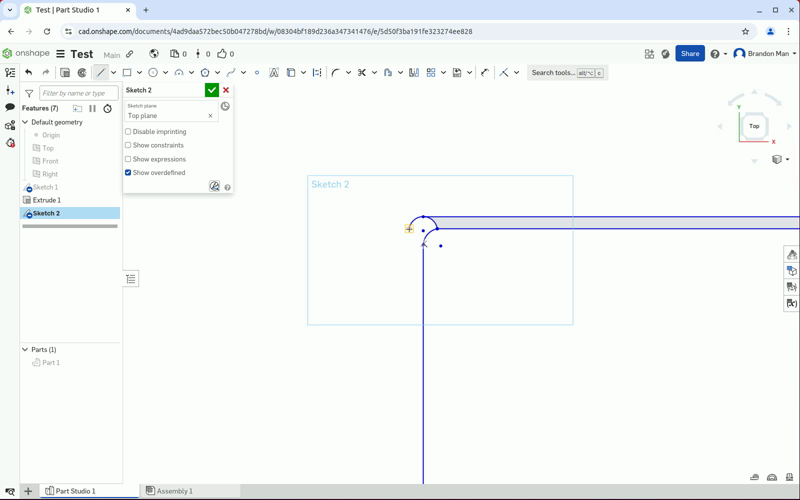
scroll(6)
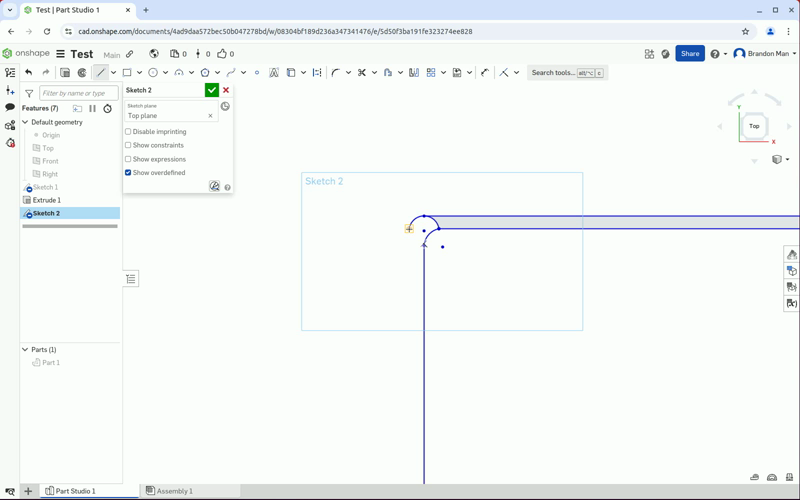
scroll(6)
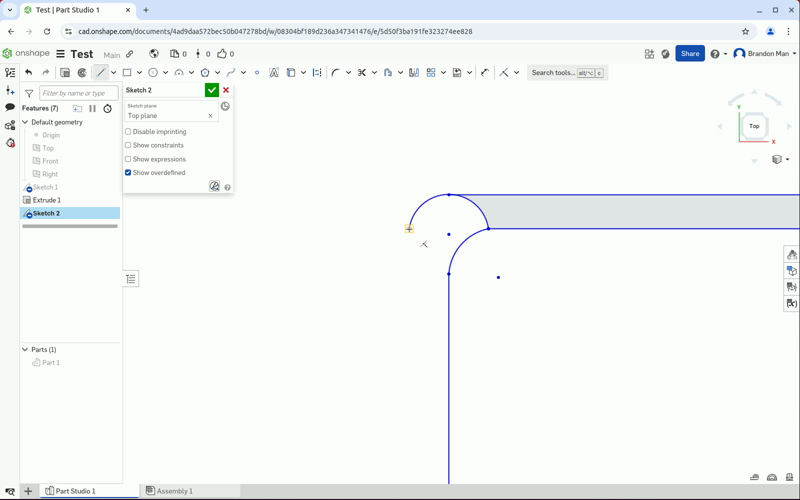
click(409, 228)
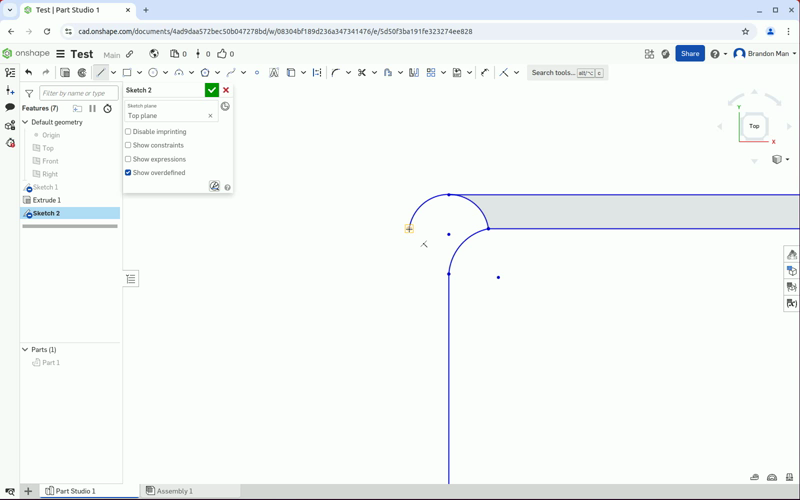
scroll(-6)
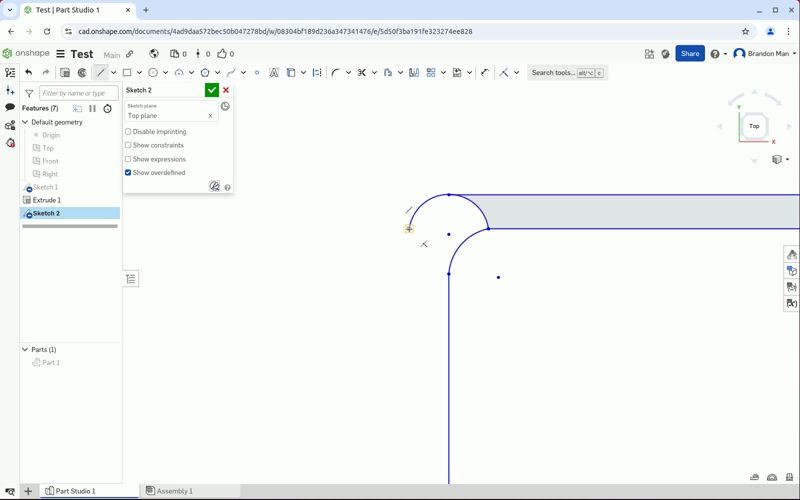
scroll(-6)
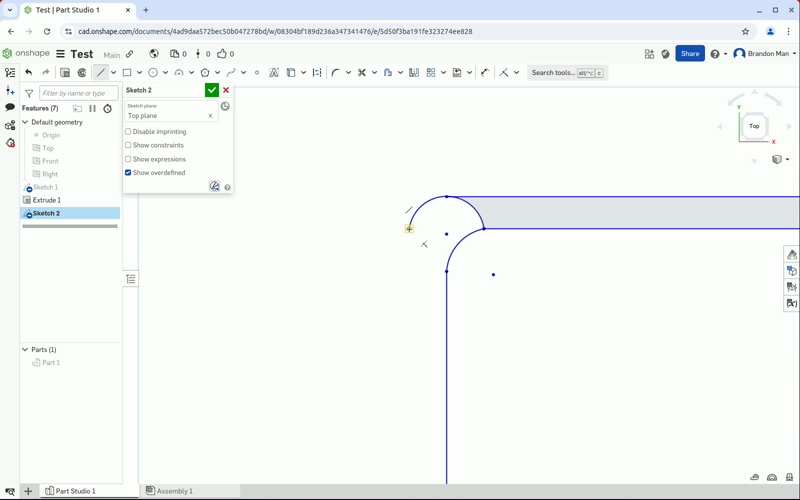
scroll(-6)
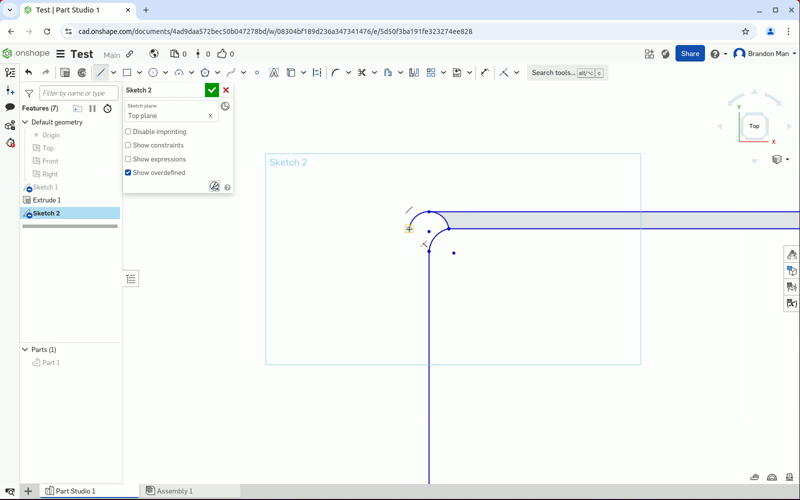
scroll(-6)
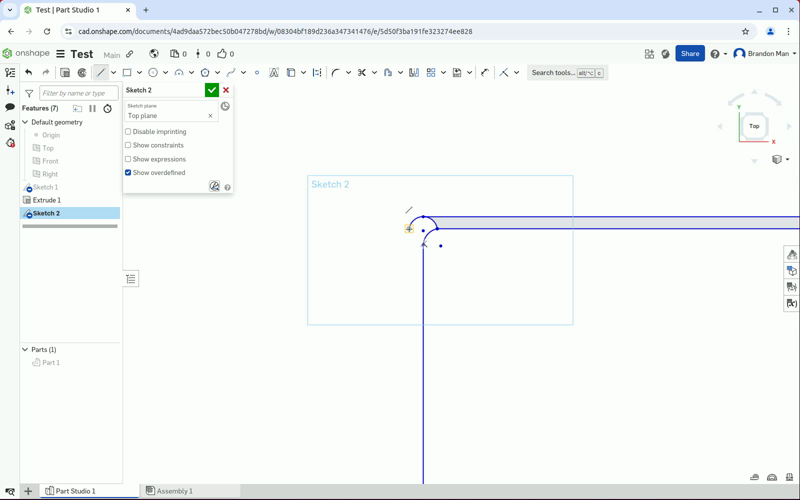
scroll(-6)
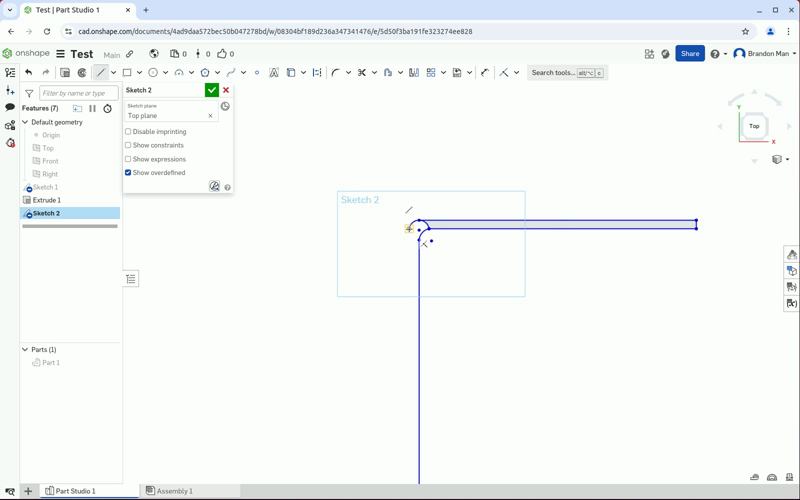
scroll(-6)
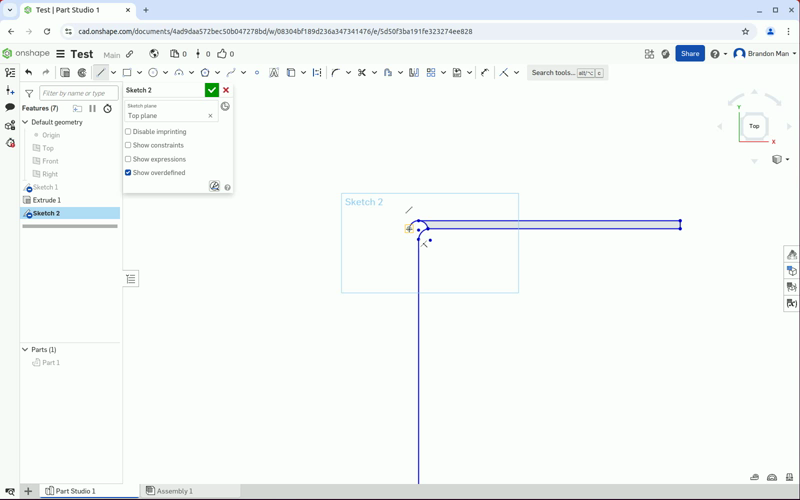
scroll(-6)
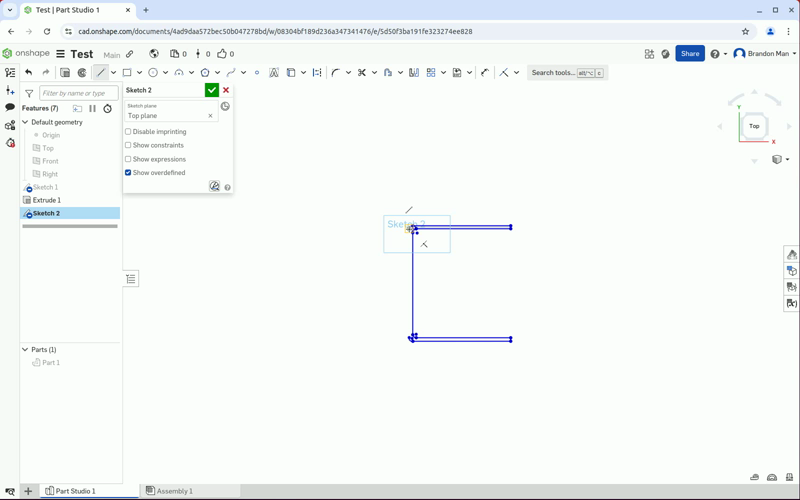
key_down(shift)
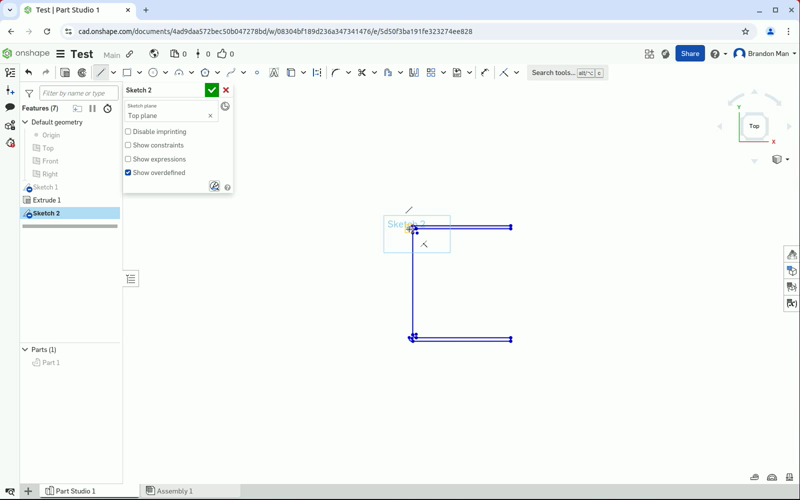
mouse_move(409, 337)
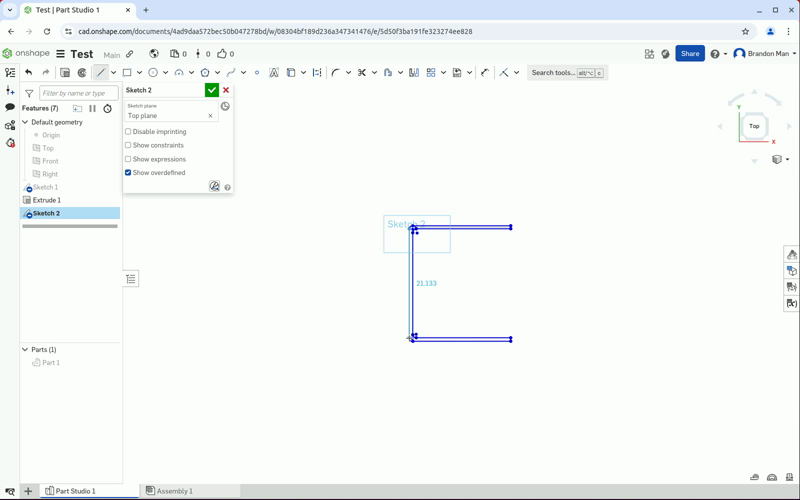
scroll(6)
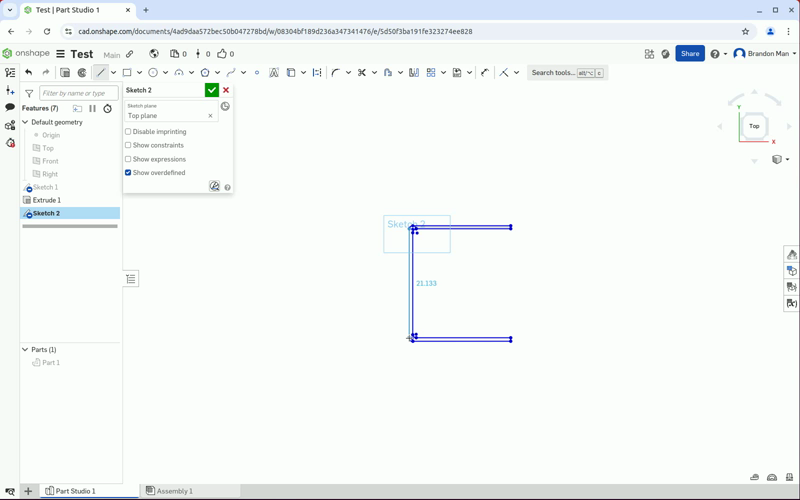
scroll(6)
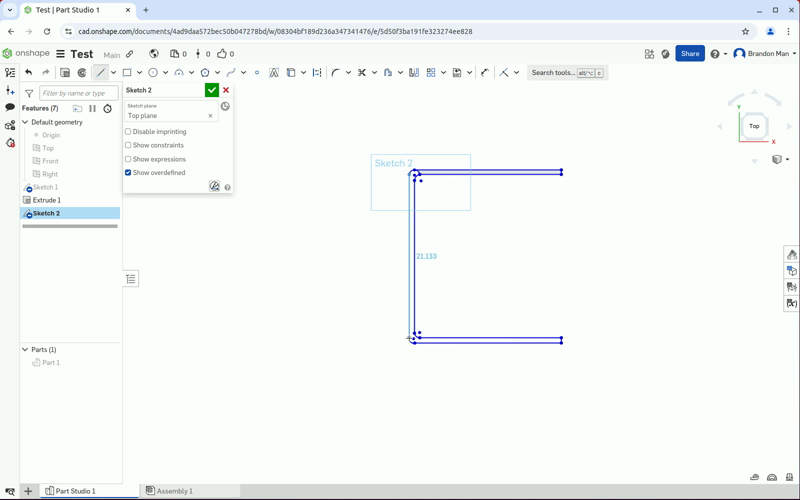
scroll(6)
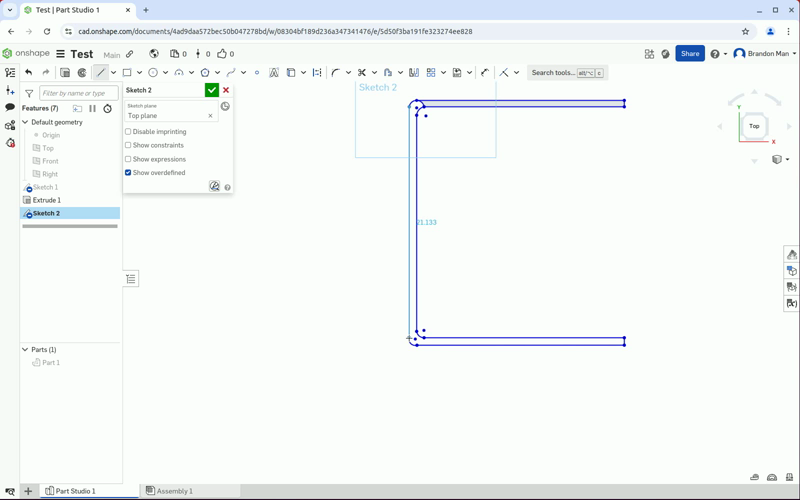
scroll(6)
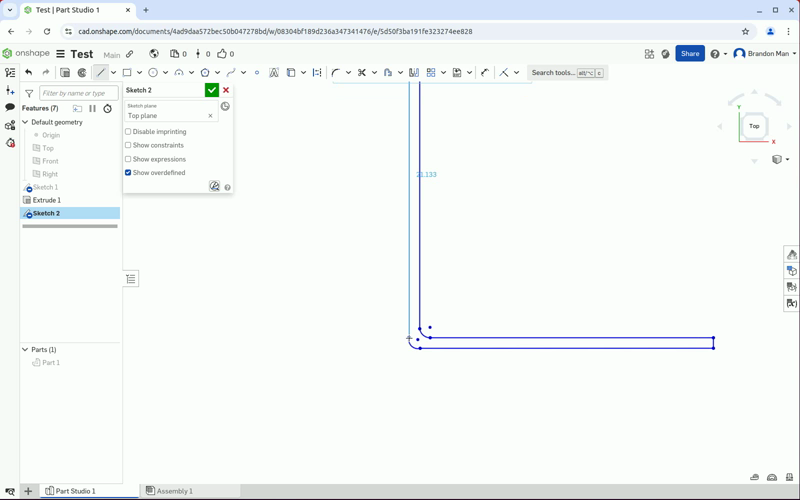
scroll(6)
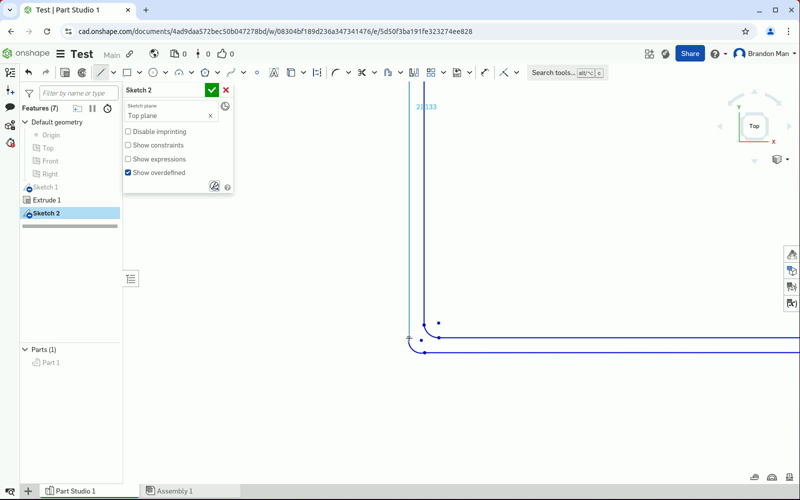
scroll(6)
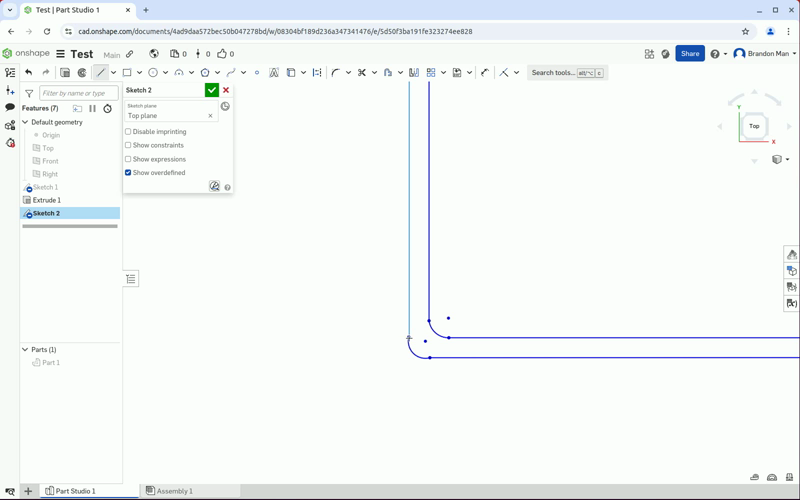
scroll(6)
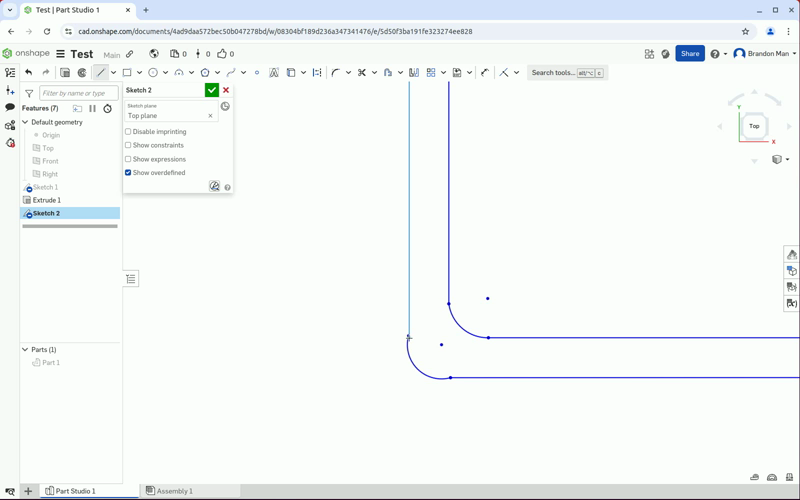
key_up(shift)
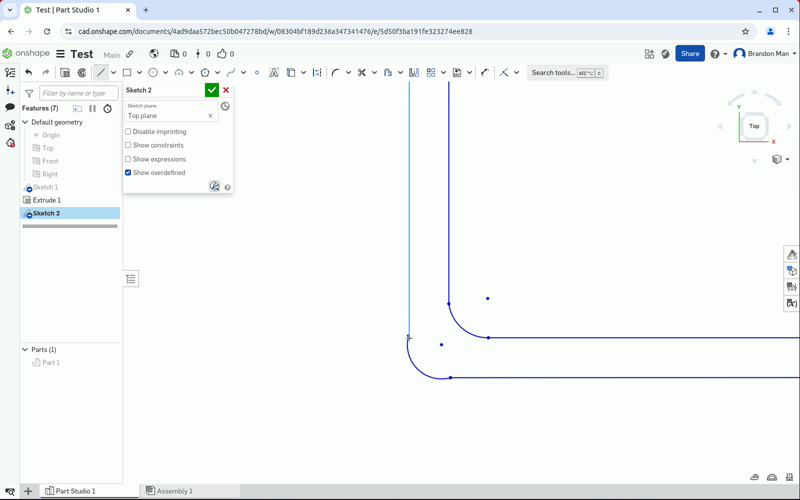
click(409, 337)
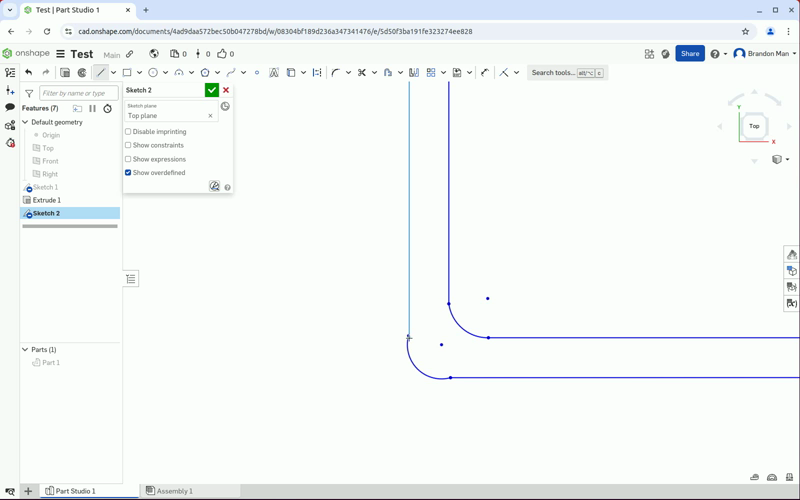
scroll(-6)
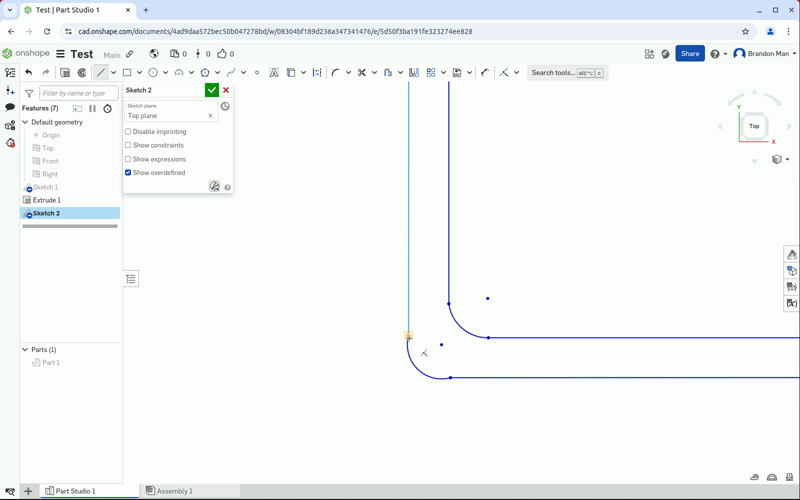
scroll(-6)
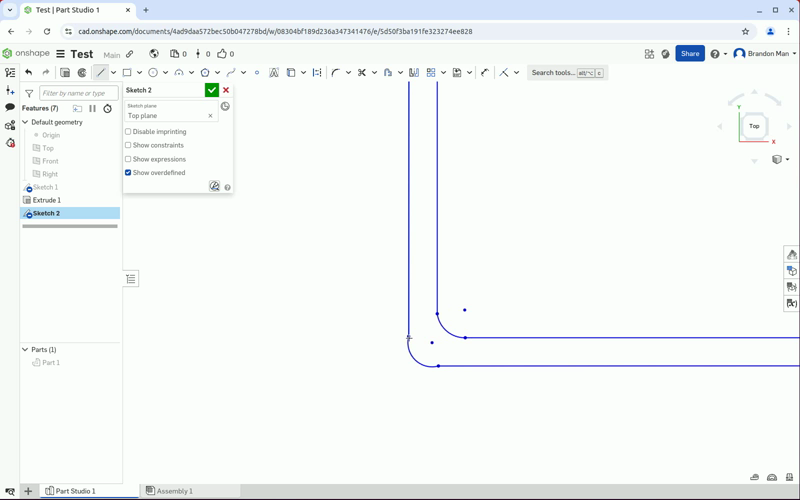
scroll(-6)
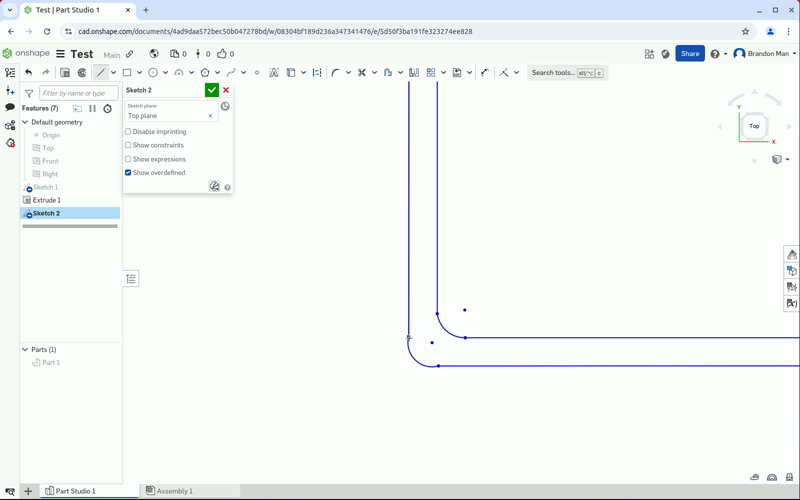
scroll(-6)
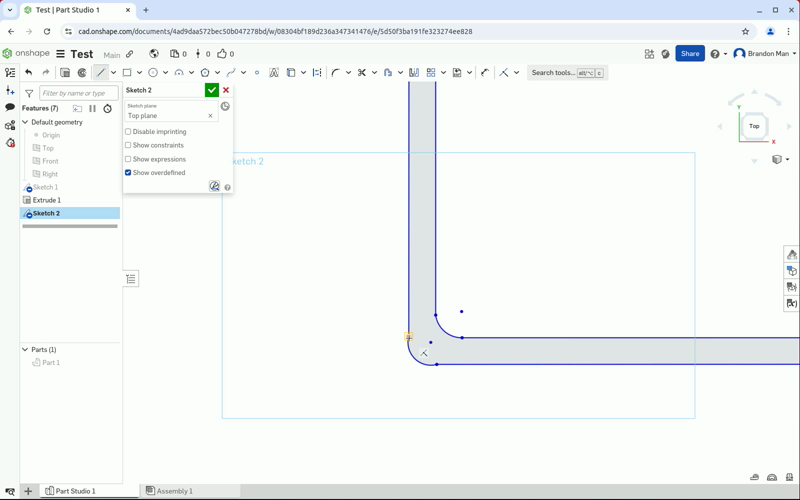
scroll(-6)
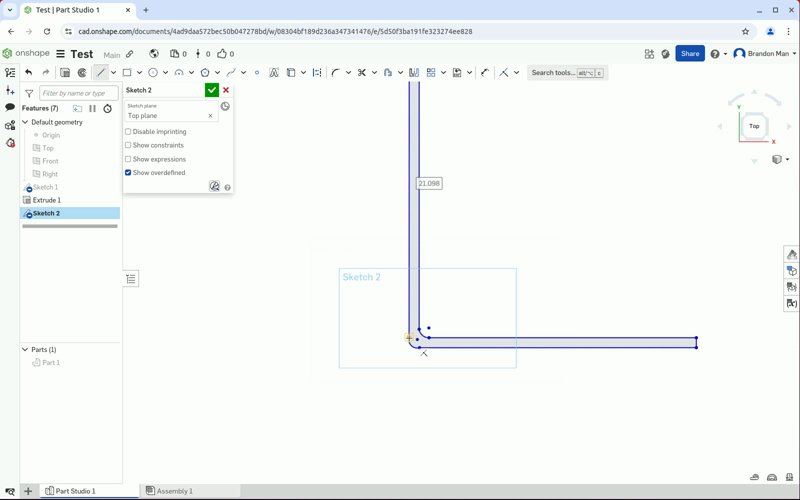
scroll(-6)
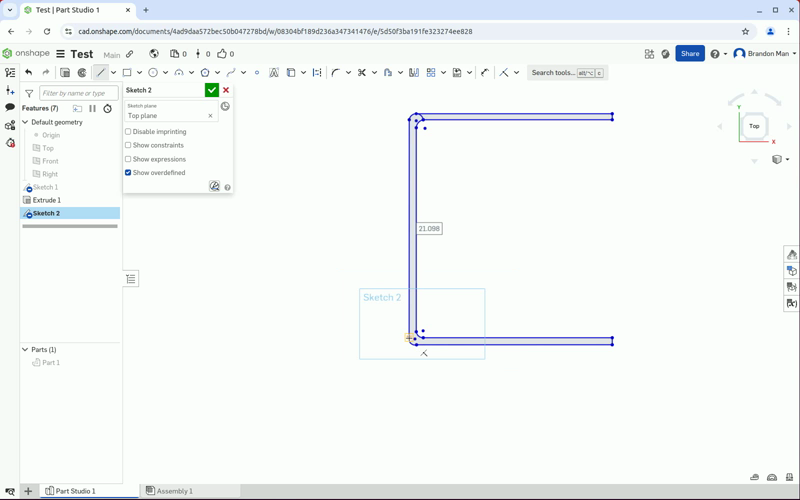
scroll(-6)
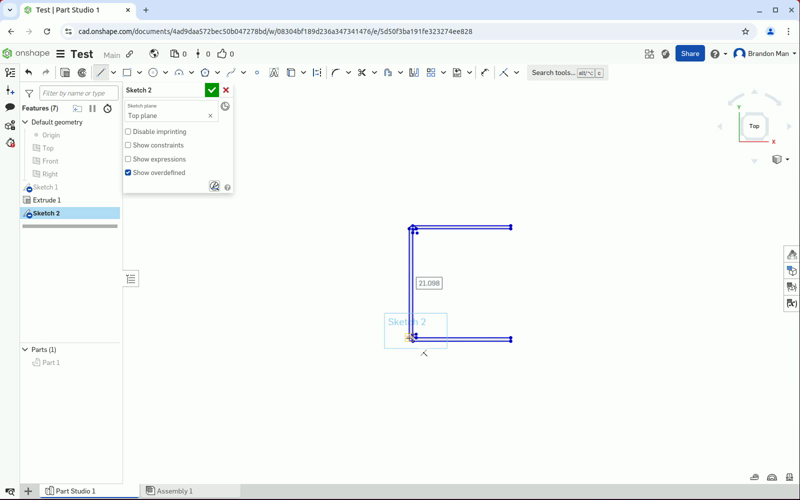
key(esc)
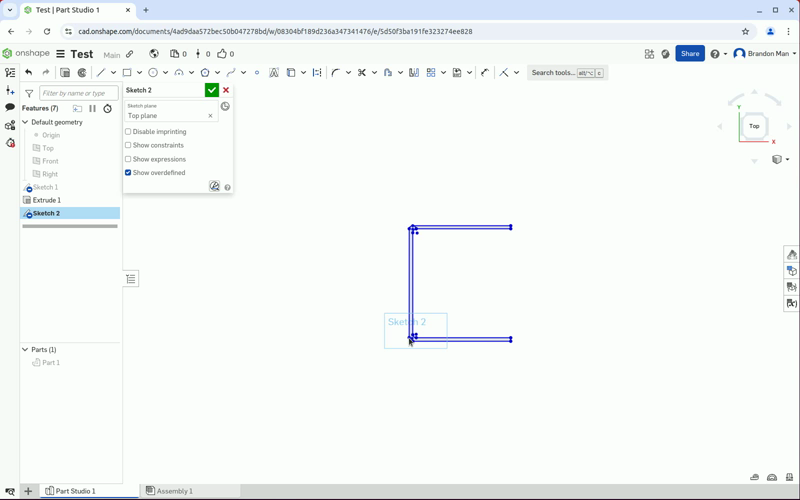
mouse_move(411, 332)
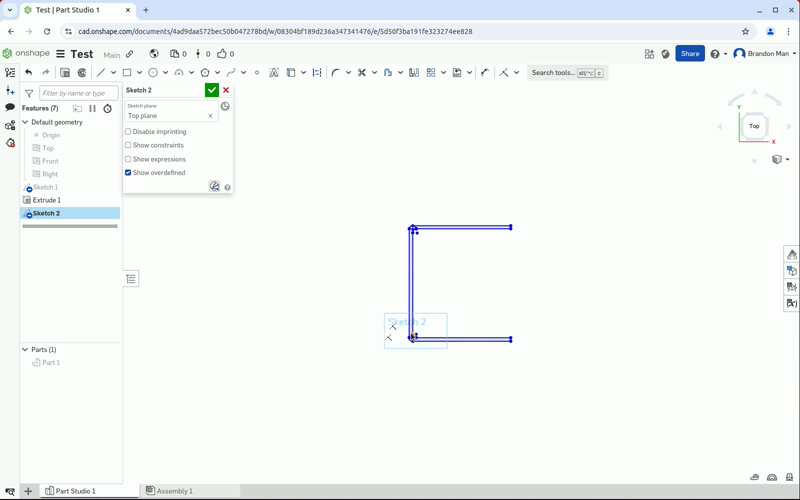
scroll(6)
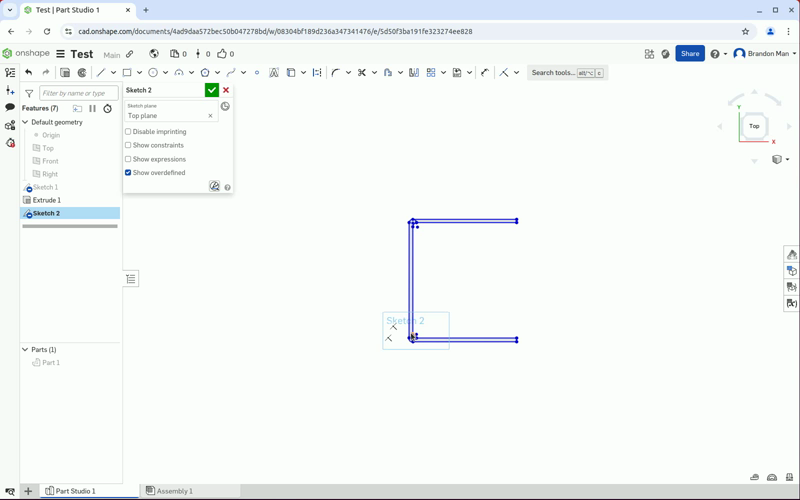
scroll(6)
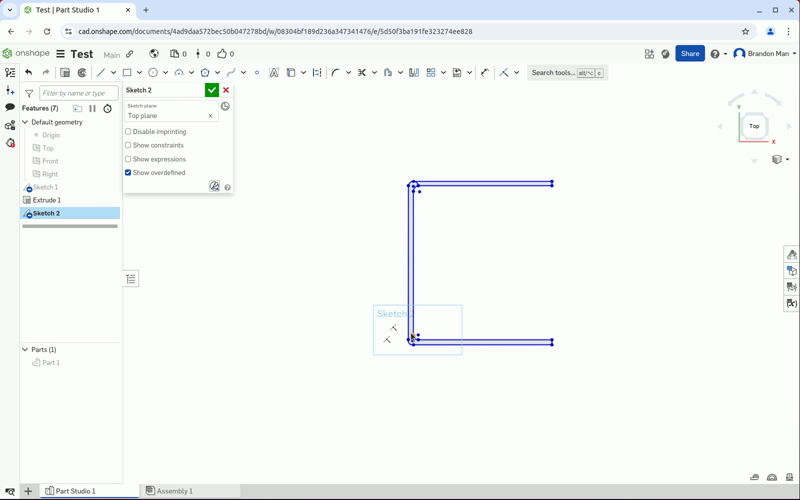
scroll(6)
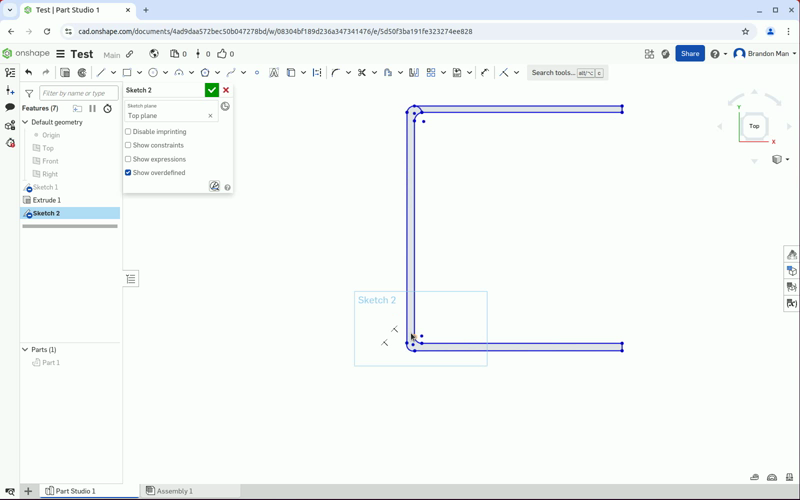
scroll(6)
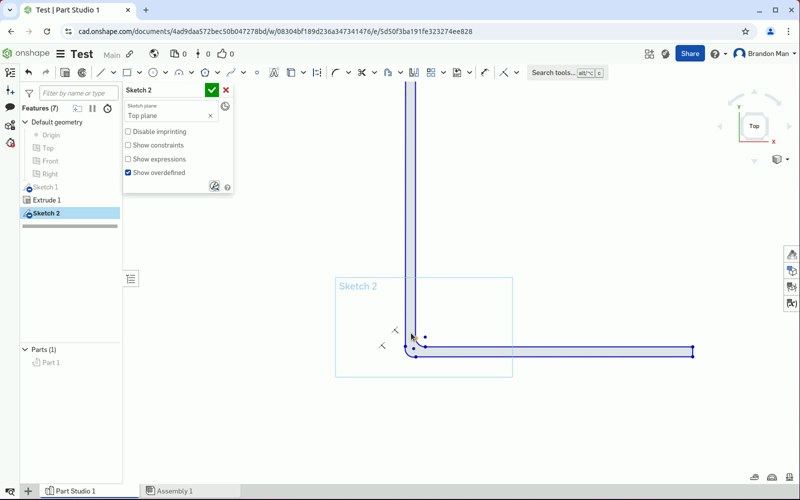
scroll(6)
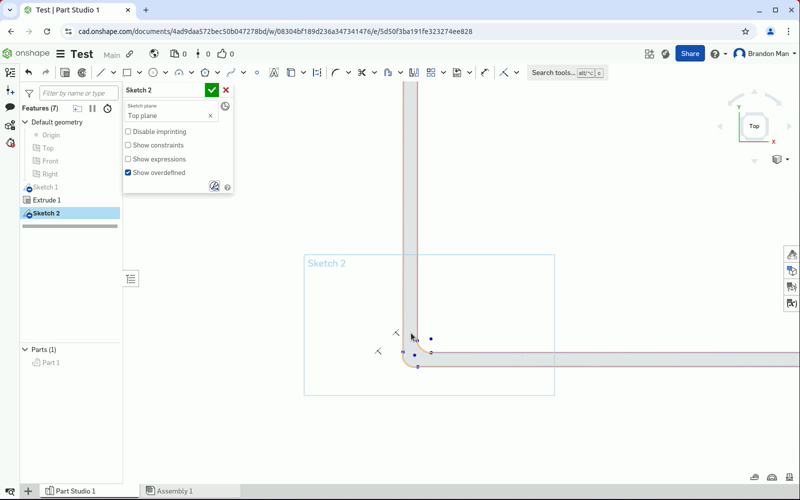
scroll(6)
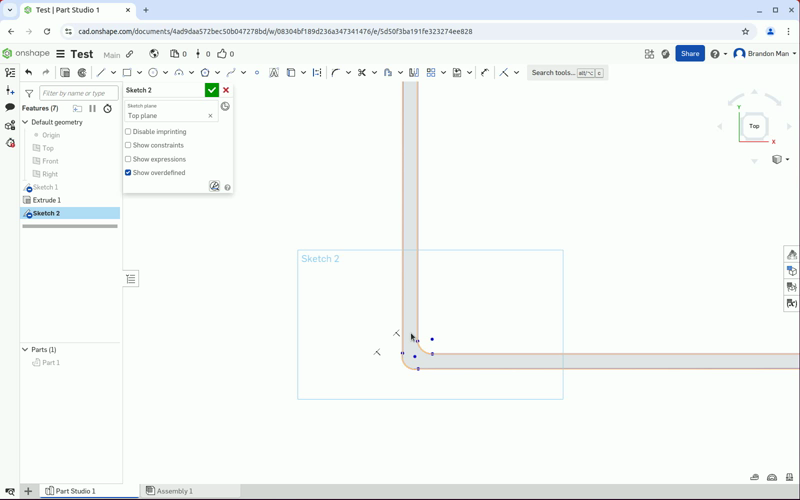
scroll(6)
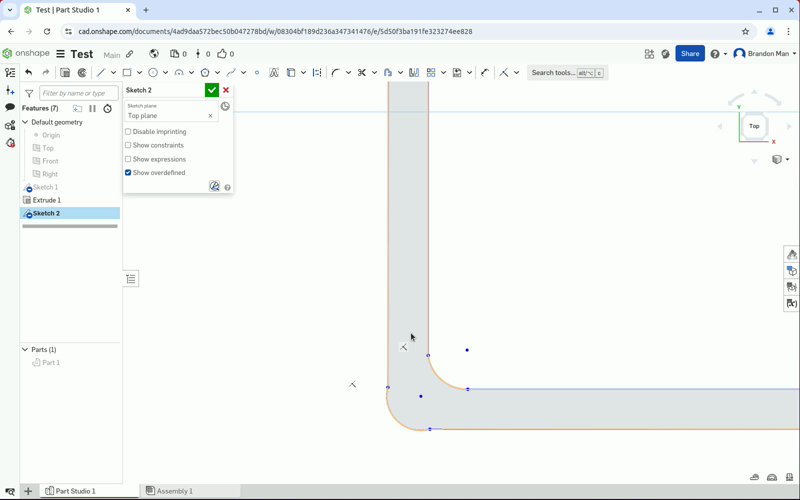
click(411, 332)
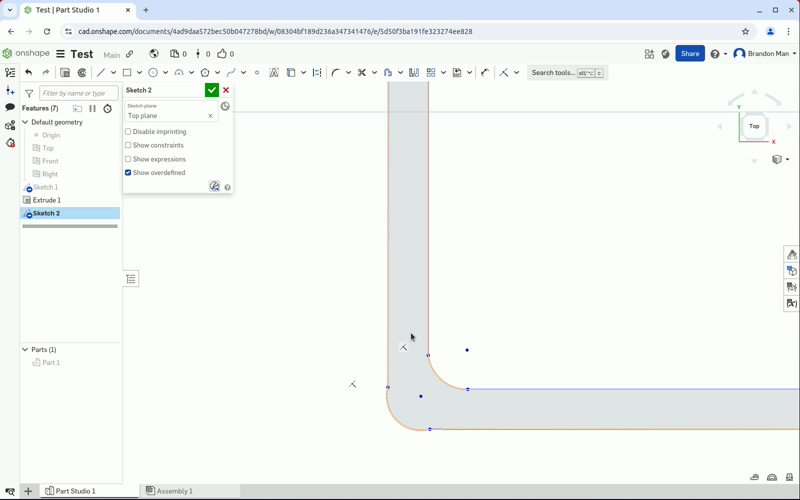
scroll(-6)
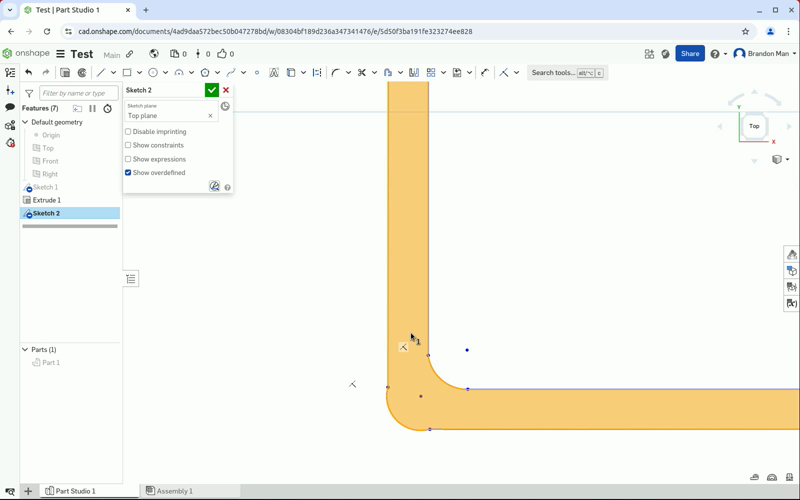
scroll(-6)
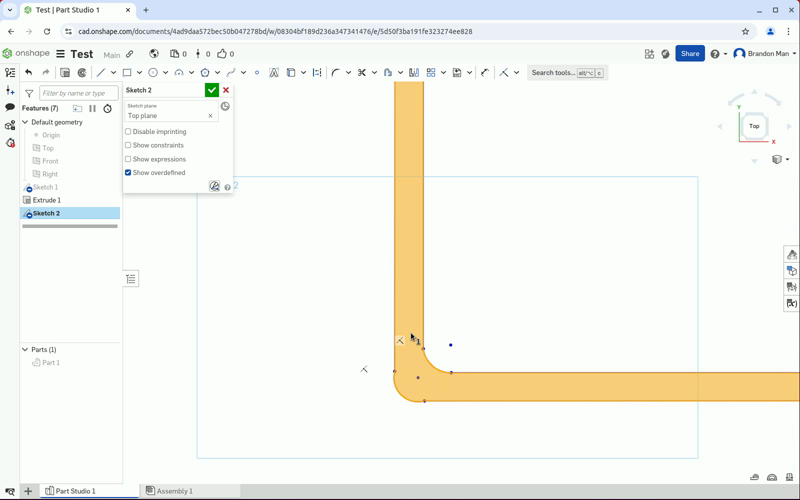
scroll(-6)
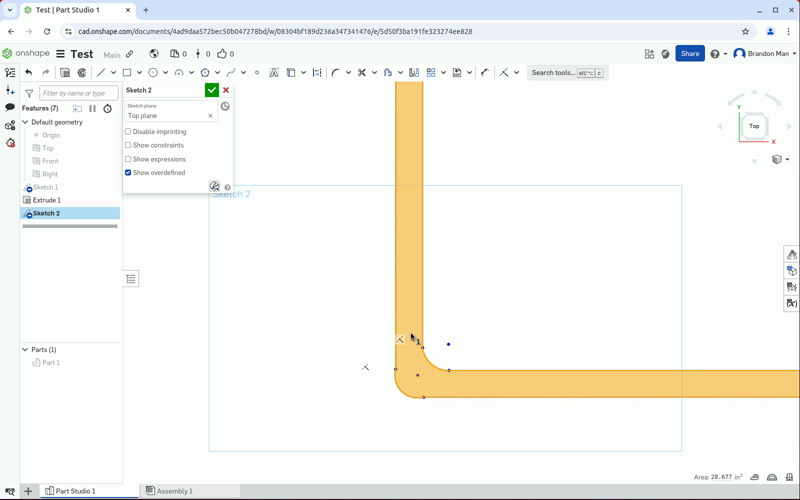
scroll(-6)
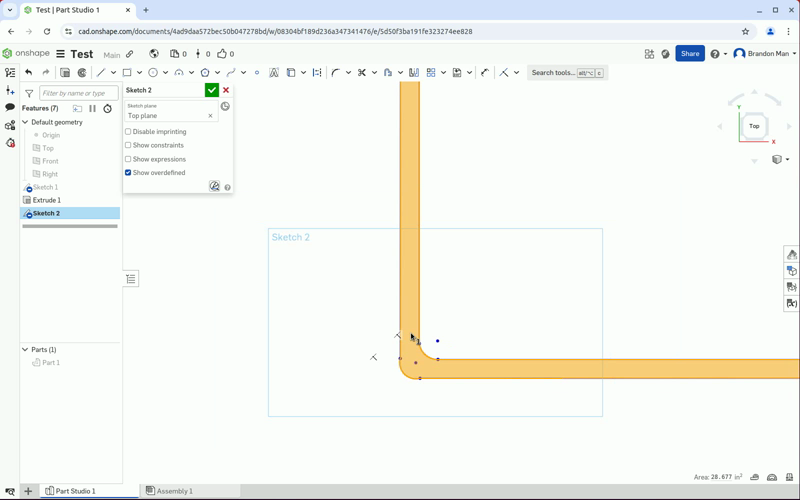
scroll(-6)
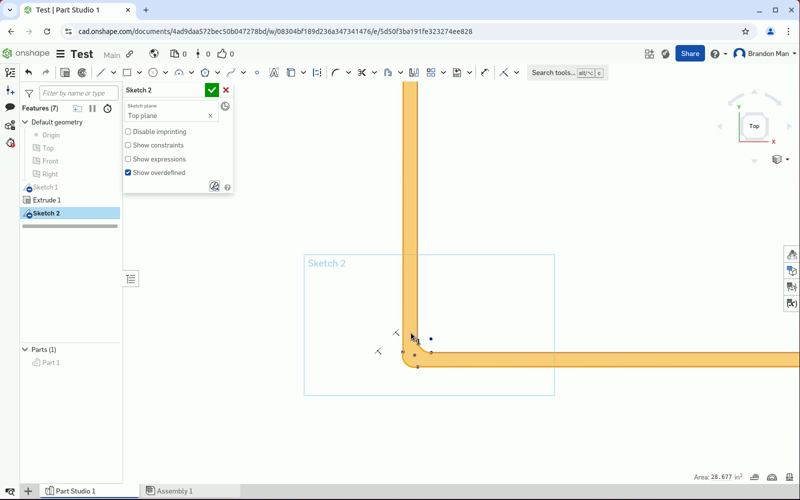
scroll(-6)
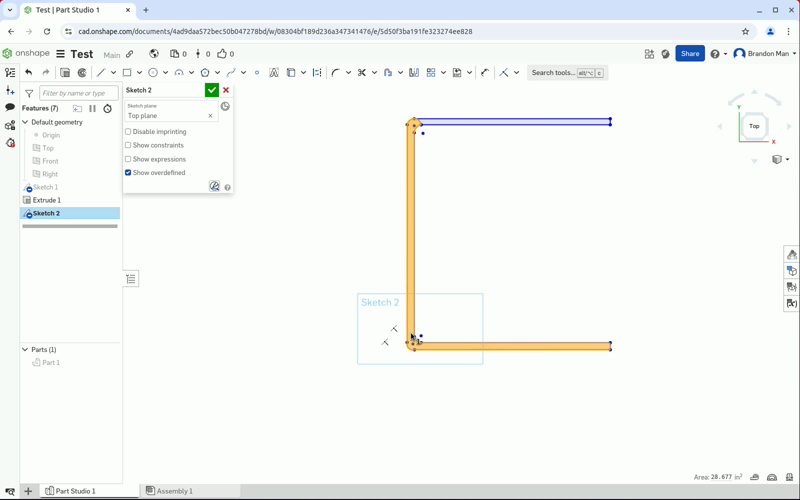
scroll(-6)
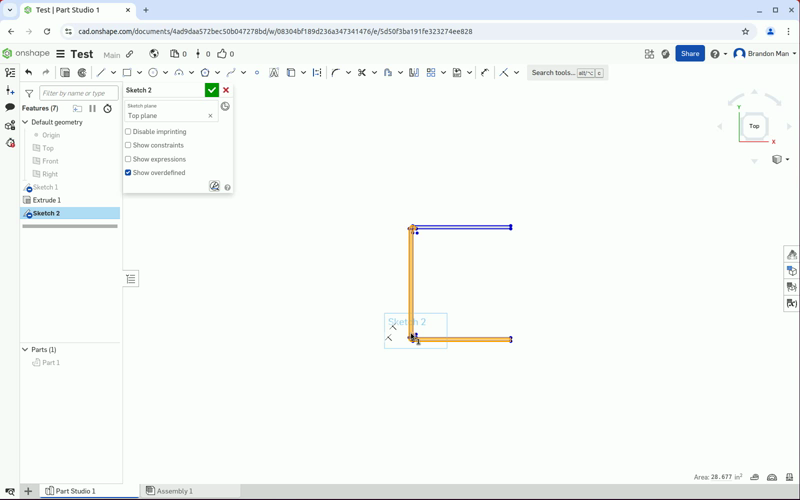
mouse_move(73, 352)
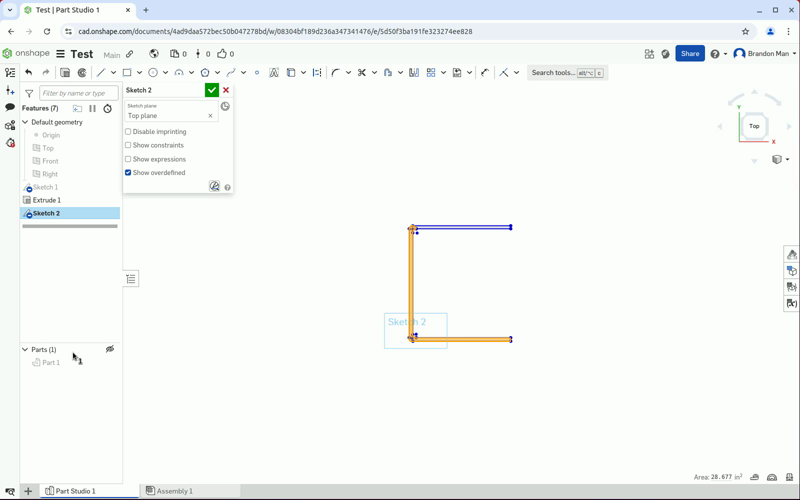
key(shift+y)
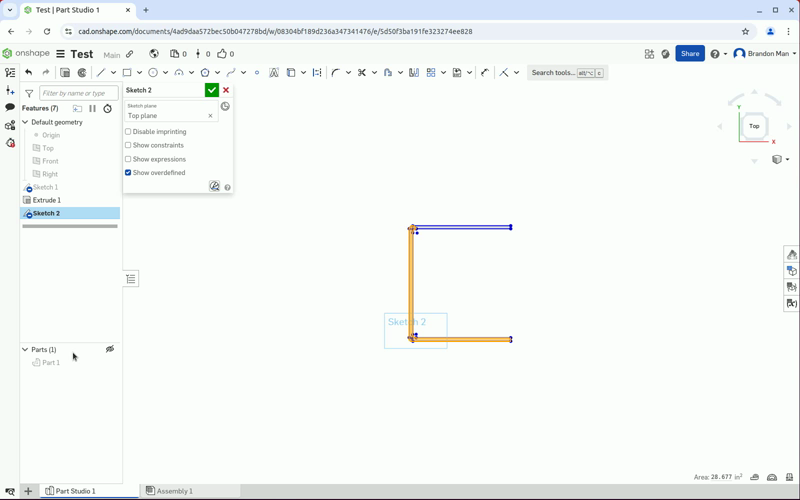
key(shift+e)
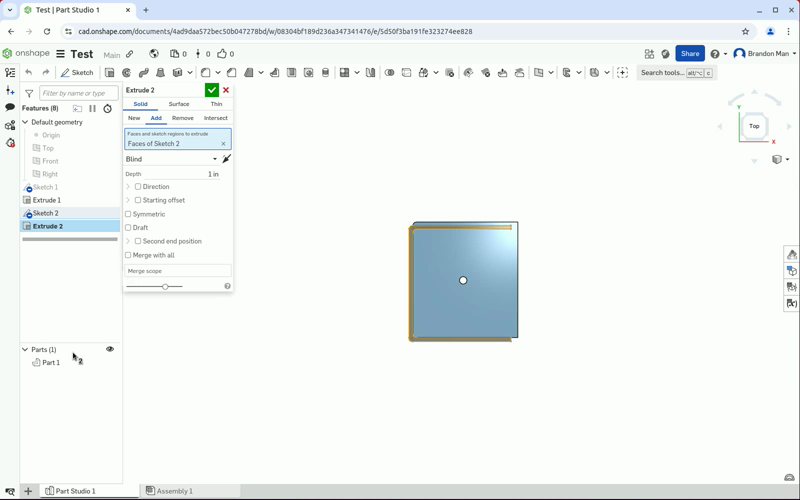
mouse_move(143, 106)
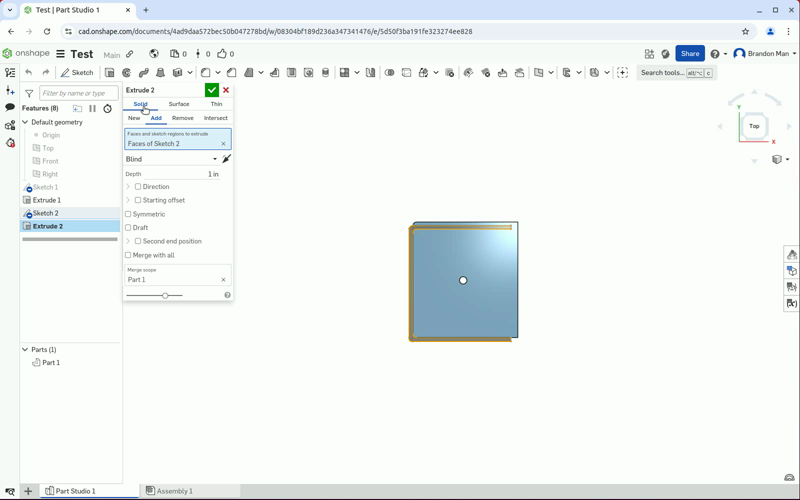
click(143, 106)
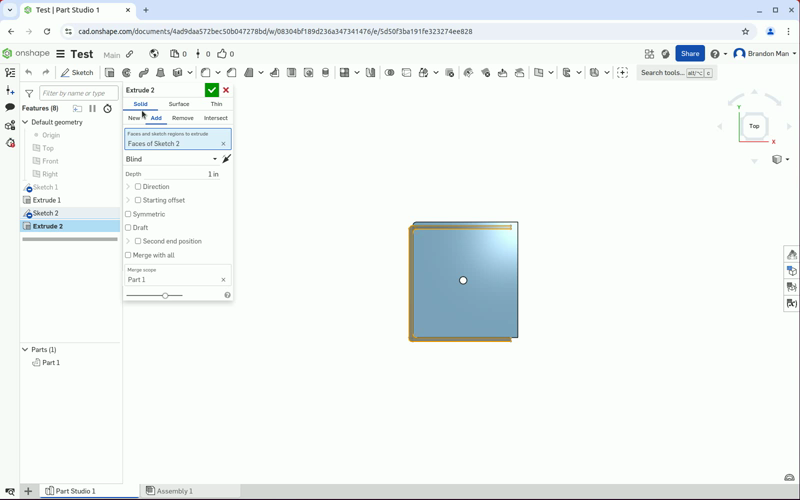
mouse_move(137, 120)
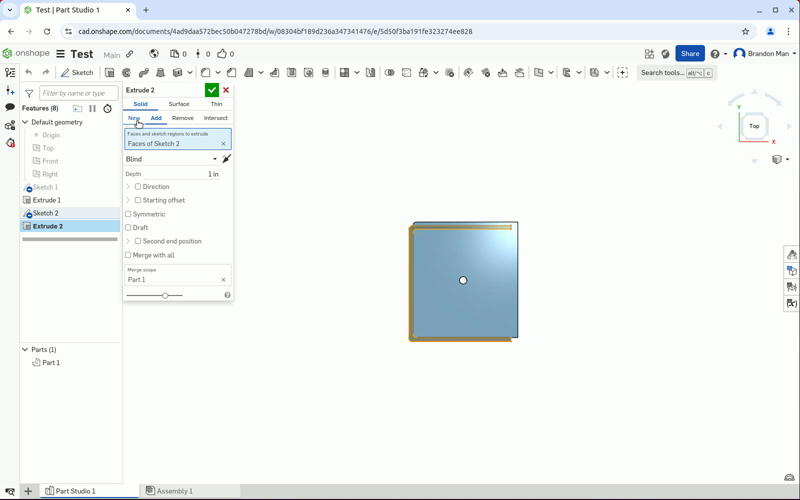
click(137, 120)
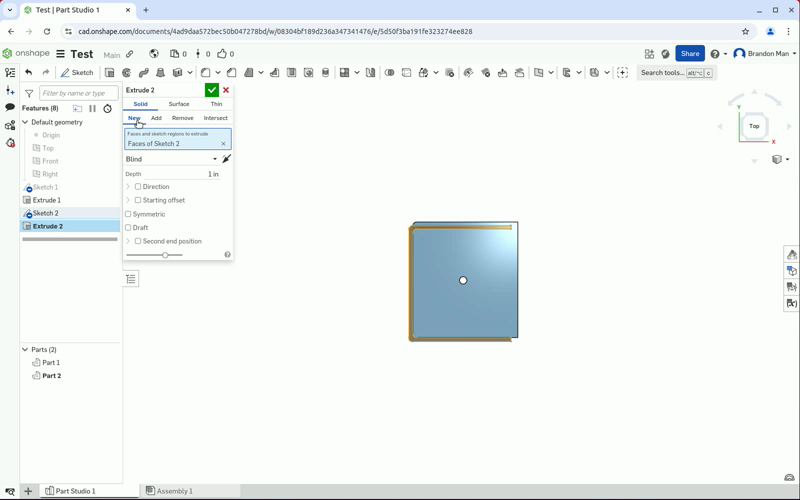
key(tab, 4)
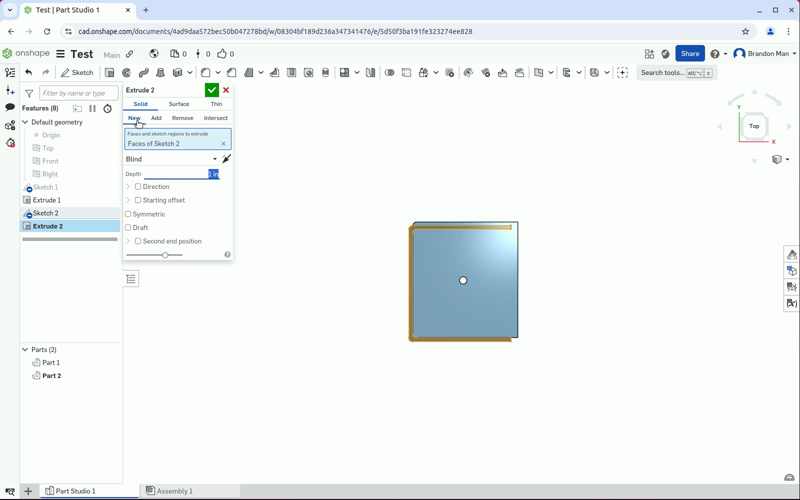
text(22.386)
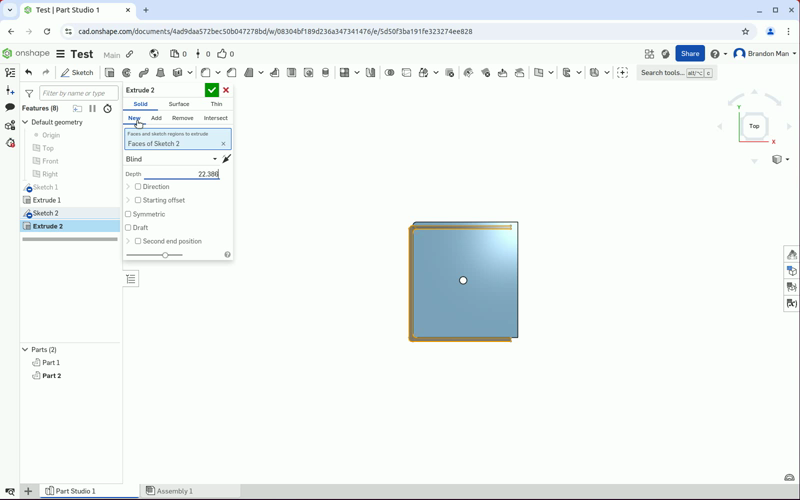
key(enter)
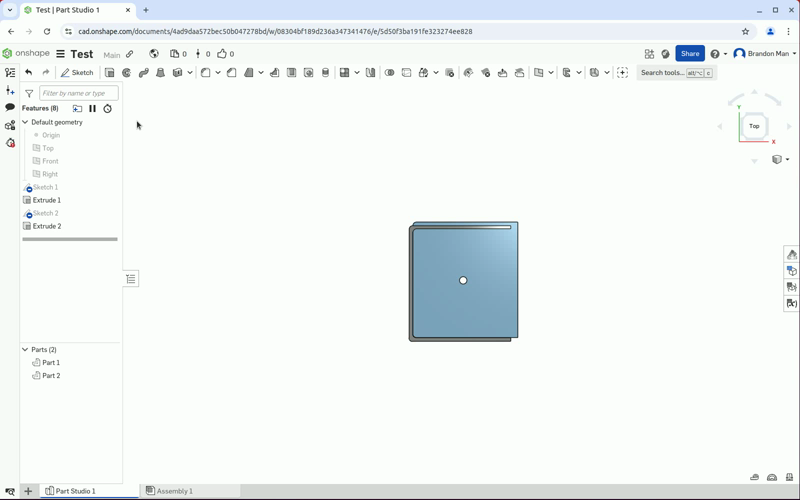
key(shift+h)
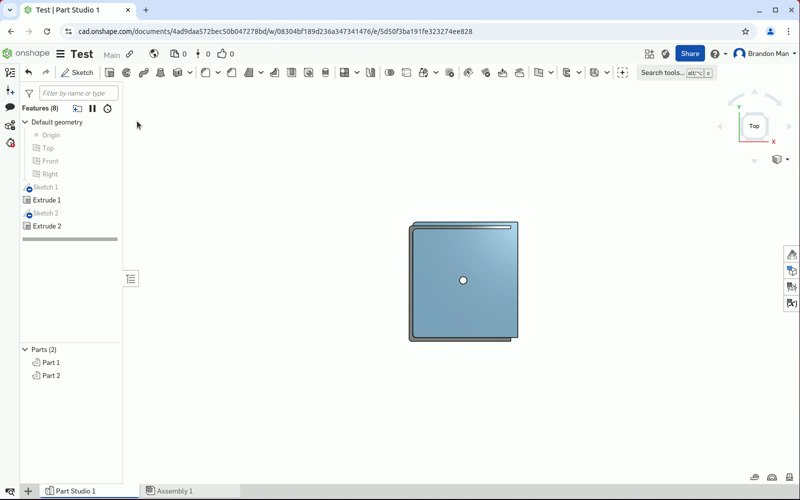
key(shift+h)
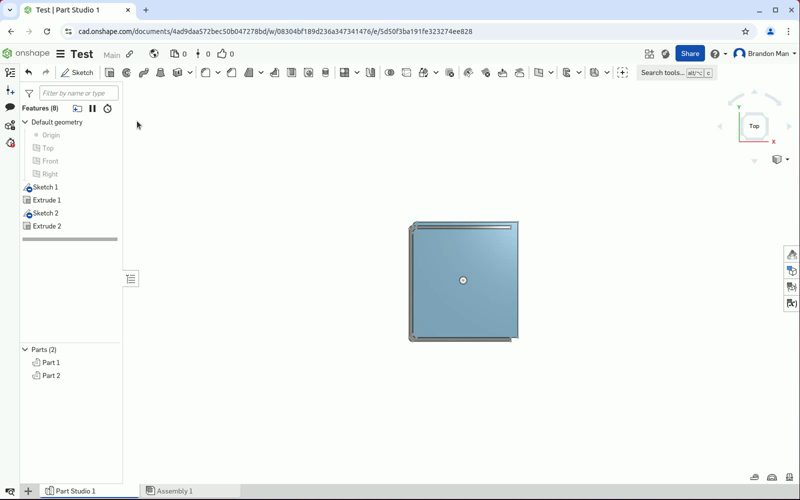
key(shift+7)
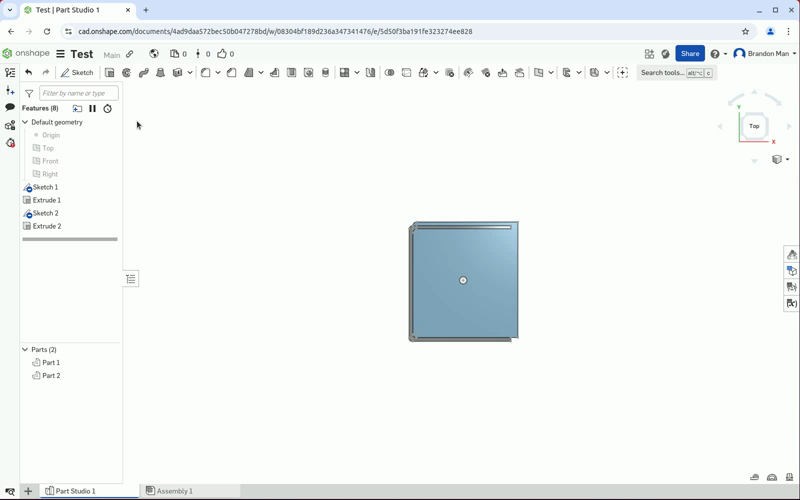
key(up, 3)
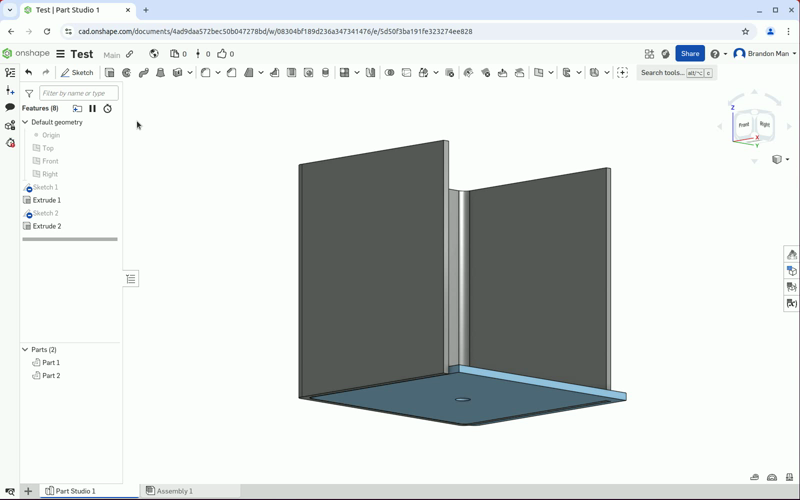
key(left, 3)
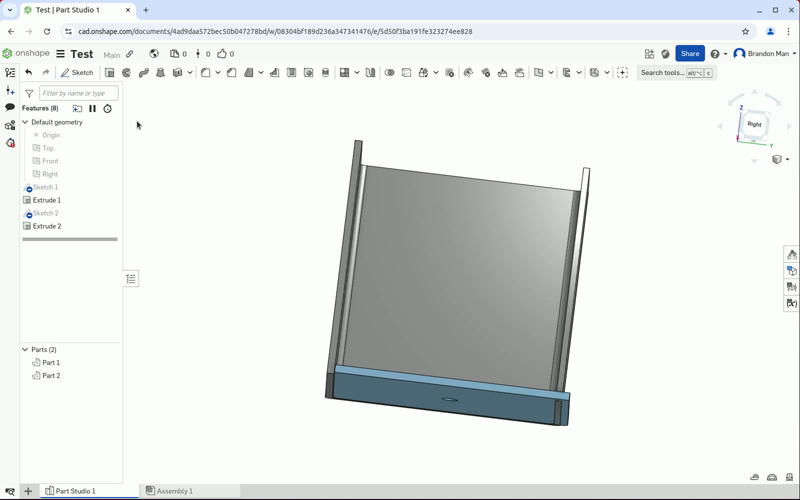
key(right, 3)
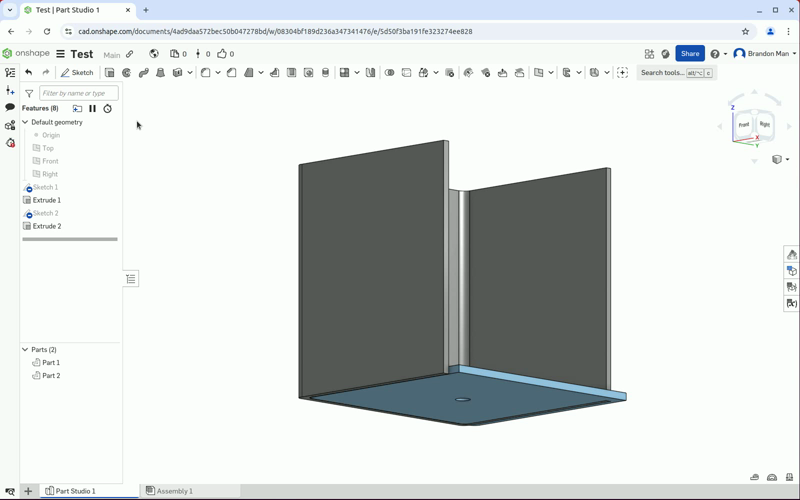
key(down, 3)
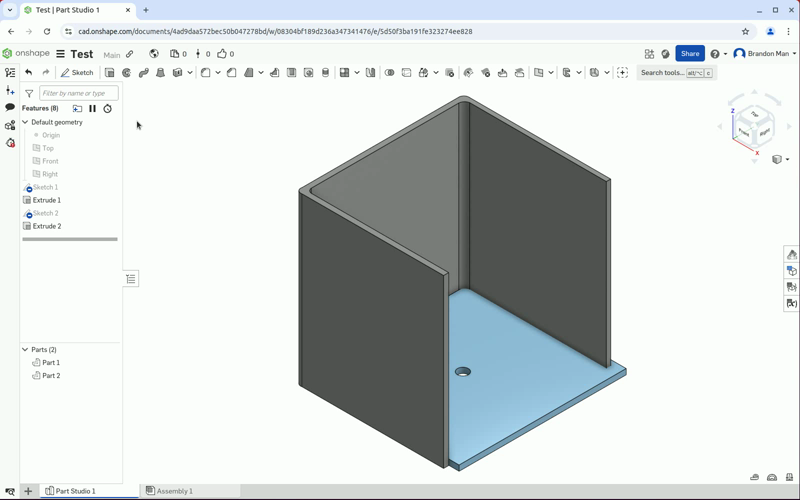
mouse_move(73, 189)
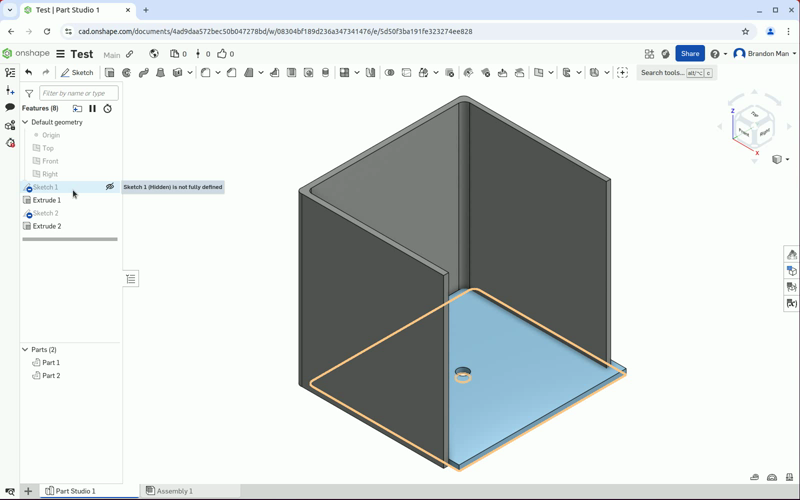
click(73, 189)